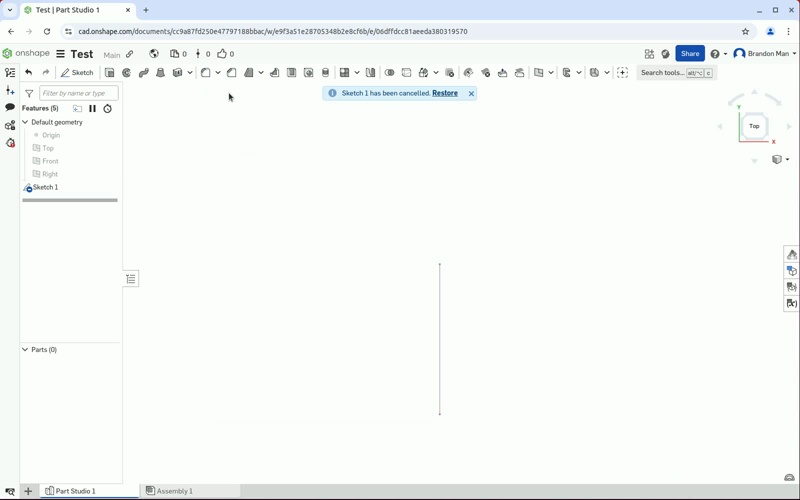
key(shift+h)
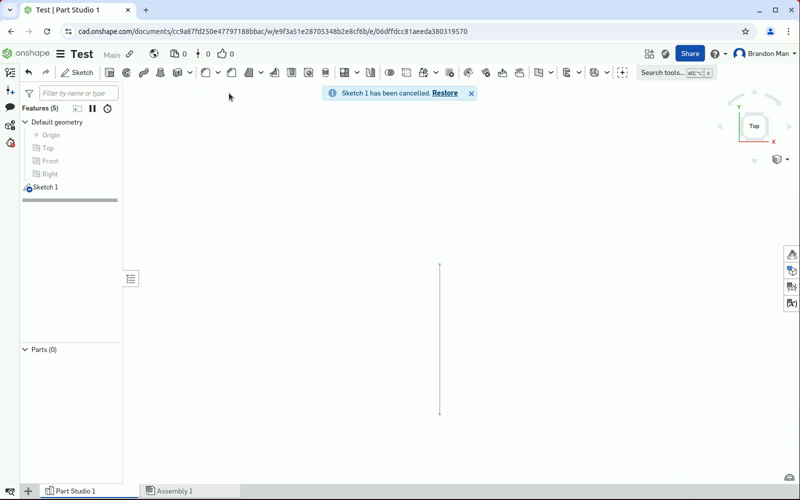
key(shift+s)
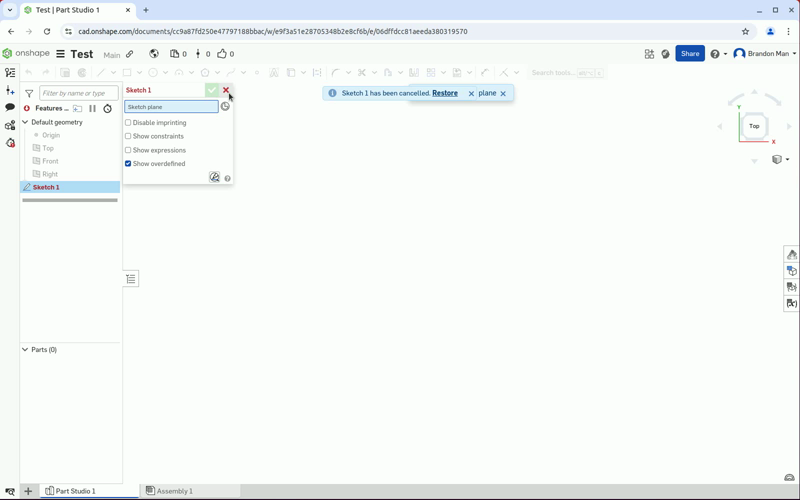
mouse_move(73, 150)
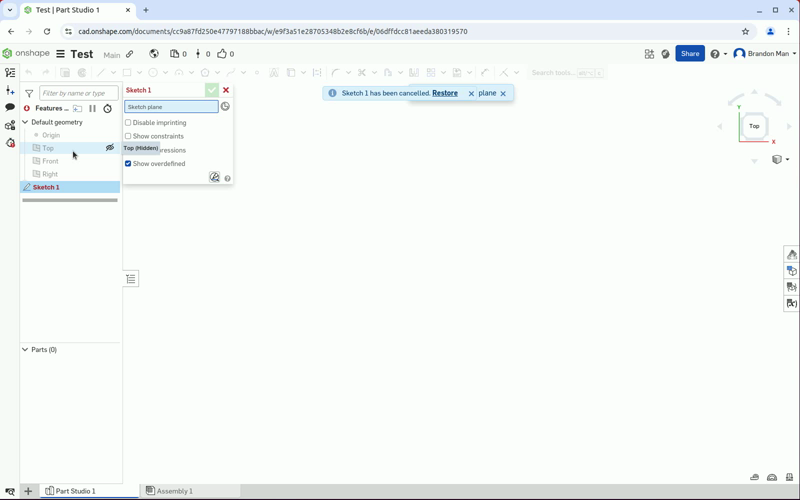
click(73, 150)
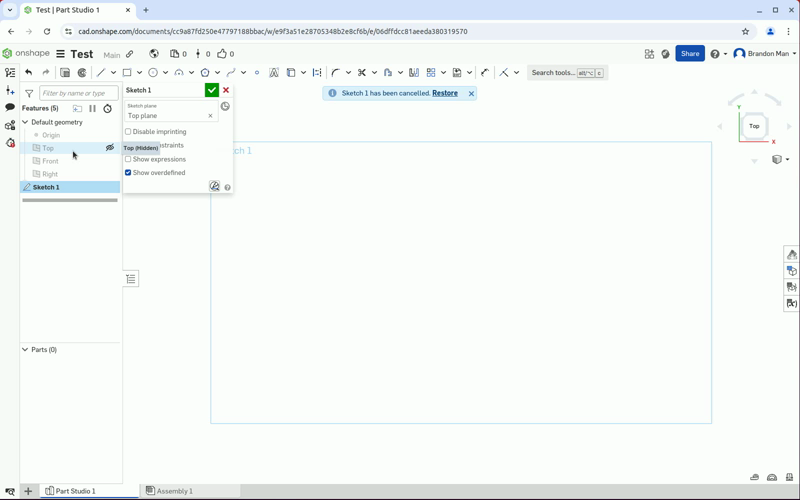
mouse_move(73, 352)
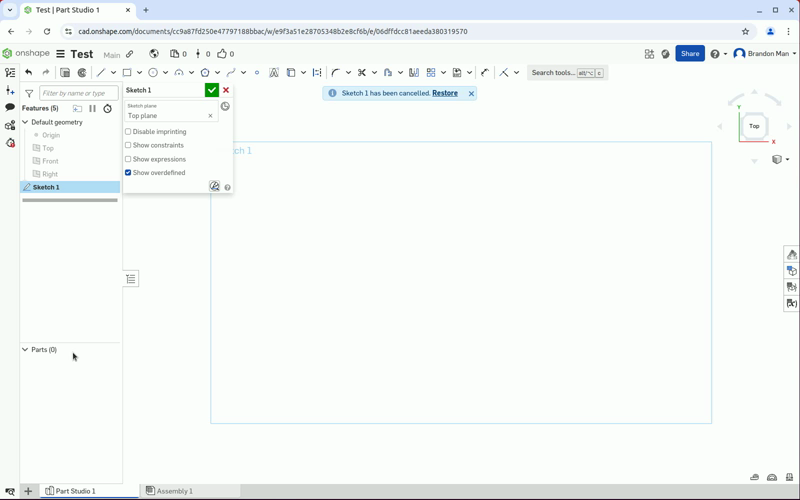
key(y)
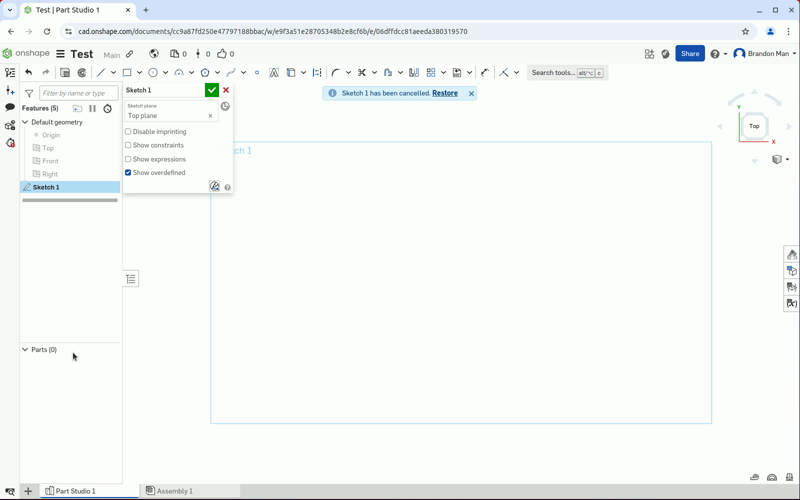
key(c)
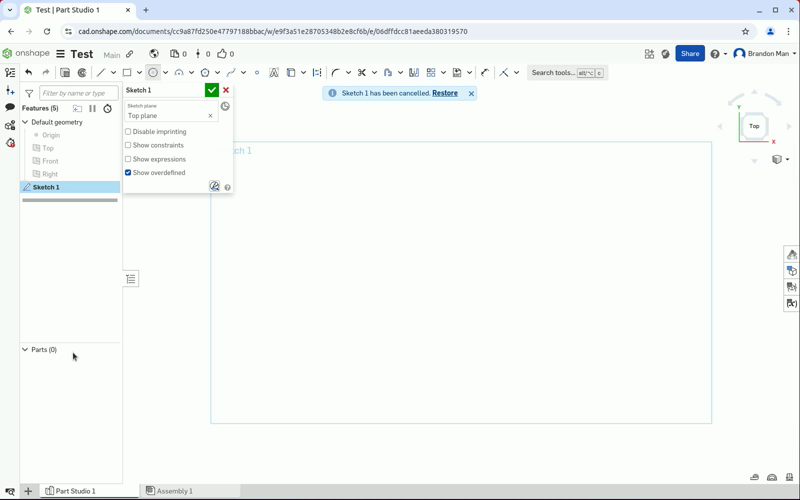
key_down(shift)
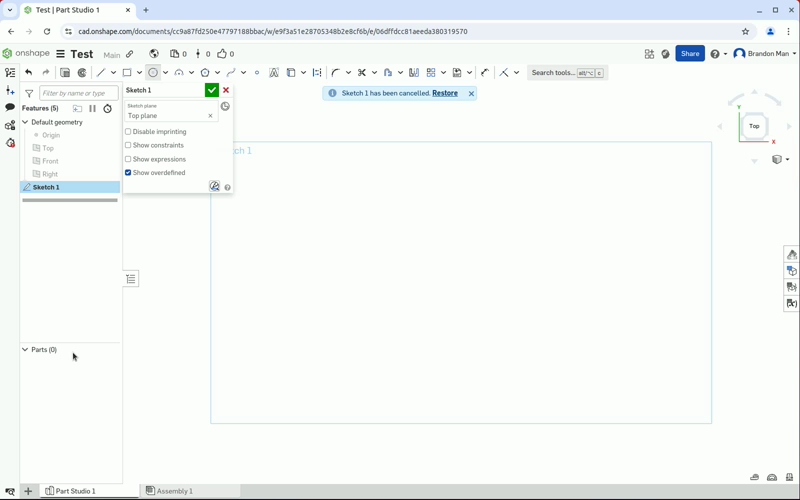
mouse_move(461, 282)
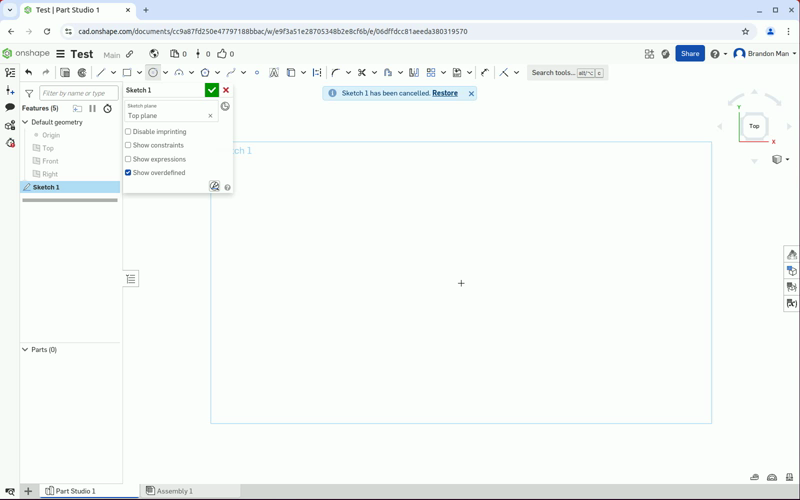
click(461, 282)
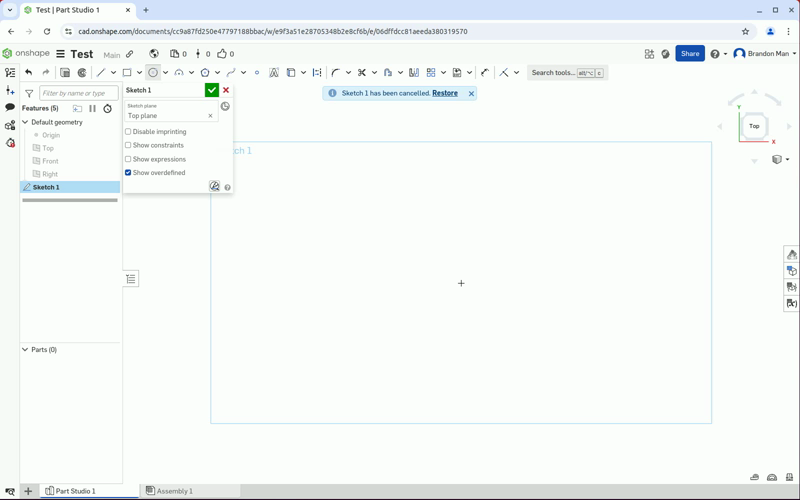
key_up(shift)
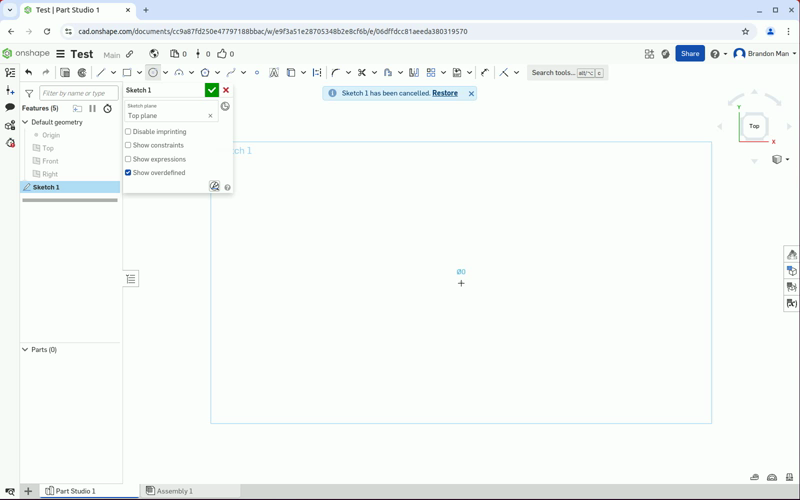
mouse_move(574, 282)
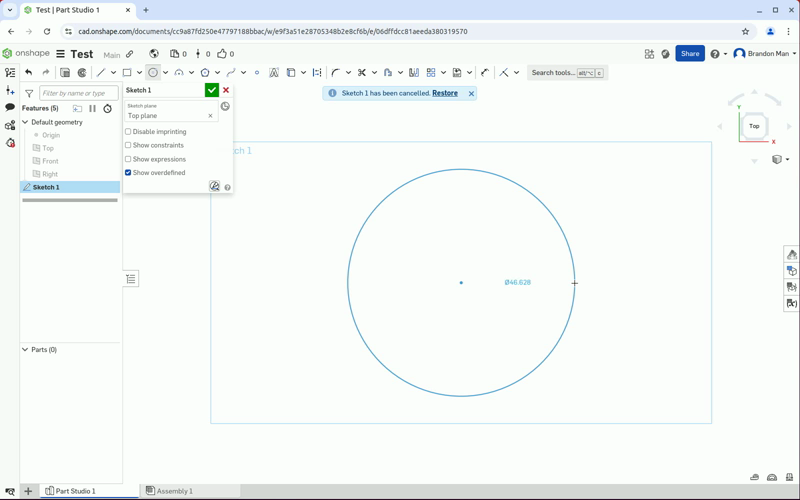
click(574, 282)
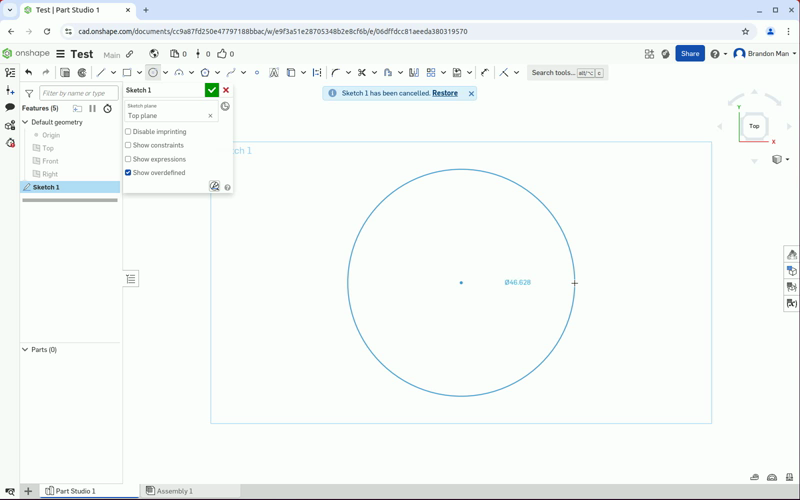
key(esc)
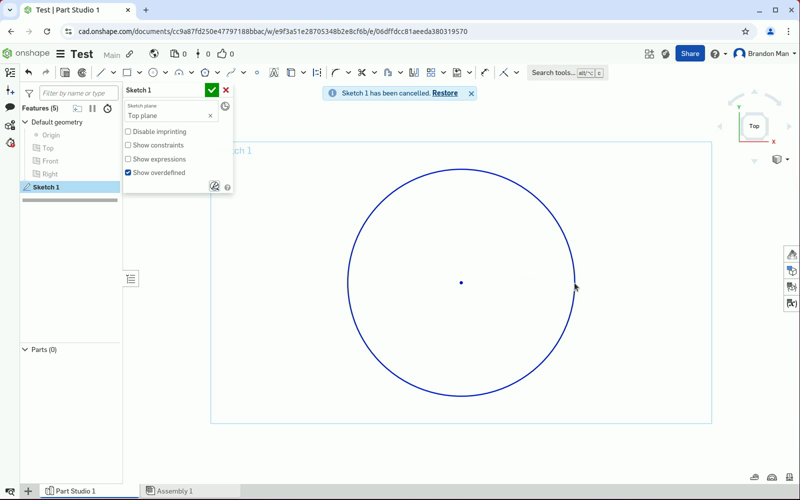
key(l)
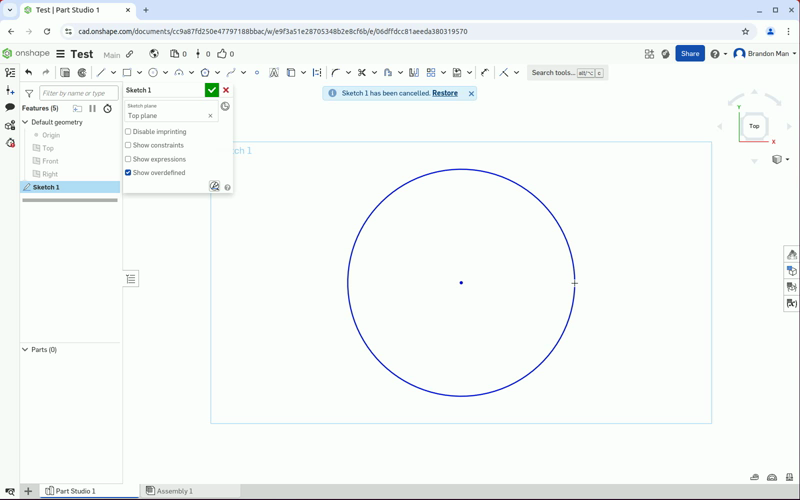
key_down(shift)
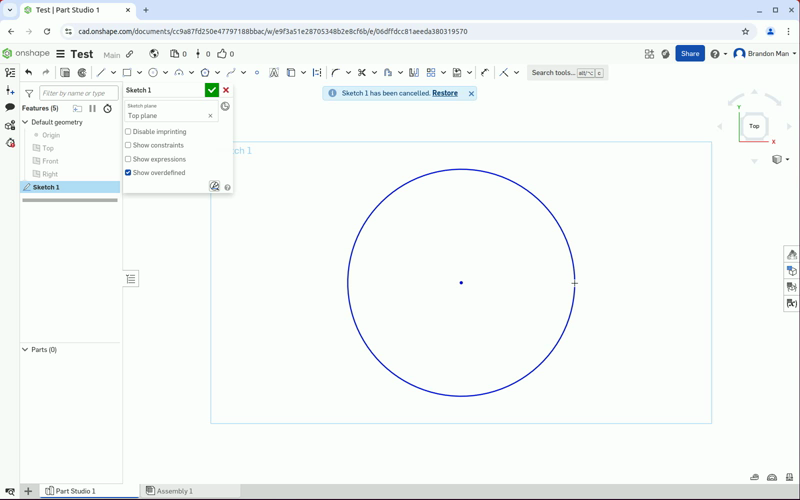
mouse_move(416, 337)
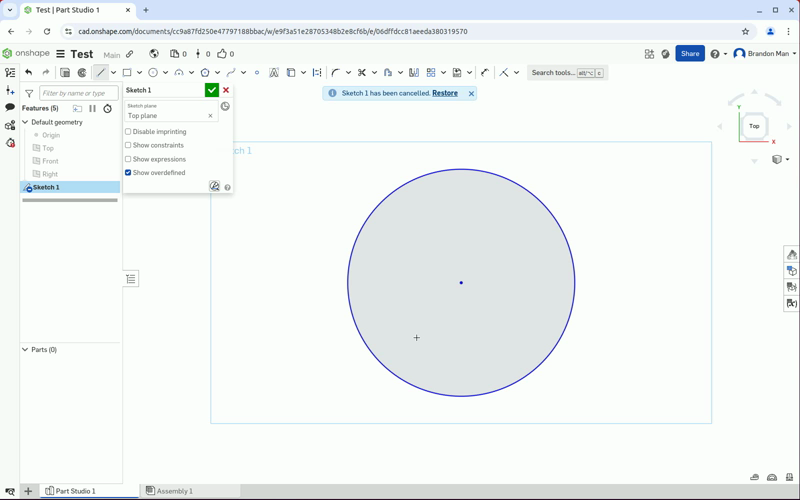
click(416, 337)
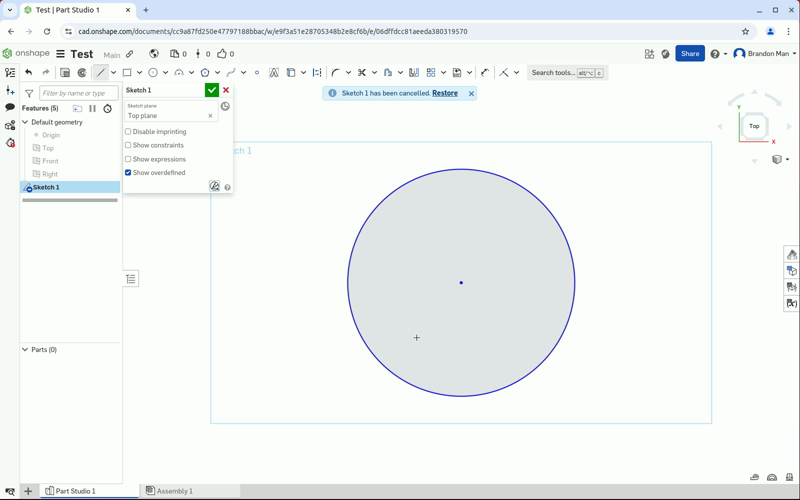
key_up(shift)
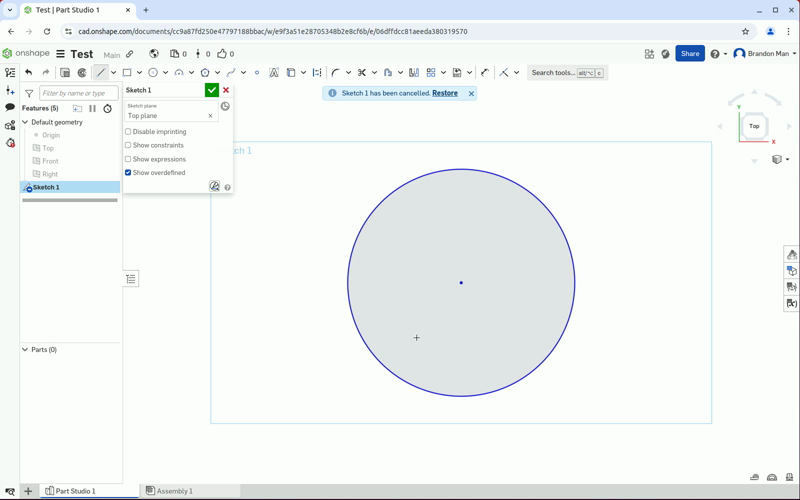
key_down(shift)
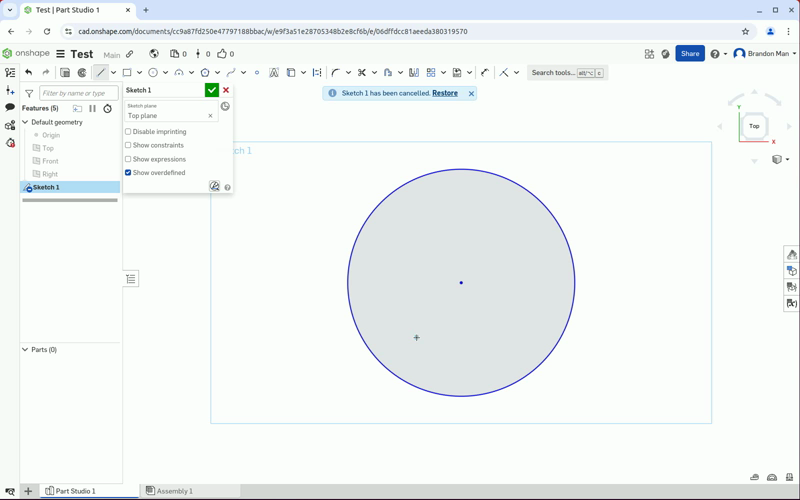
mouse_move(446, 337)
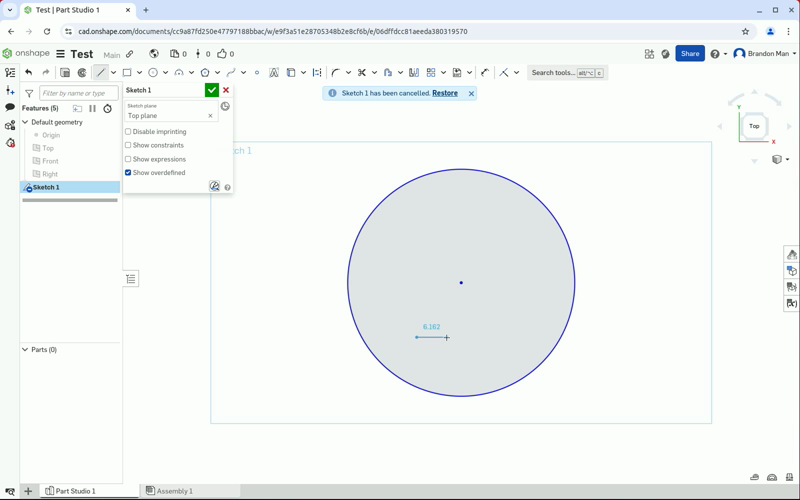
mouse_move(426, 337)
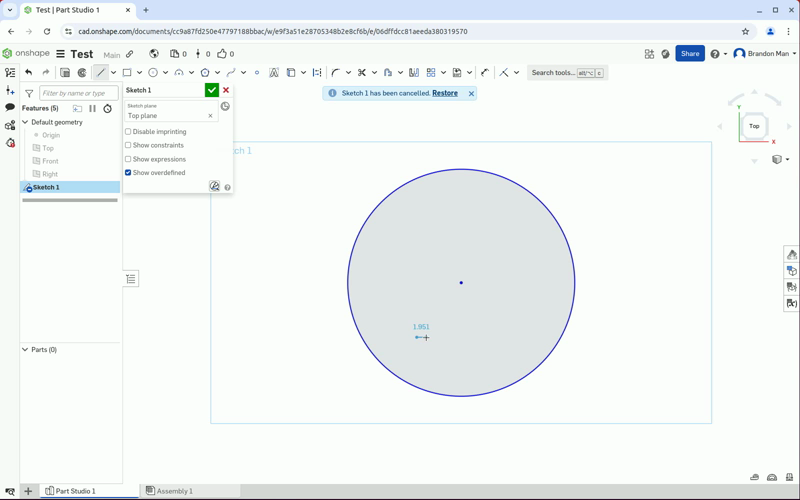
click(426, 337)
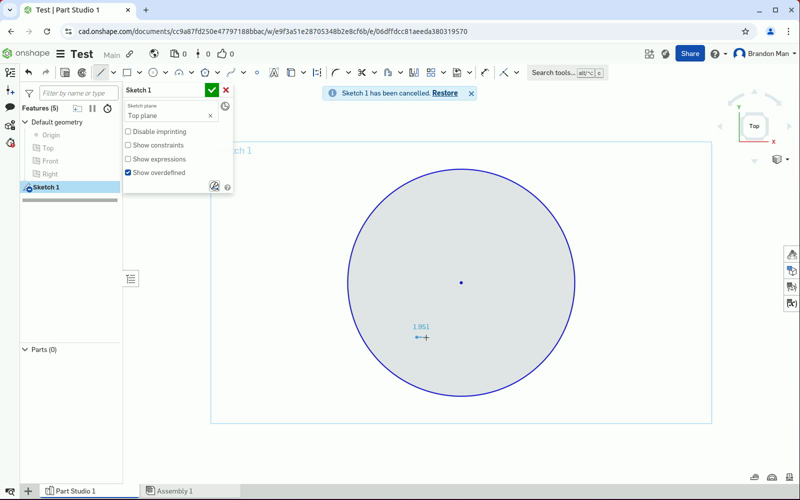
key_up(shift)
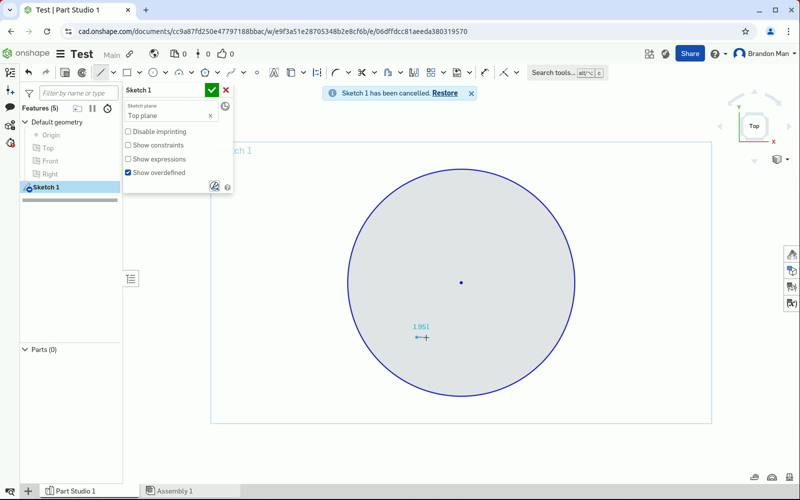
key_down(shift)
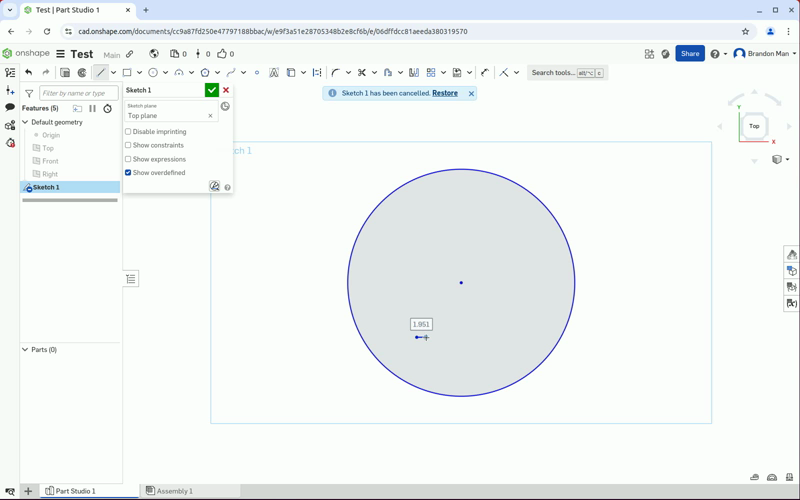
mouse_move(423, 228)
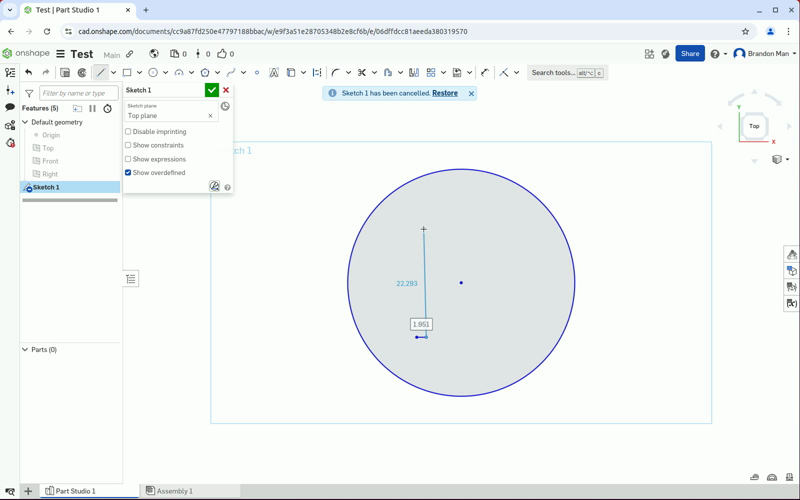
click(423, 228)
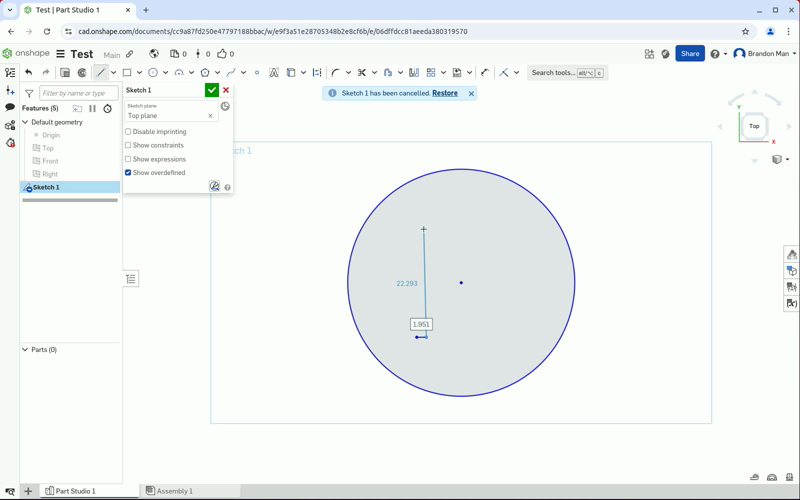
key_up(shift)
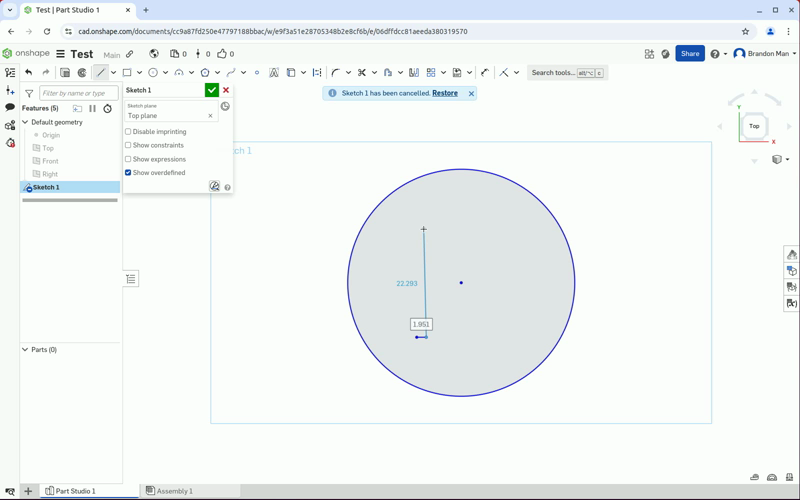
key_down(shift)
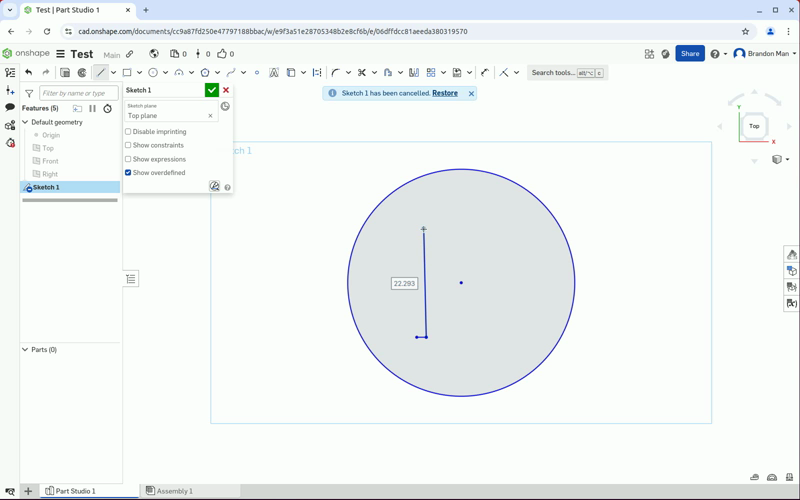
mouse_move(453, 228)
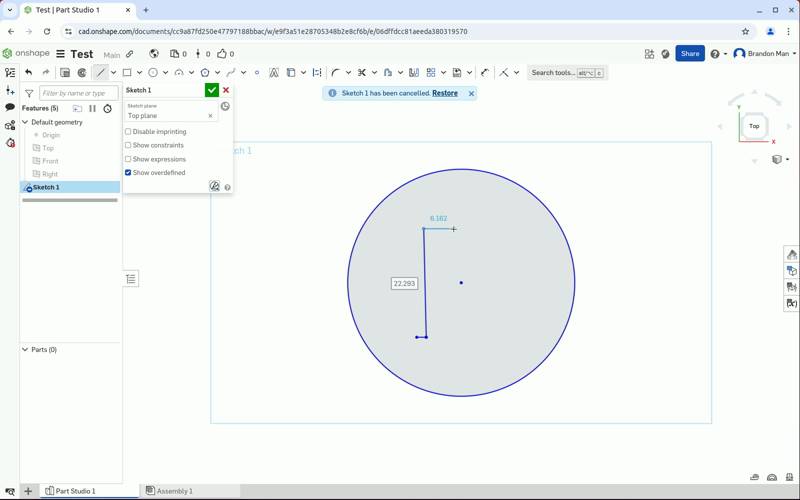
mouse_move(416, 228)
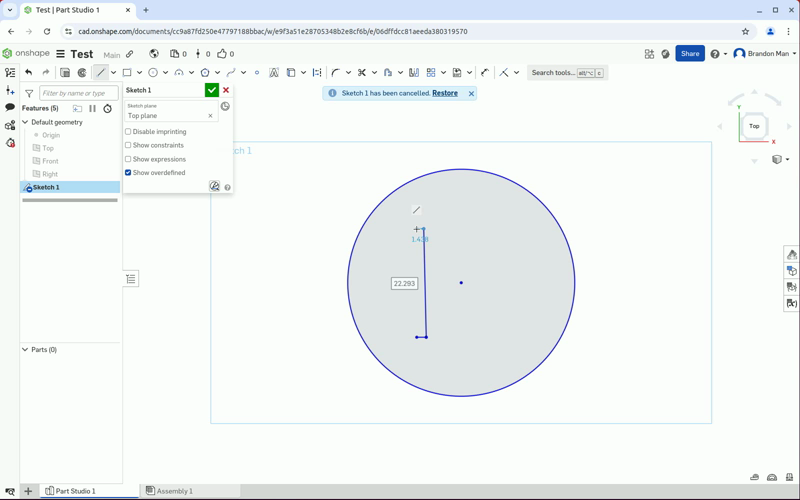
scroll(6)
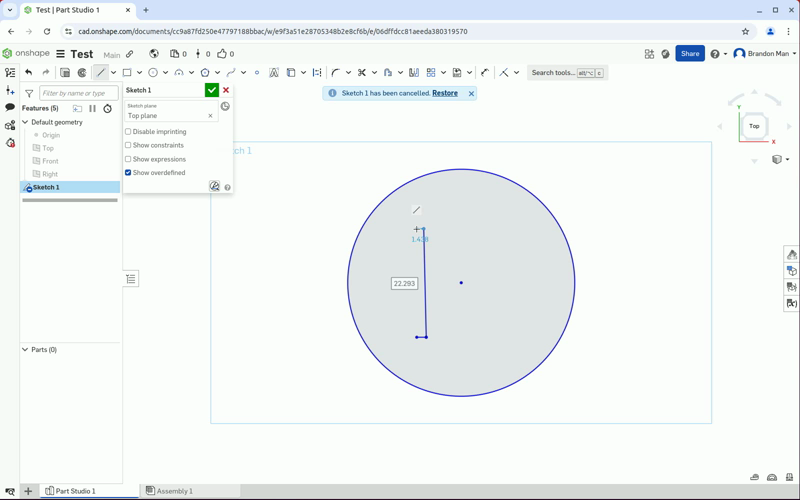
scroll(6)
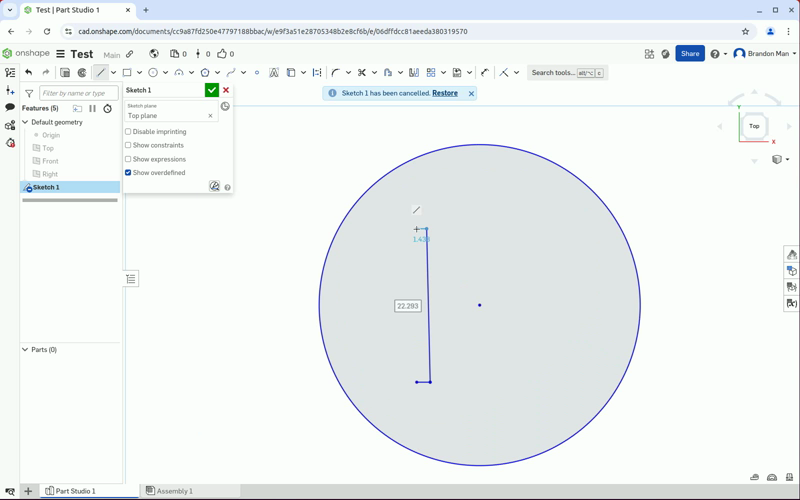
scroll(6)
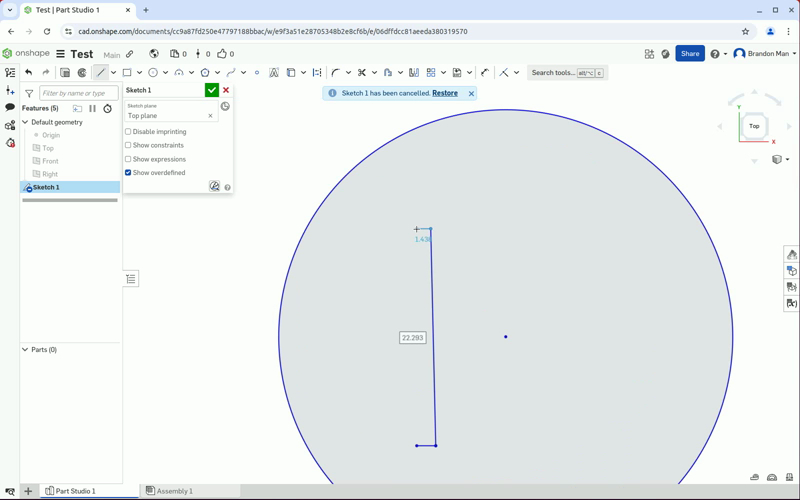
scroll(6)
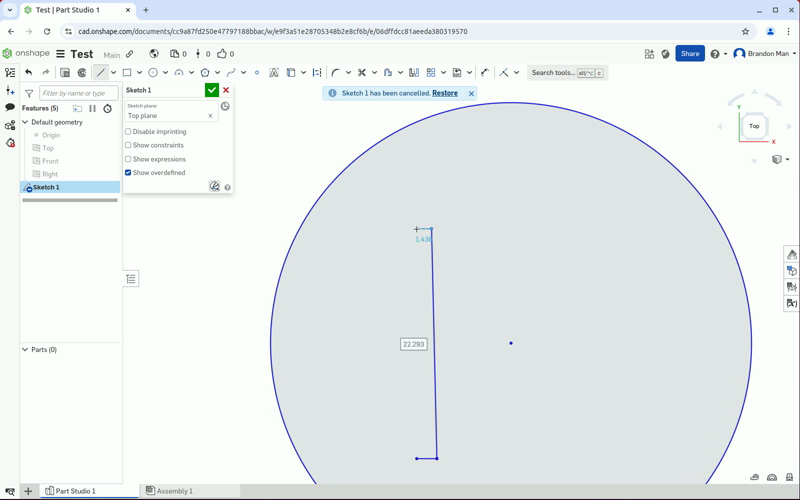
scroll(6)
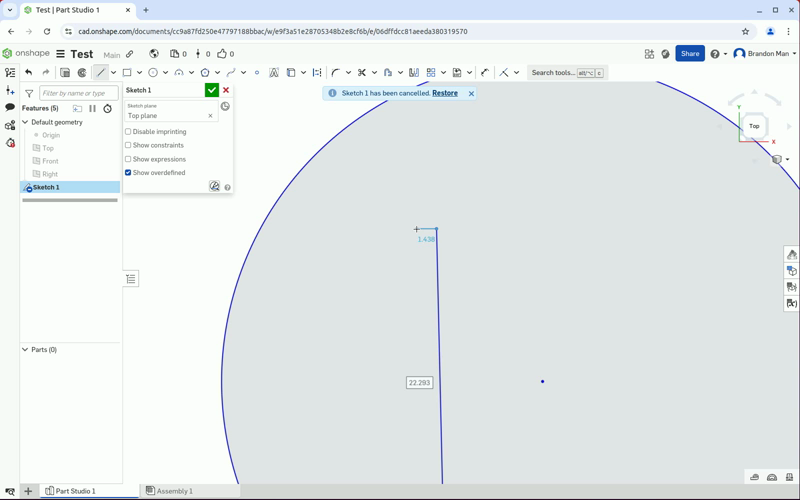
scroll(6)
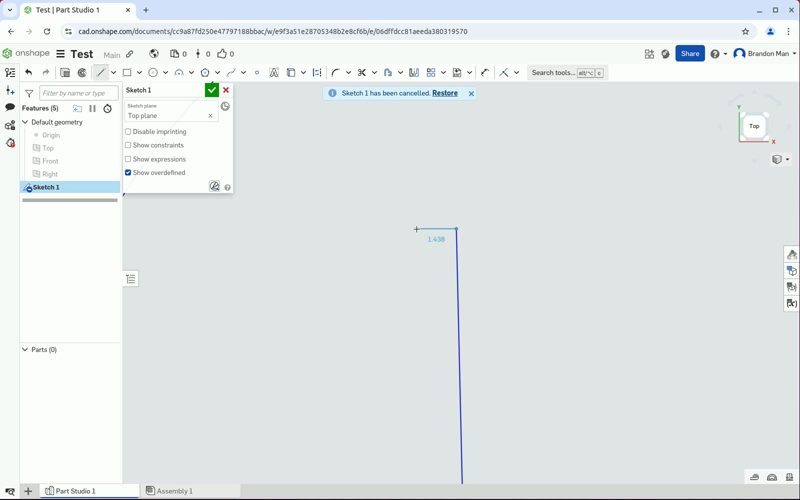
scroll(6)
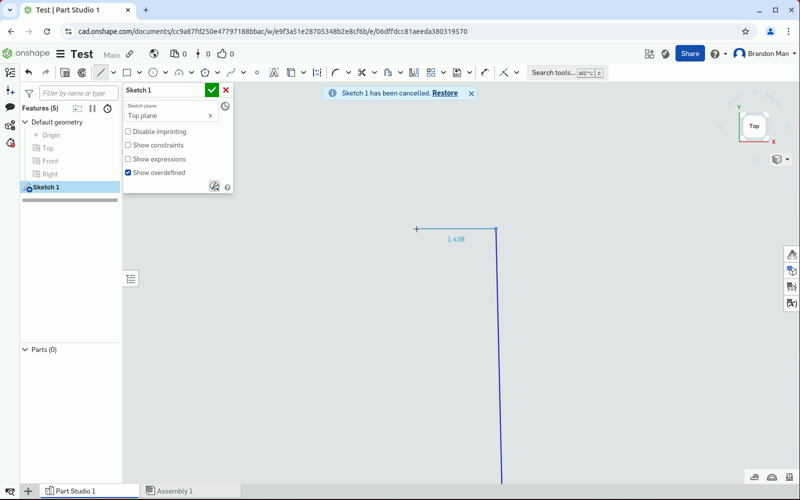
click(416, 228)
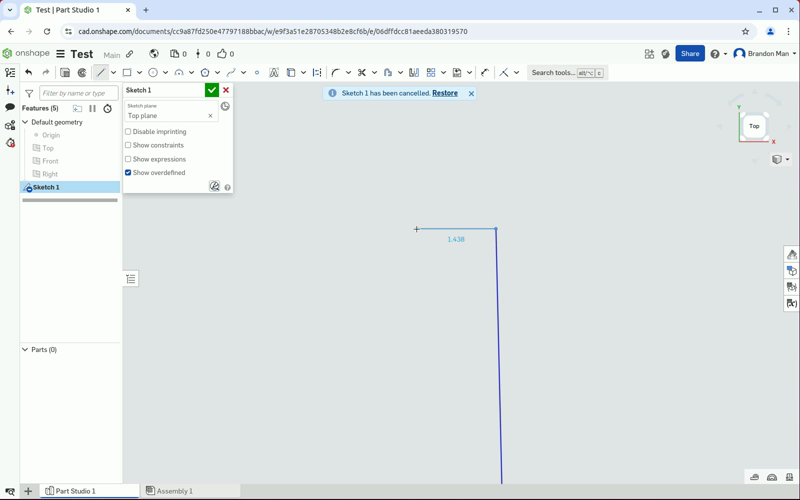
scroll(-6)
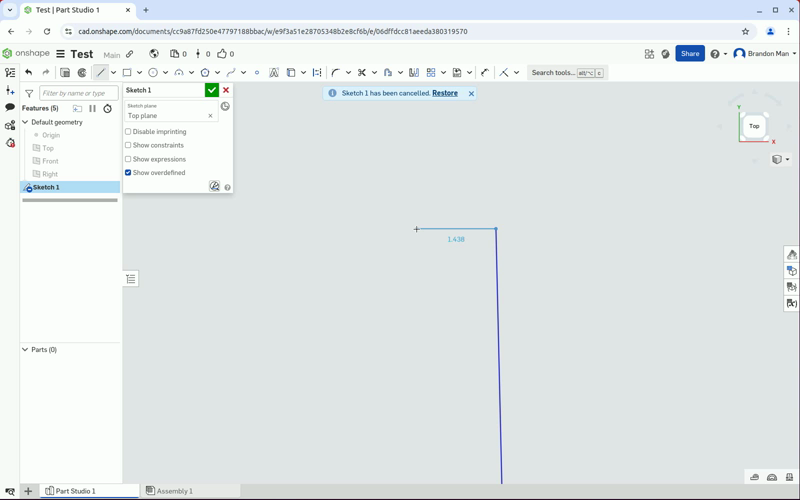
scroll(-6)
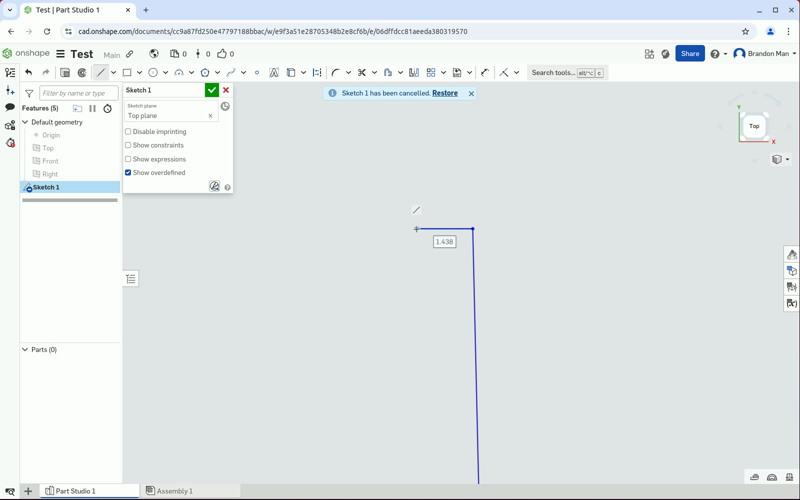
scroll(-6)
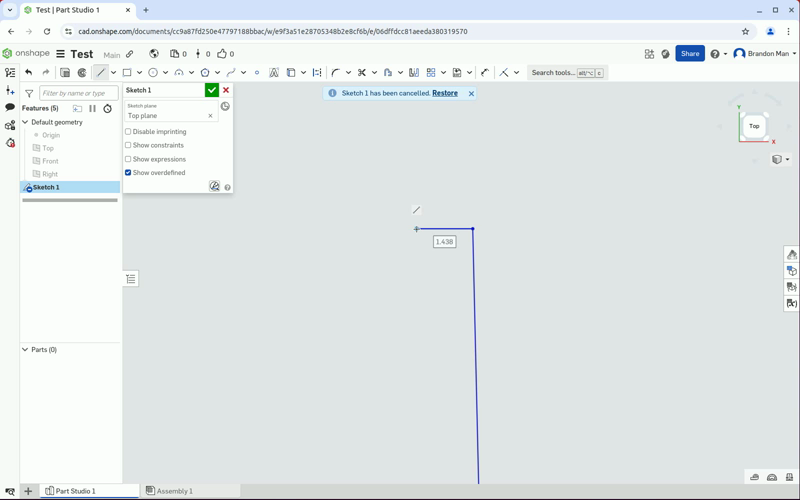
scroll(-6)
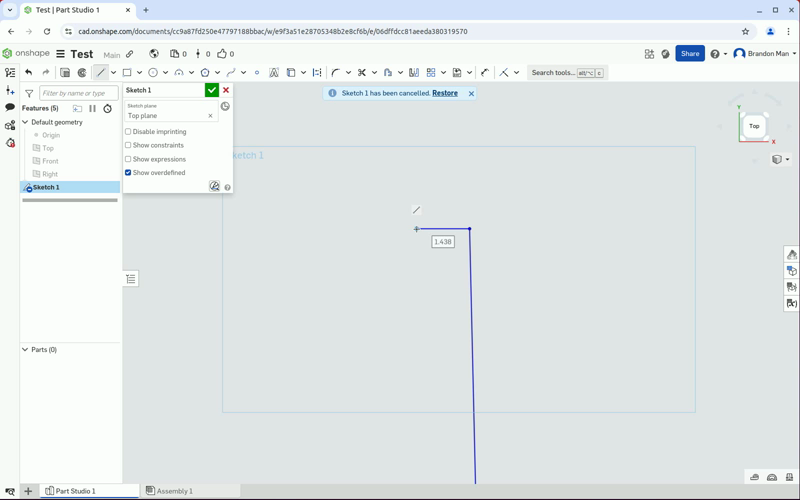
scroll(-6)
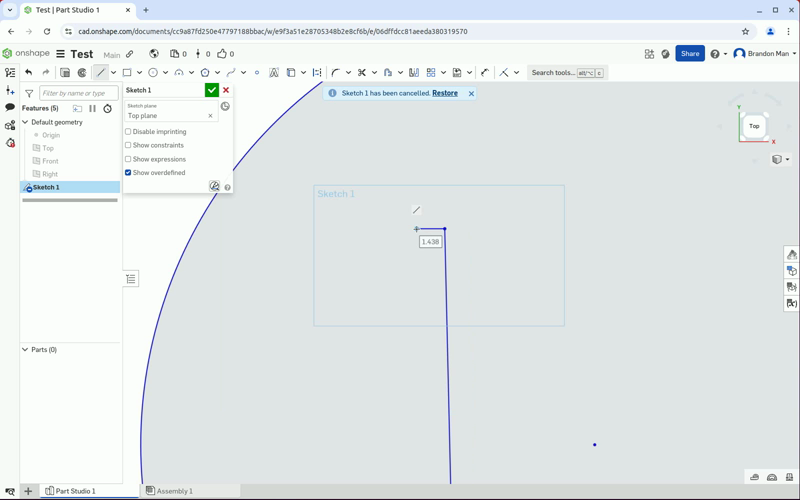
scroll(-6)
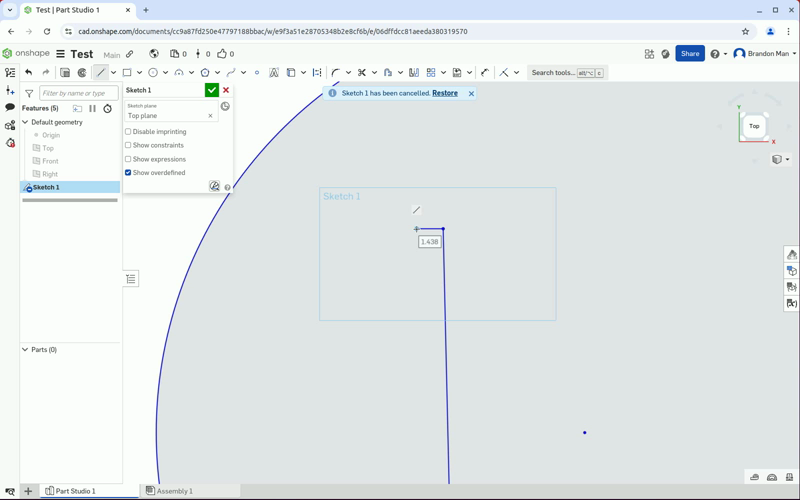
scroll(-6)
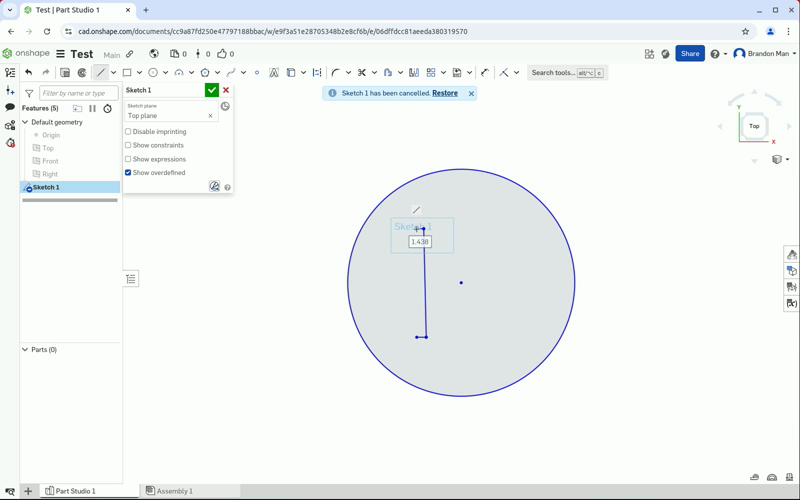
key_up(shift)
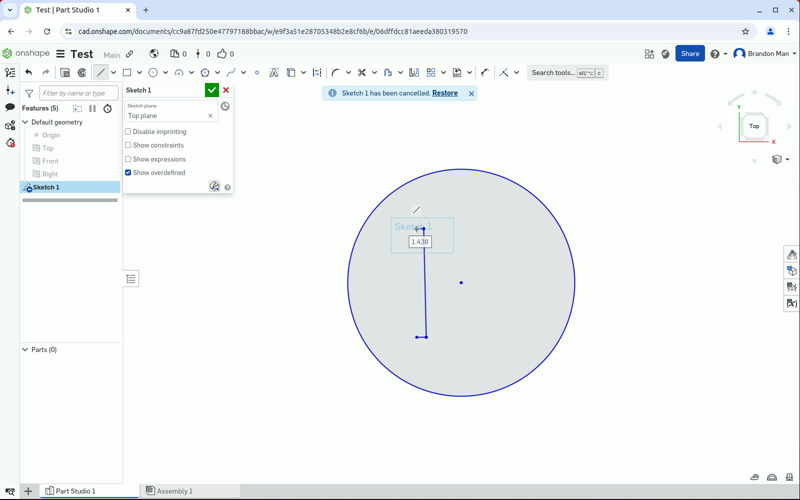
key_down(shift)
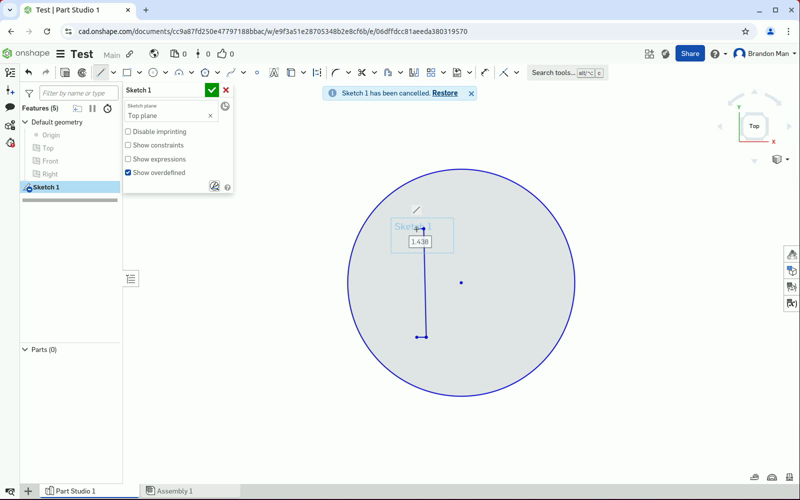
mouse_move(416, 337)
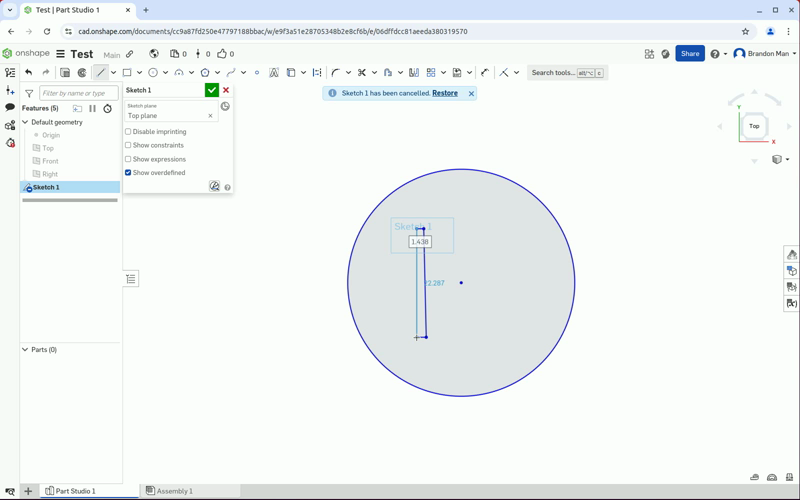
key_up(shift)
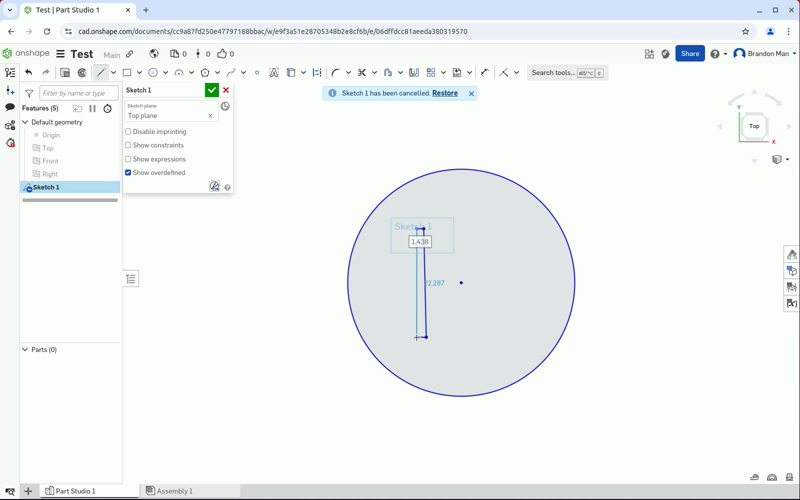
click(416, 337)
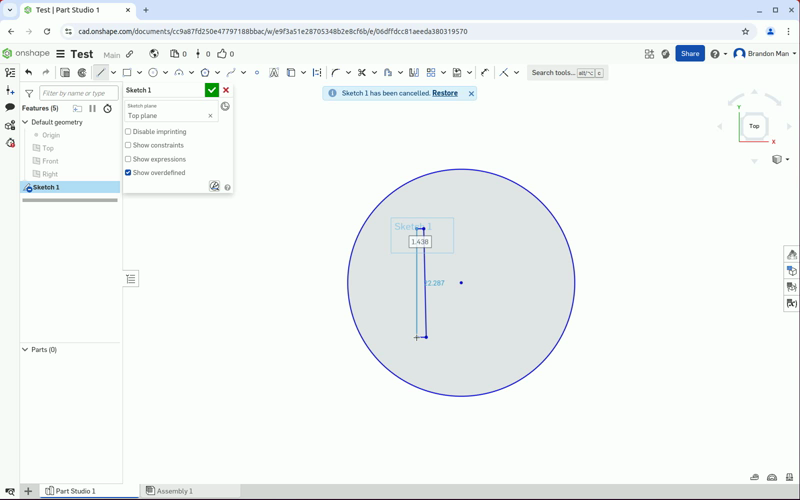
key(esc)
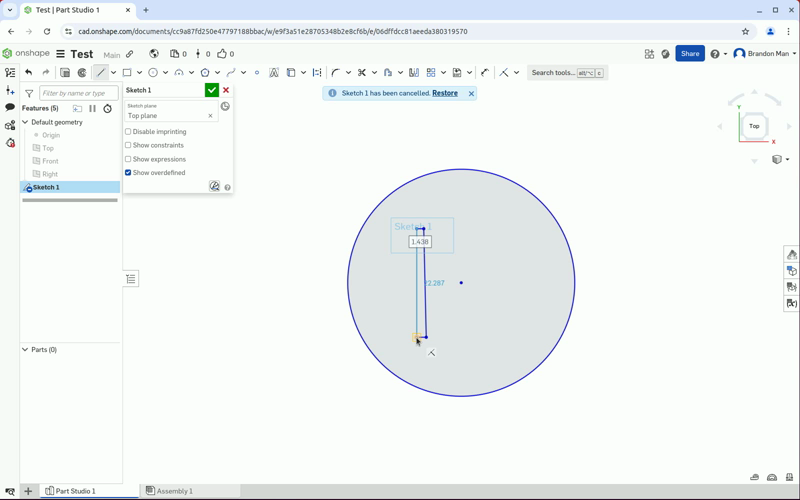
key(l)
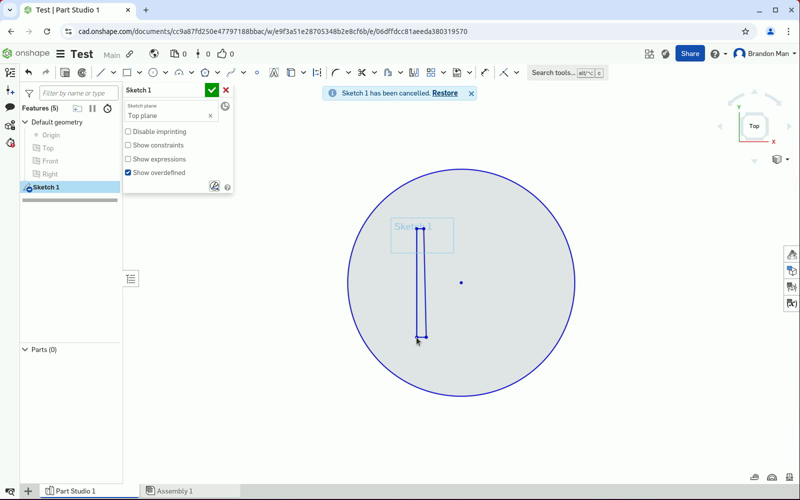
key_down(shift)
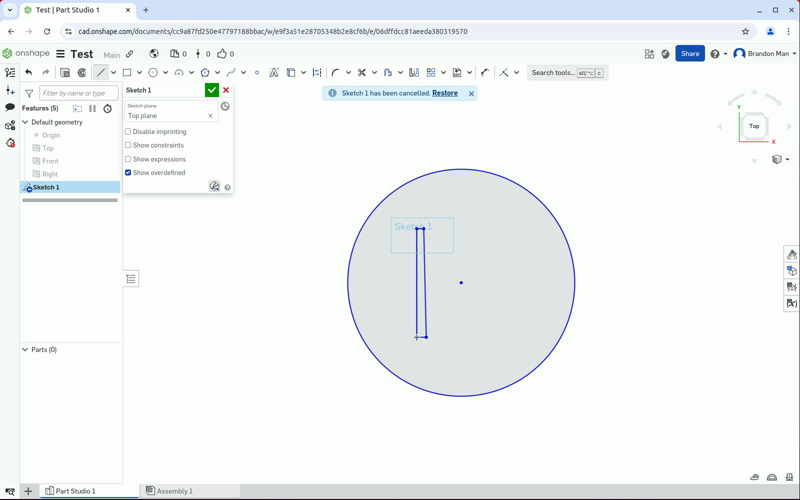
mouse_move(442, 285)
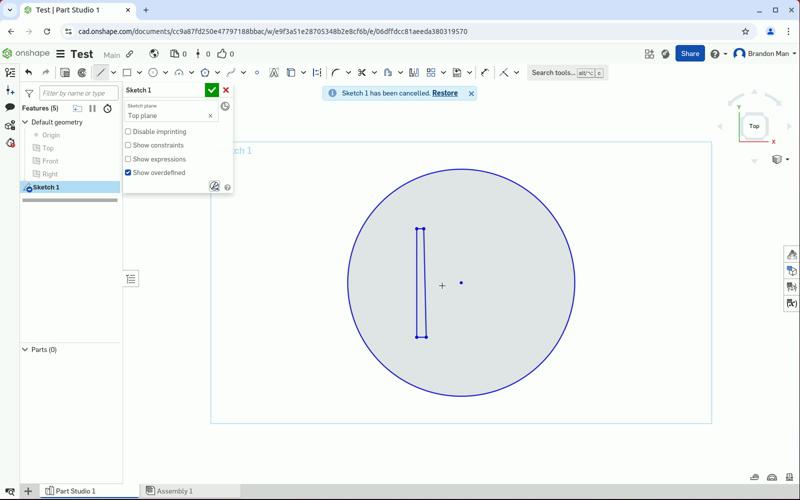
click(442, 285)
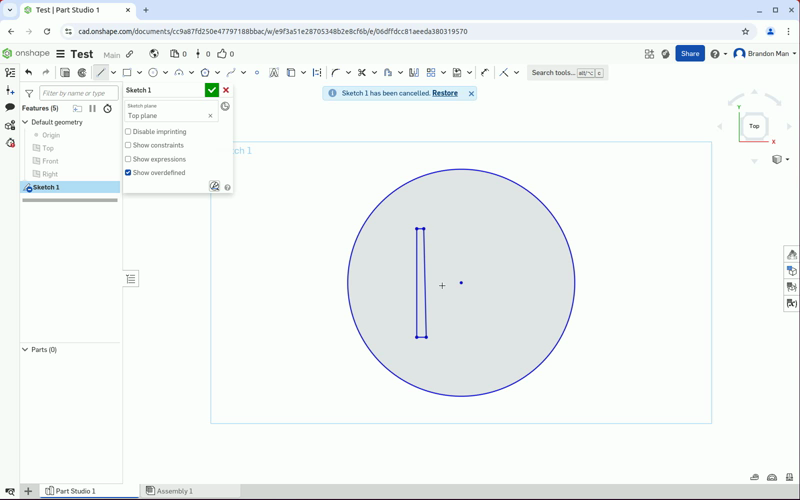
key_up(shift)
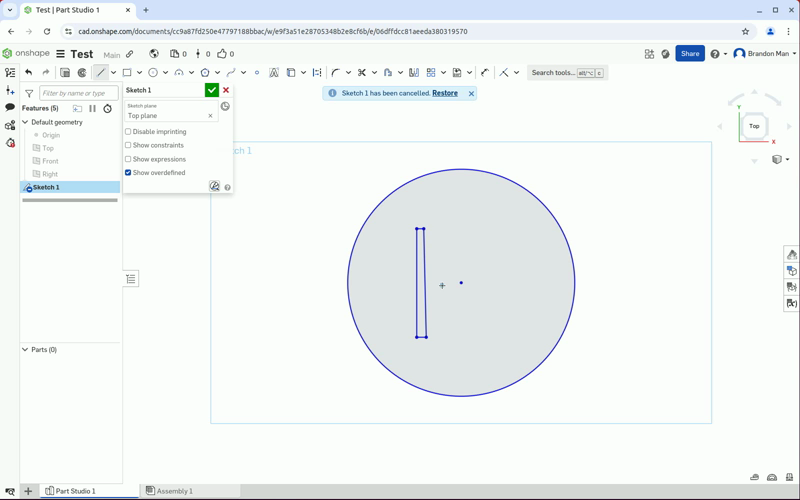
key_down(shift)
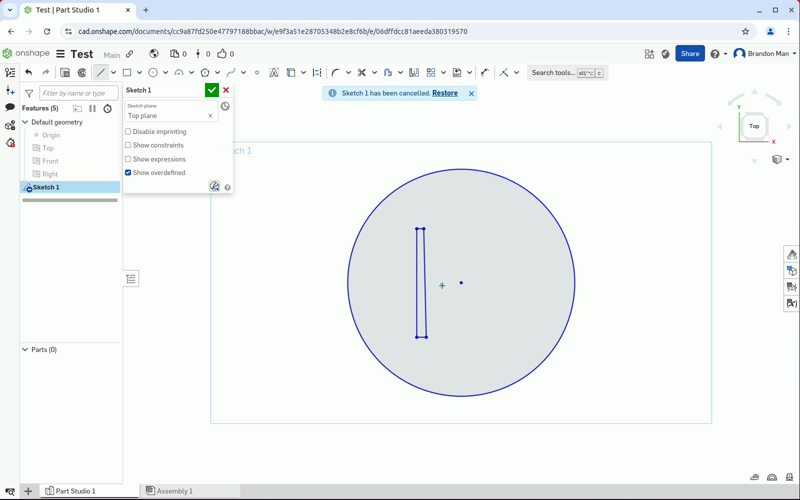
mouse_move(472, 285)
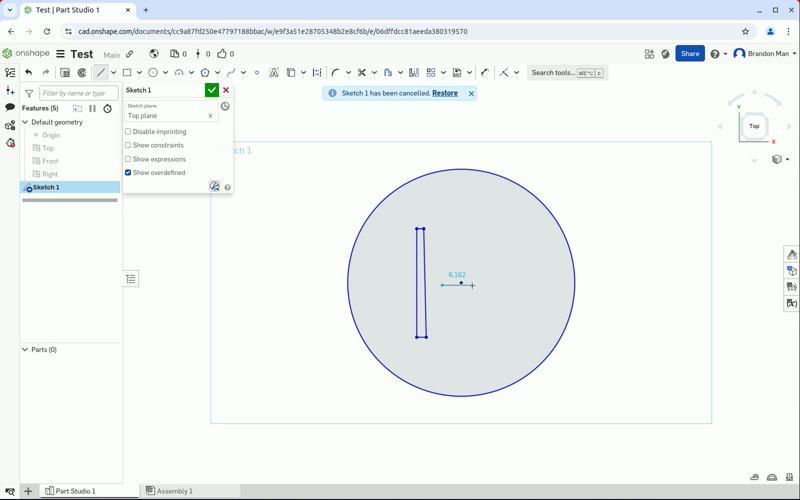
mouse_move(470, 285)
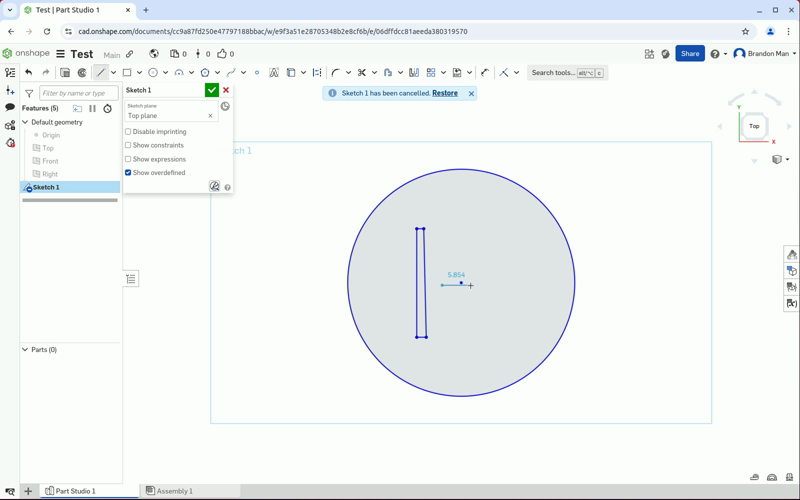
click(470, 285)
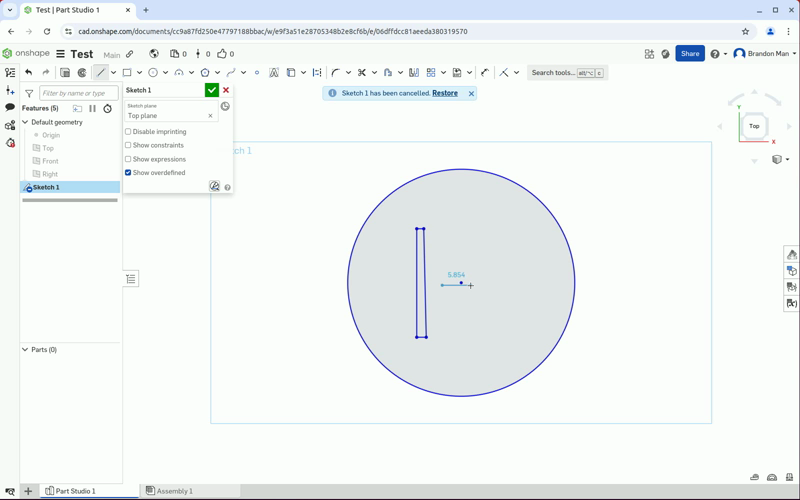
key_up(shift)
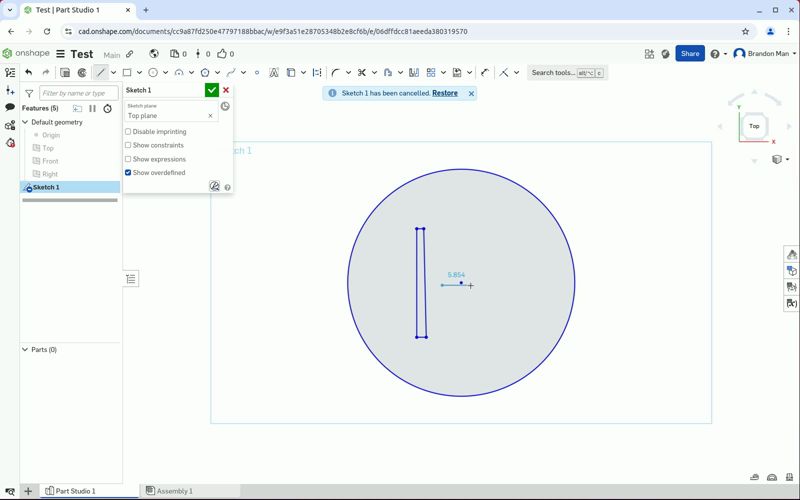
key_down(shift)
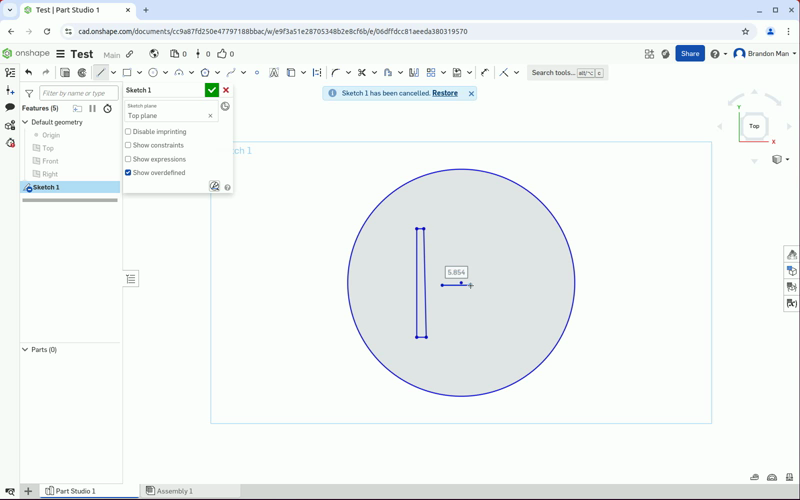
mouse_move(500, 285)
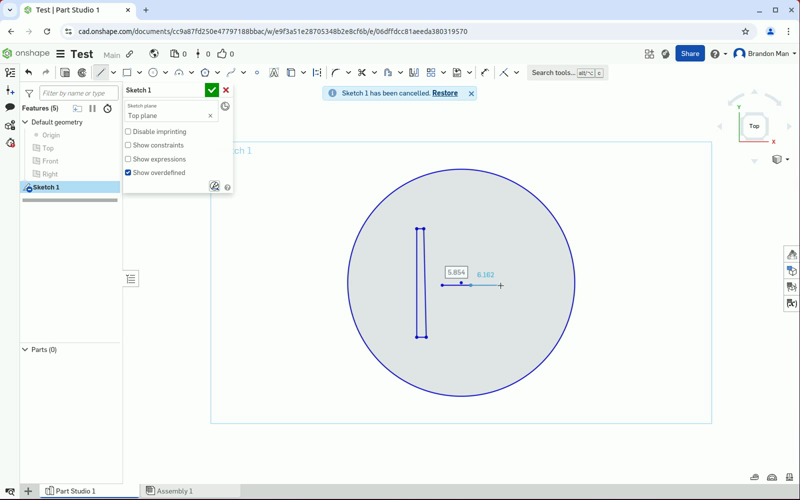
mouse_move(470, 278)
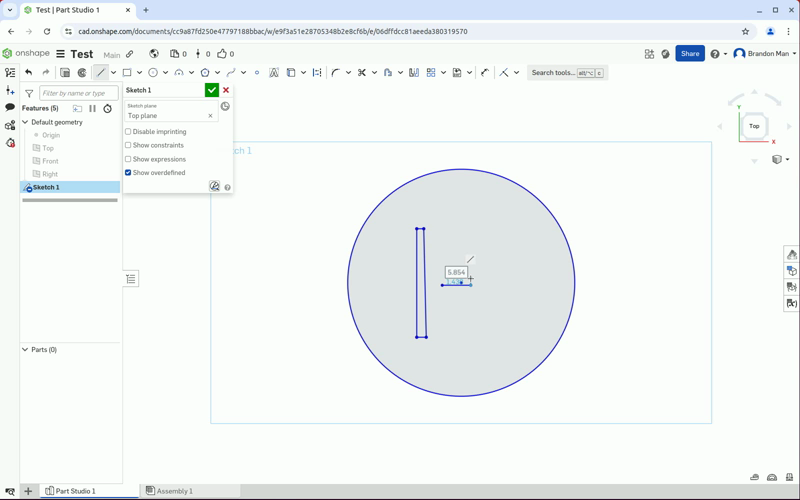
scroll(6)
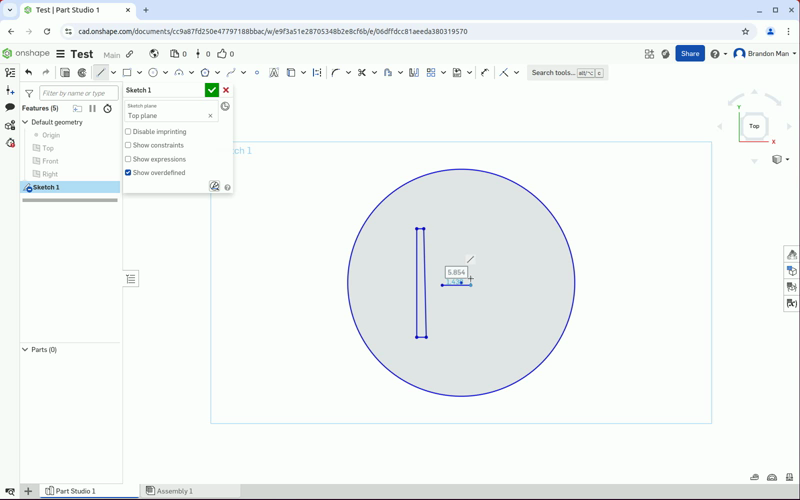
scroll(6)
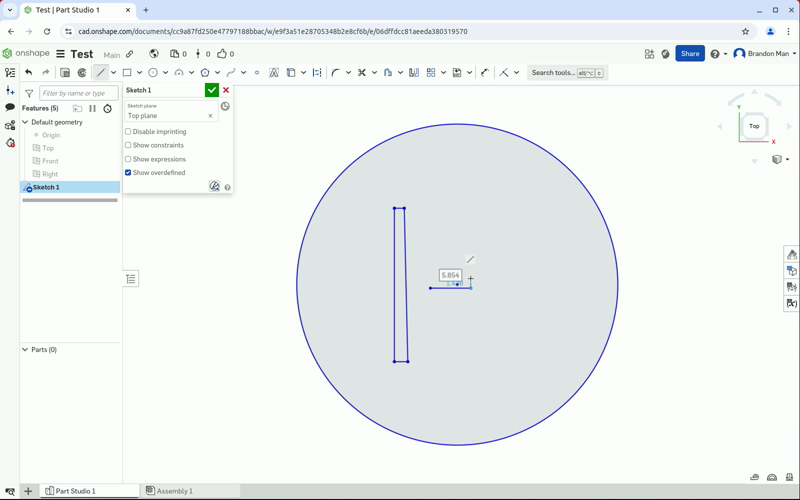
scroll(6)
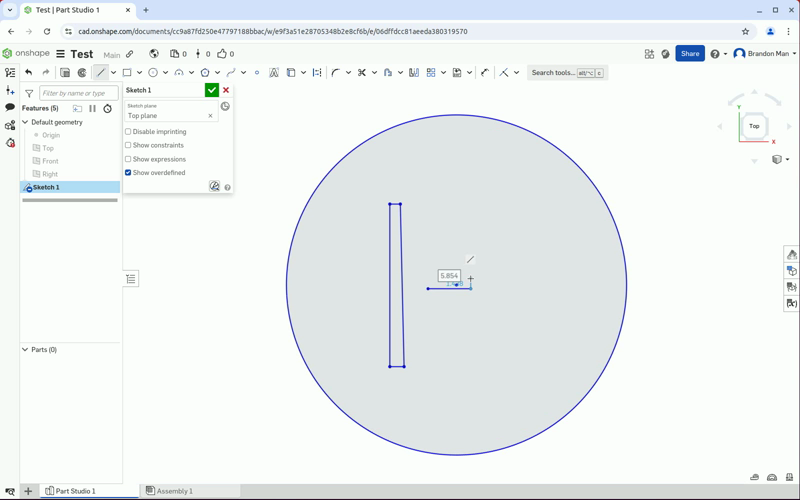
scroll(6)
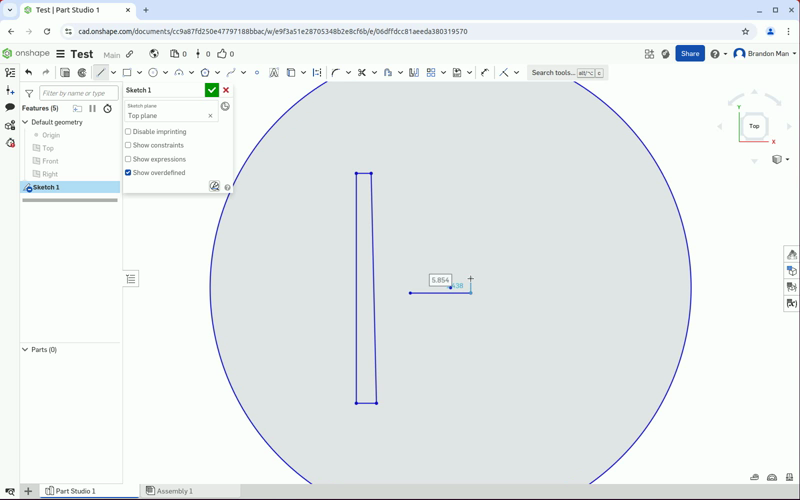
scroll(6)
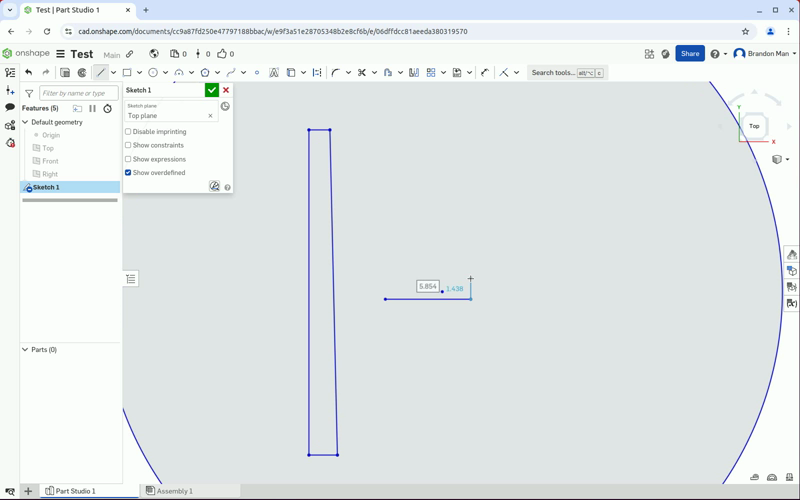
scroll(6)
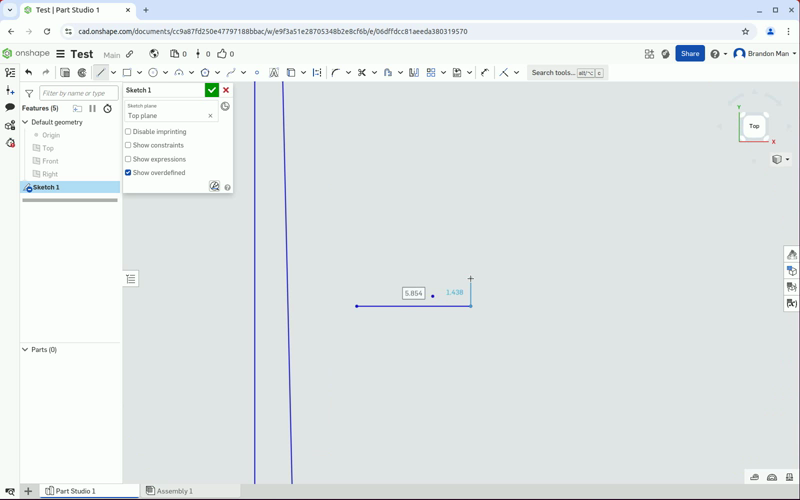
scroll(6)
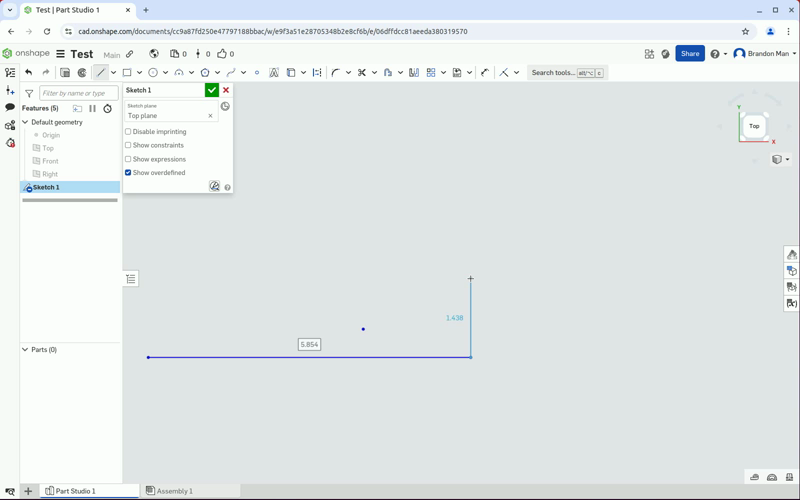
click(470, 278)
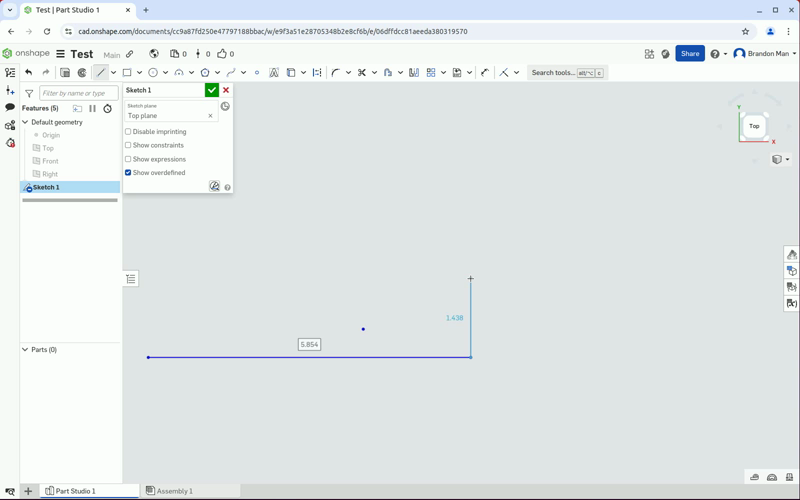
scroll(-6)
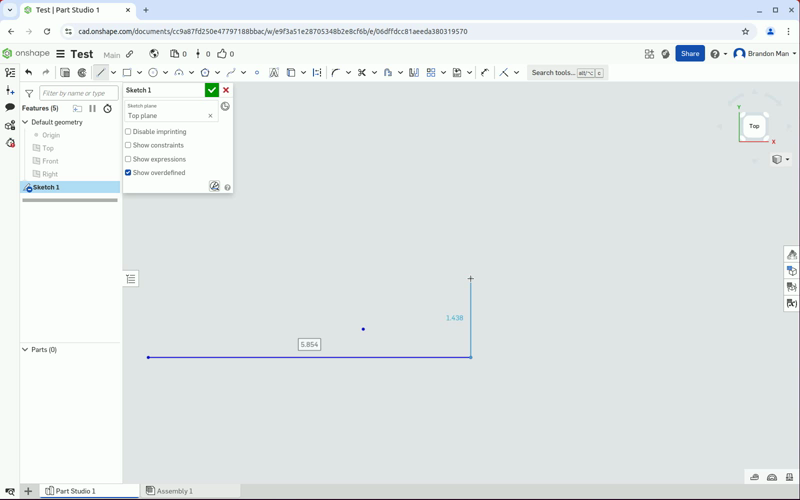
scroll(-6)
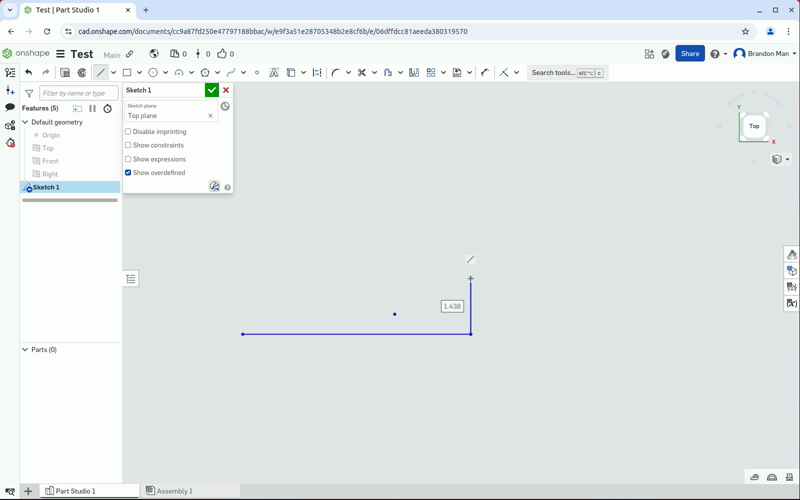
scroll(-6)
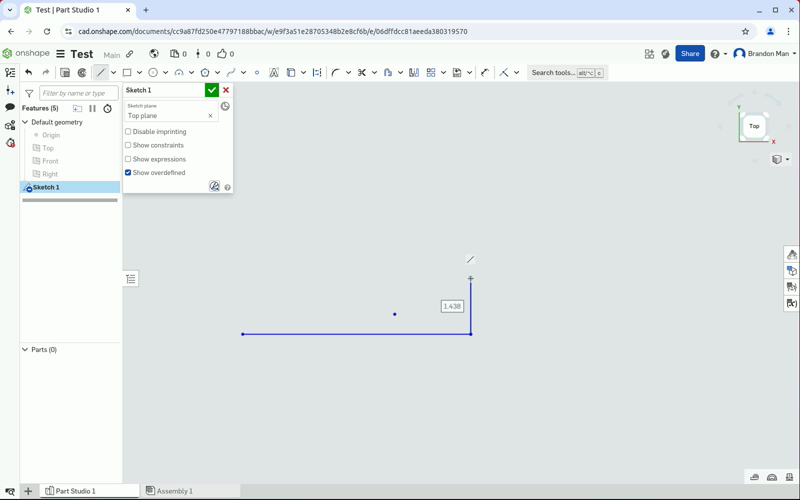
scroll(-6)
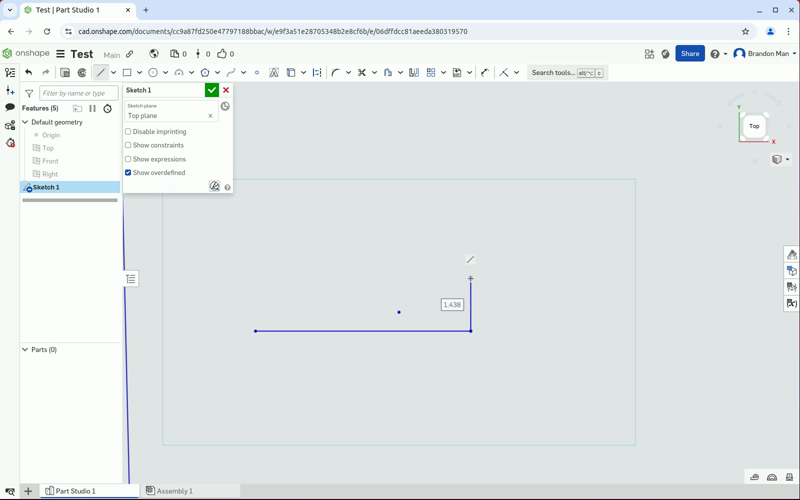
scroll(-6)
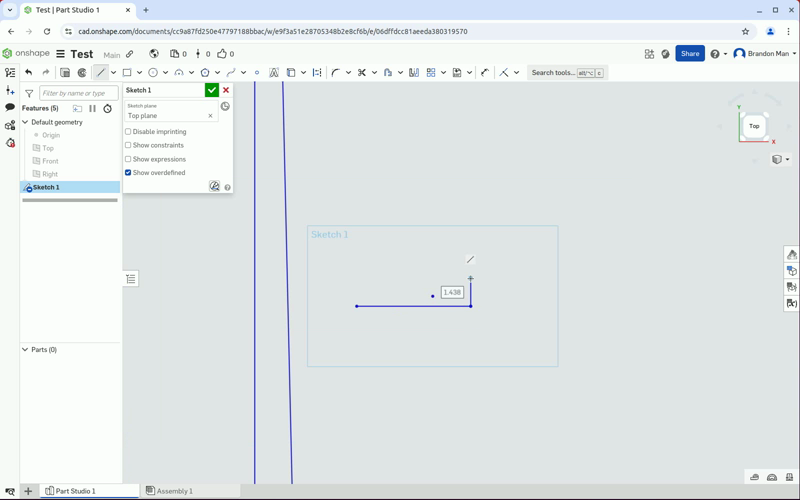
scroll(-6)
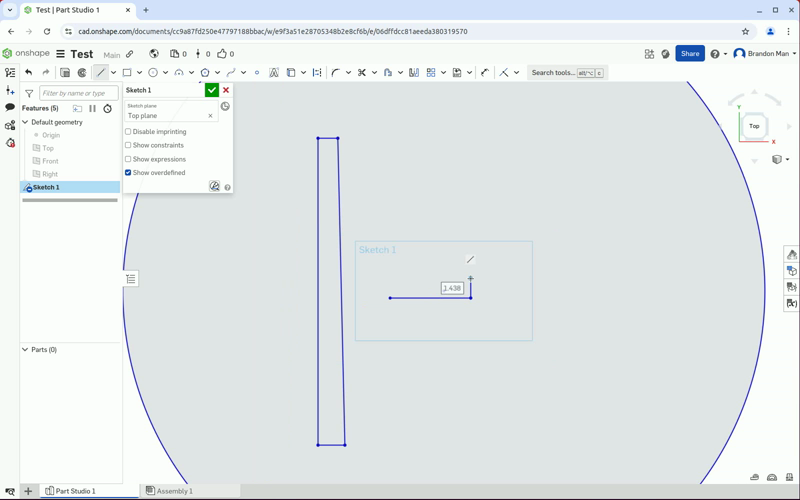
scroll(-6)
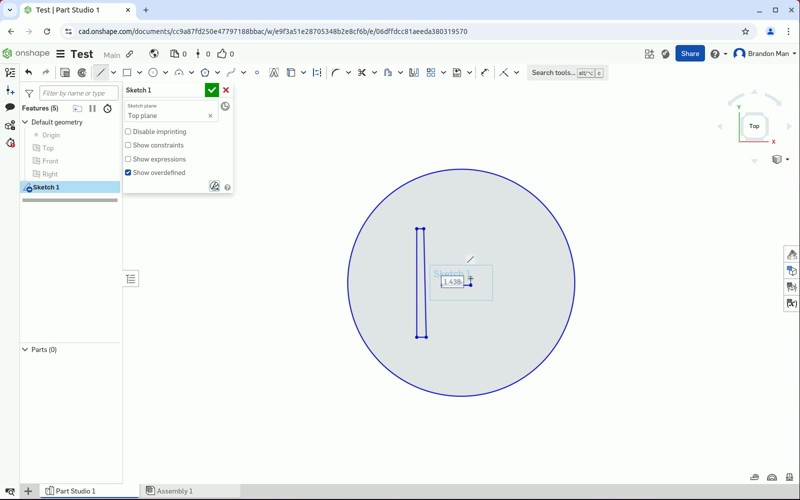
key_up(shift)
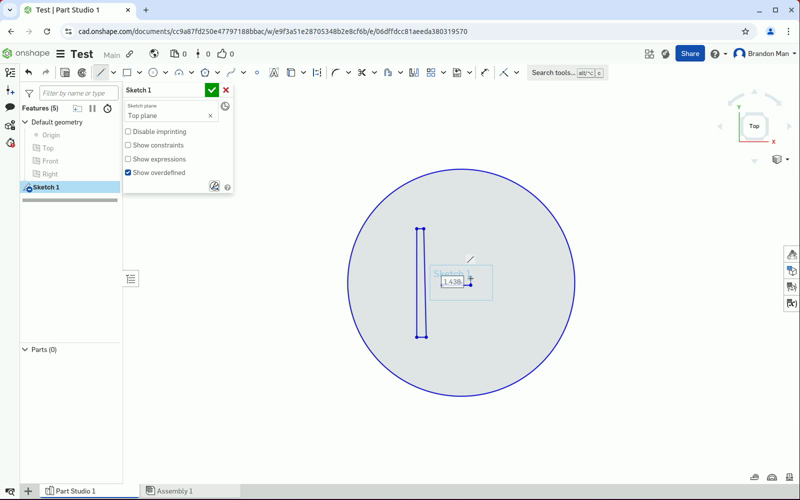
key_down(shift)
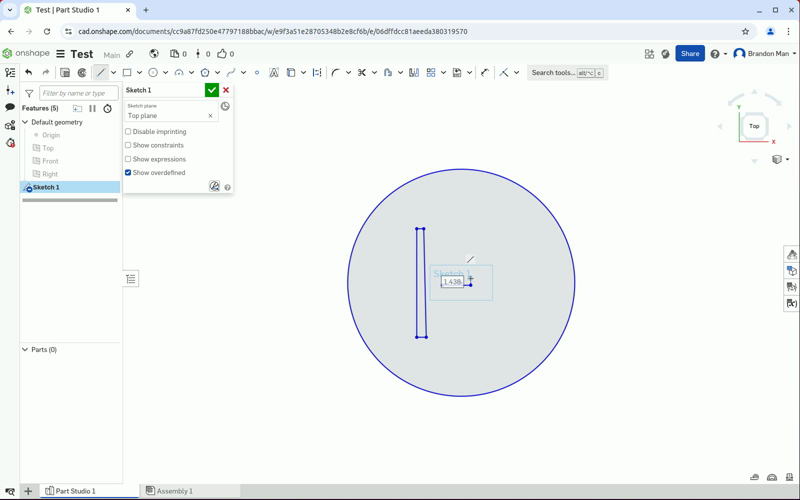
mouse_move(500, 278)
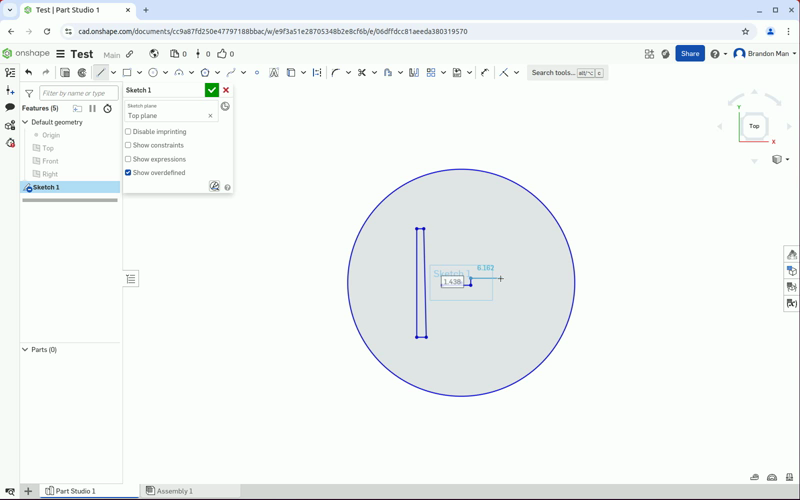
mouse_move(442, 278)
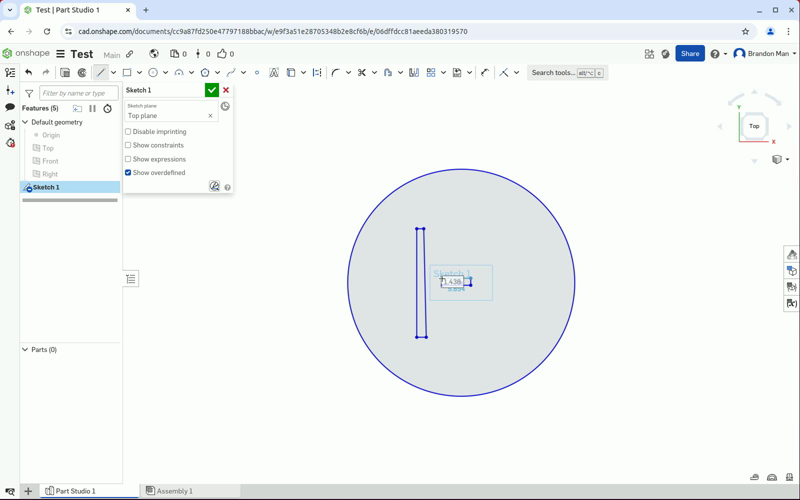
click(442, 278)
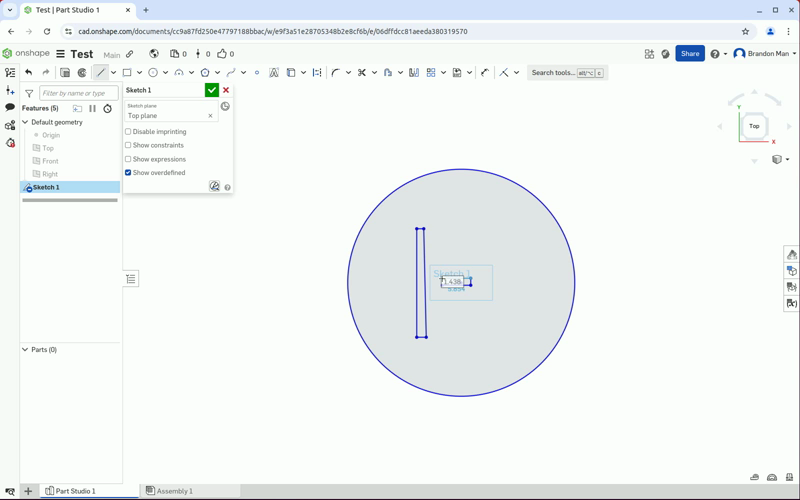
key_up(shift)
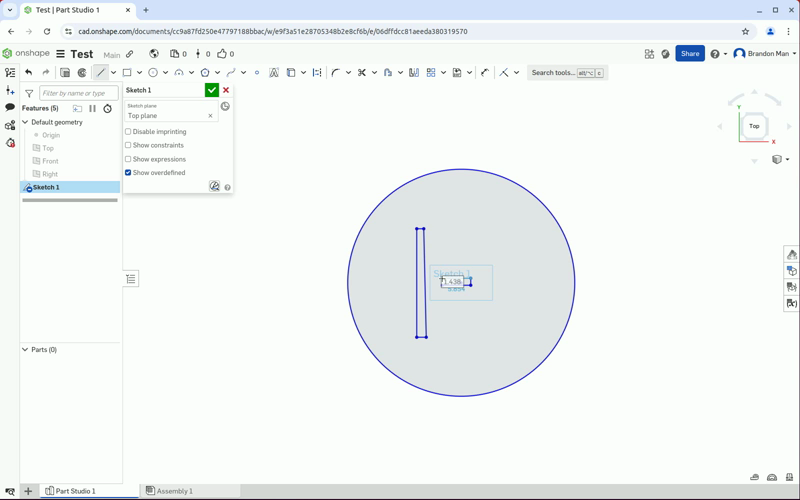
mouse_move(472, 278)
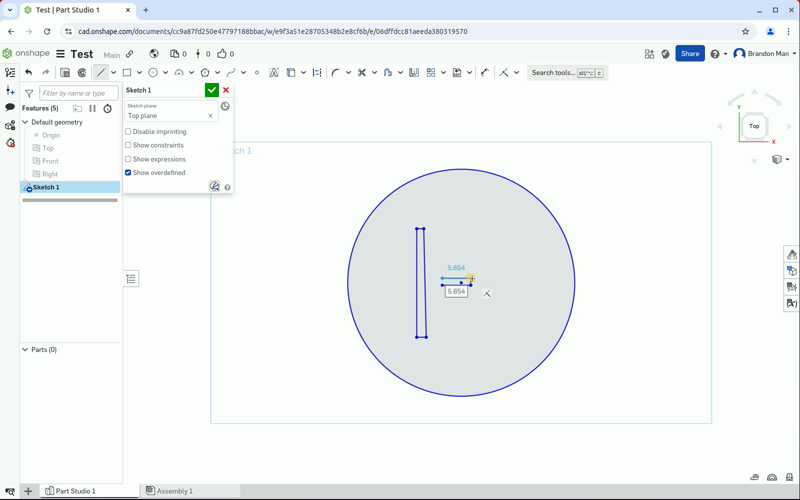
key_down(shift)
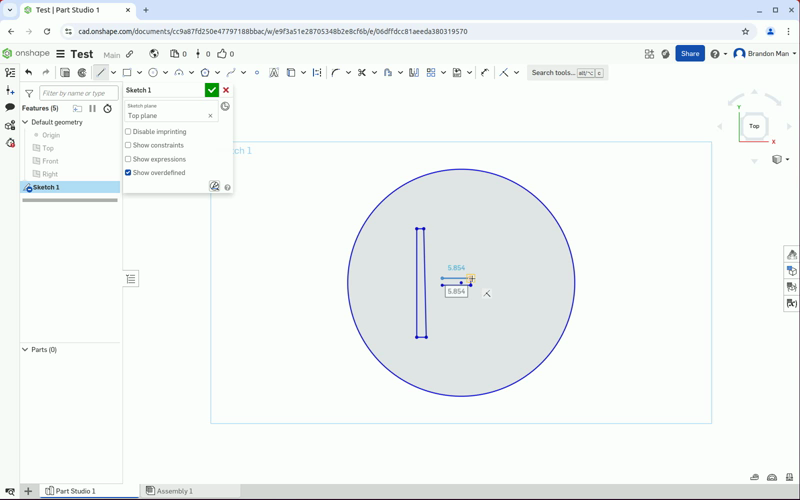
mouse_move(442, 285)
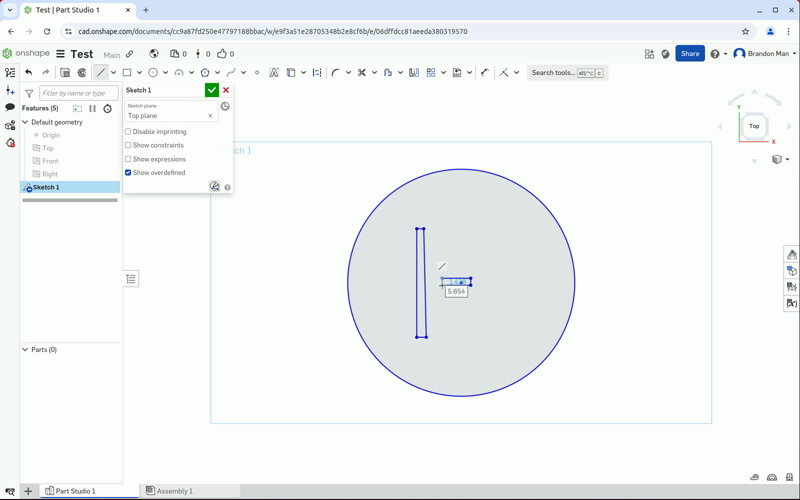
scroll(6)
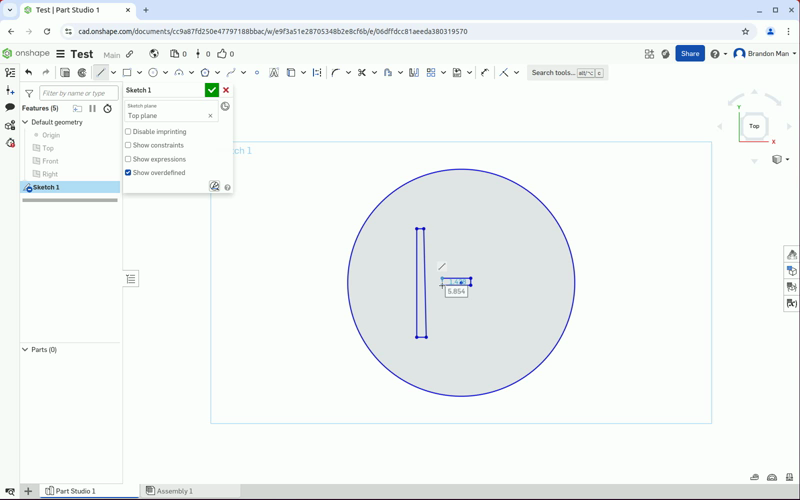
scroll(6)
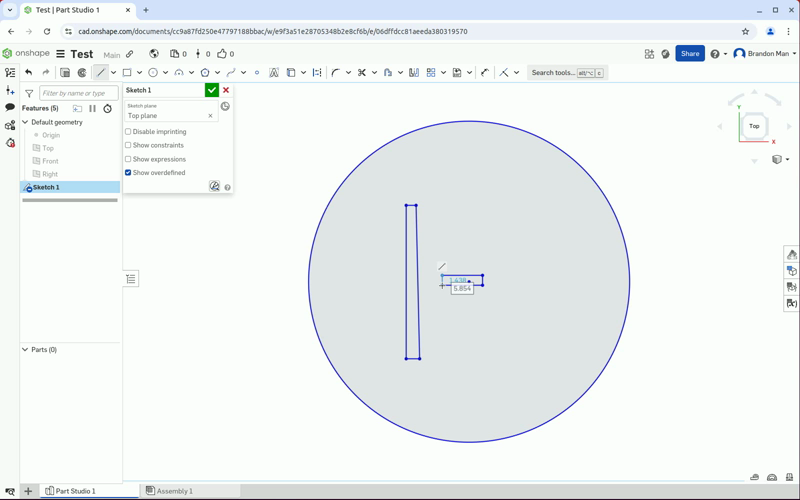
scroll(6)
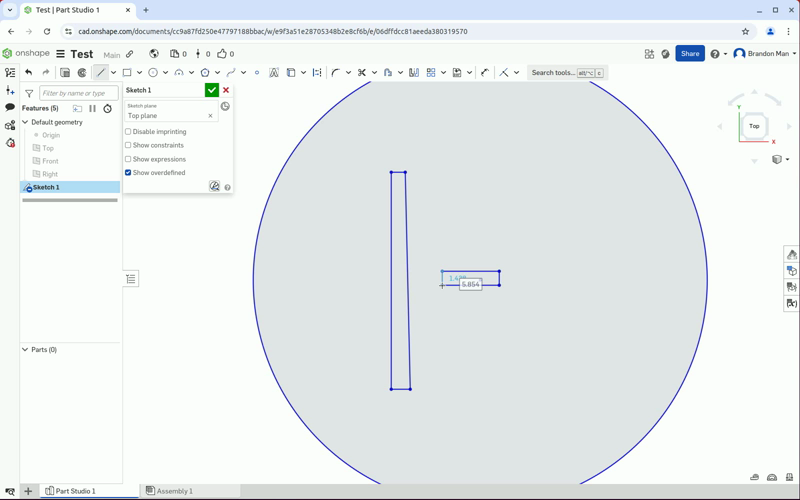
scroll(6)
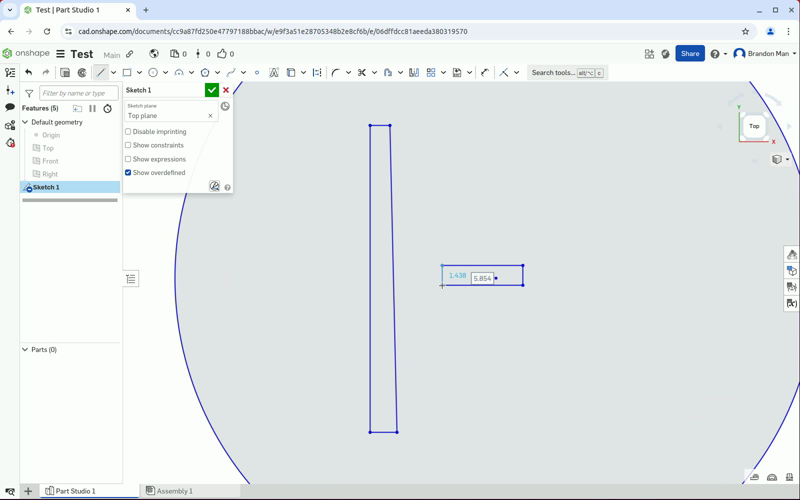
scroll(6)
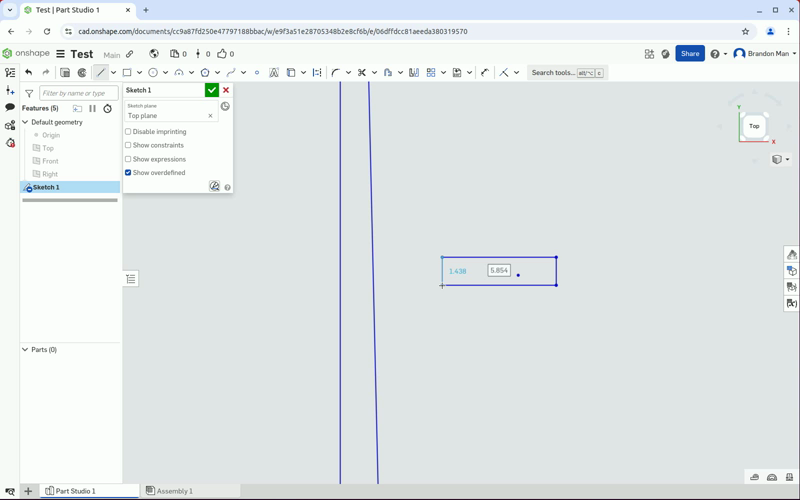
scroll(6)
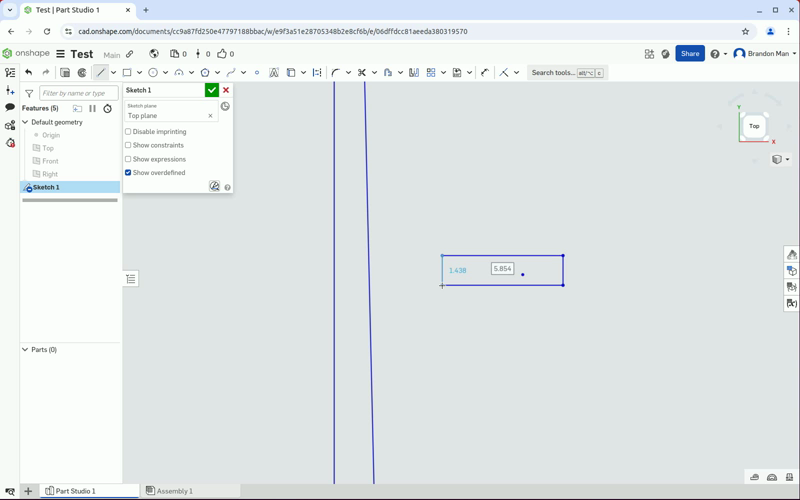
scroll(6)
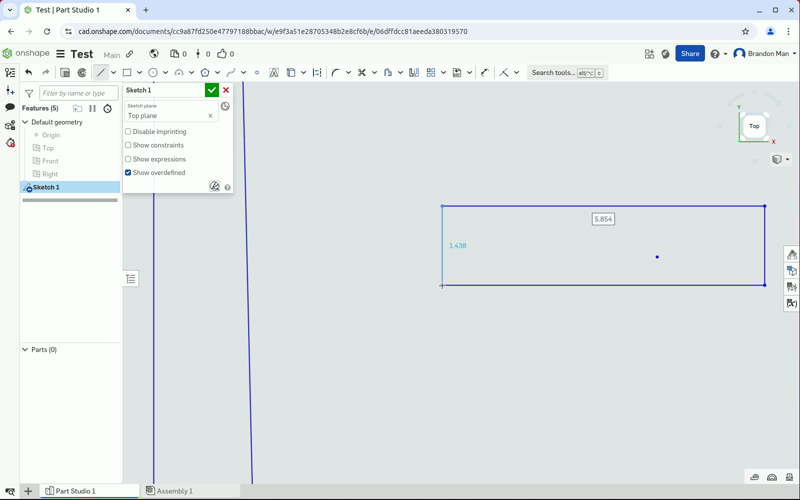
key_up(shift)
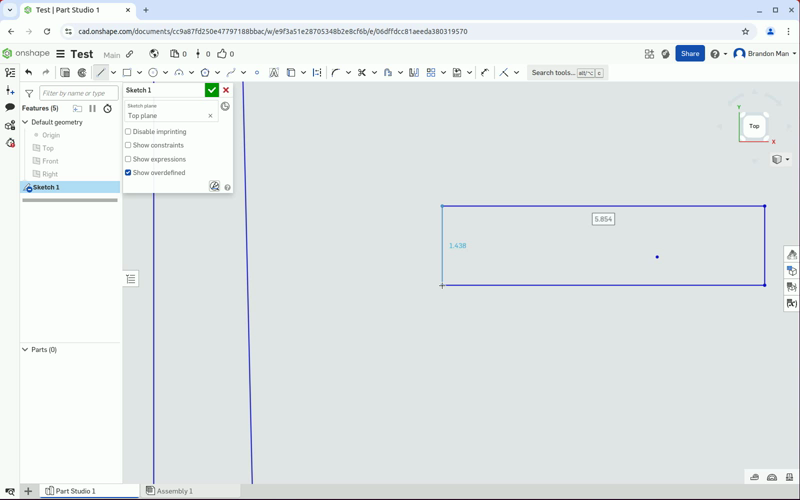
click(442, 285)
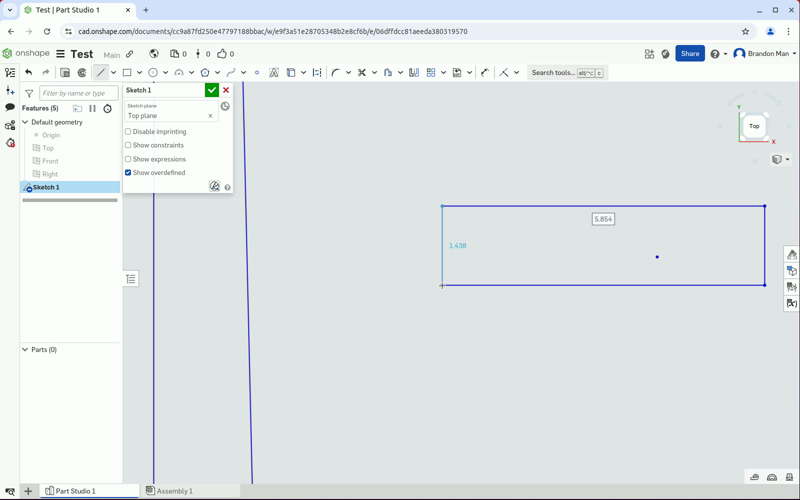
scroll(-6)
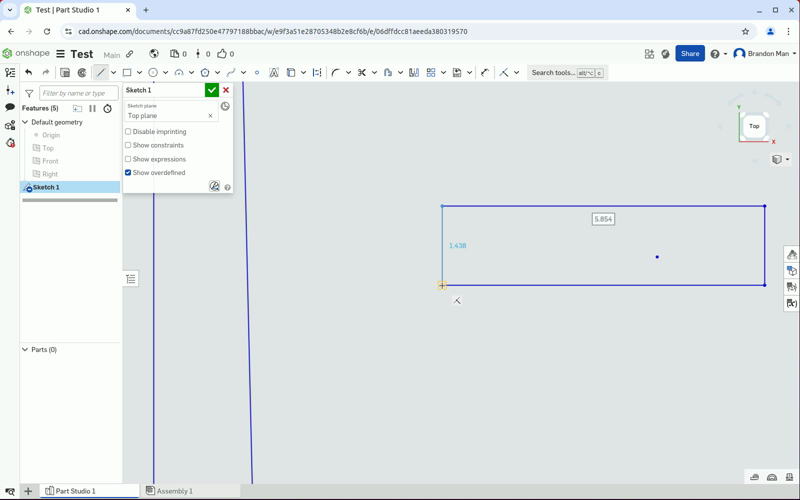
scroll(-6)
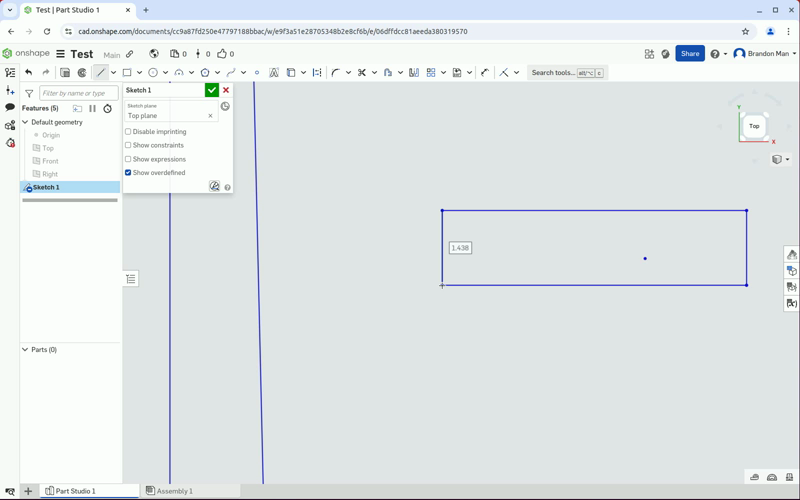
scroll(-6)
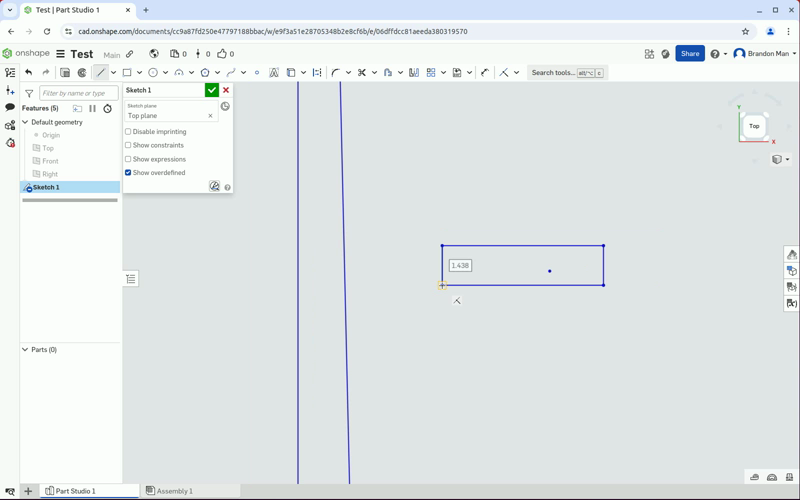
scroll(-6)
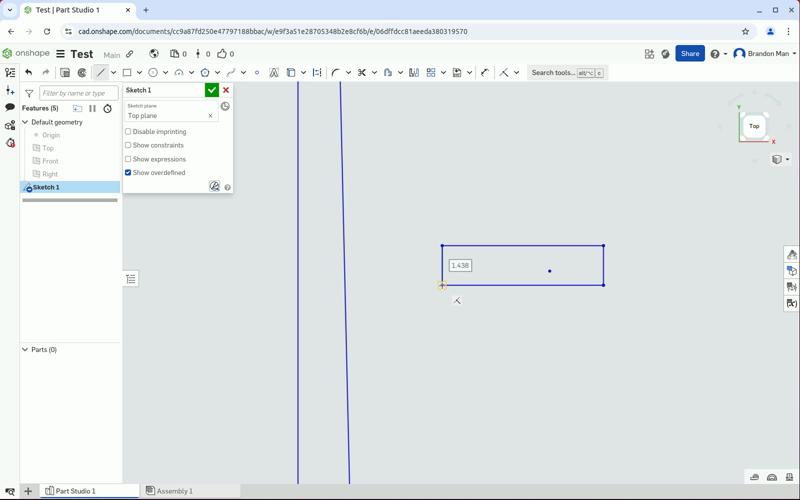
scroll(-6)
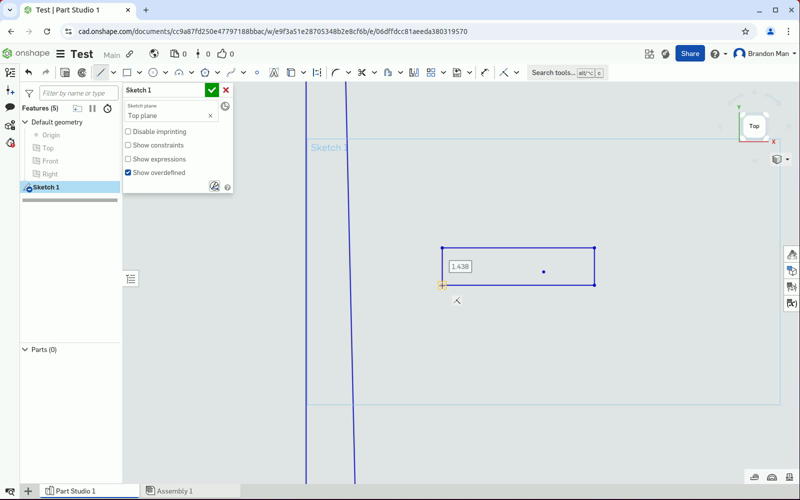
scroll(-6)
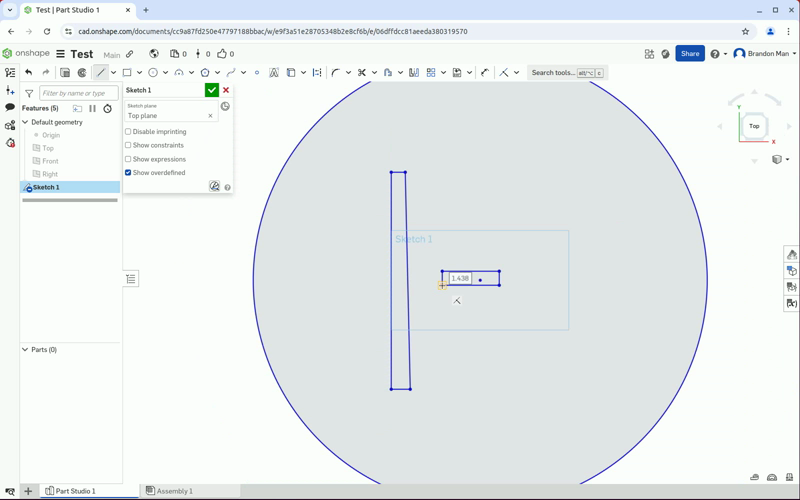
scroll(-6)
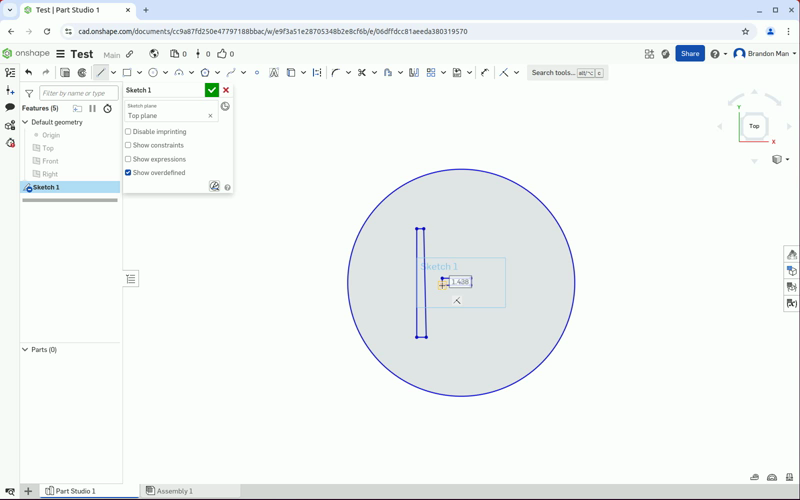
key(esc)
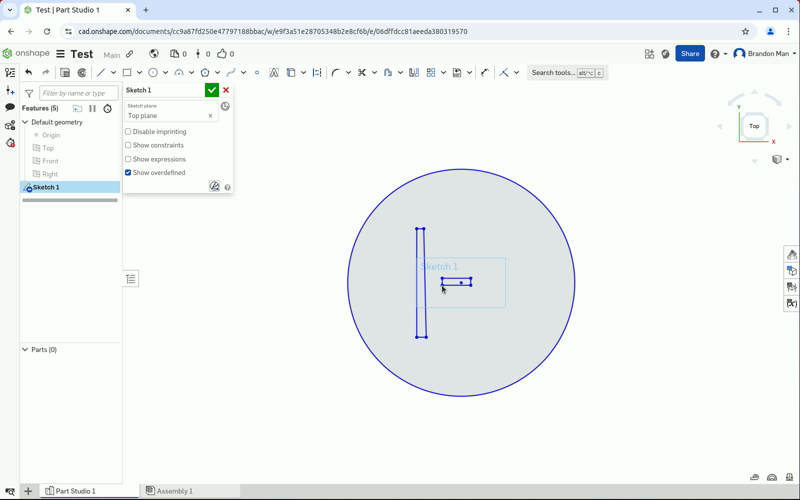
key(l)
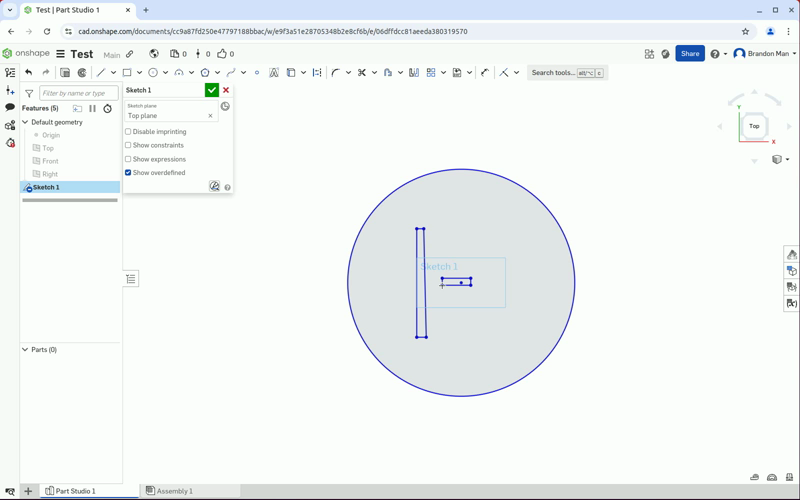
key_down(shift)
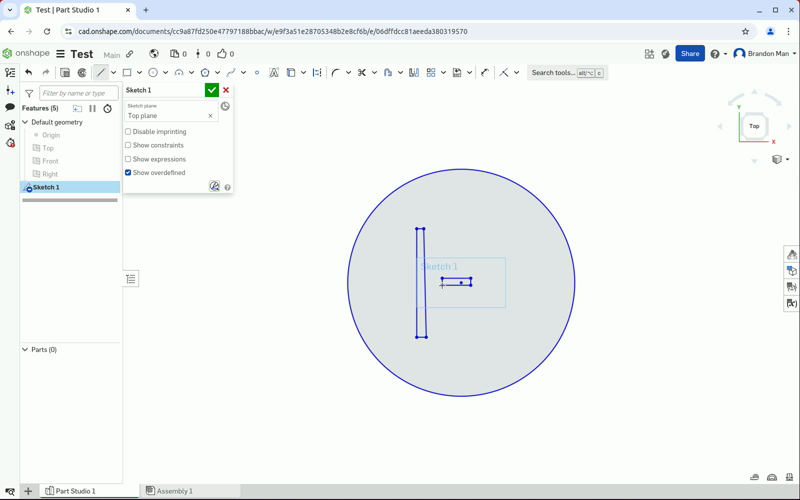
mouse_move(477, 311)
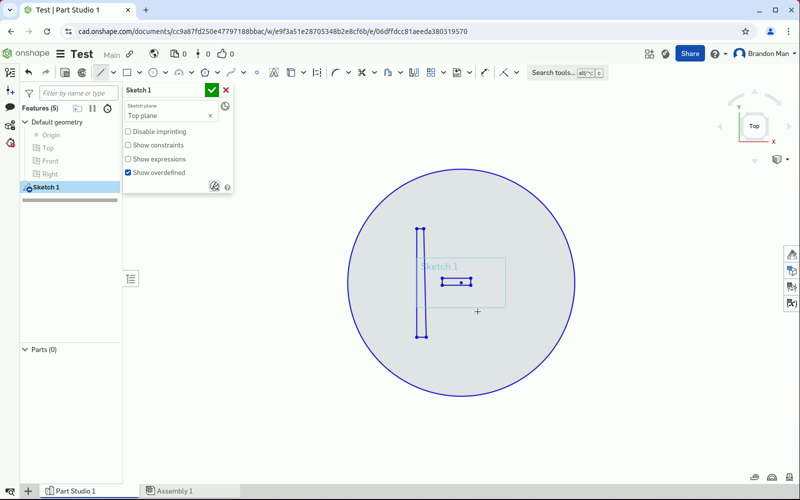
click(477, 311)
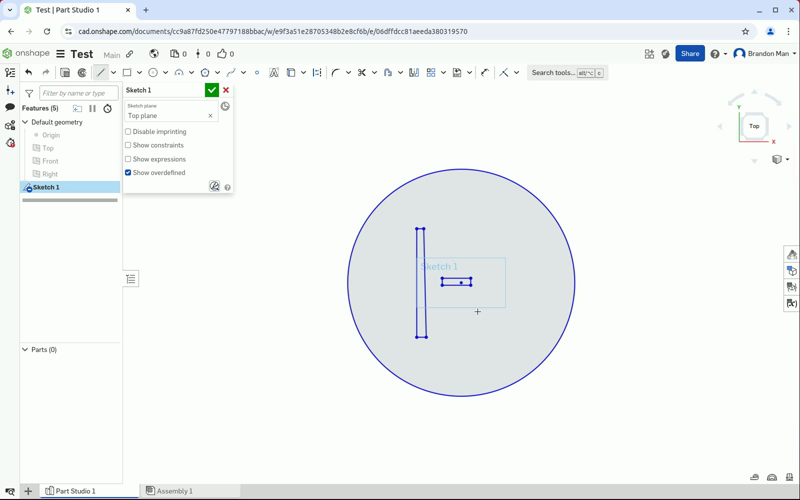
key_up(shift)
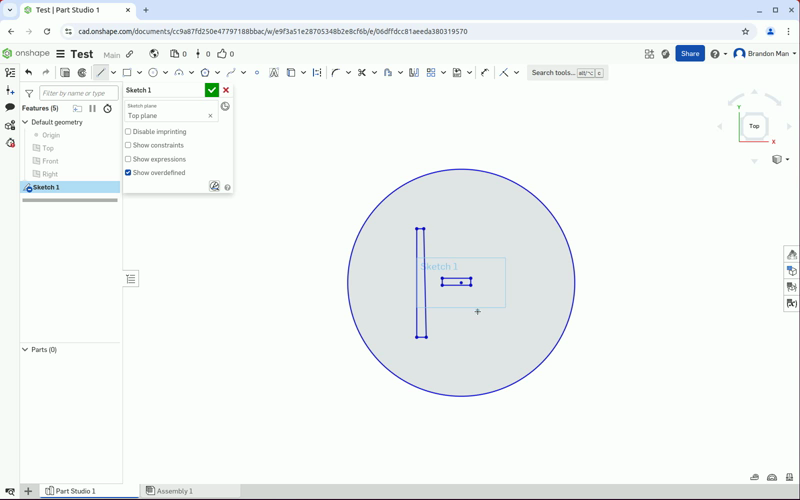
key_down(shift)
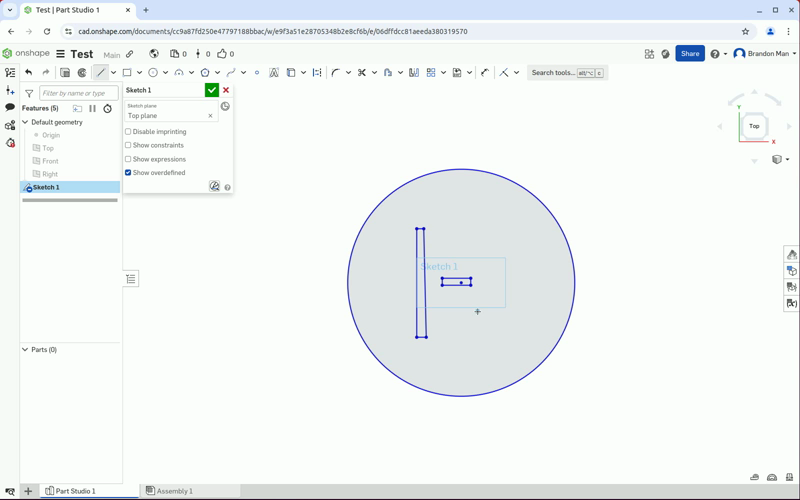
mouse_move(507, 311)
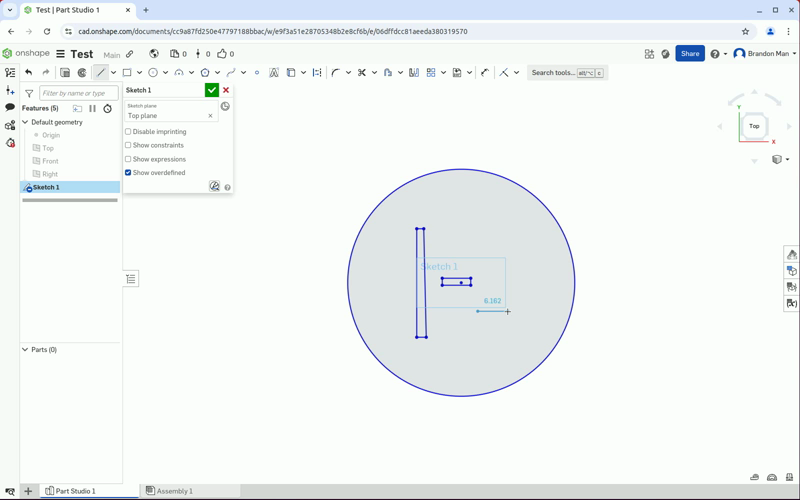
mouse_move(484, 313)
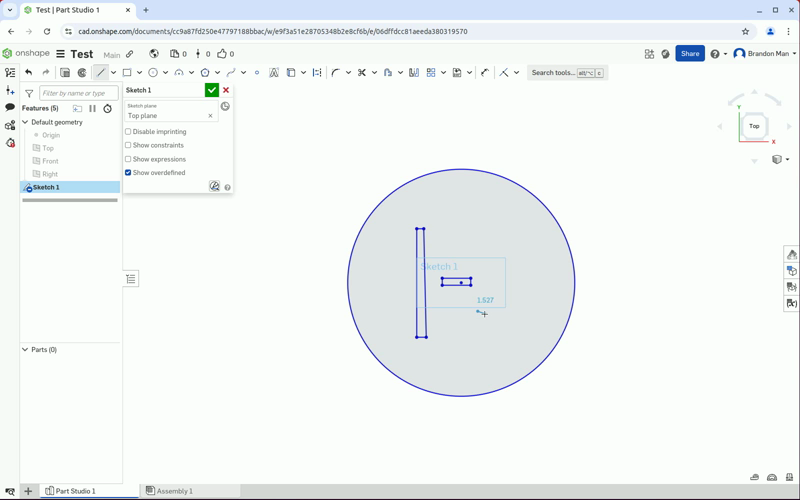
scroll(6)
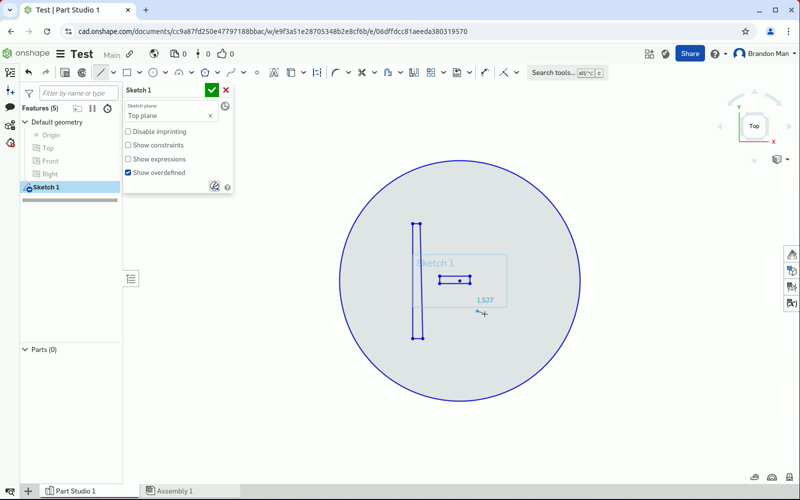
scroll(6)
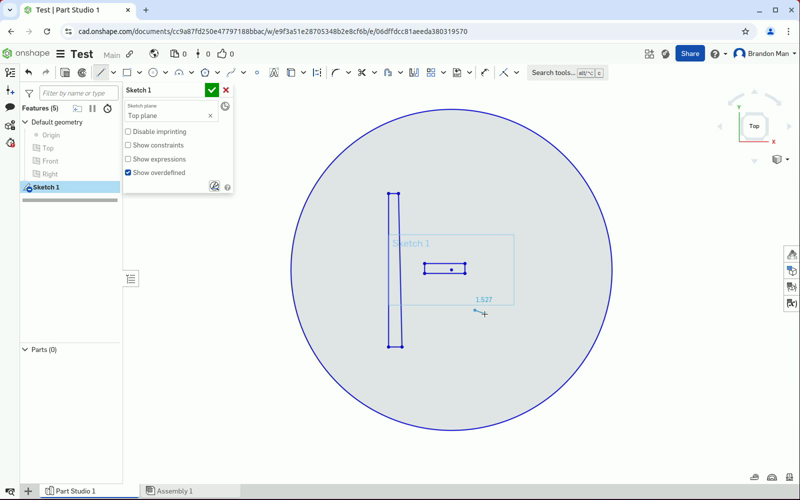
scroll(6)
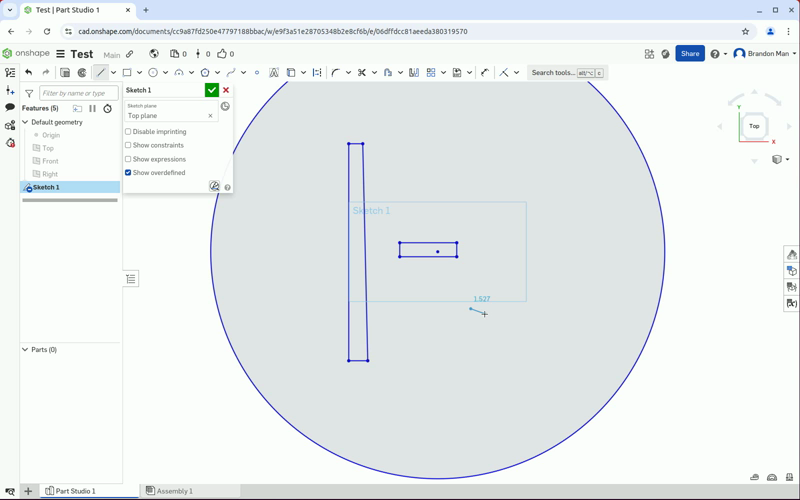
scroll(6)
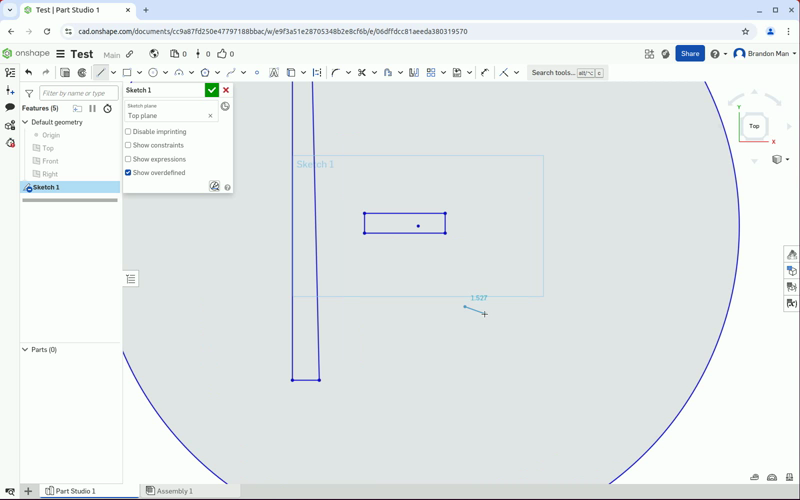
scroll(6)
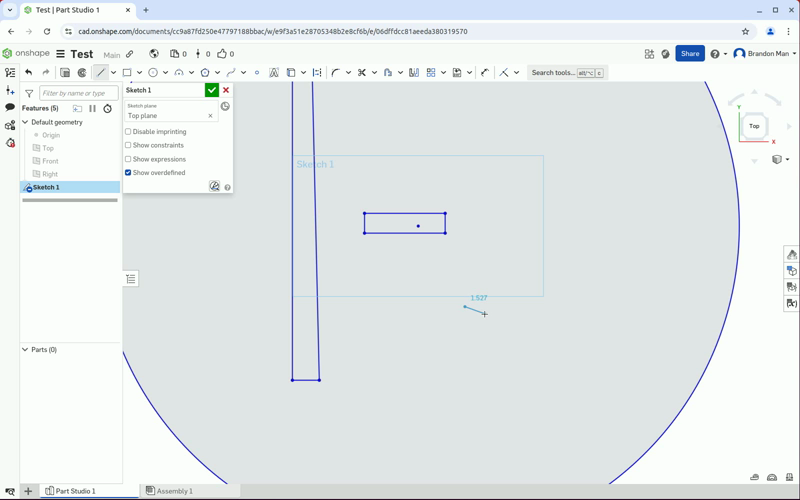
scroll(6)
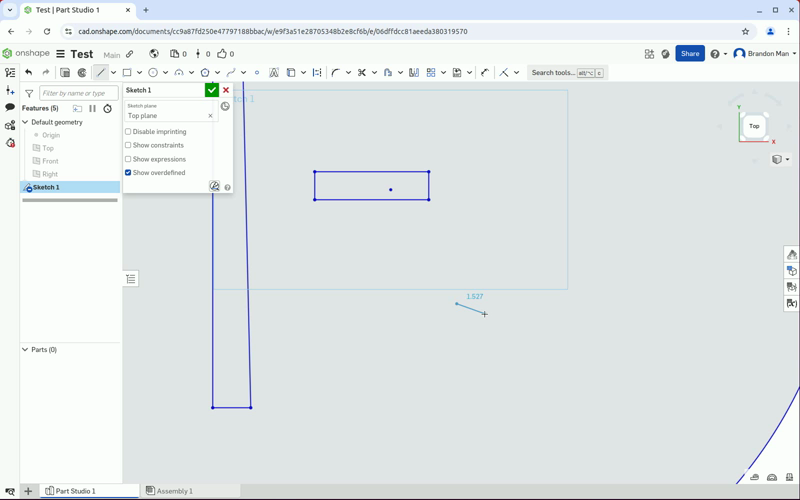
scroll(6)
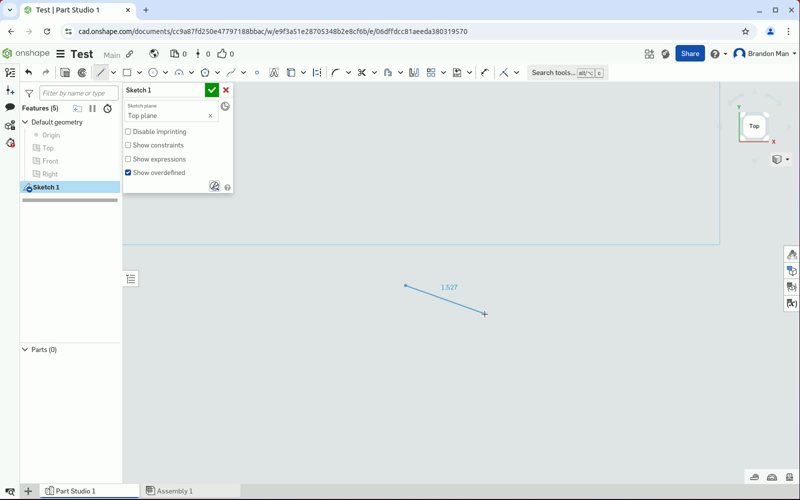
click(484, 313)
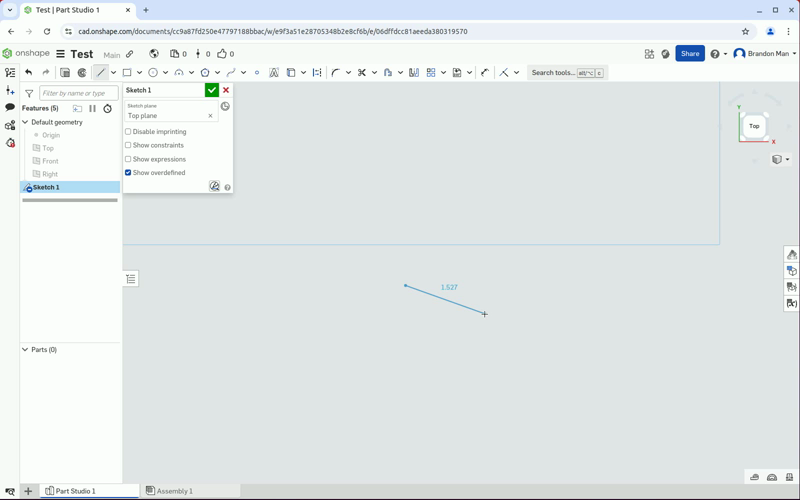
scroll(-6)
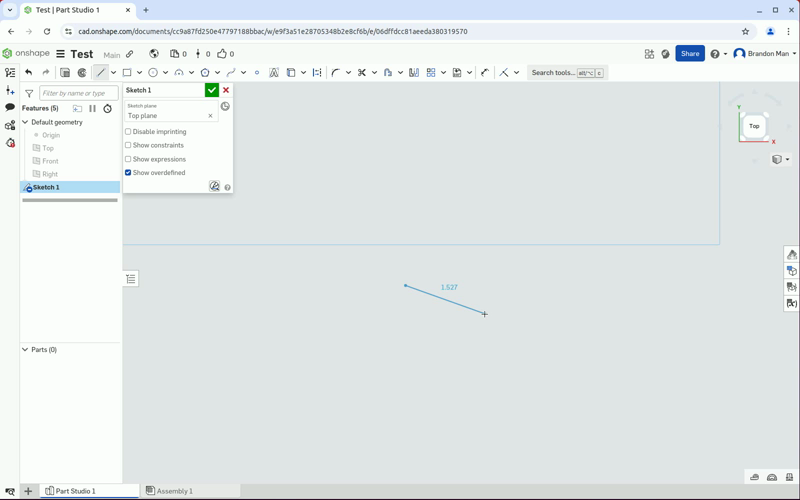
scroll(-6)
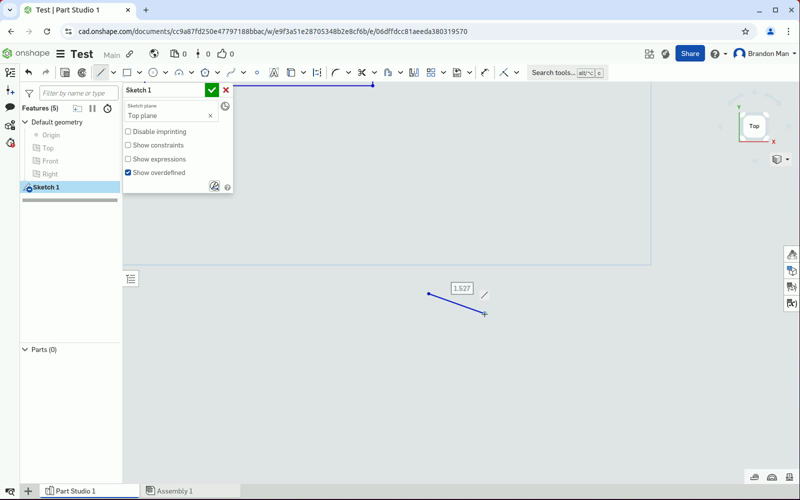
scroll(-6)
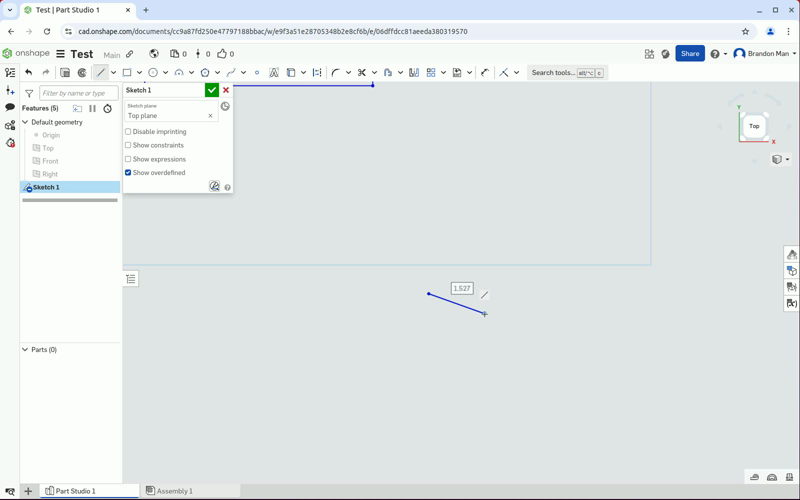
scroll(-6)
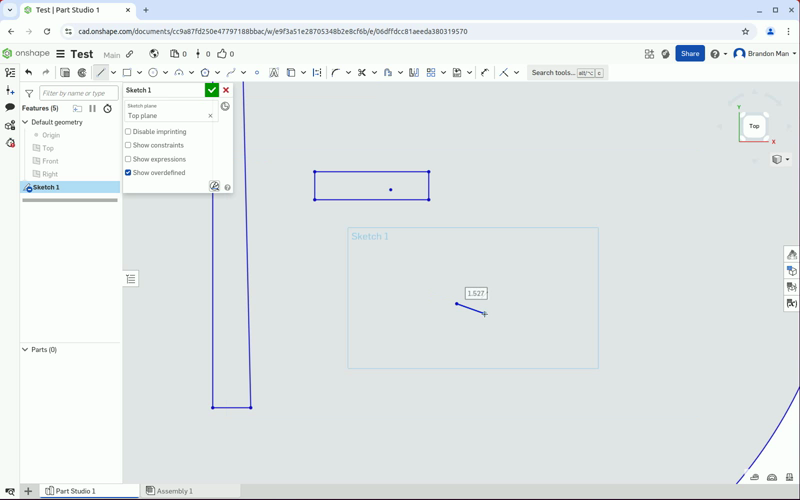
scroll(-6)
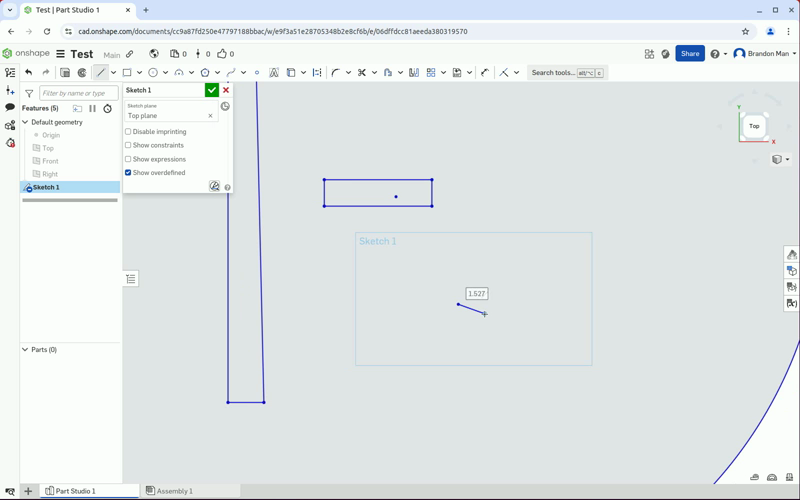
scroll(-6)
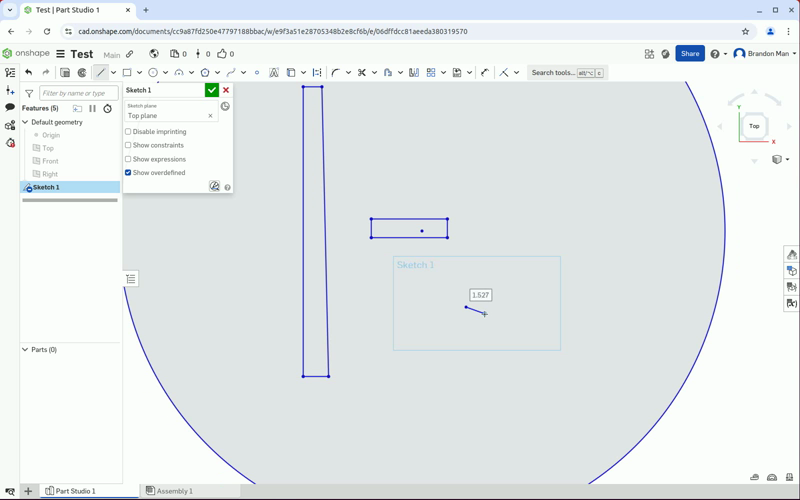
scroll(-6)
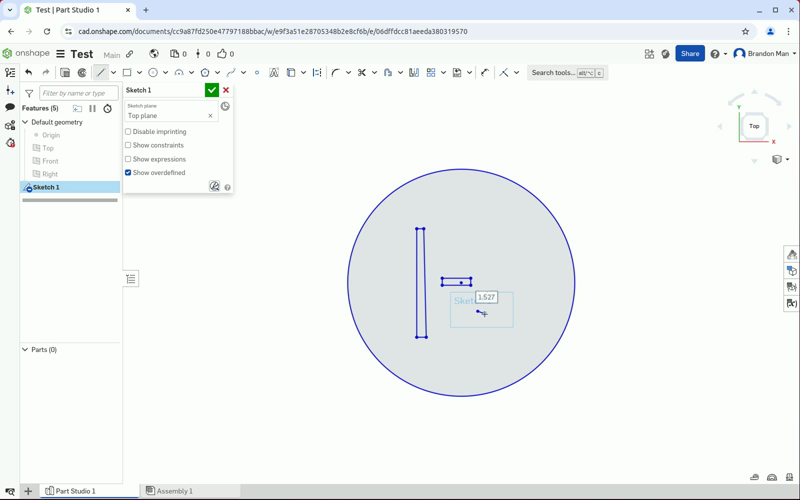
key_up(shift)
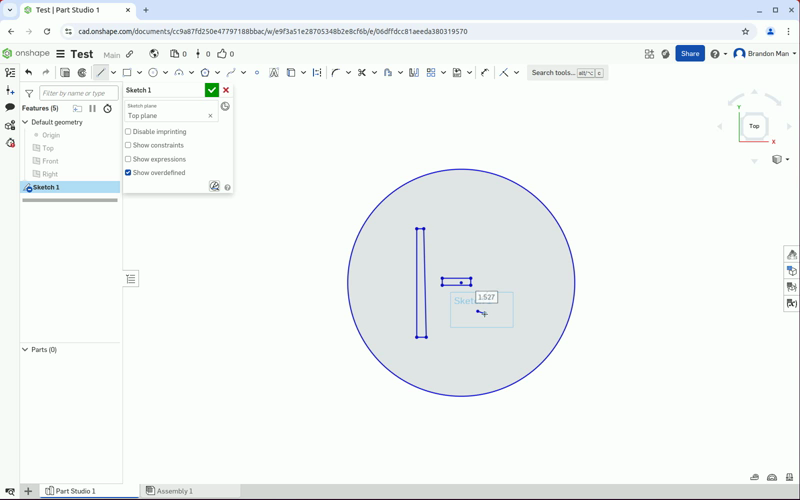
key_down(shift)
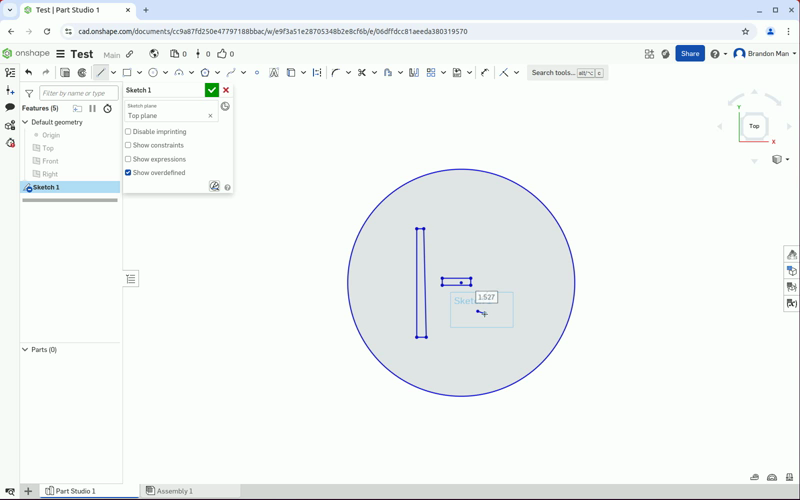
mouse_move(517, 235)
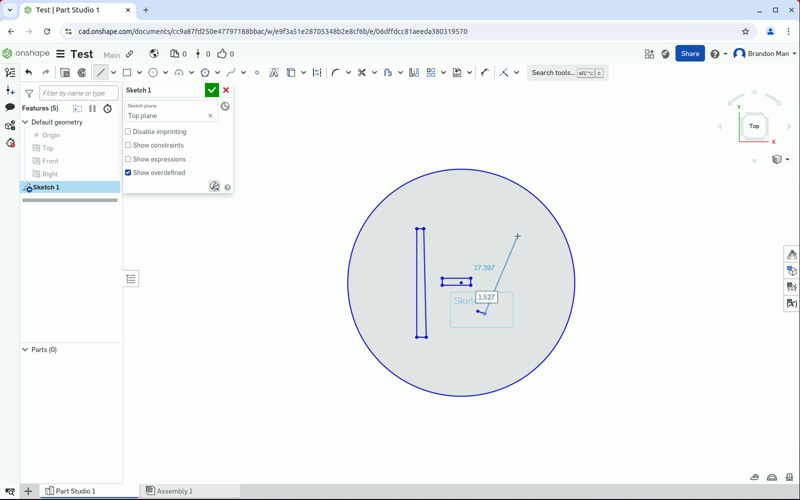
click(517, 235)
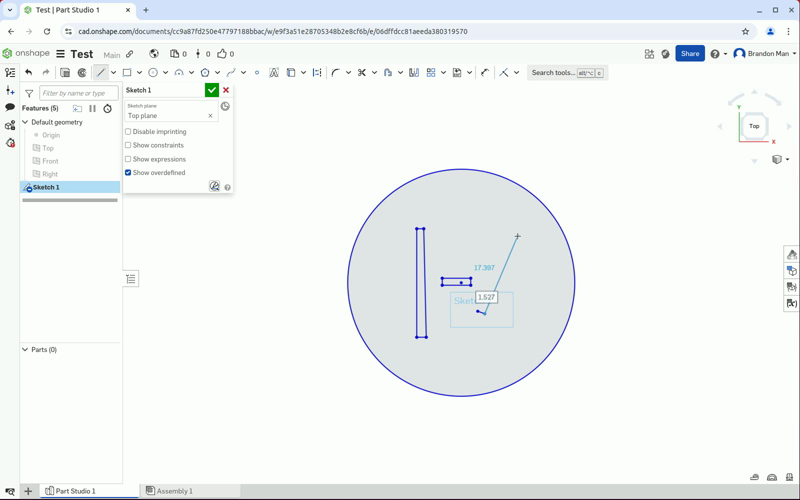
key_up(shift)
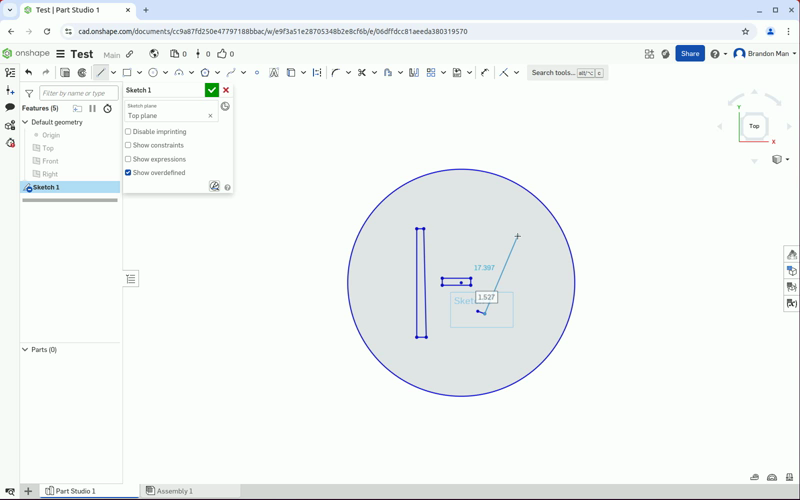
key_down(shift)
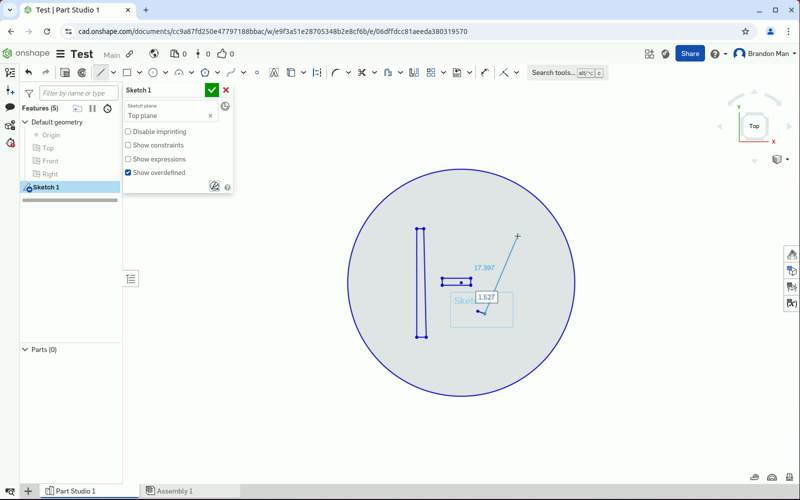
mouse_move(547, 235)
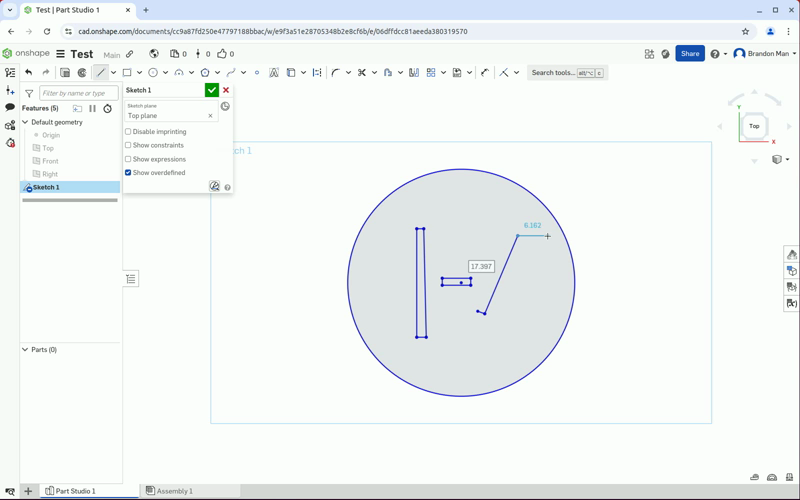
mouse_move(510, 233)
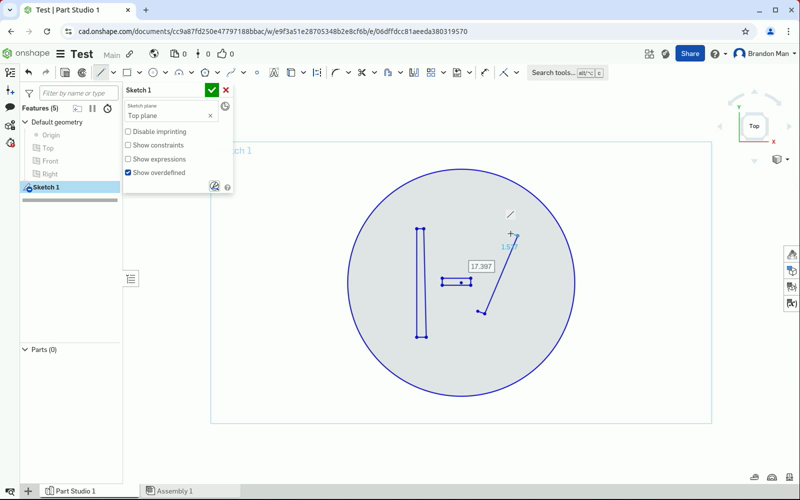
scroll(6)
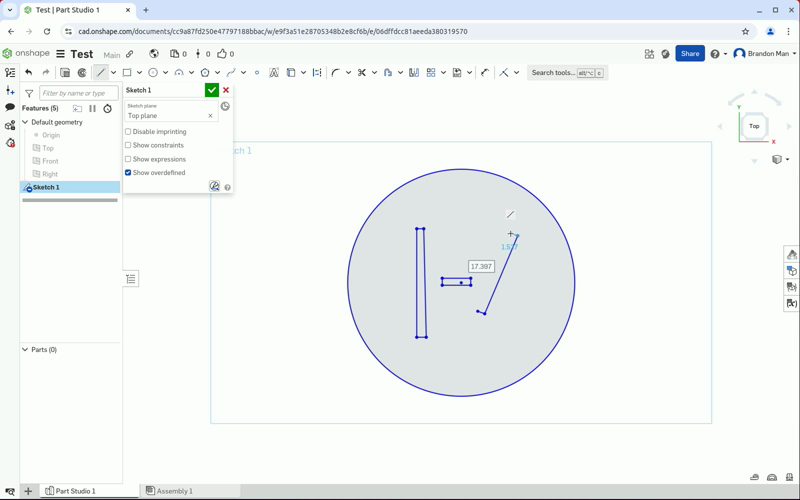
scroll(6)
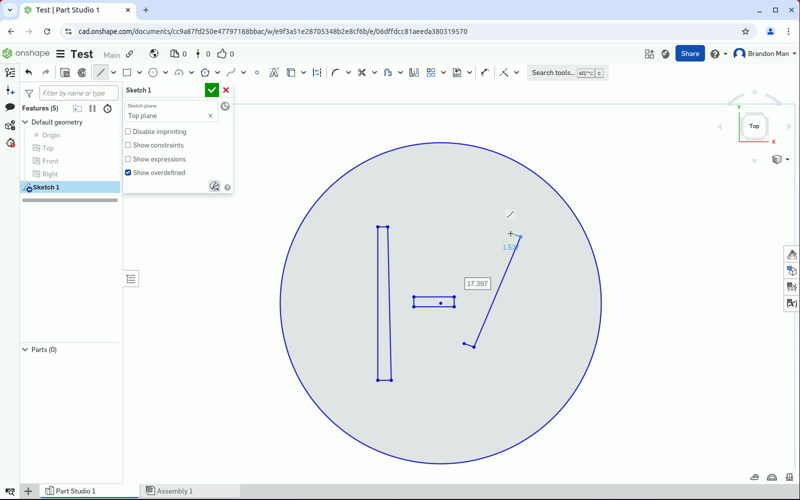
scroll(6)
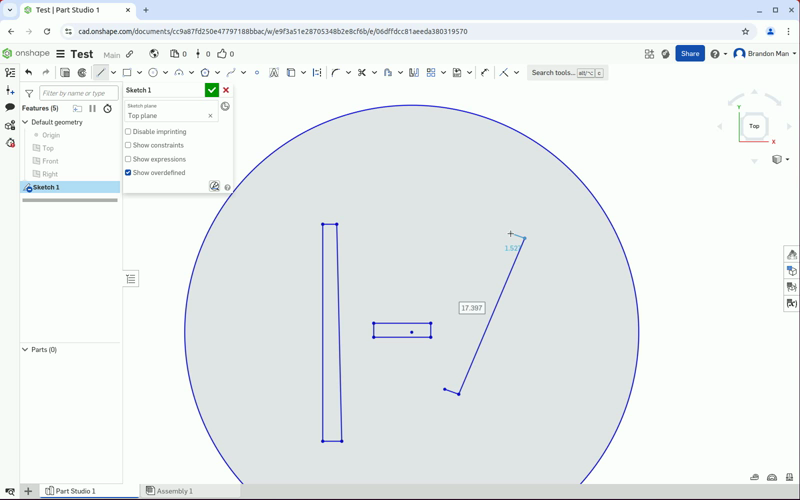
scroll(6)
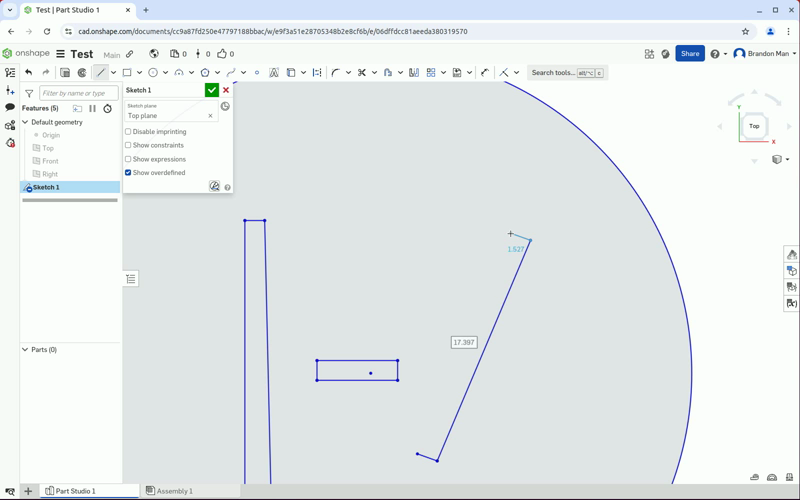
scroll(6)
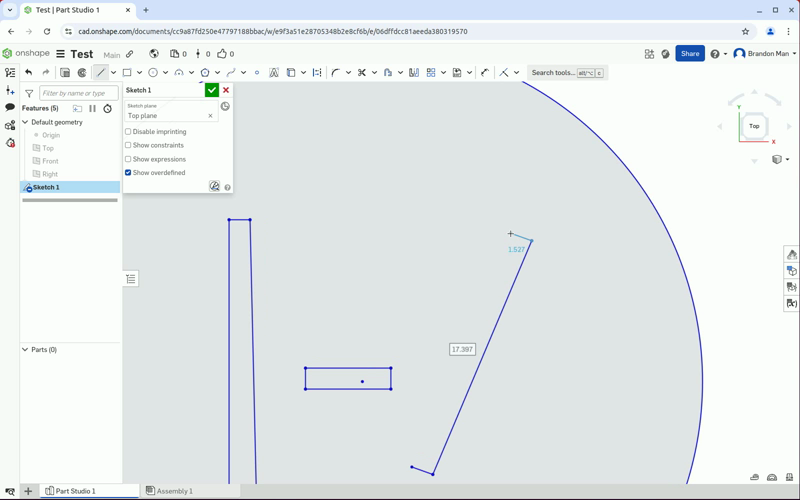
scroll(6)
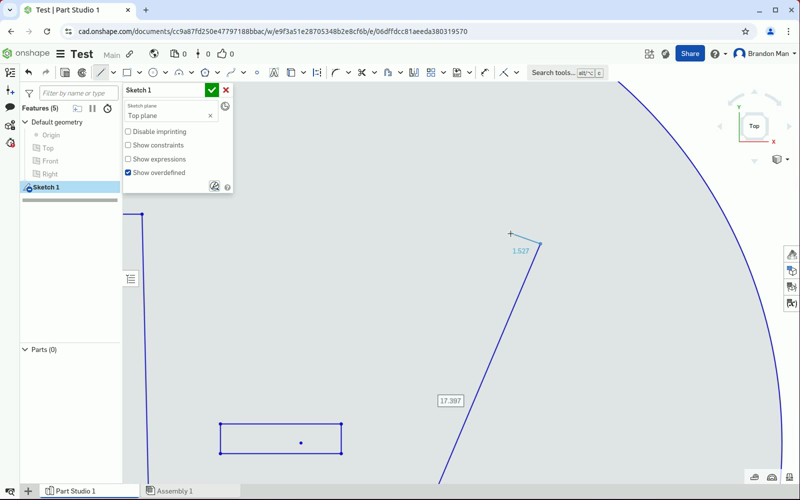
scroll(6)
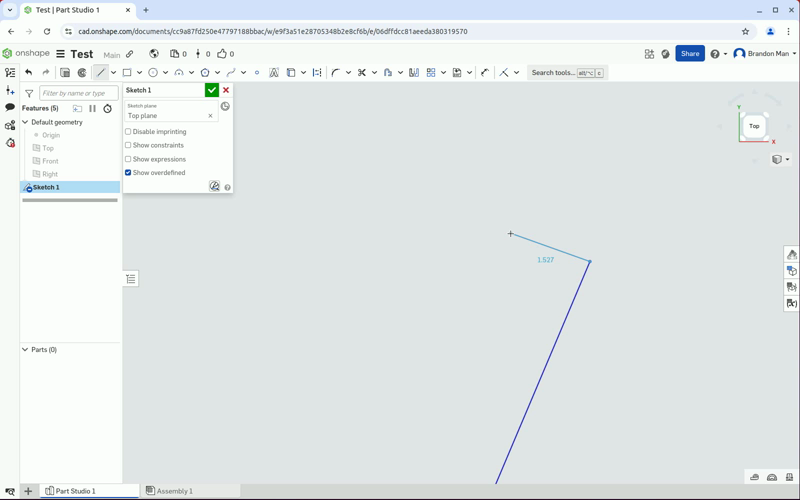
click(510, 233)
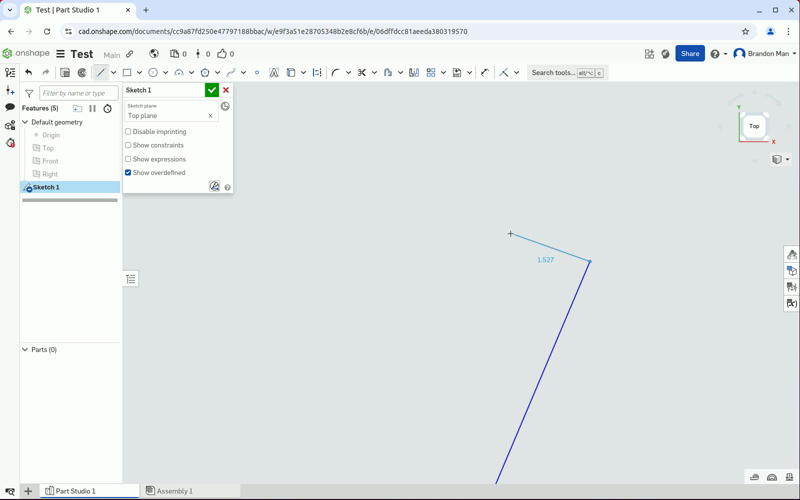
scroll(-6)
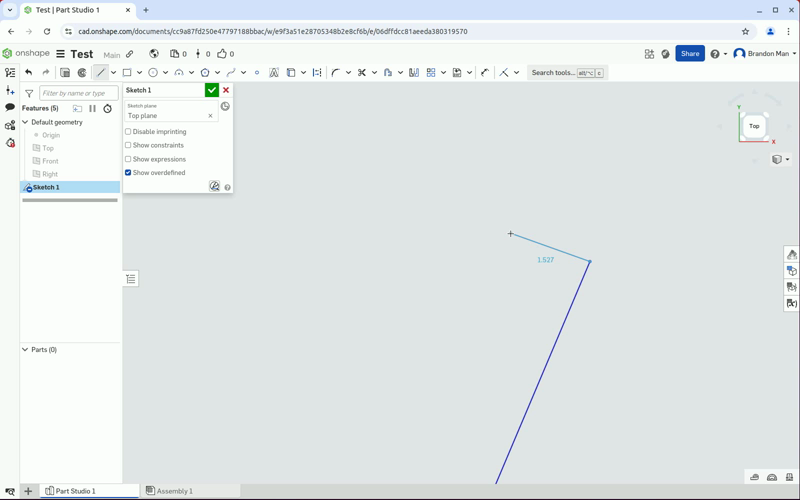
scroll(-6)
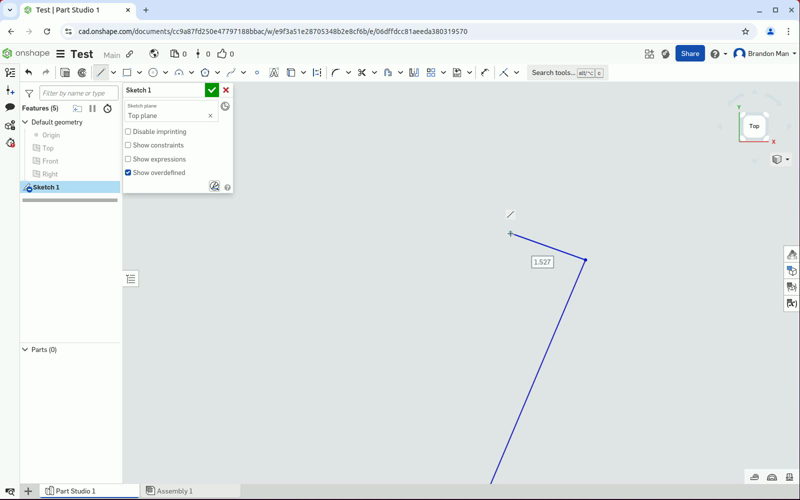
scroll(-6)
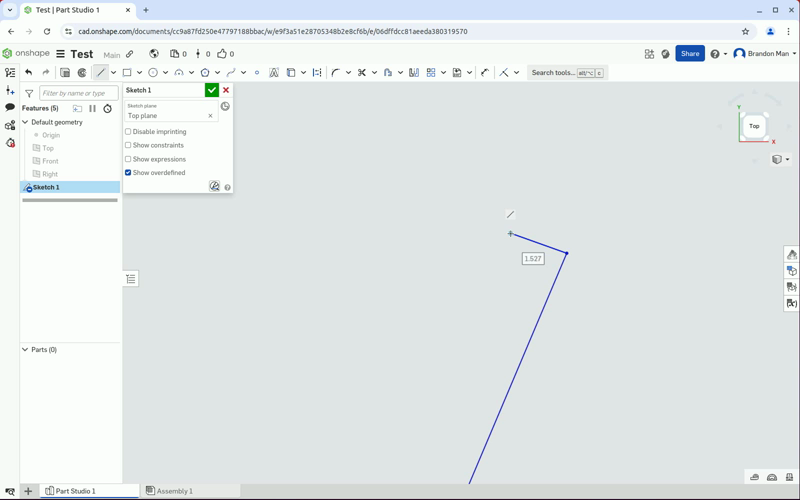
scroll(-6)
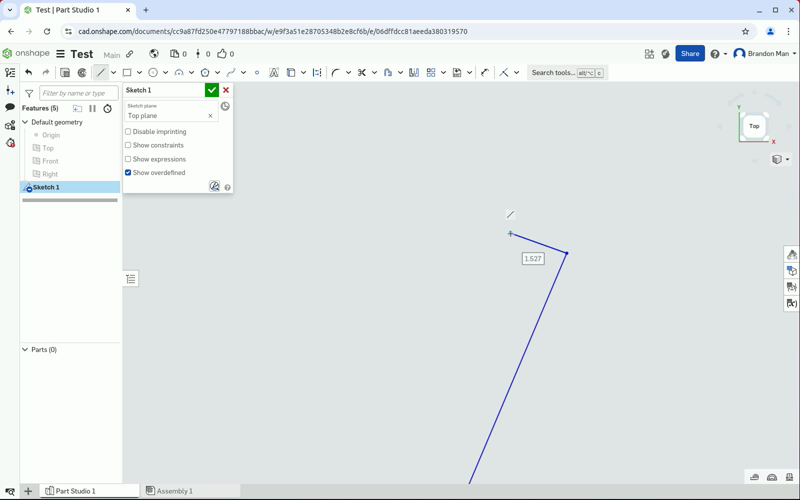
scroll(-6)
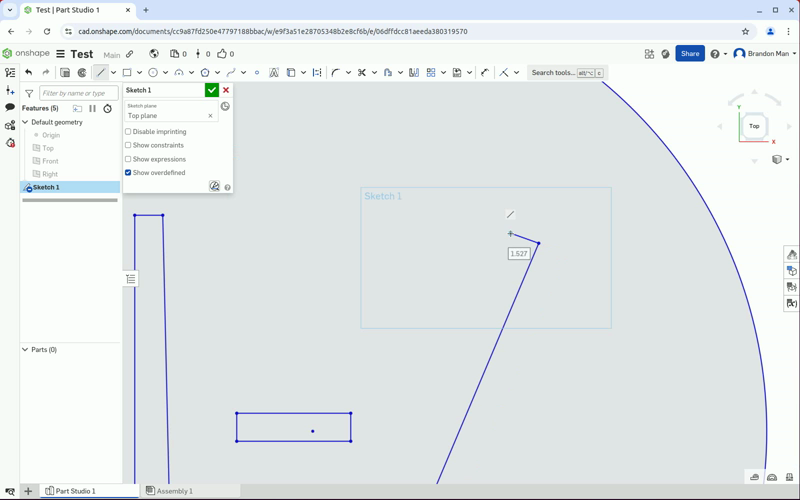
scroll(-6)
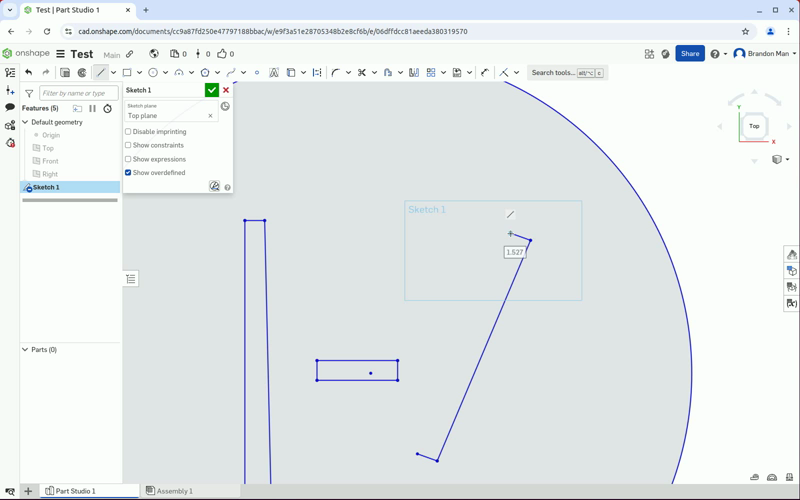
scroll(-6)
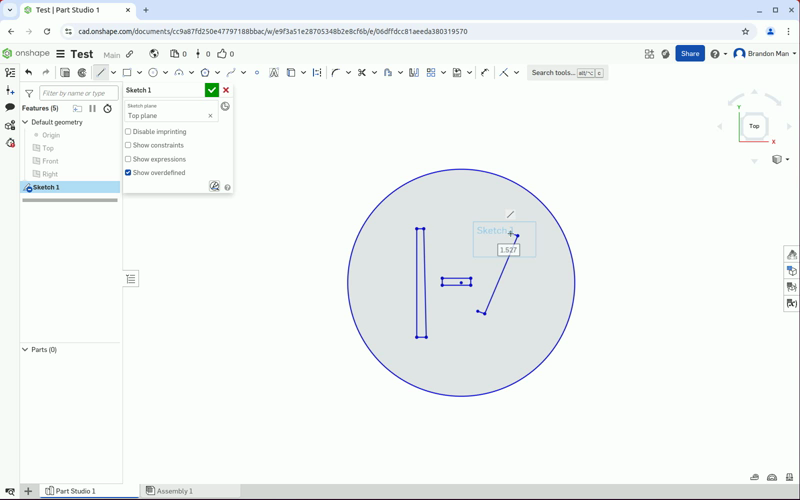
key_up(shift)
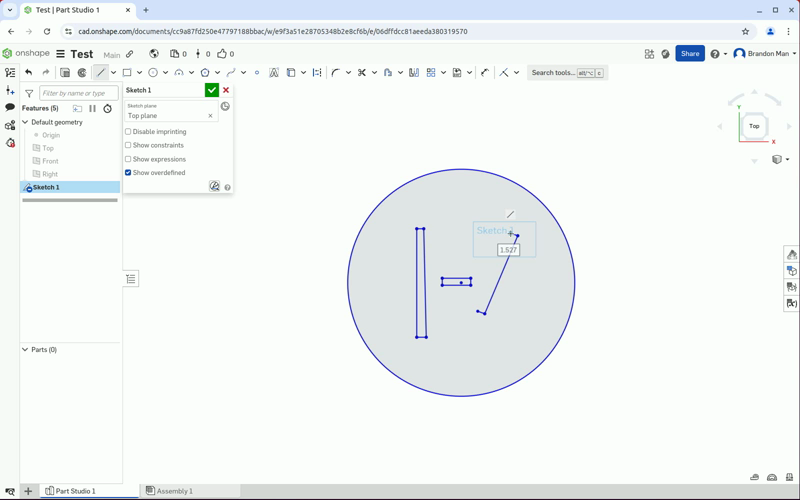
key_down(shift)
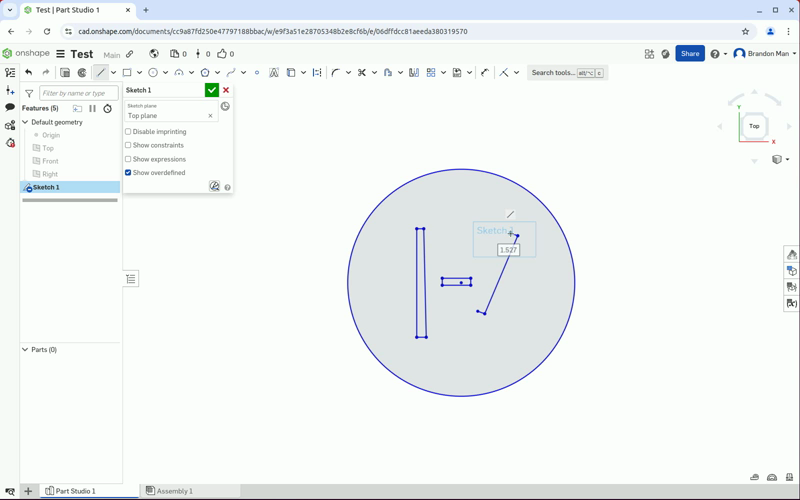
mouse_move(477, 311)
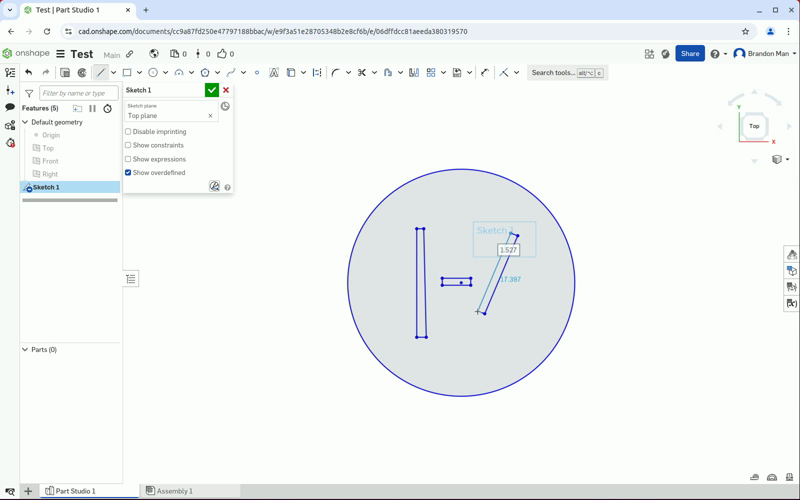
key_up(shift)
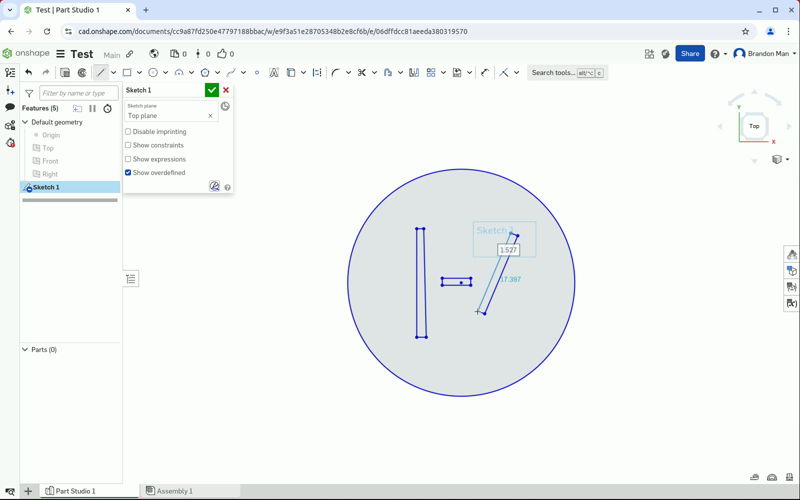
click(477, 311)
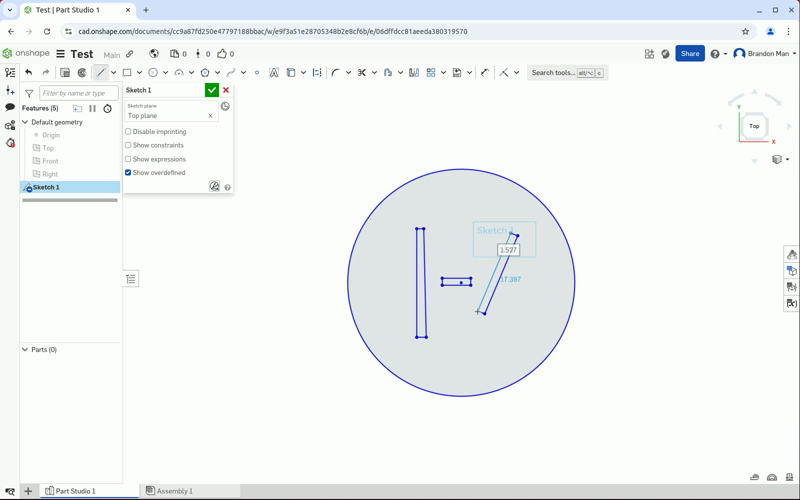
key(esc)
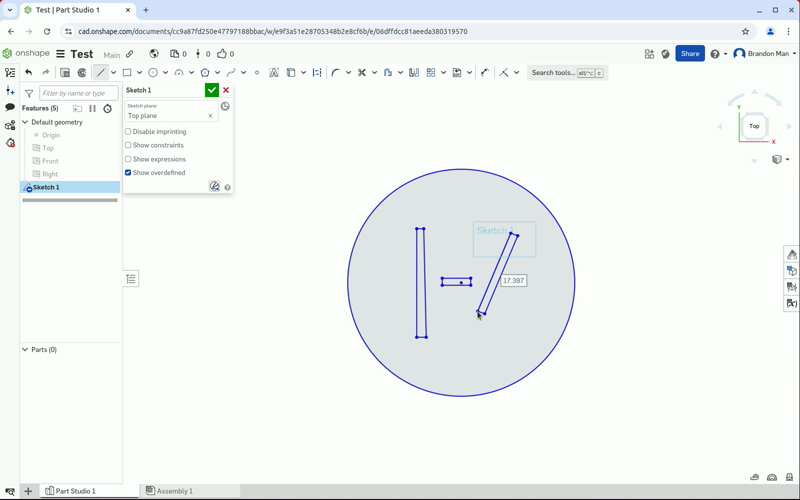
mouse_move(484, 205)
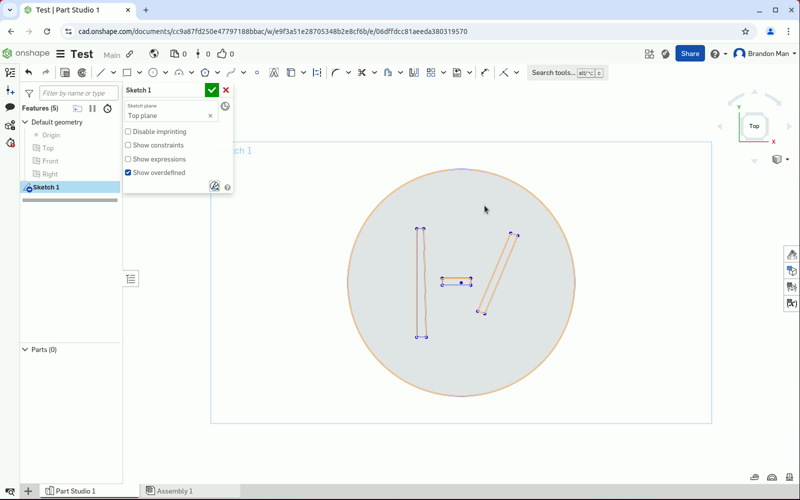
click(484, 205)
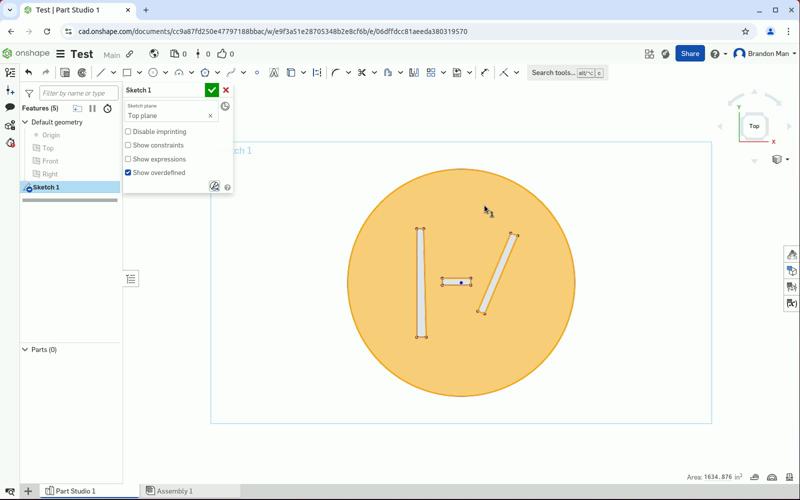
mouse_move(73, 352)
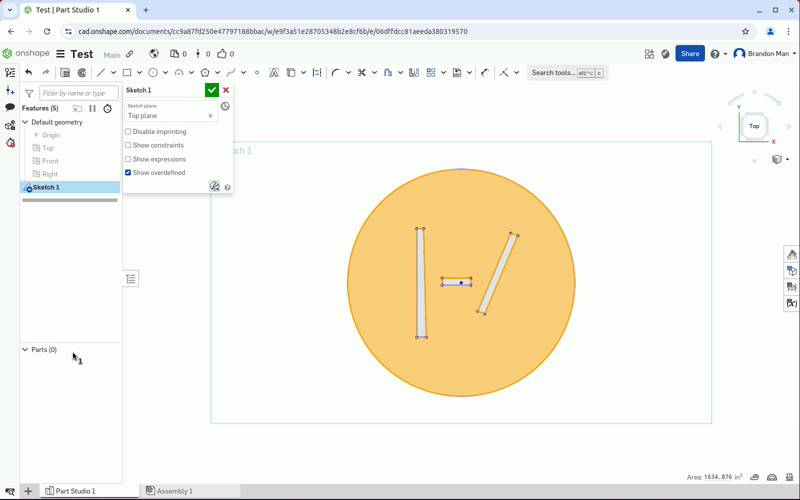
key(shift+y)
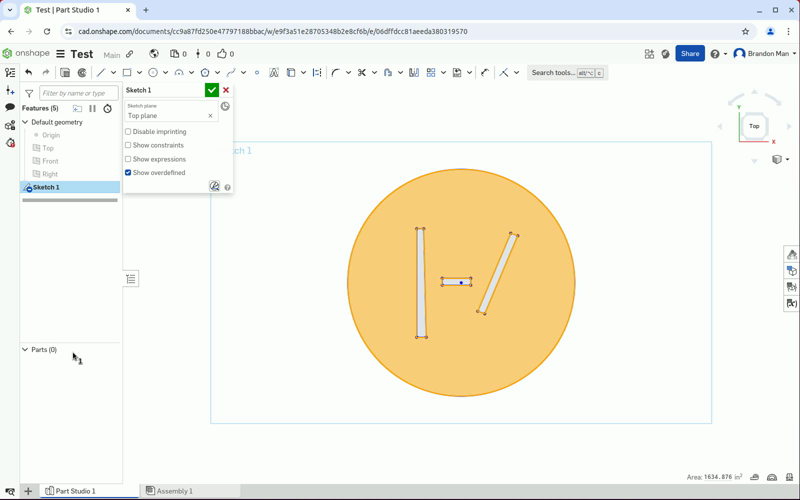
key(shift+e)
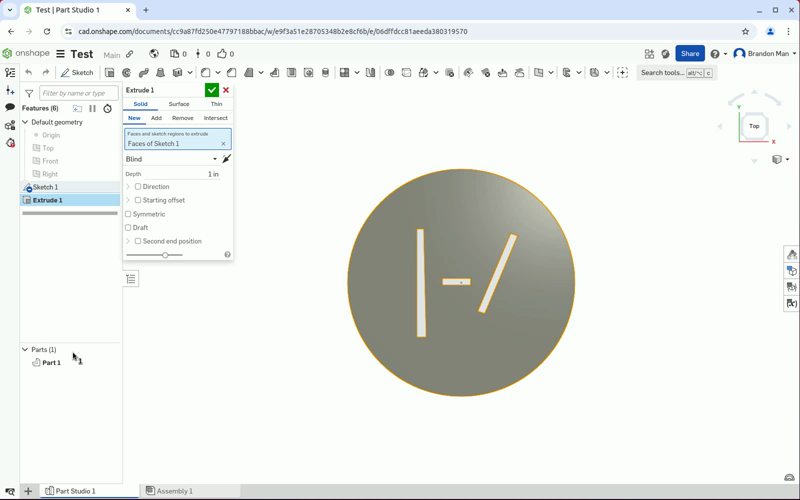
mouse_move(143, 106)
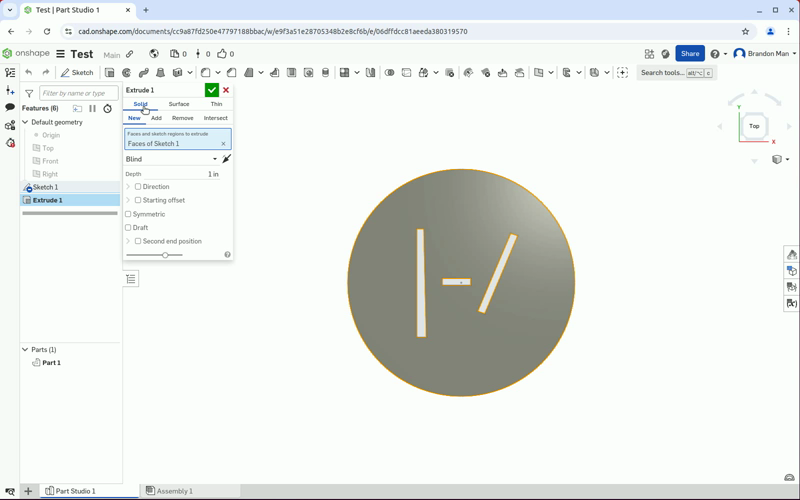
click(143, 106)
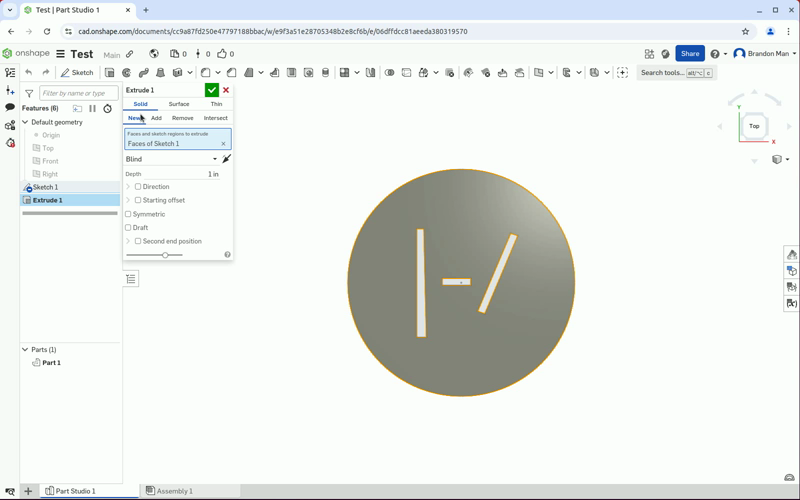
mouse_move(137, 120)
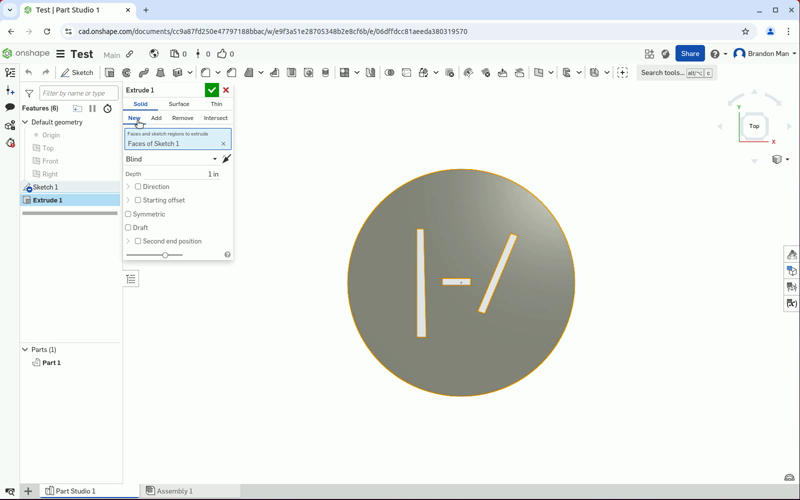
click(137, 120)
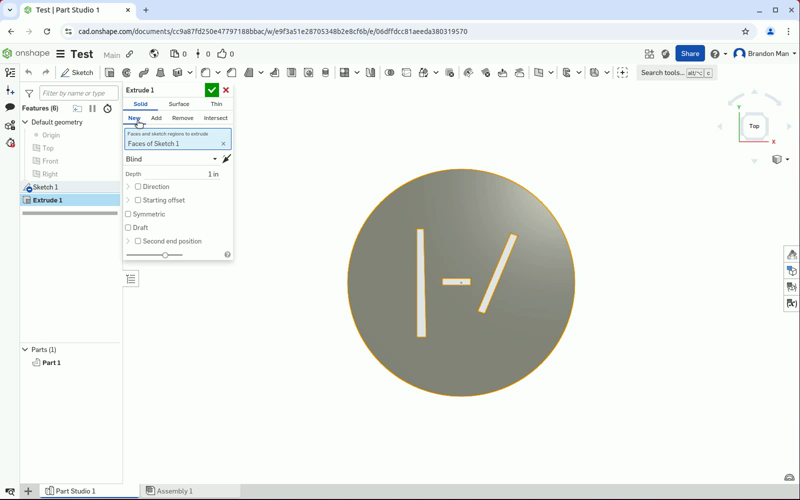
key(tab, 4)
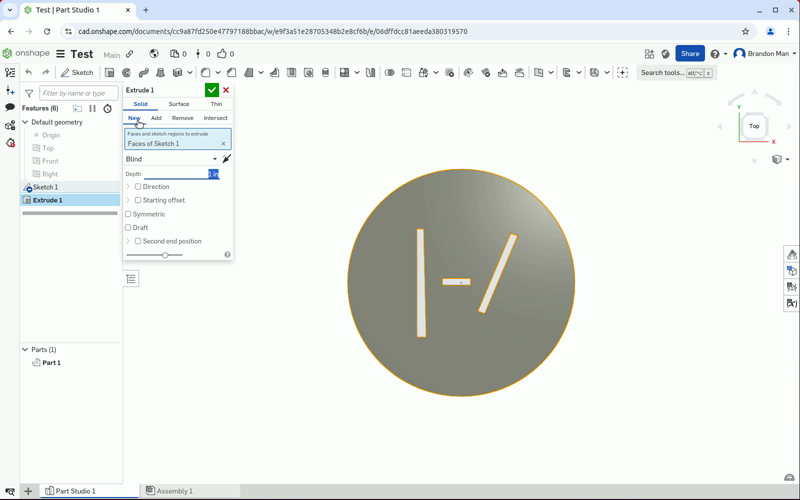
text(2.166)
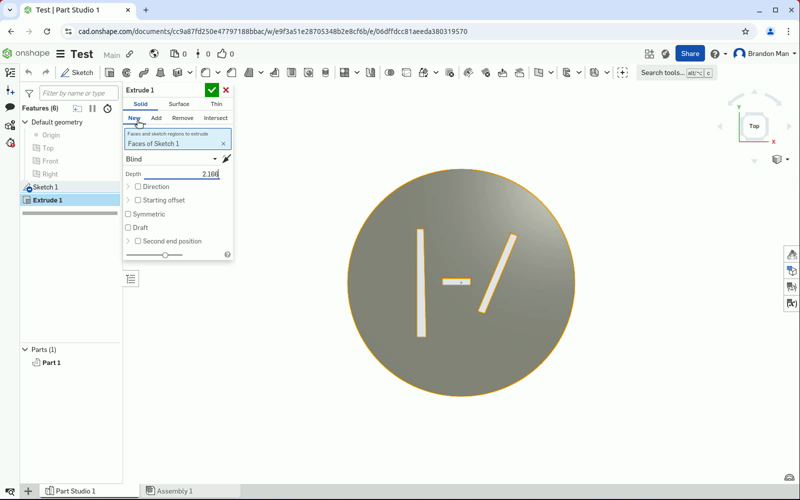
key(enter)
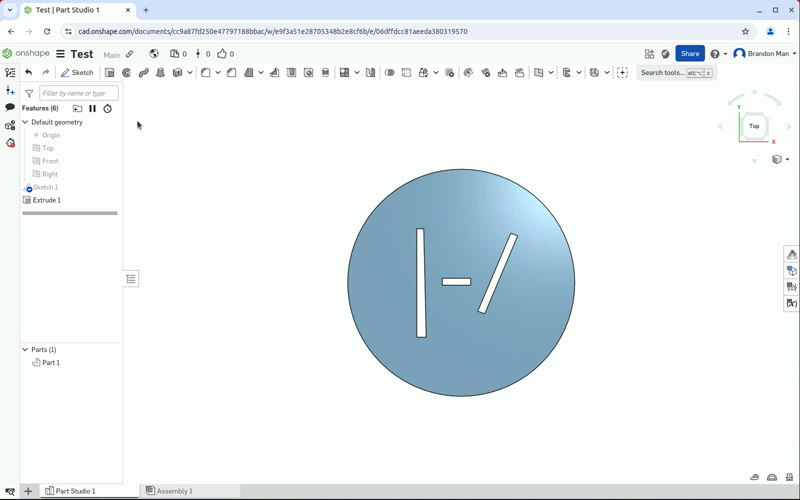
key(shift+h)
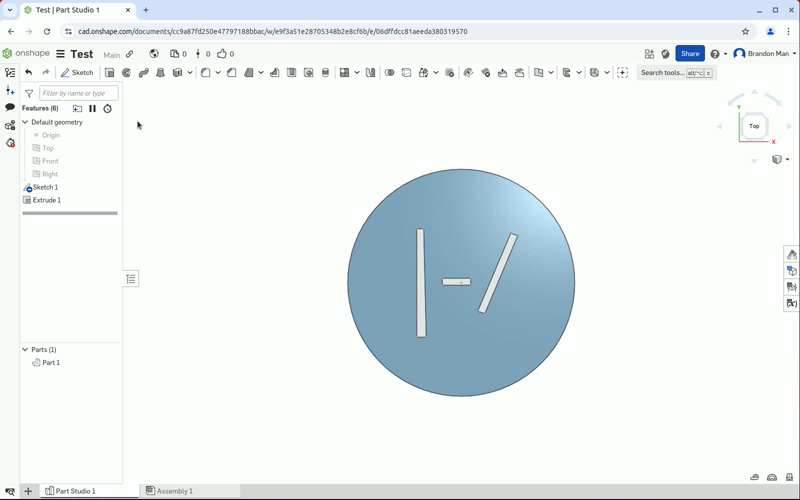
key(shift+h)
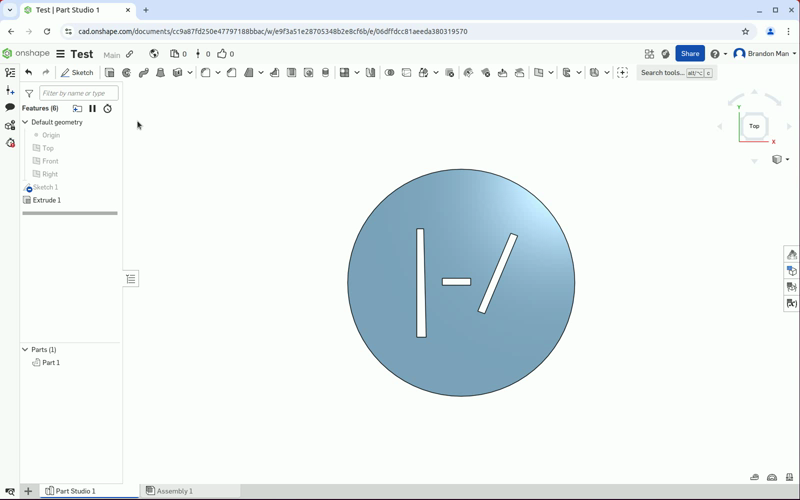
mouse_move(73, 189)
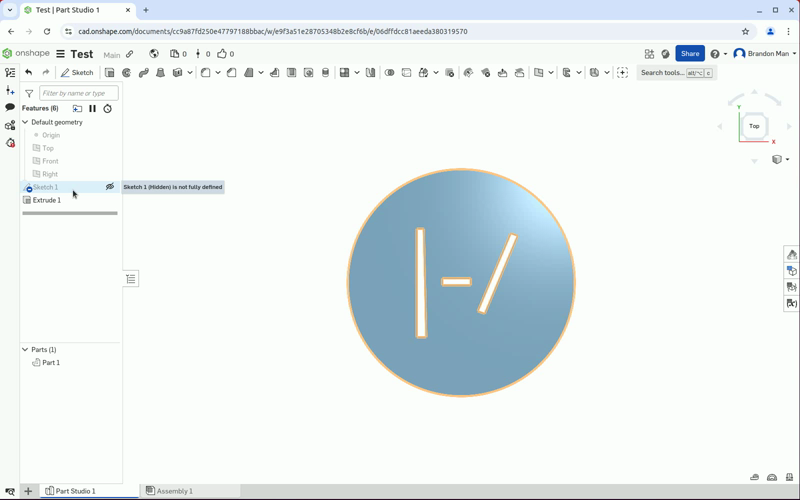
click(73, 189)
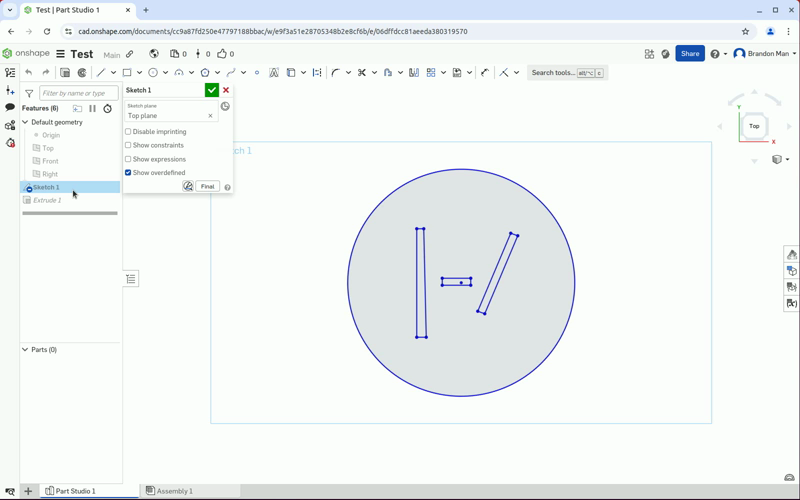
mouse_move(229, 92)
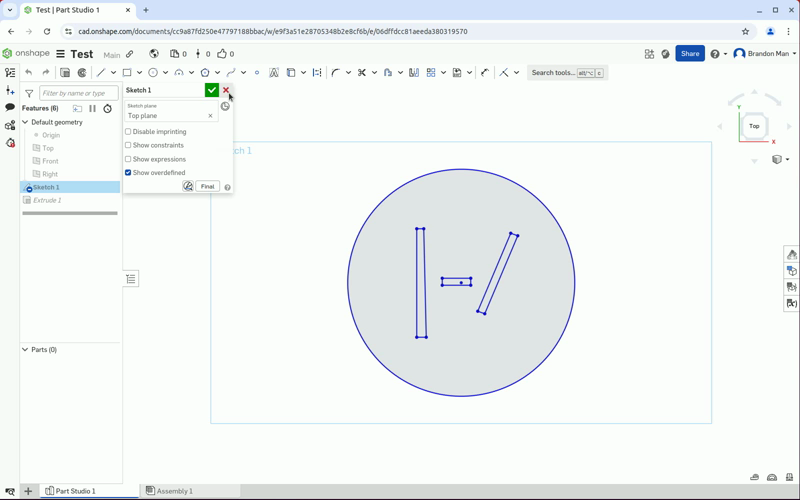
click(229, 92)
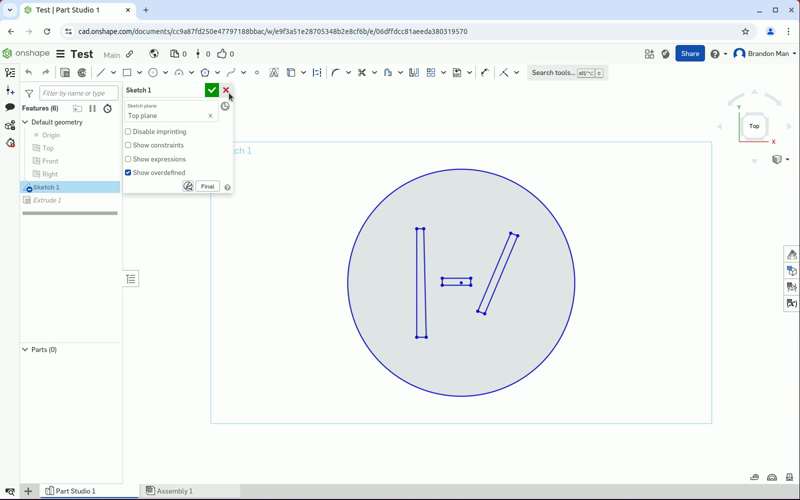
key(shift+s)
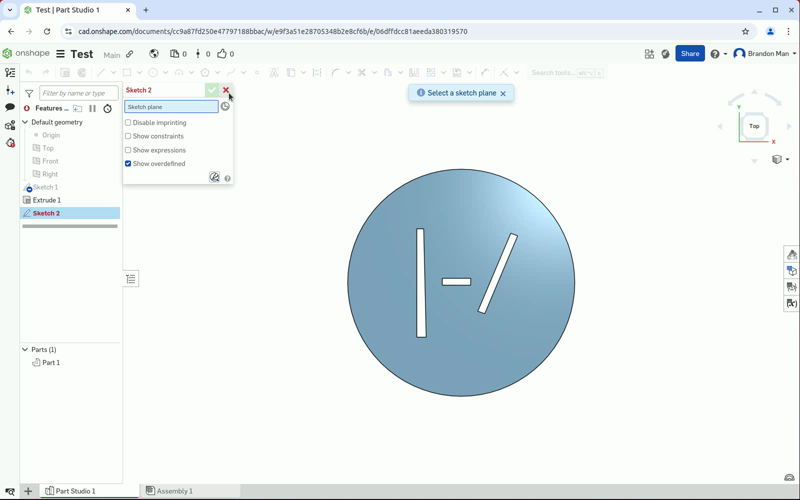
mouse_move(73, 150)
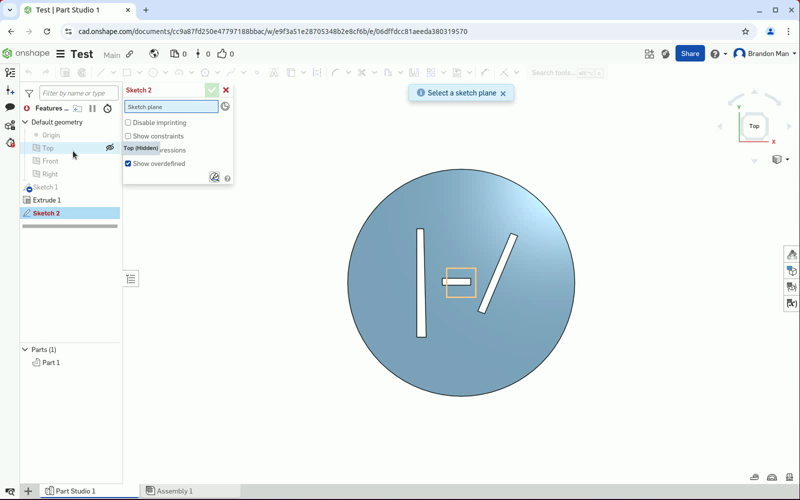
click(73, 150)
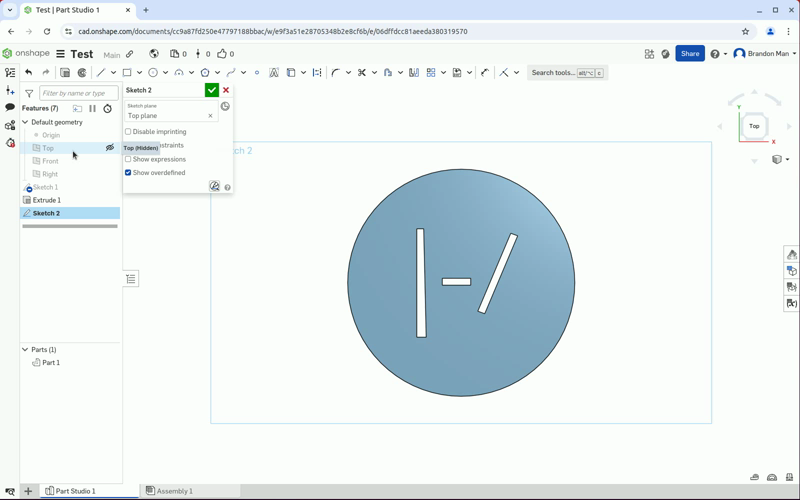
mouse_move(73, 352)
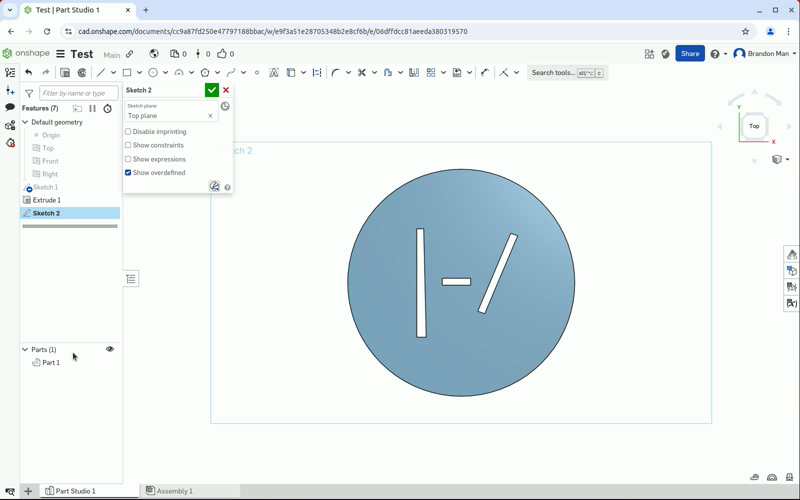
key(y)
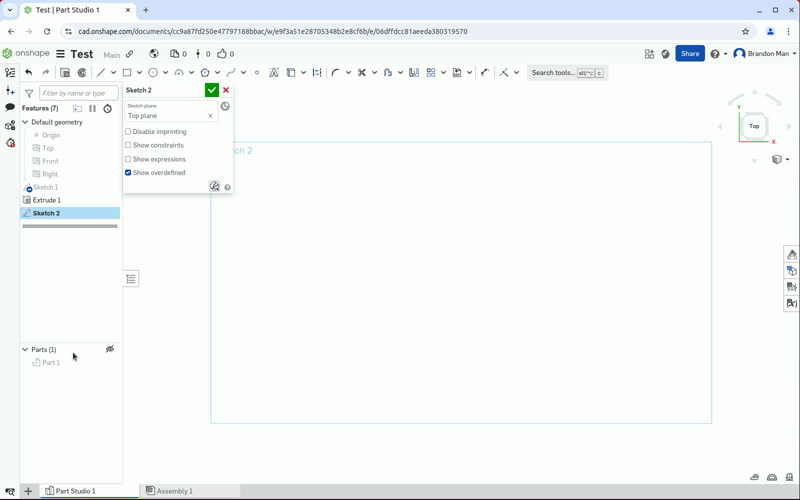
key(l)
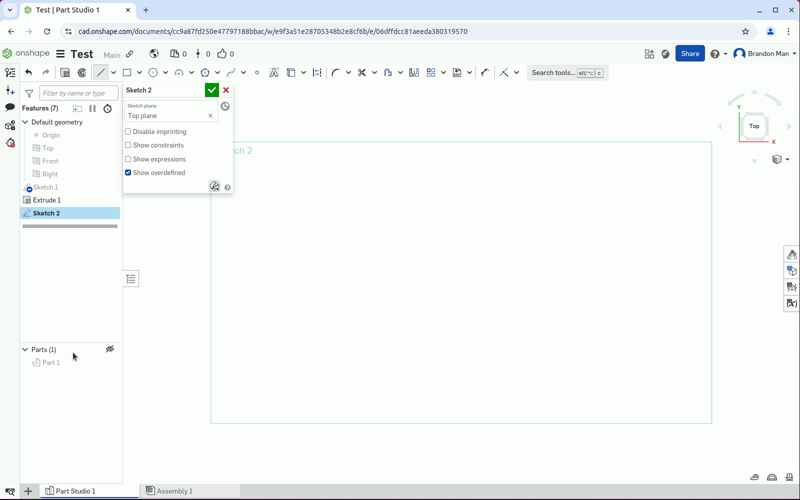
key_down(shift)
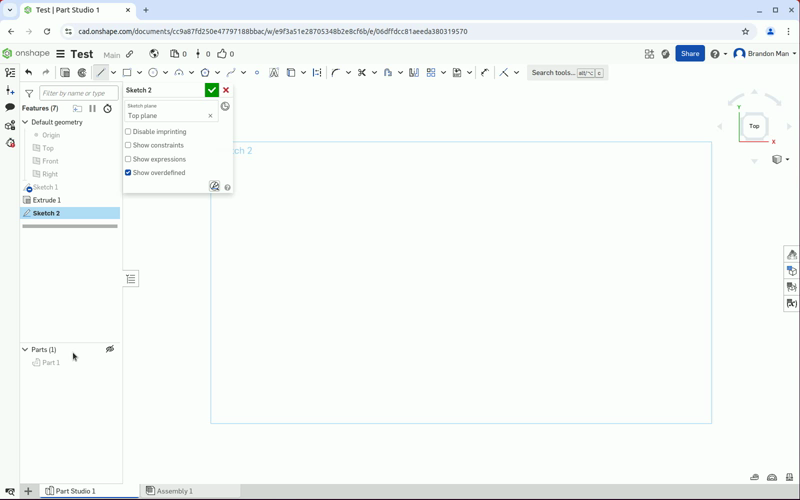
mouse_move(417, 336)
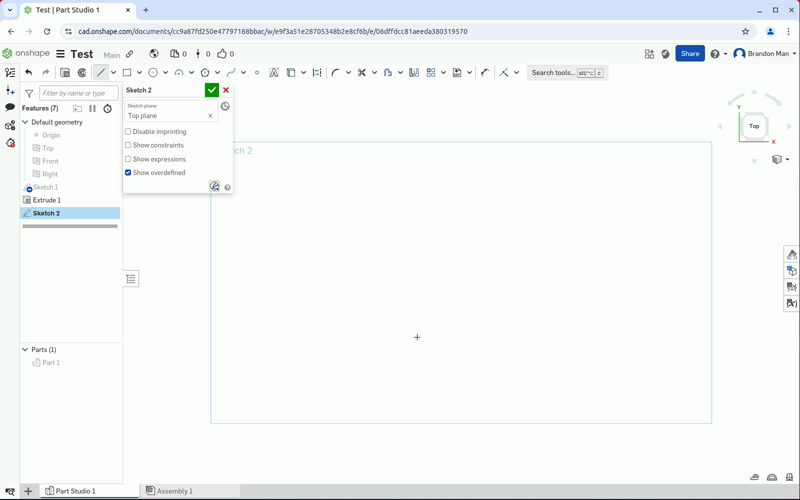
click(417, 336)
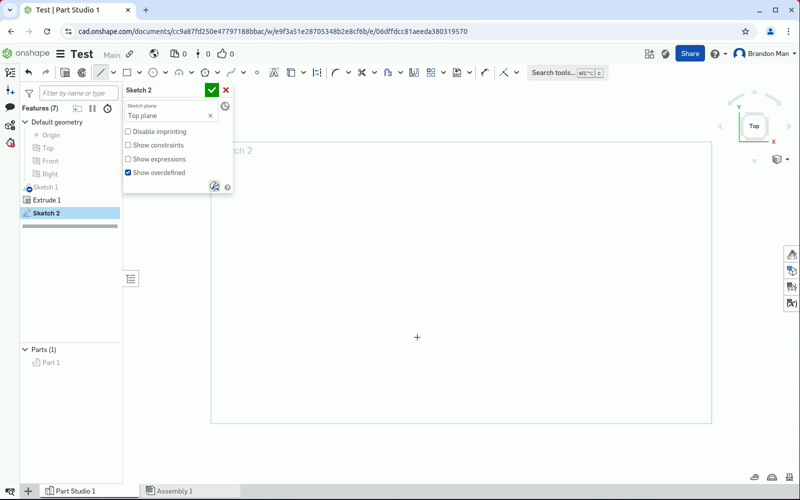
key_up(shift)
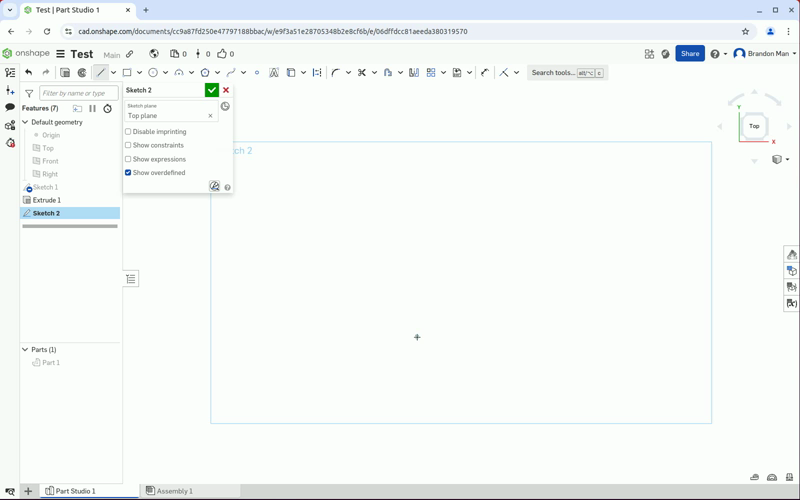
key_down(shift)
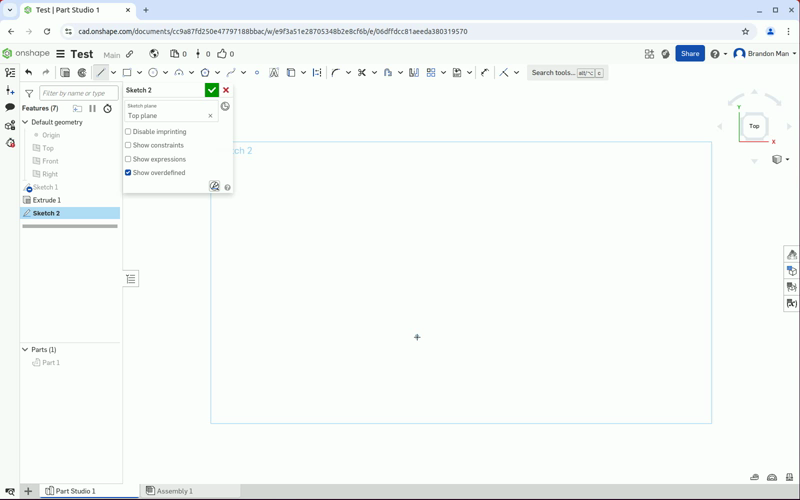
mouse_move(447, 336)
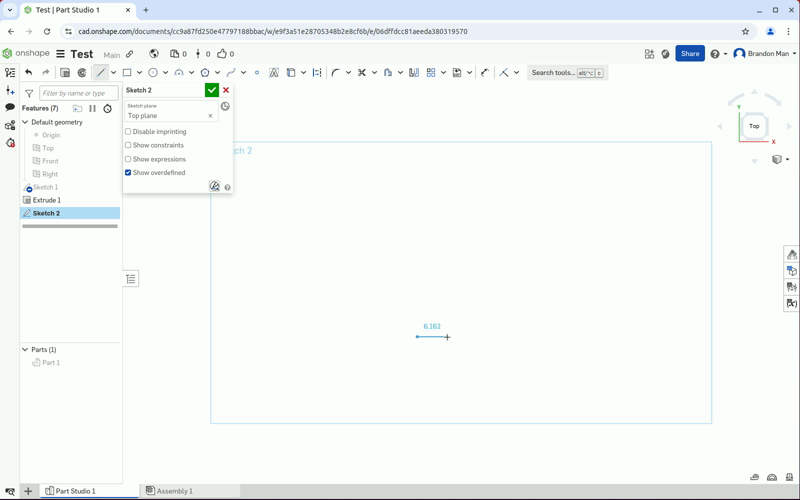
mouse_move(426, 336)
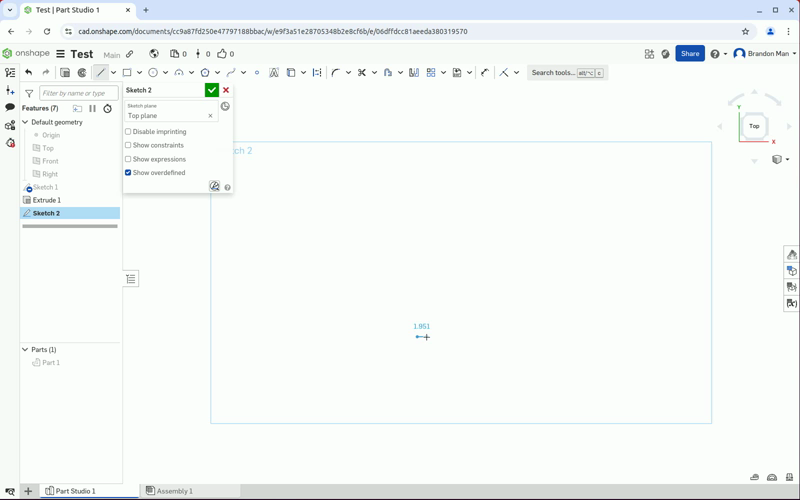
click(426, 336)
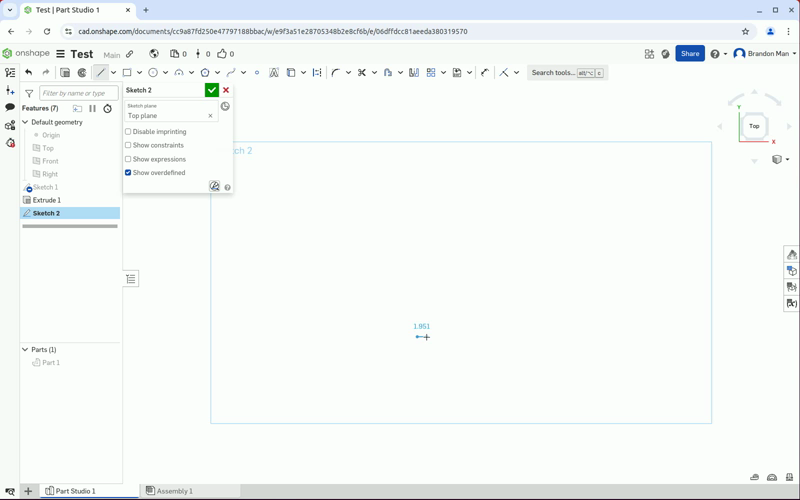
key_up(shift)
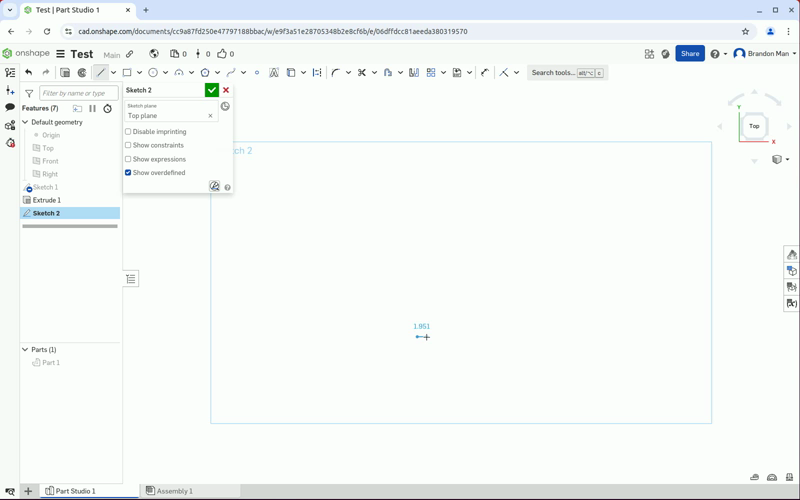
key_down(shift)
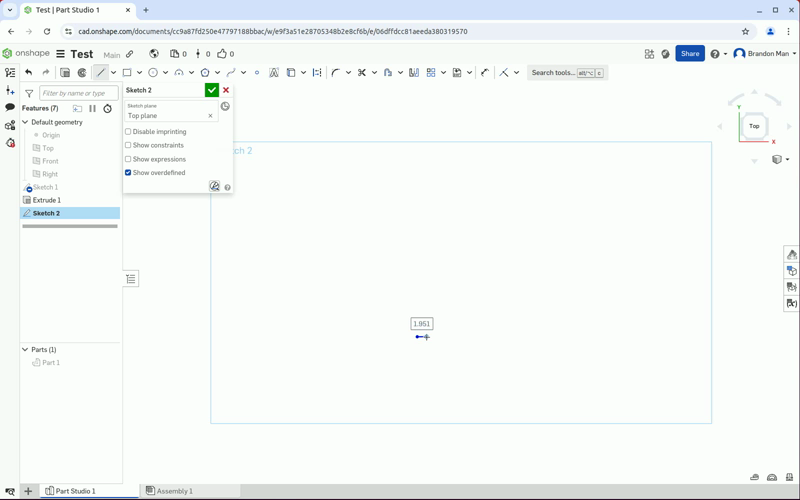
mouse_move(425, 228)
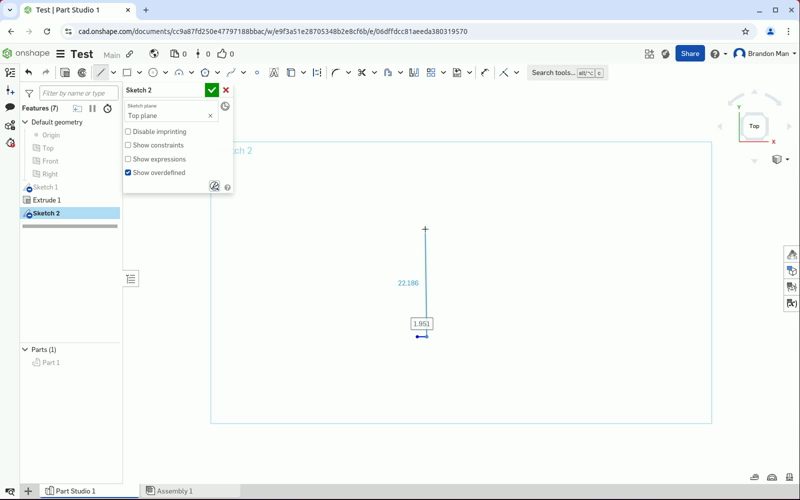
click(425, 228)
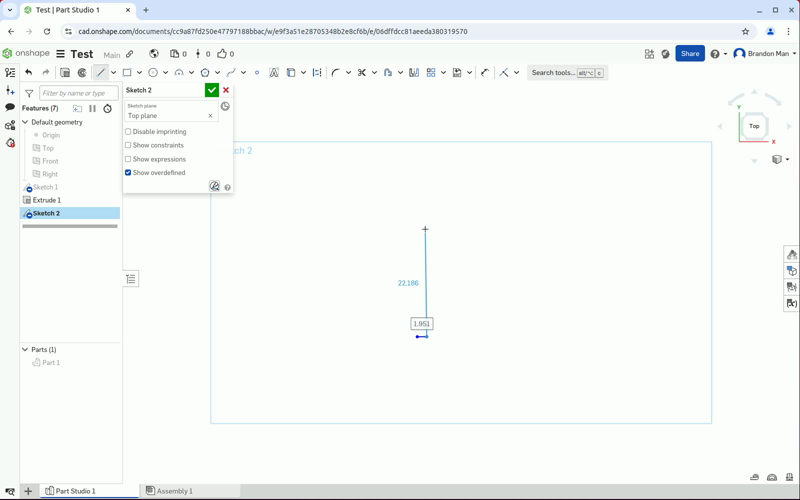
key_up(shift)
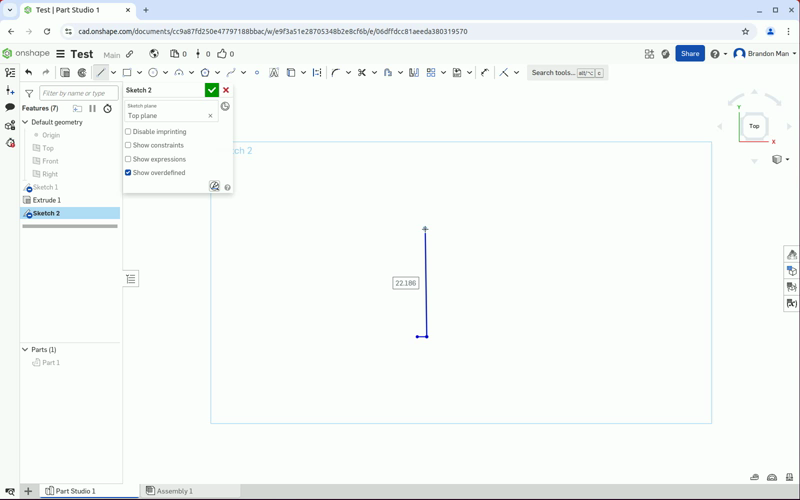
key_down(shift)
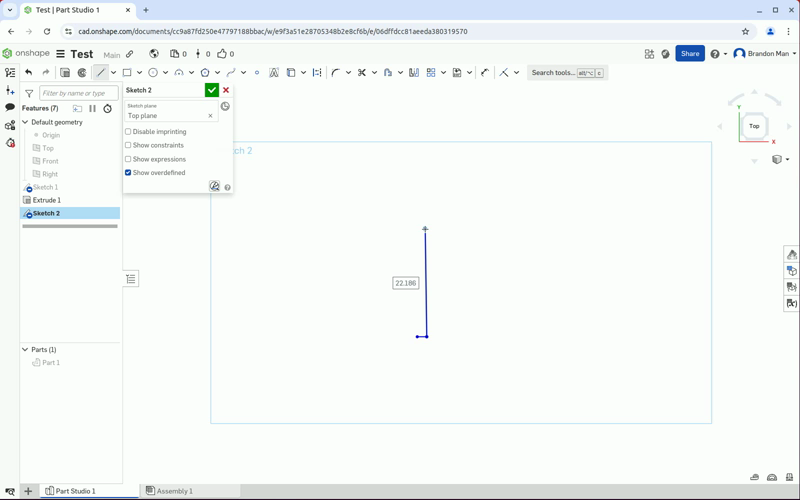
mouse_move(455, 228)
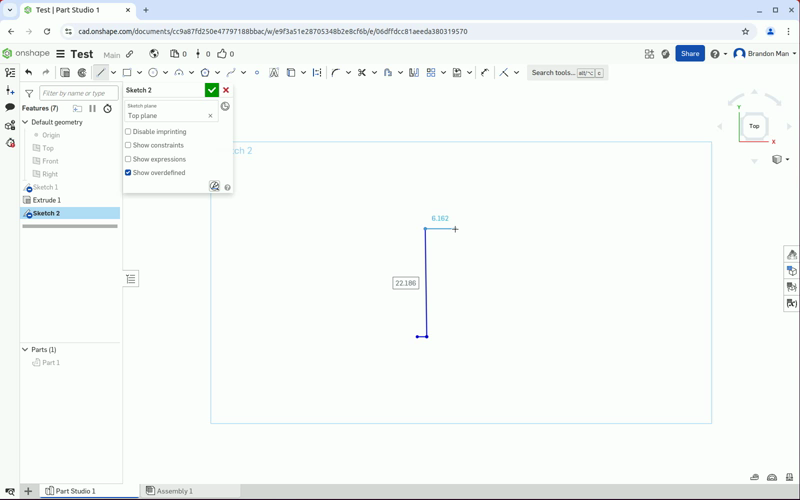
mouse_move(417, 228)
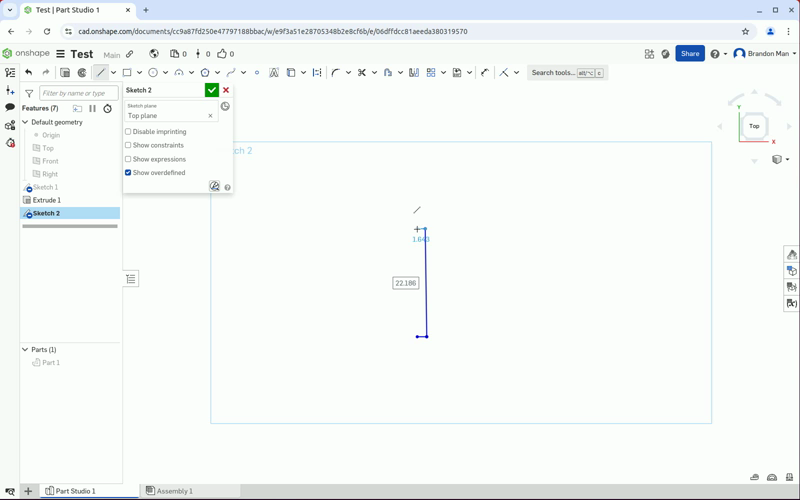
click(417, 228)
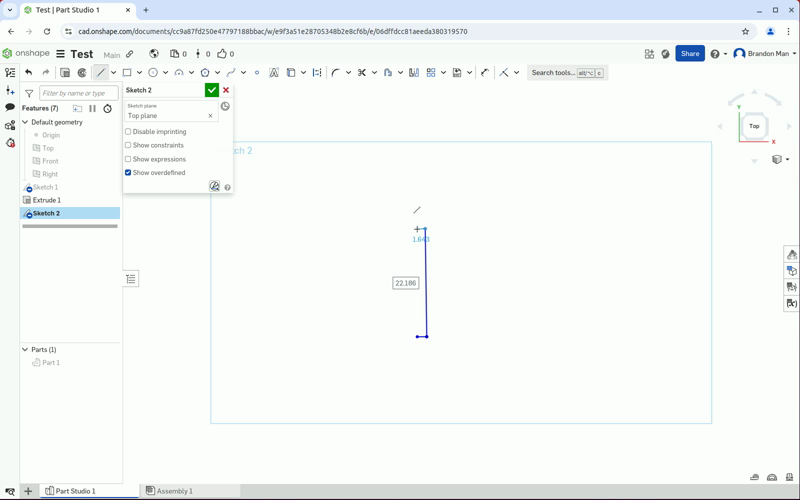
key_up(shift)
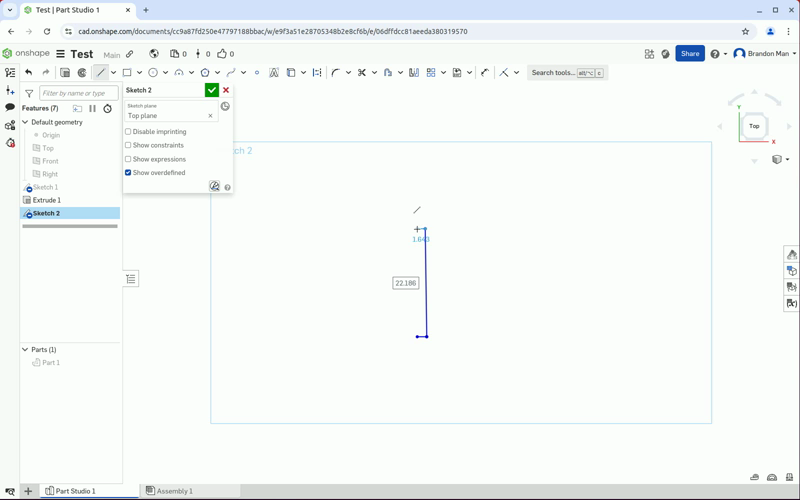
key_down(shift)
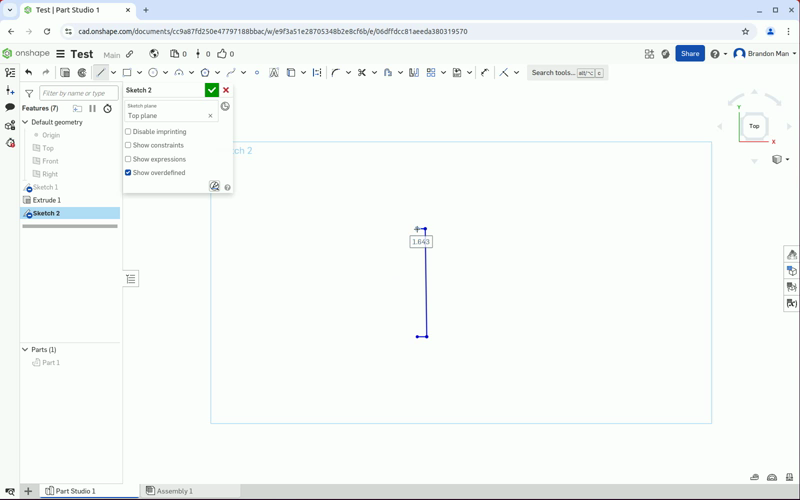
mouse_move(417, 336)
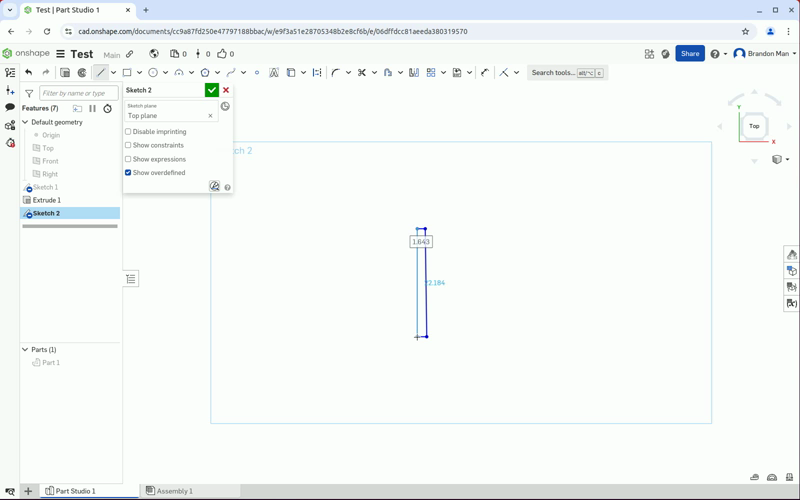
key_up(shift)
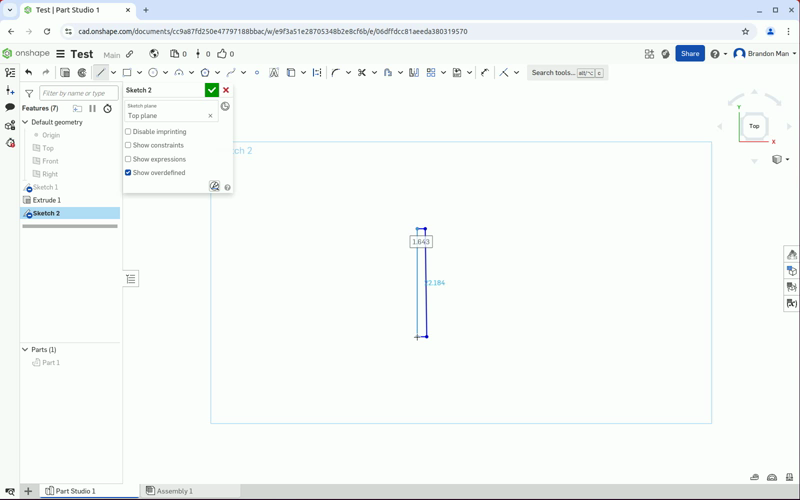
click(417, 336)
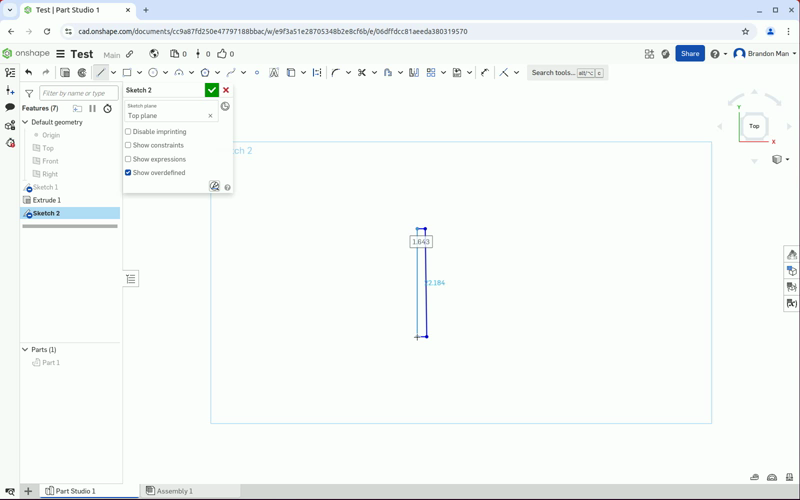
key(esc)
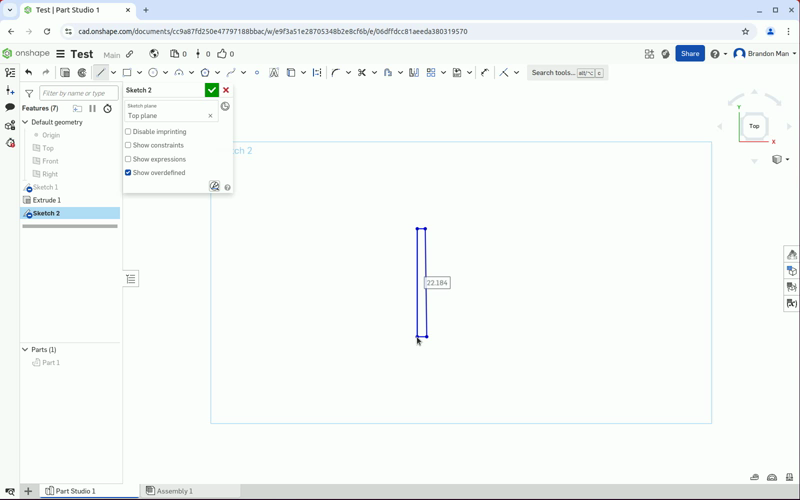
mouse_move(419, 300)
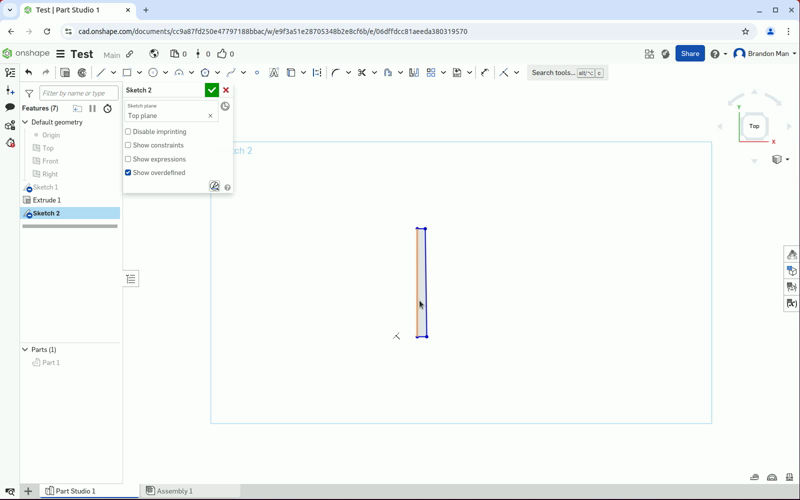
scroll(6)
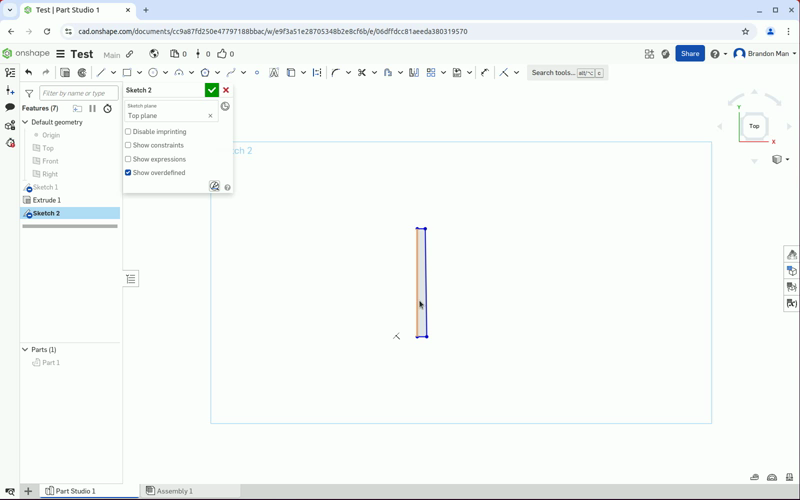
scroll(6)
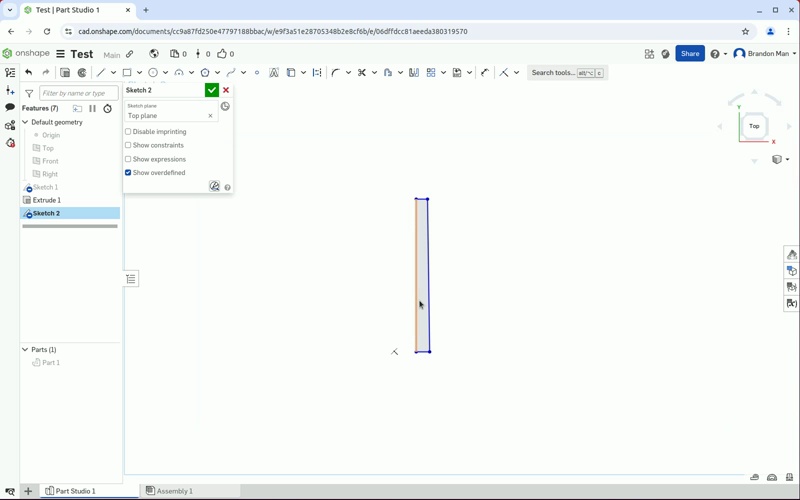
scroll(6)
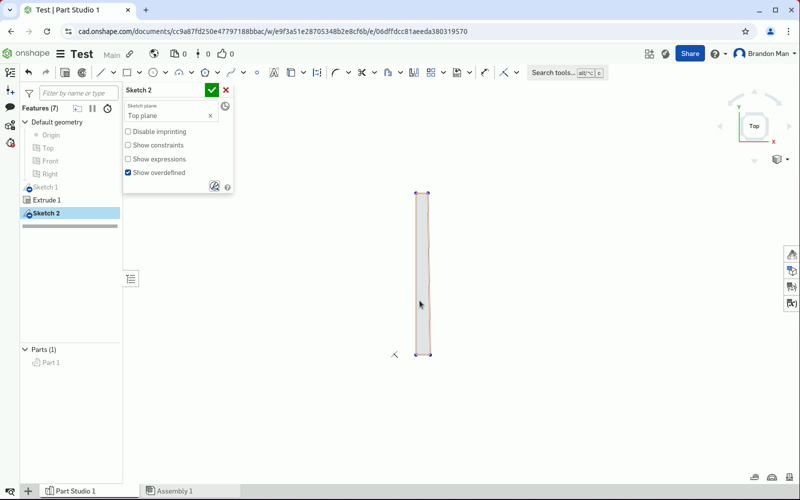
scroll(6)
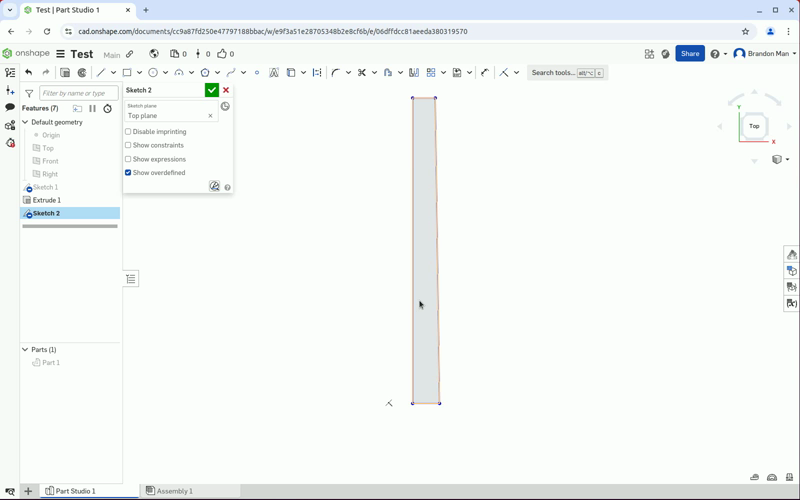
scroll(6)
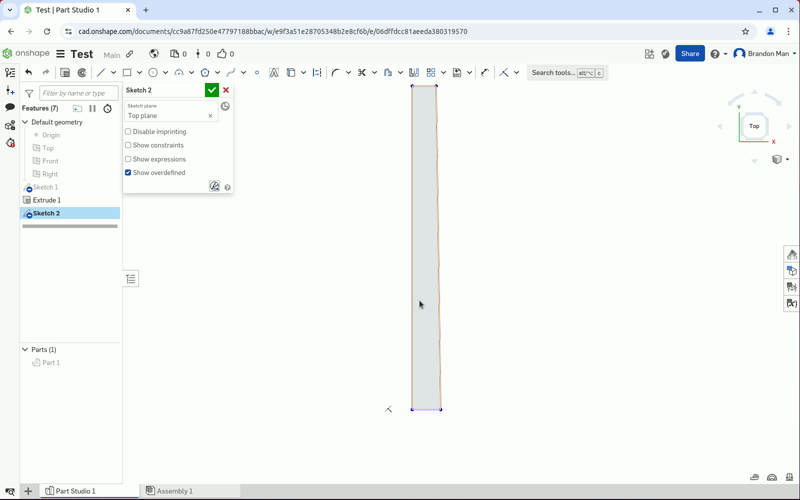
scroll(6)
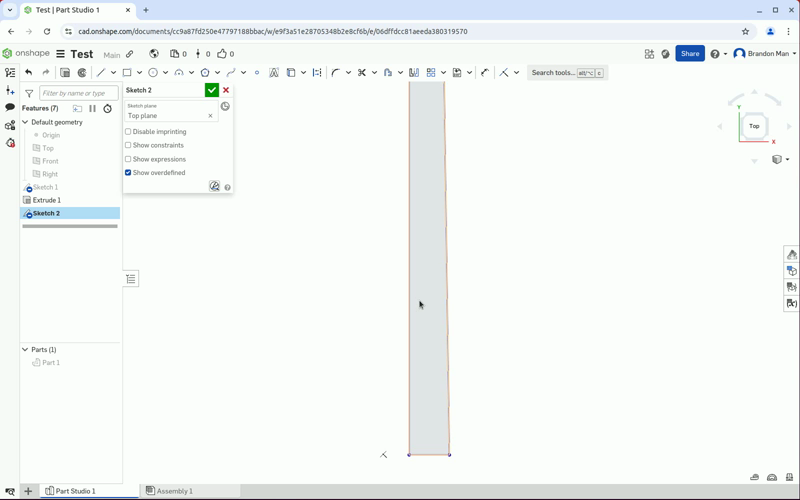
scroll(6)
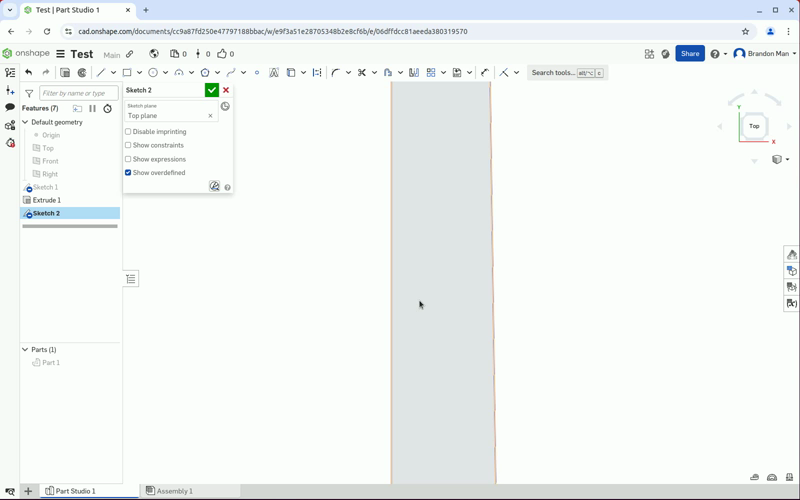
click(419, 300)
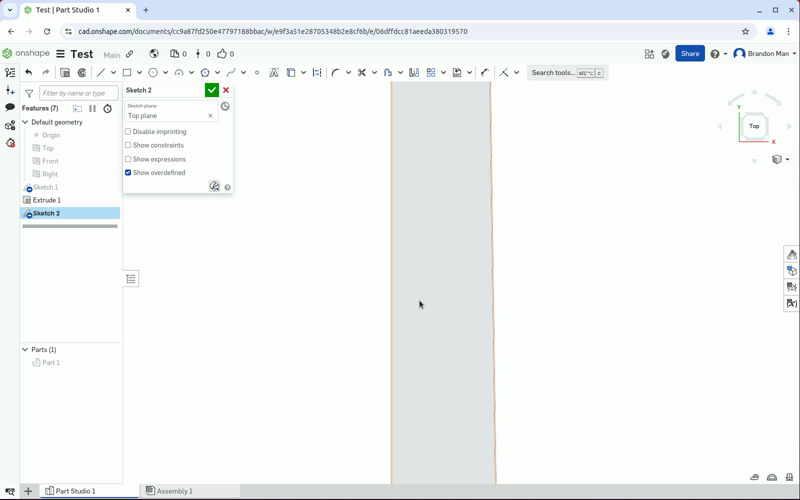
scroll(-6)
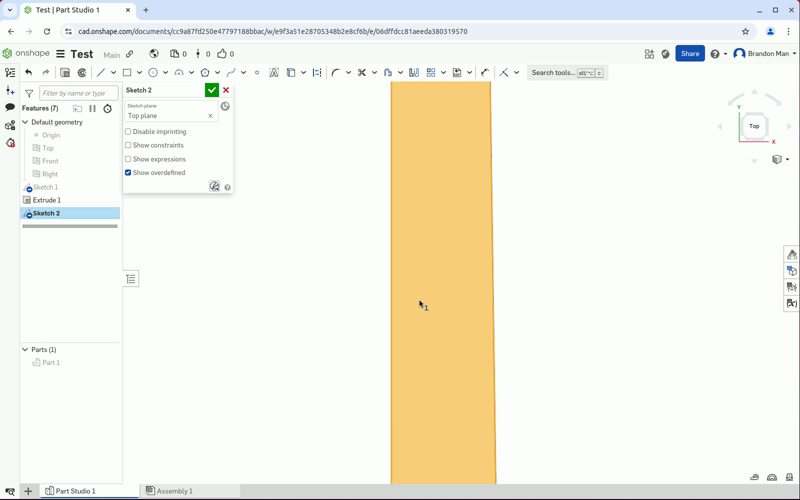
scroll(-6)
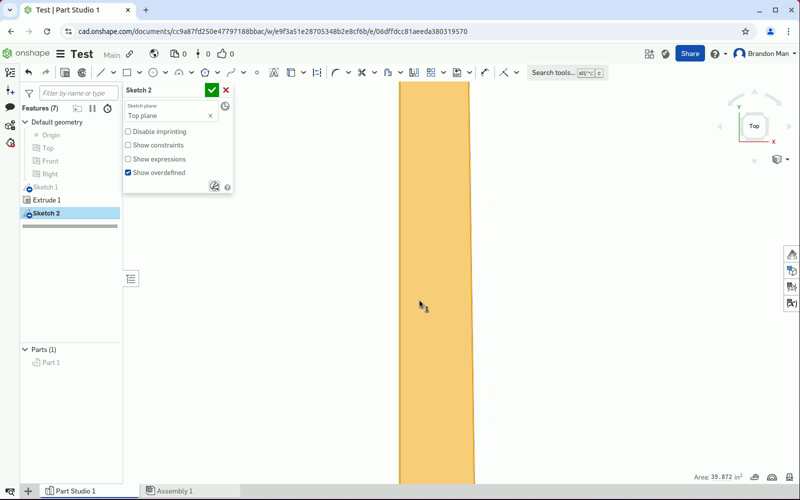
scroll(-6)
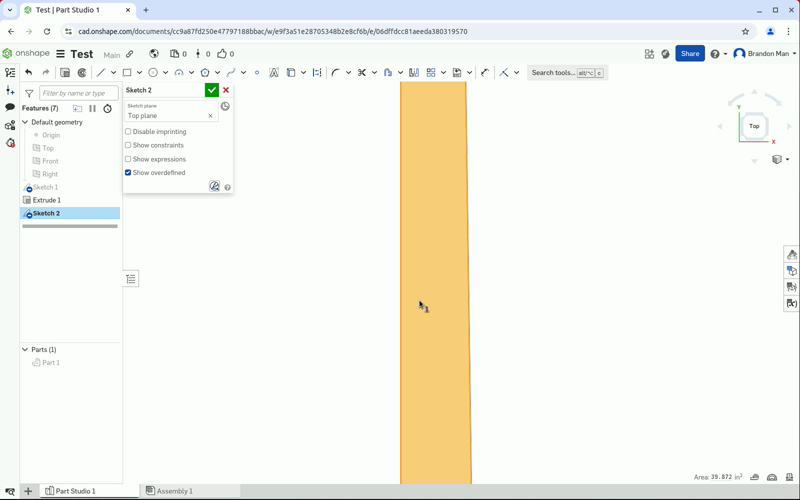
scroll(-6)
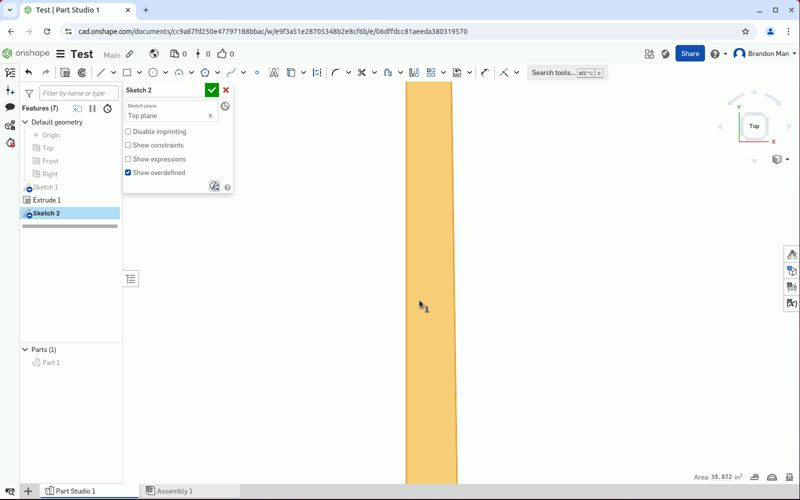
scroll(-6)
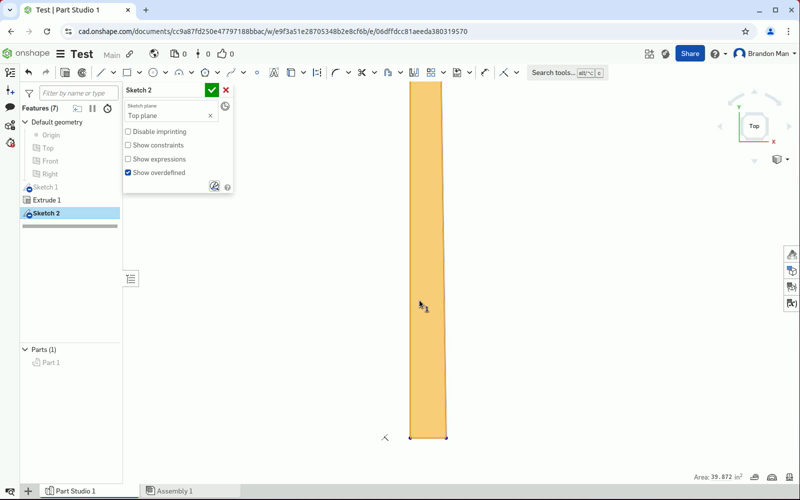
scroll(-6)
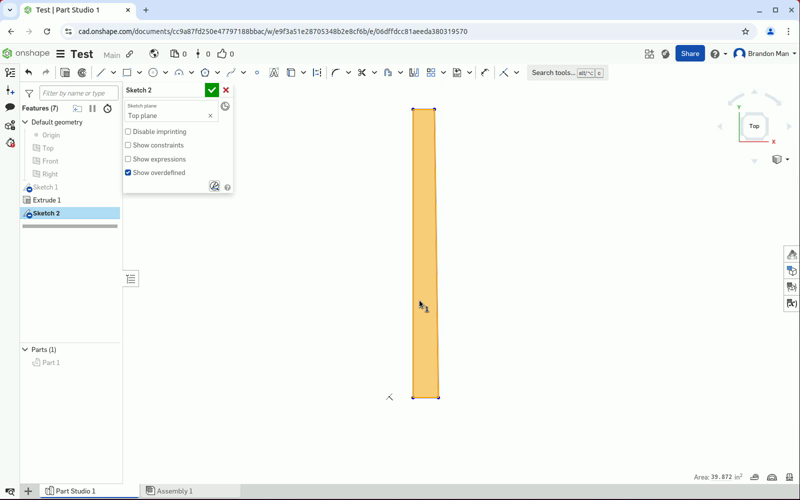
scroll(-6)
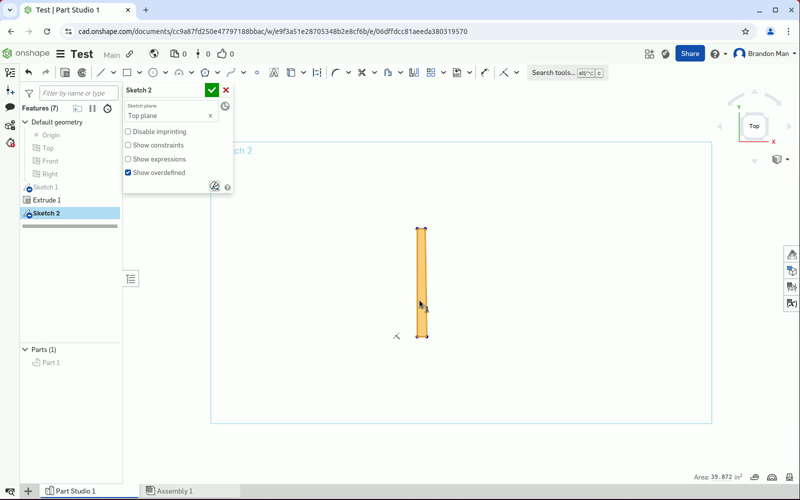
mouse_move(73, 352)
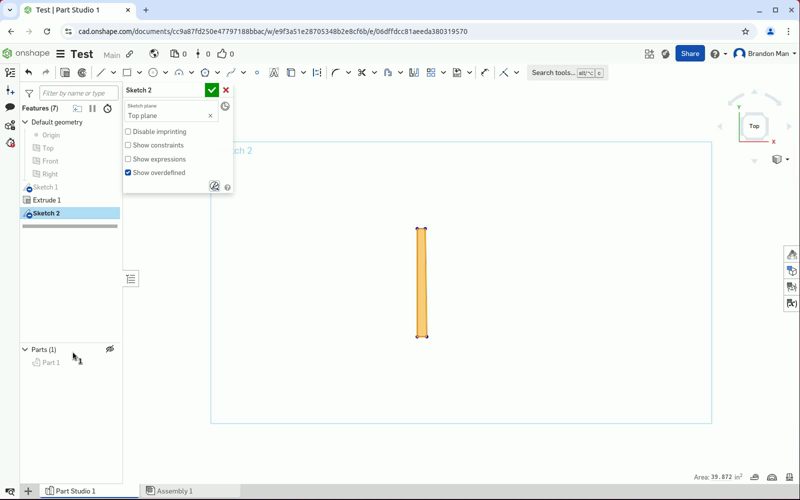
key(shift+y)
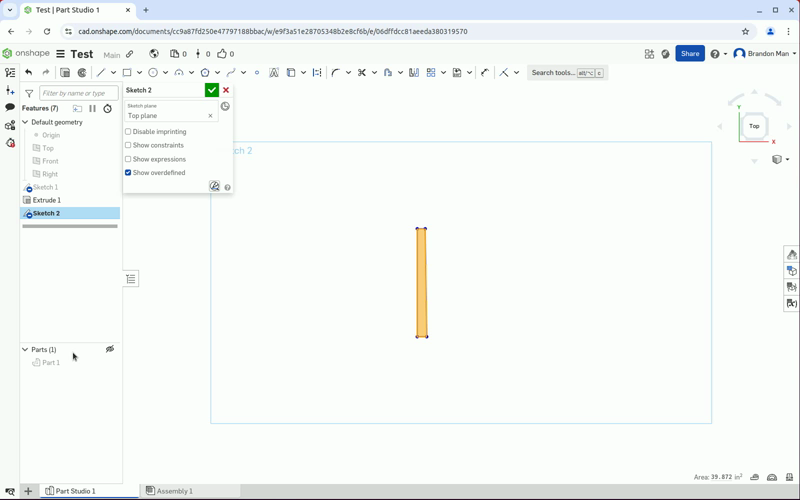
key(shift+e)
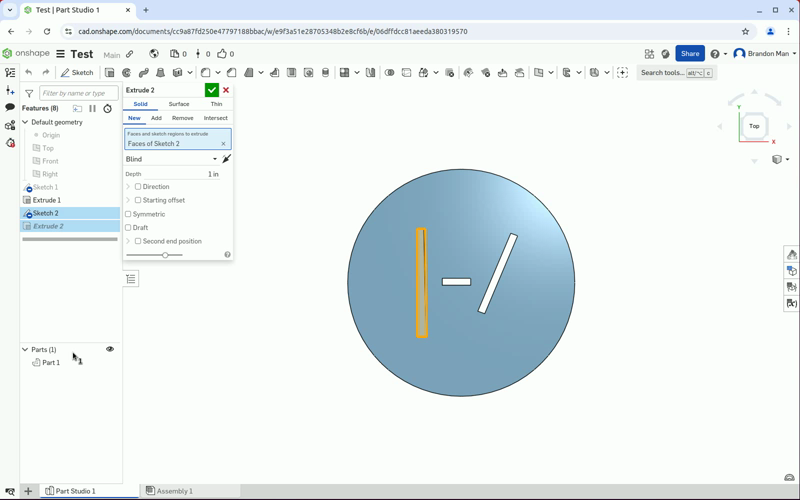
mouse_move(143, 106)
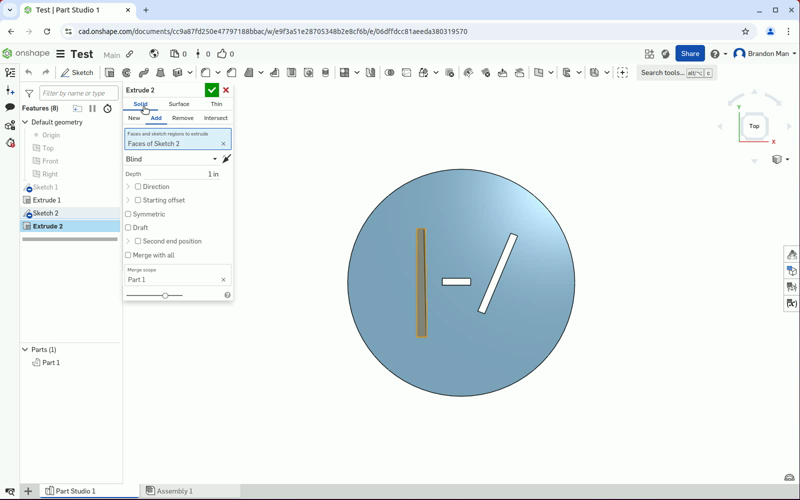
click(143, 106)
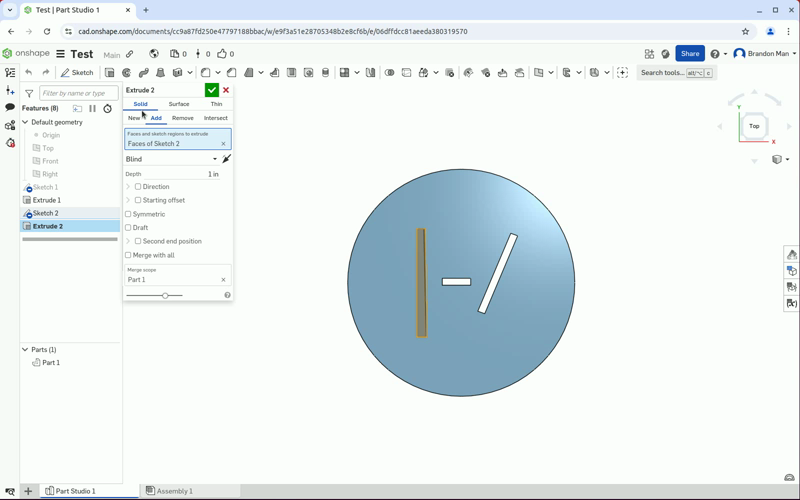
mouse_move(137, 120)
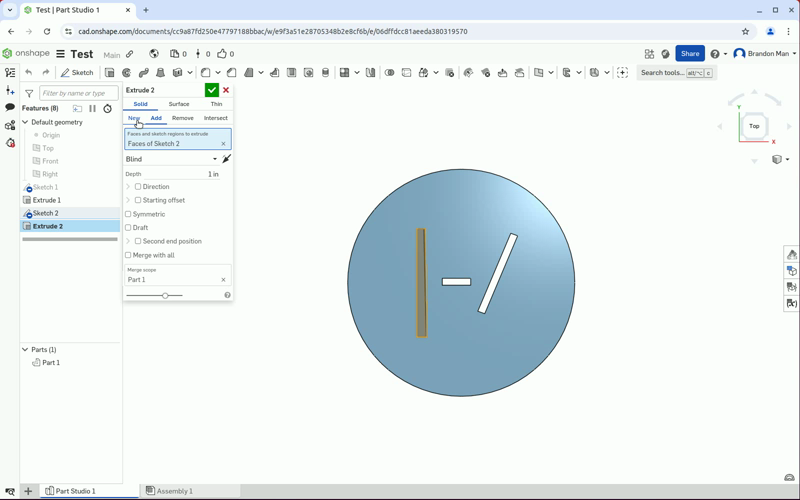
click(137, 120)
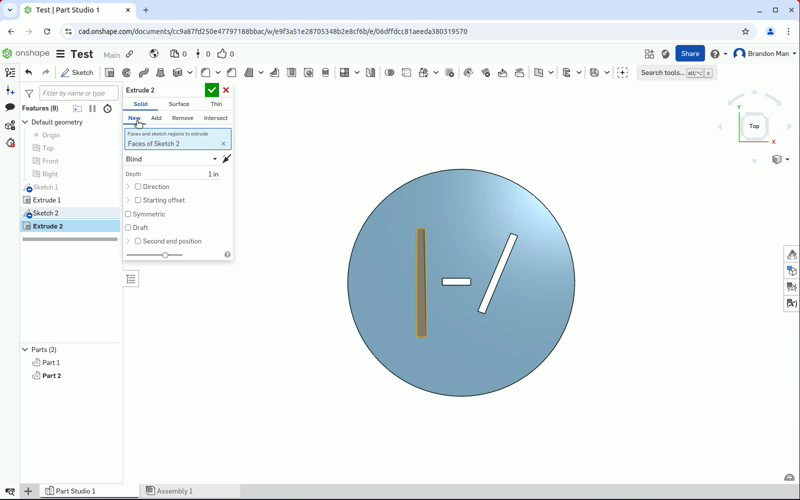
key(tab, 4)
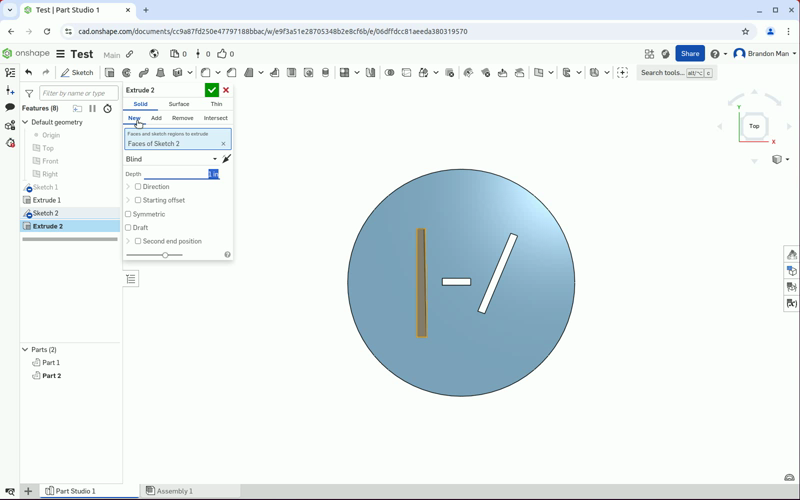
text(3.37)
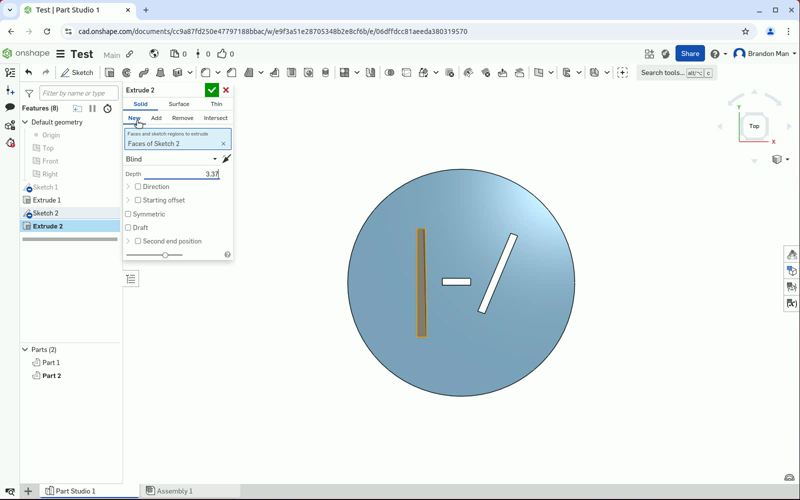
key(enter)
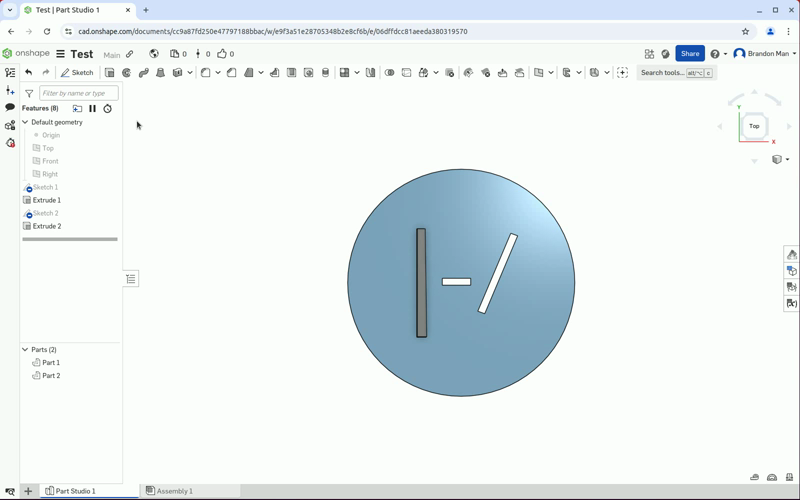
key(shift+h)
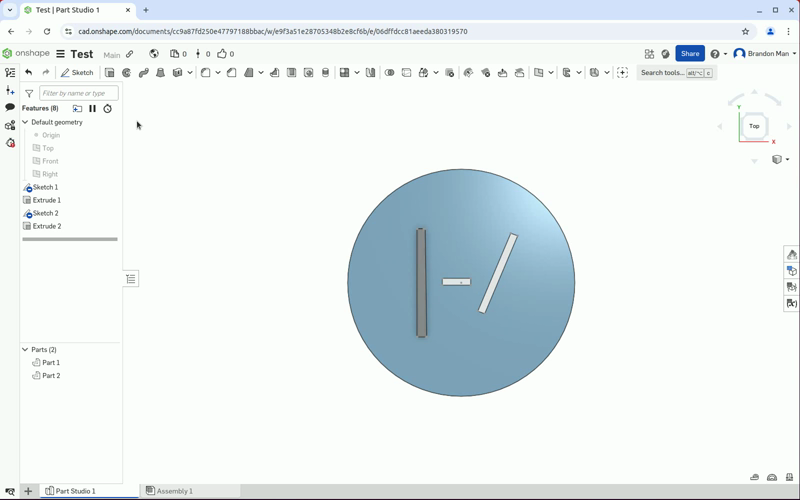
key(shift+h)
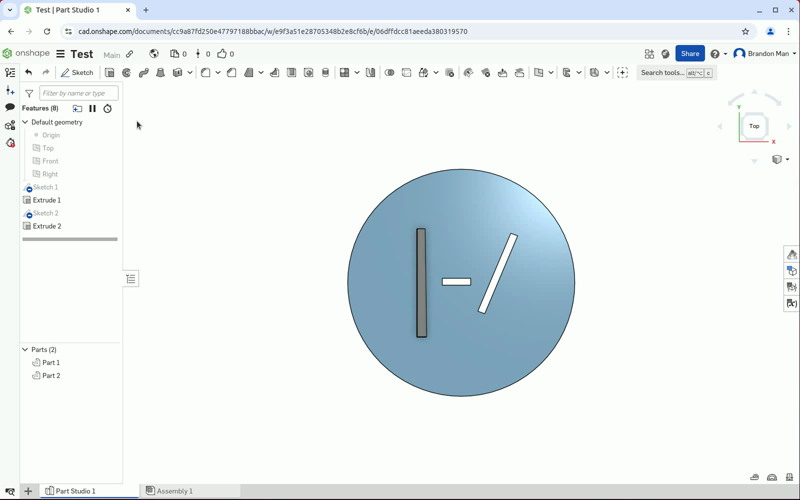
mouse_move(73, 189)
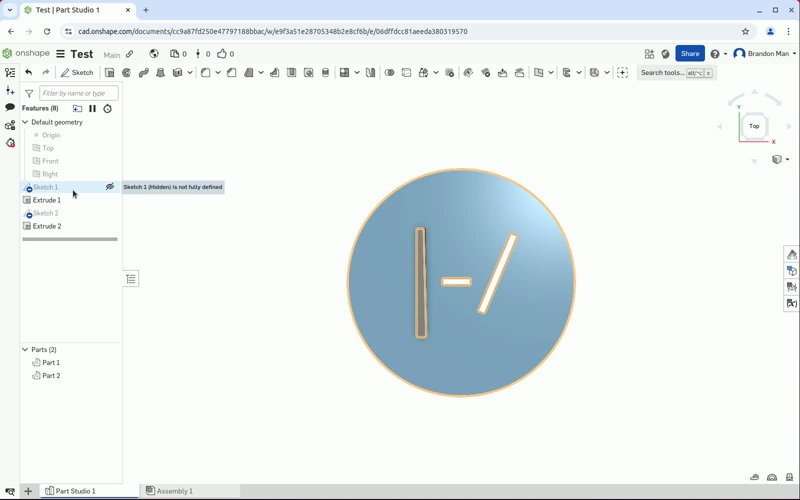
click(73, 189)
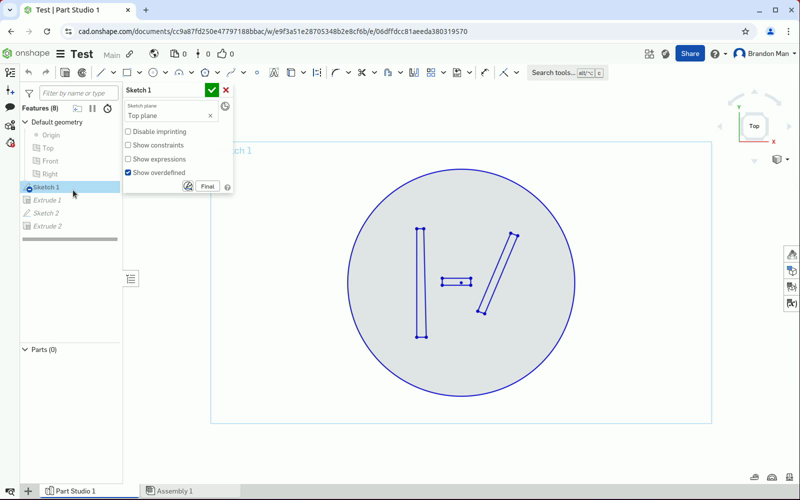
mouse_move(229, 92)
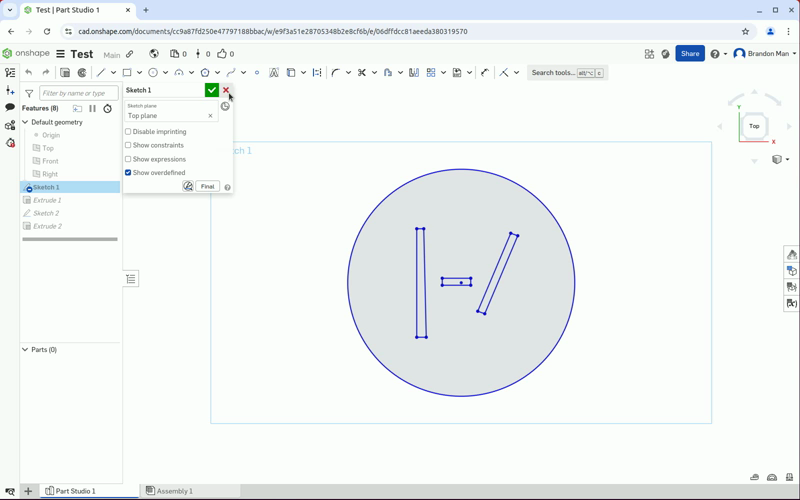
click(229, 92)
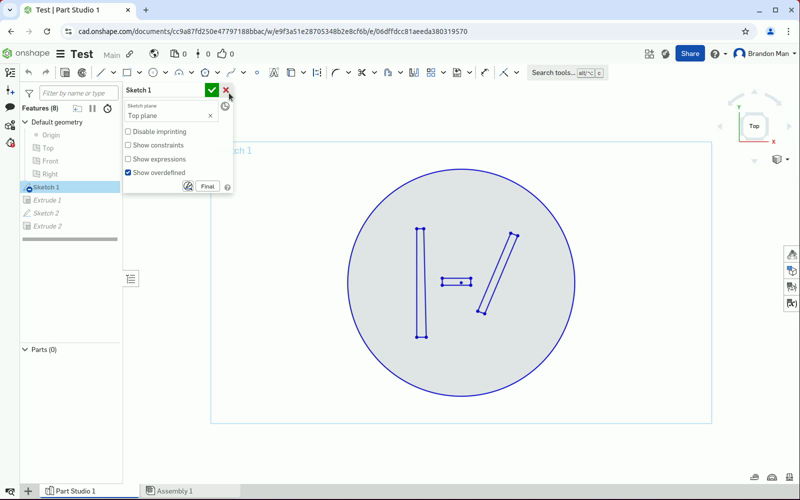
key(shift+s)
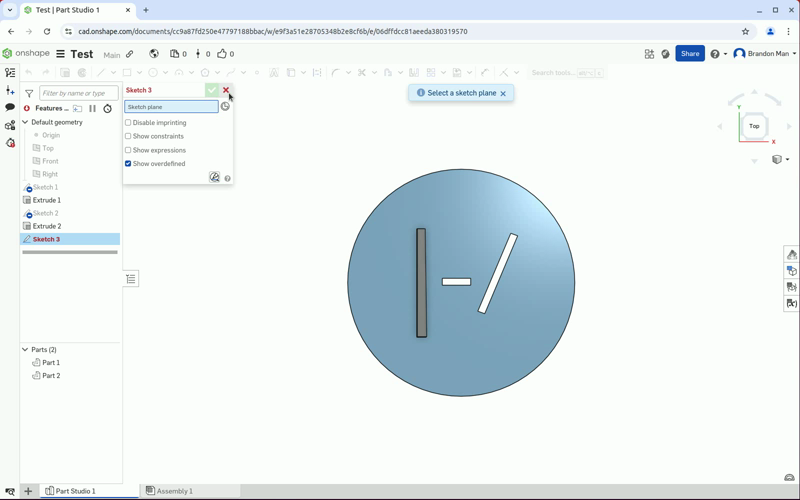
mouse_move(73, 150)
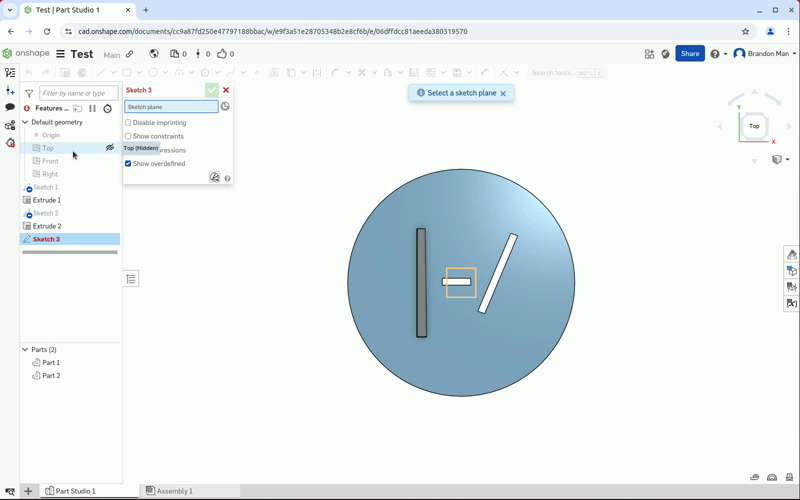
click(73, 150)
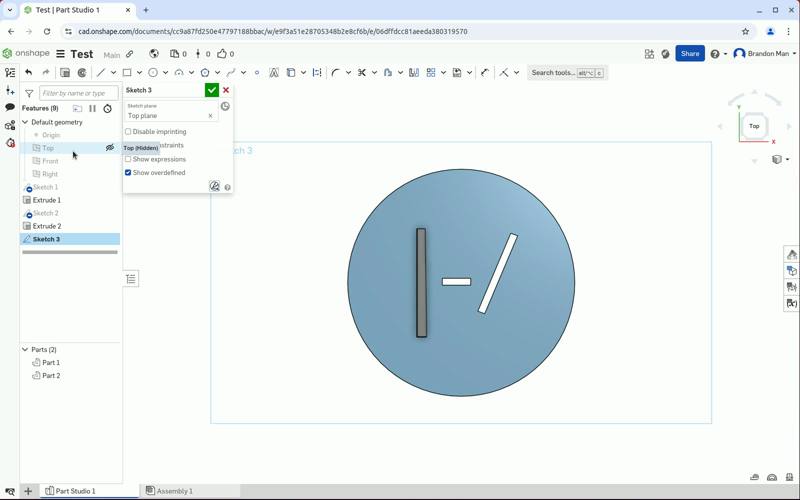
mouse_move(73, 352)
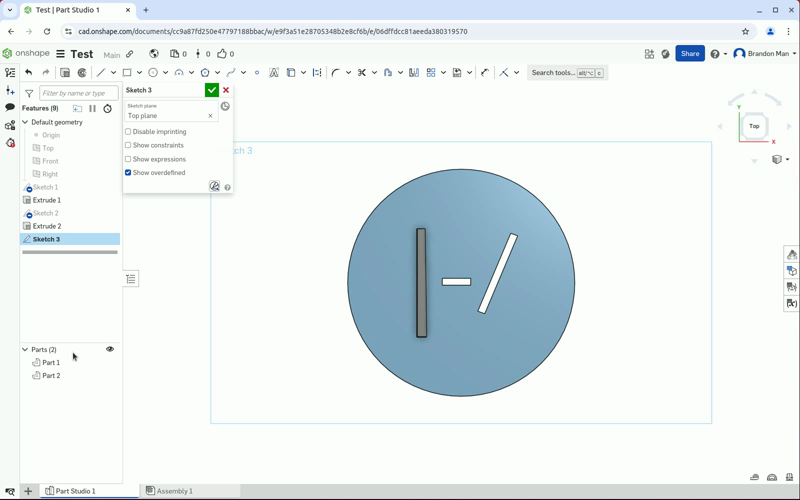
key(y)
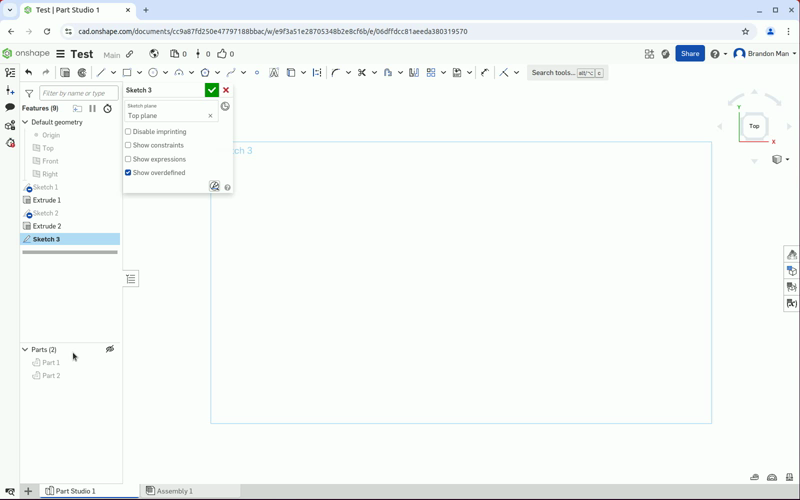
key(l)
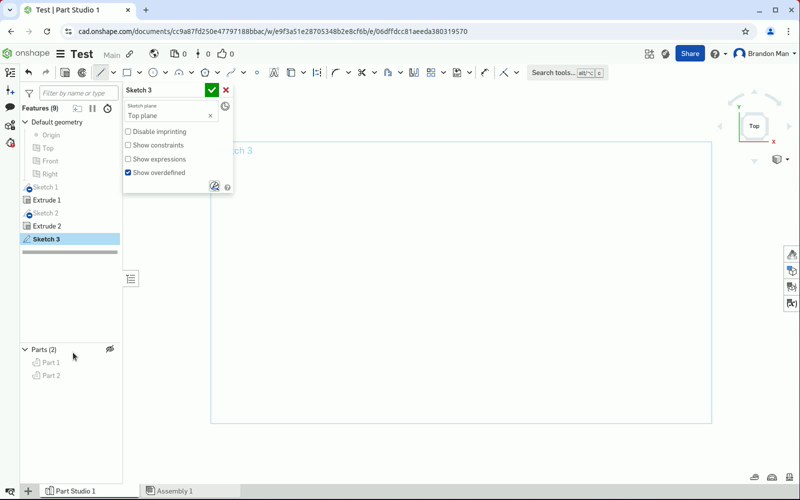
key_down(shift)
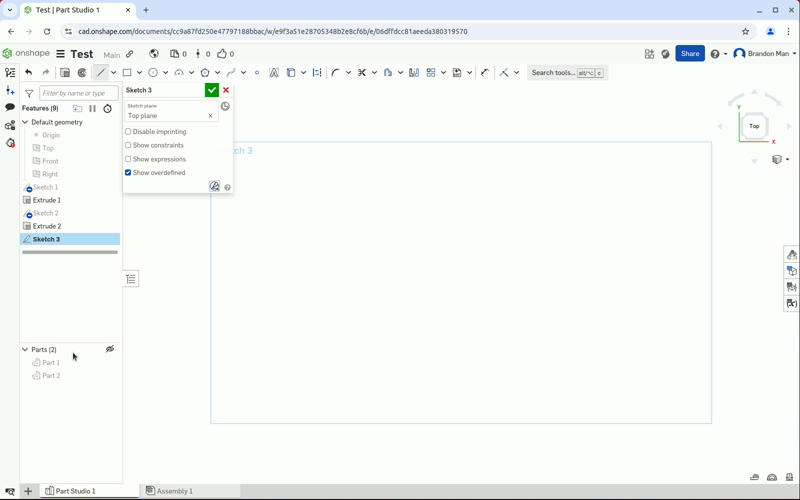
mouse_move(441, 285)
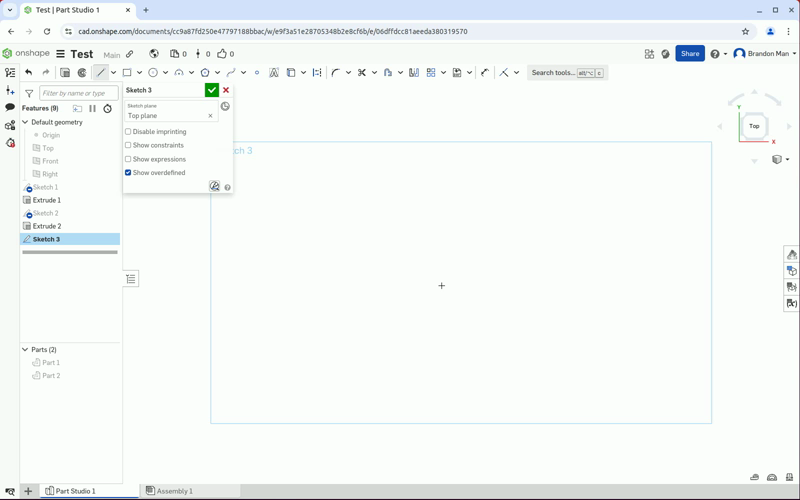
click(441, 285)
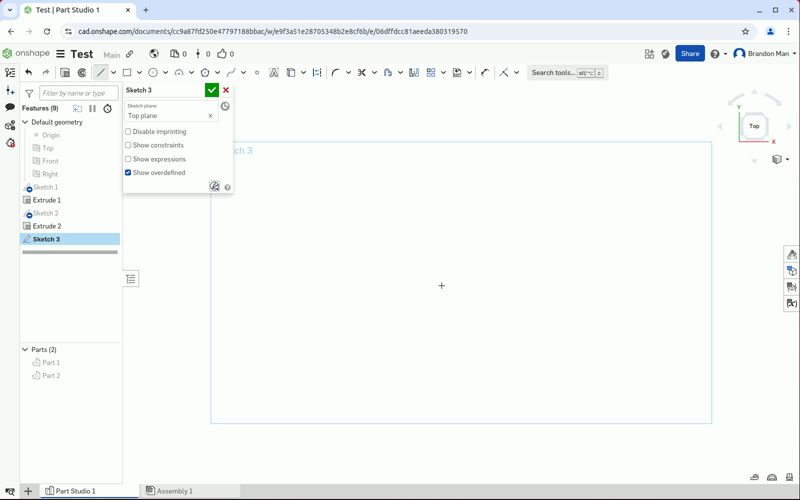
key_up(shift)
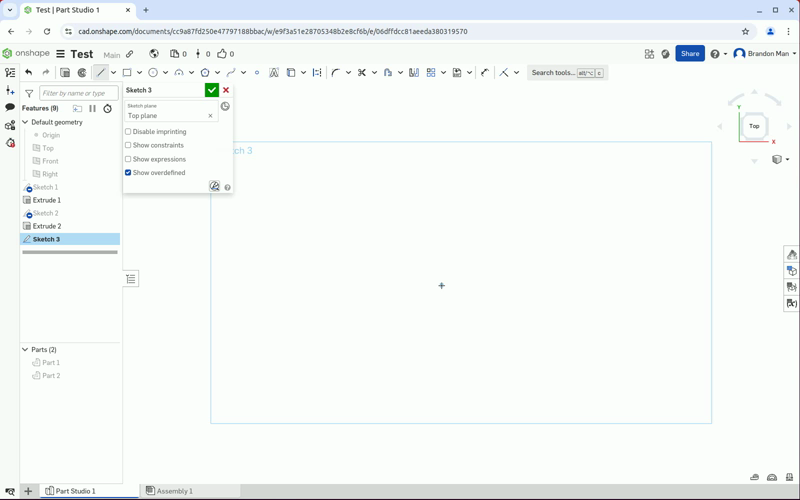
key_down(shift)
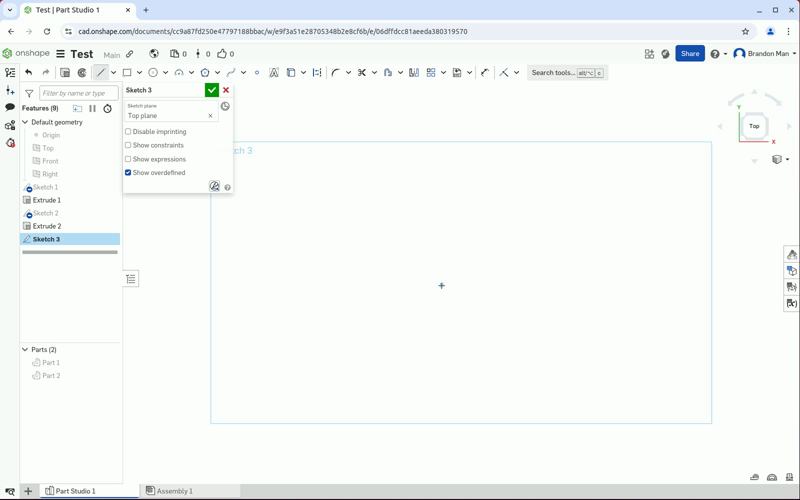
mouse_move(471, 285)
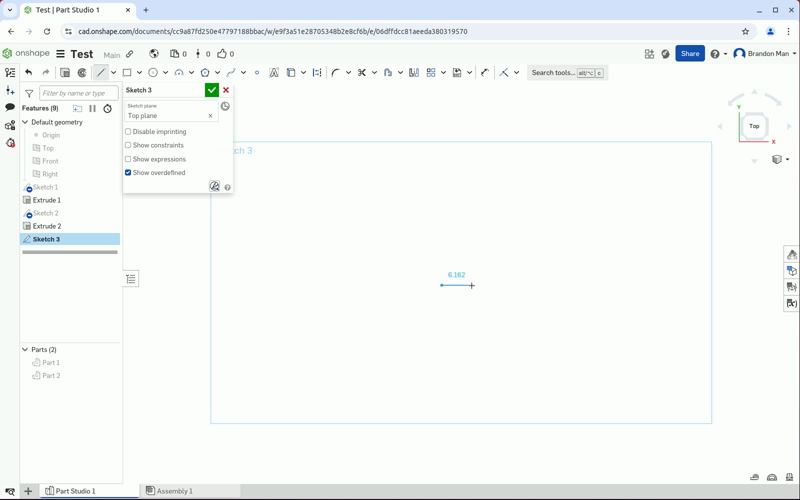
mouse_move(472, 285)
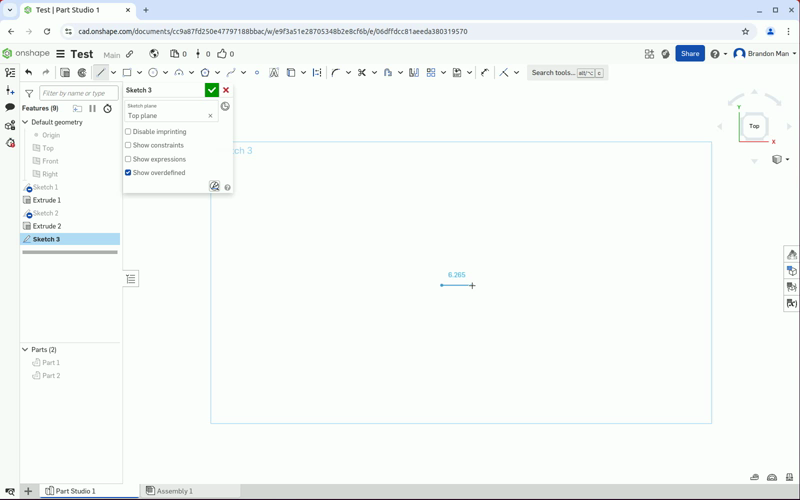
click(472, 285)
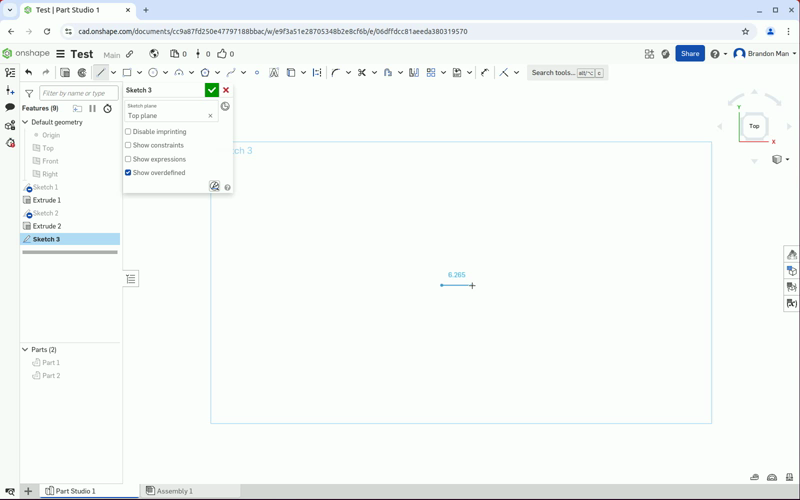
key_up(shift)
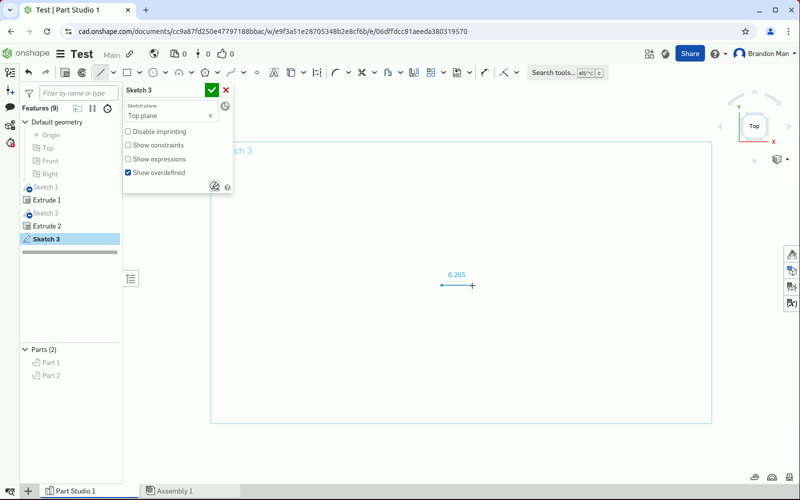
key_down(shift)
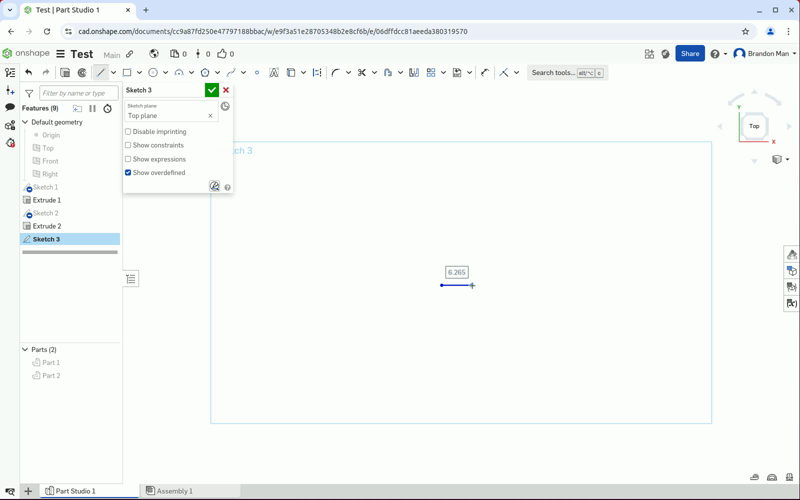
mouse_move(502, 285)
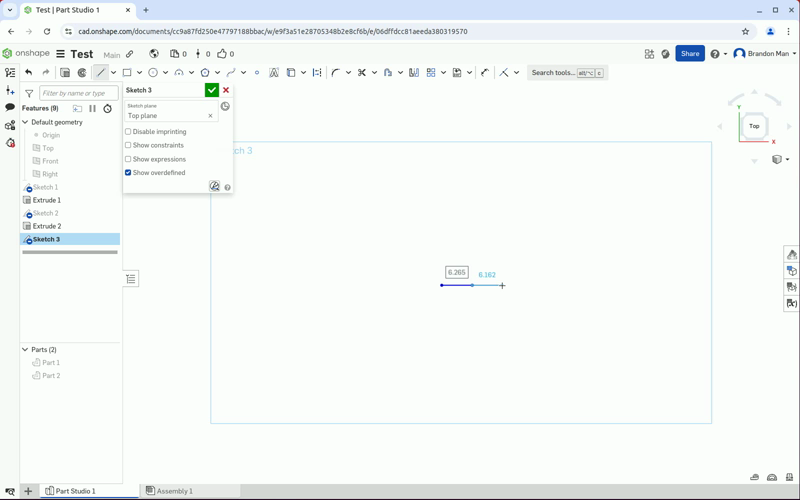
mouse_move(472, 276)
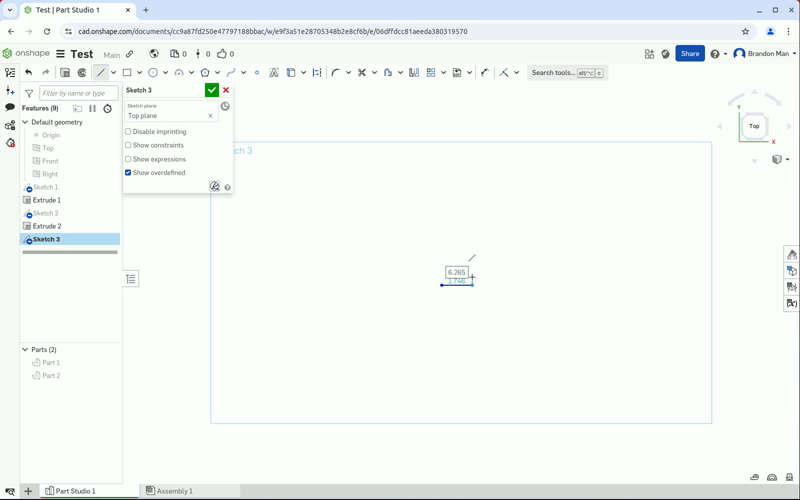
click(472, 276)
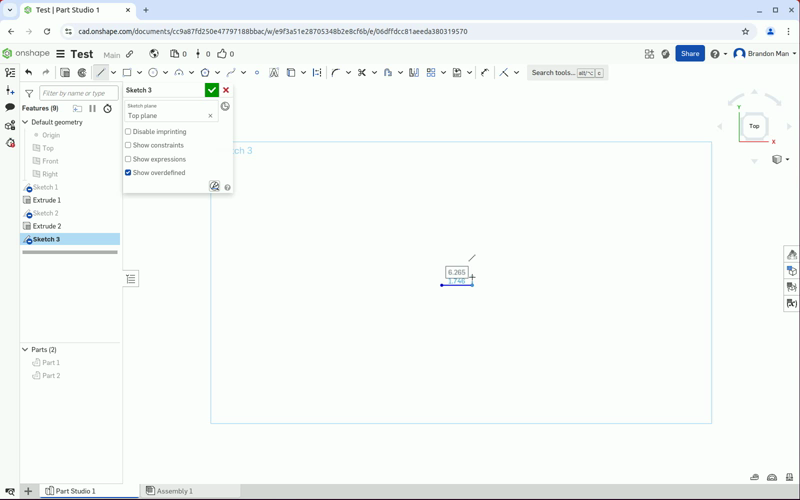
key_up(shift)
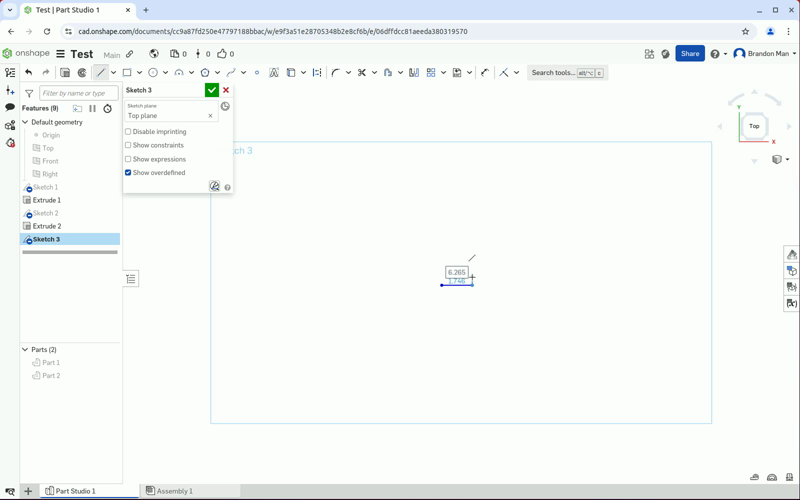
key_down(shift)
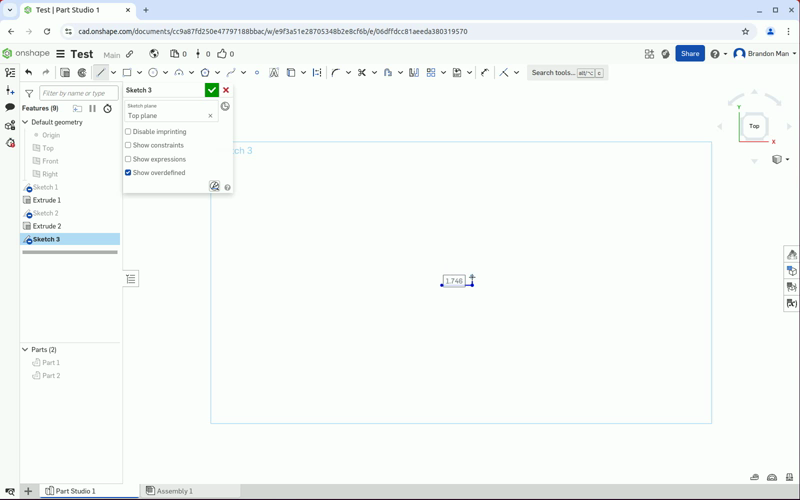
mouse_move(502, 276)
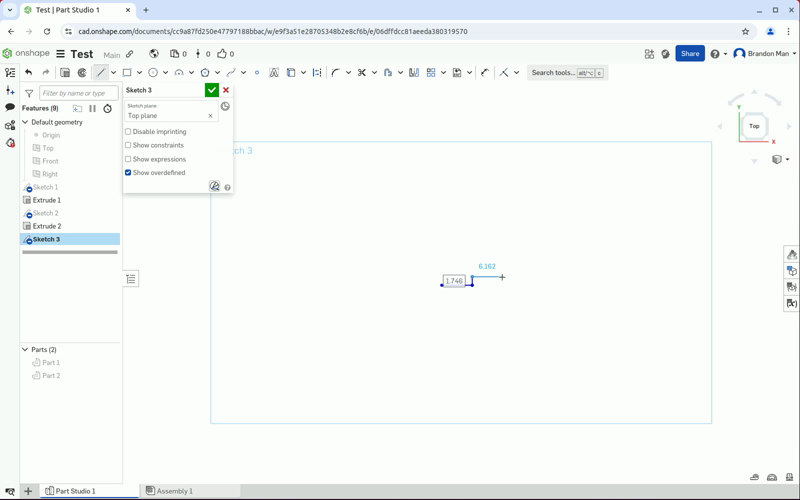
mouse_move(441, 276)
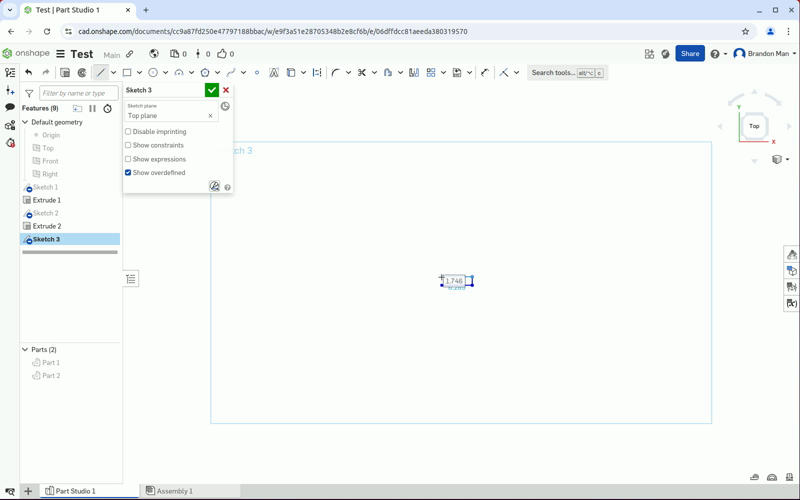
click(441, 276)
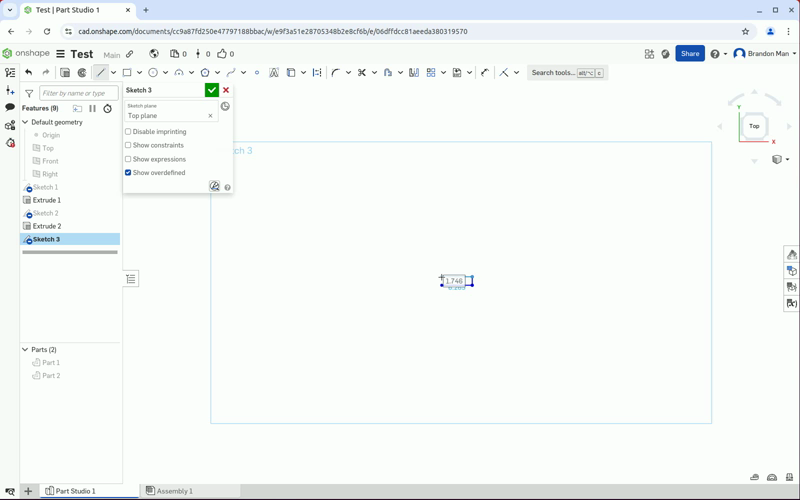
key_up(shift)
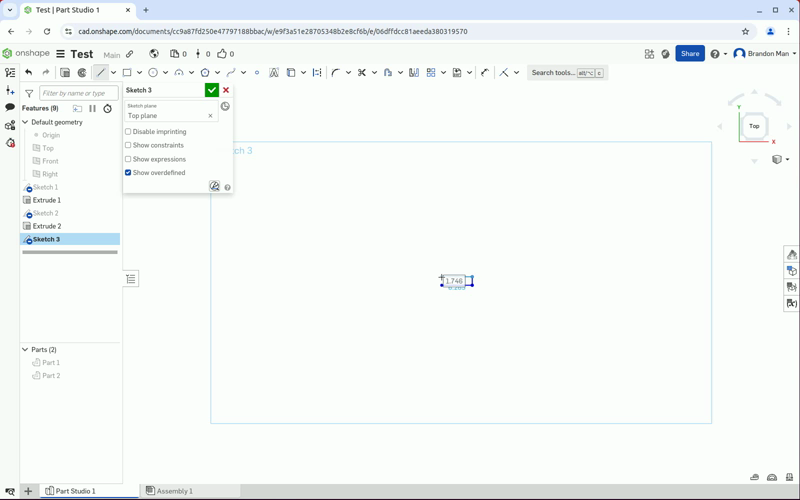
mouse_move(471, 276)
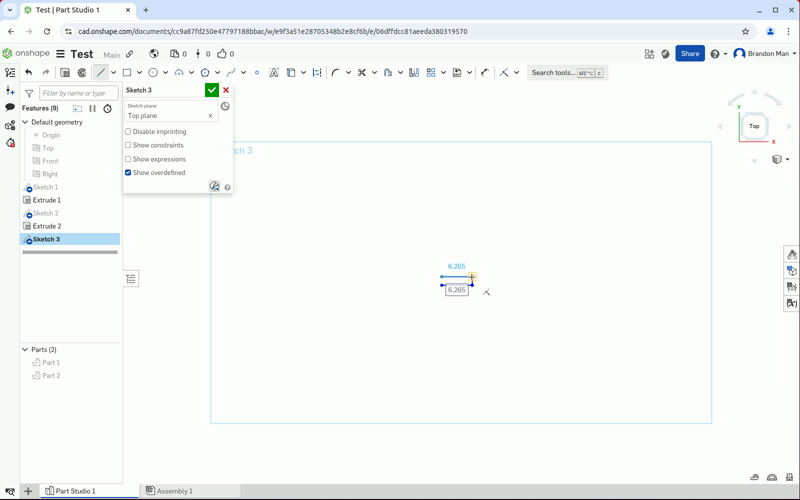
key_down(shift)
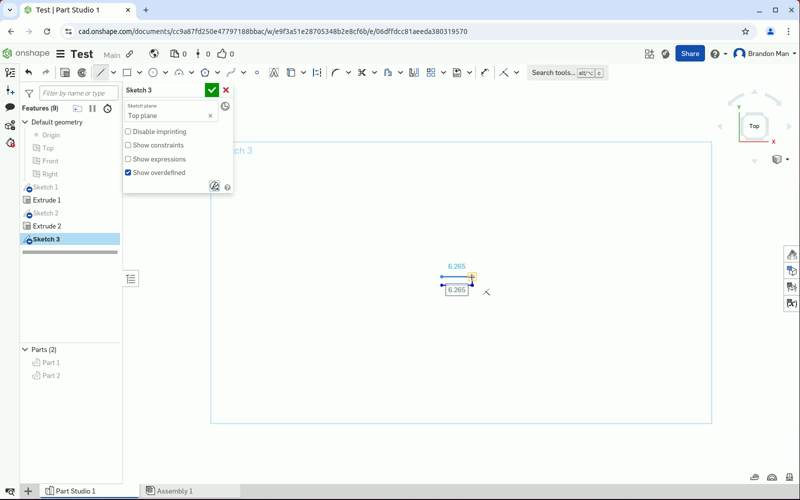
mouse_move(441, 285)
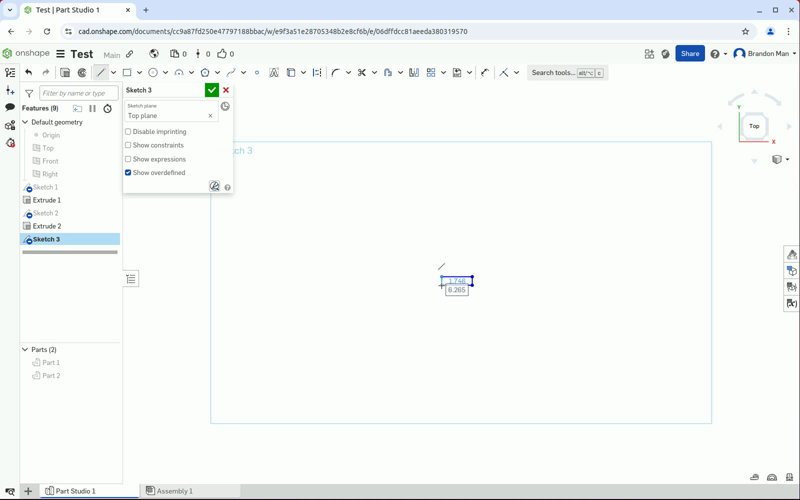
key_up(shift)
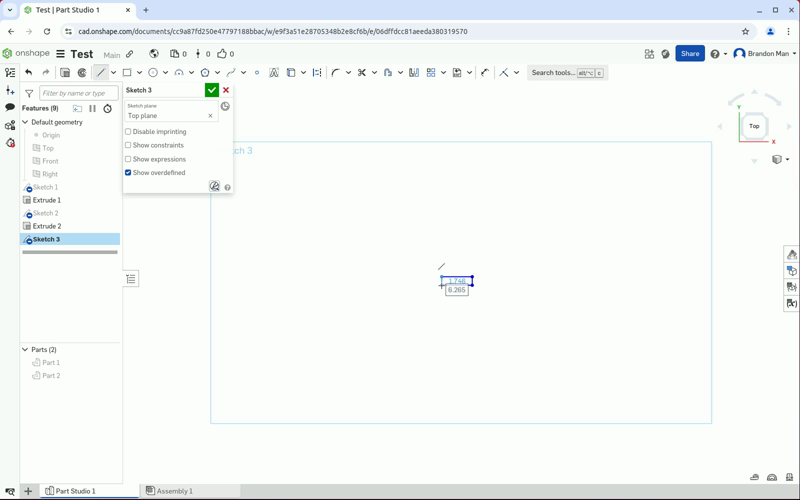
click(441, 285)
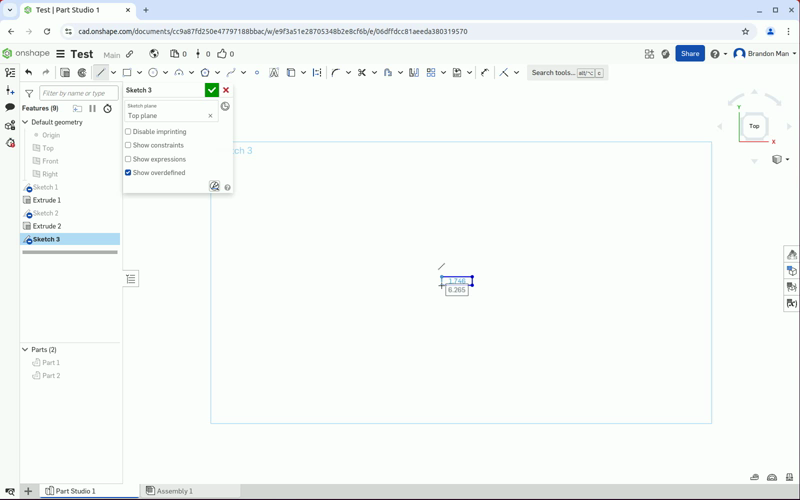
key(esc)
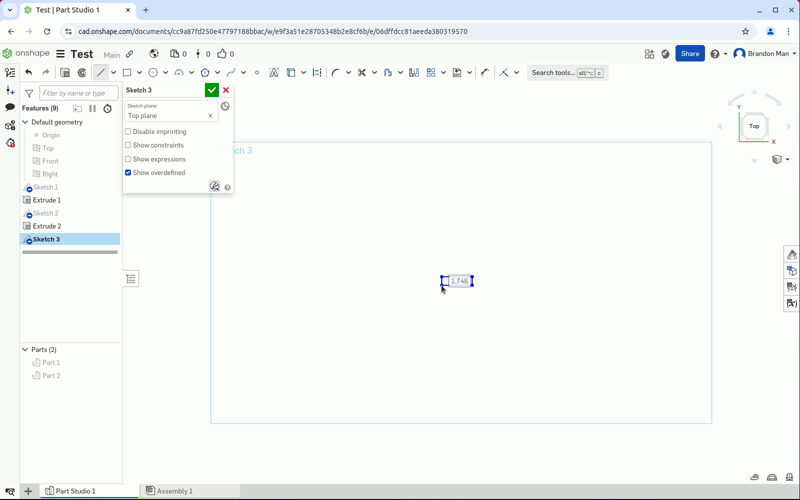
mouse_move(461, 279)
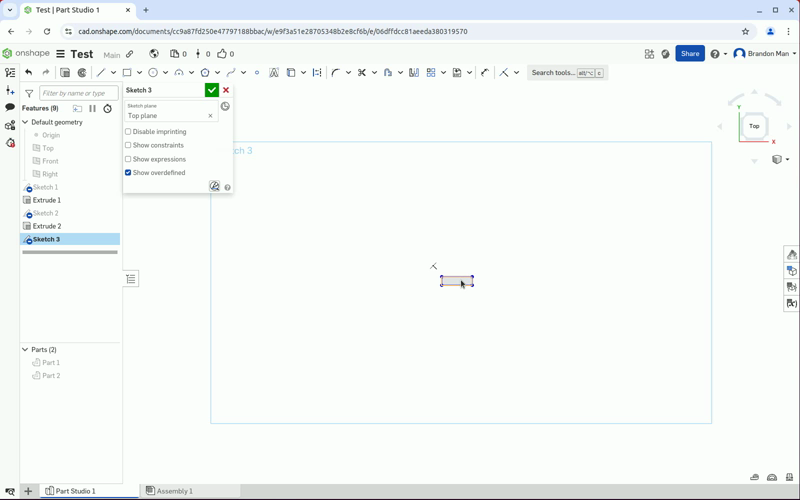
scroll(6)
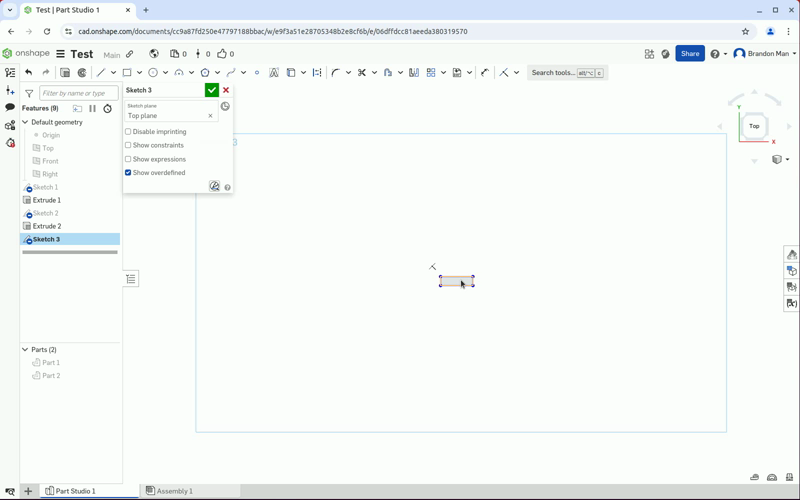
scroll(6)
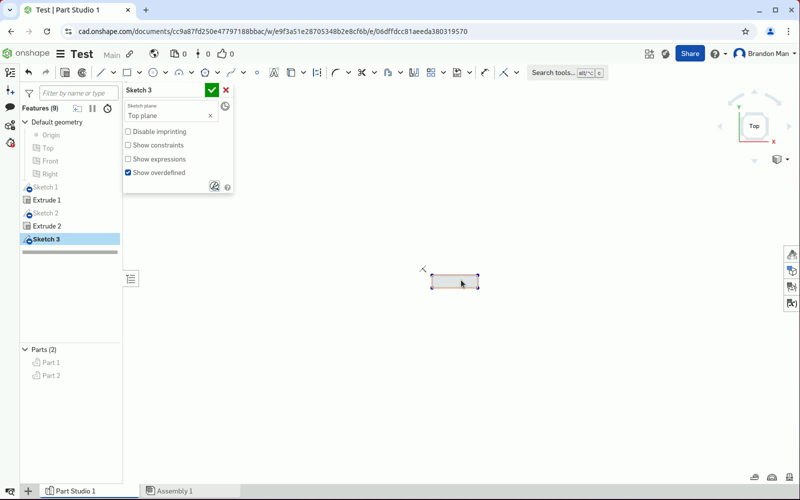
scroll(6)
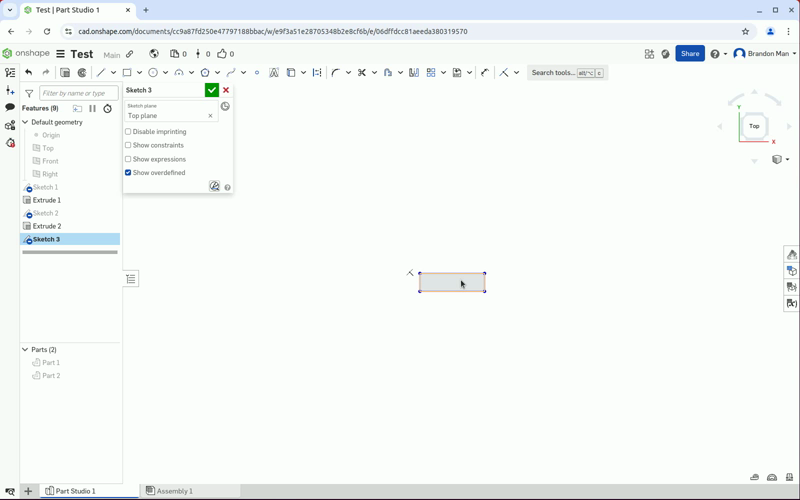
scroll(6)
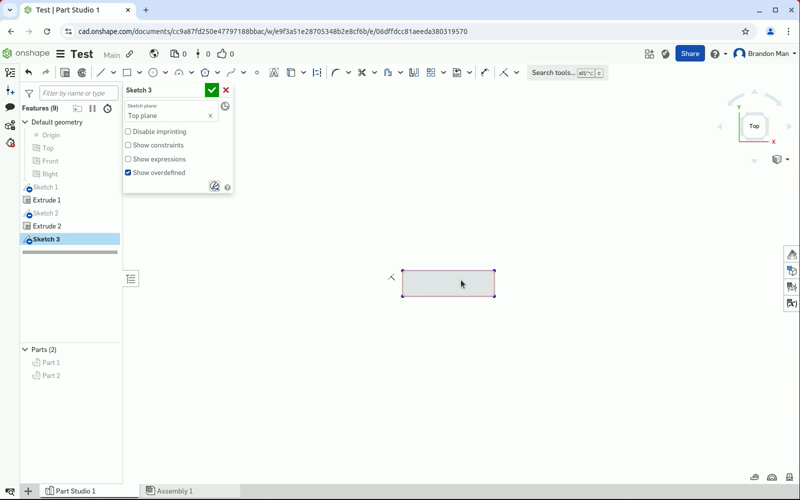
scroll(6)
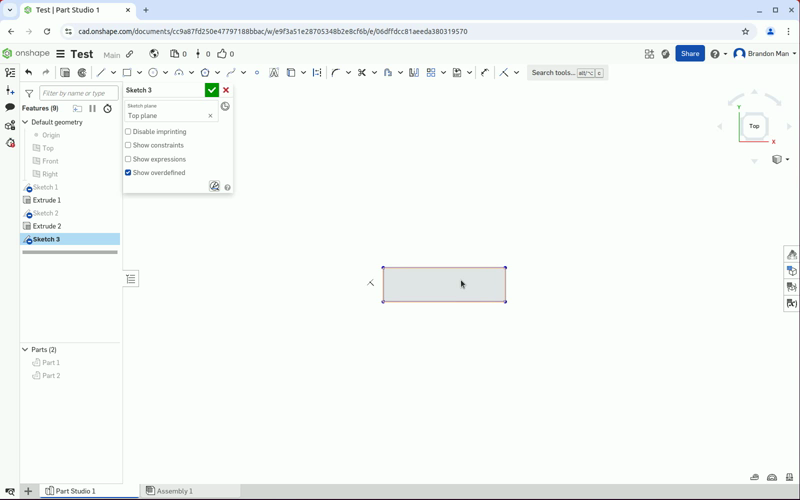
scroll(6)
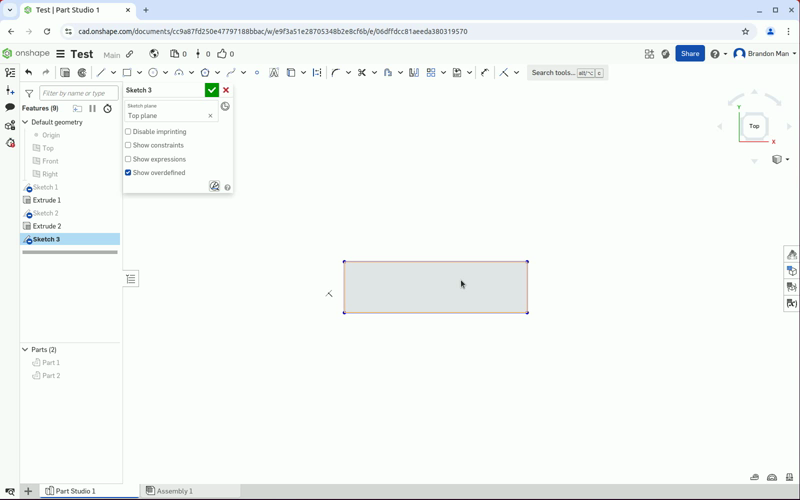
scroll(6)
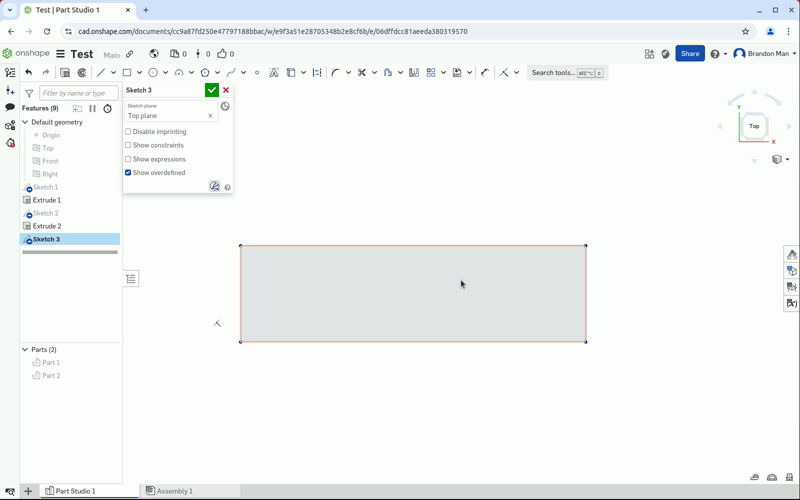
click(461, 279)
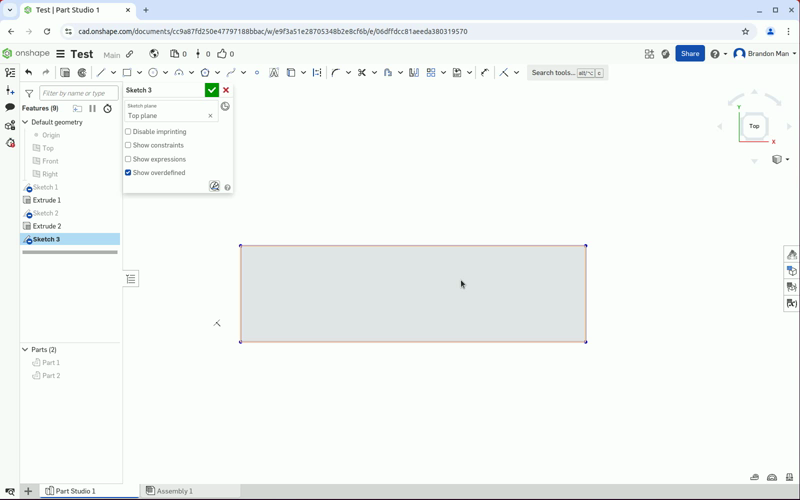
scroll(-6)
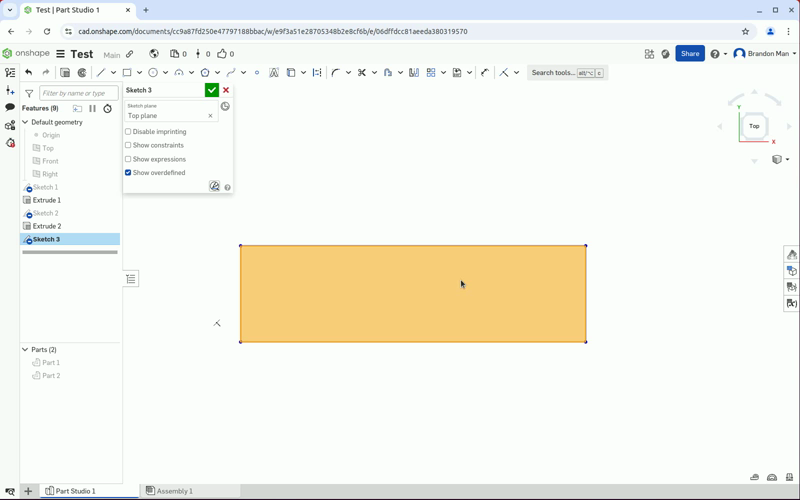
scroll(-6)
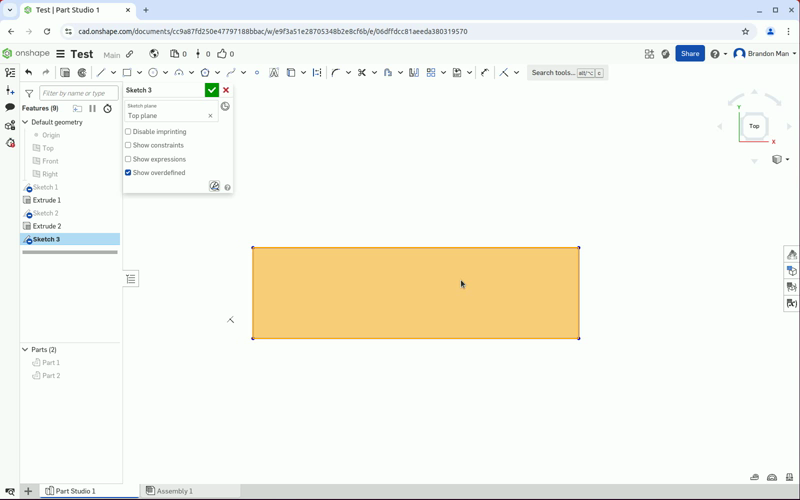
scroll(-6)
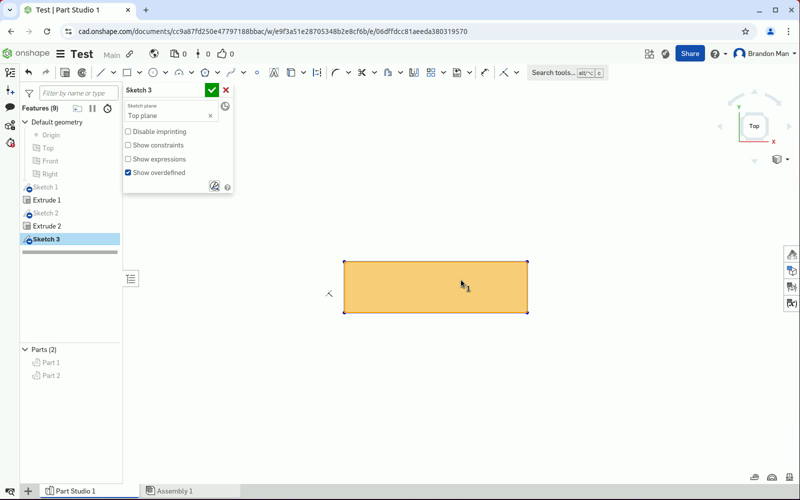
scroll(-6)
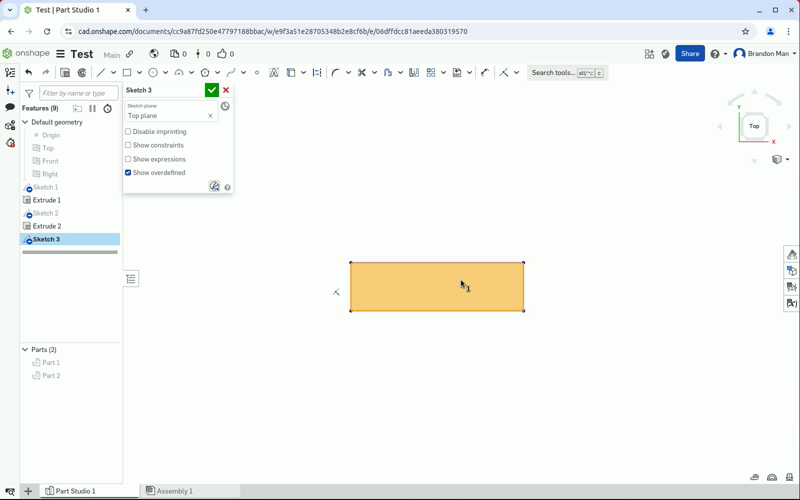
scroll(-6)
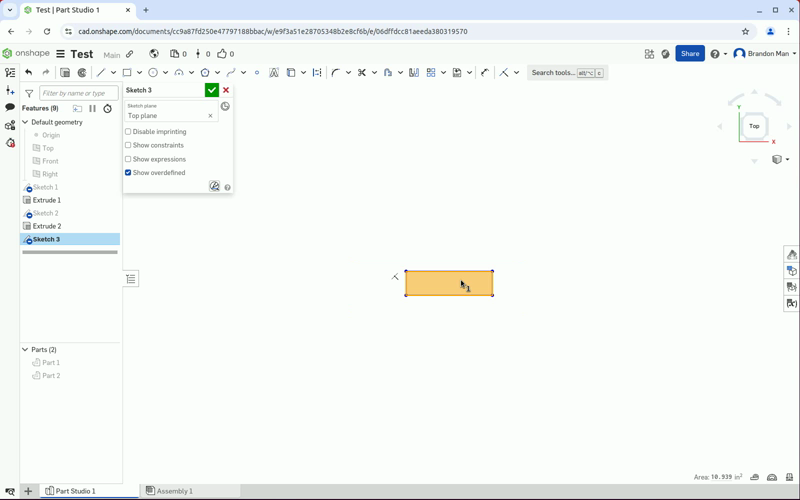
scroll(-6)
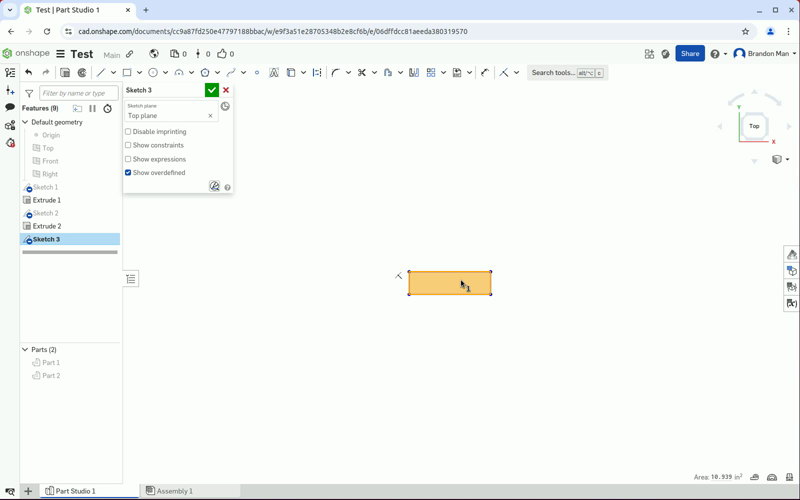
scroll(-6)
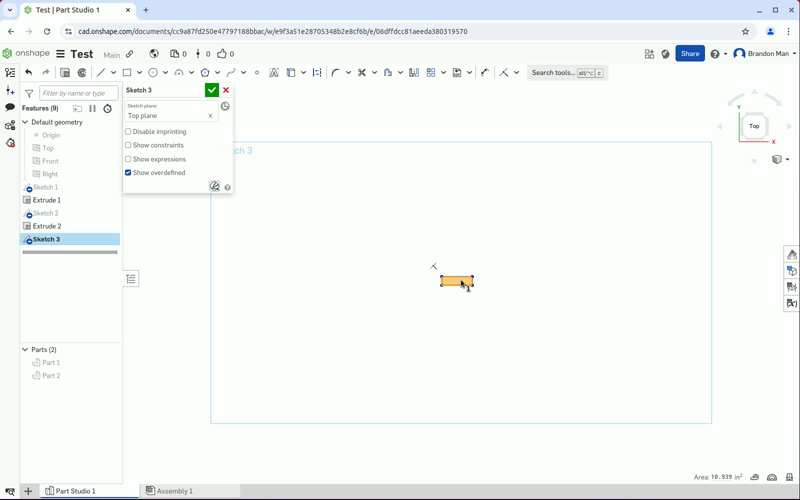
mouse_move(73, 352)
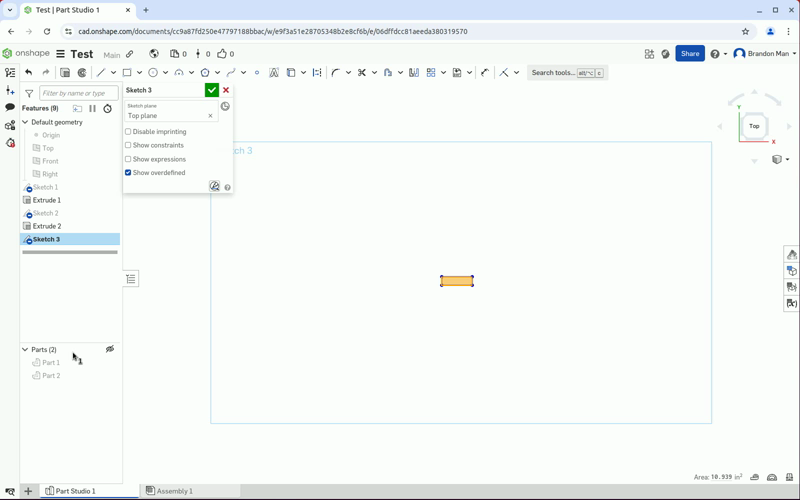
key(shift+y)
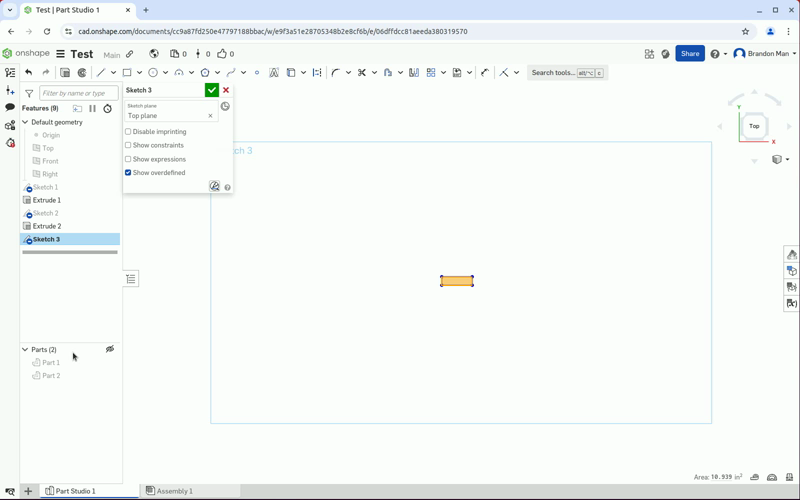
key(shift+e)
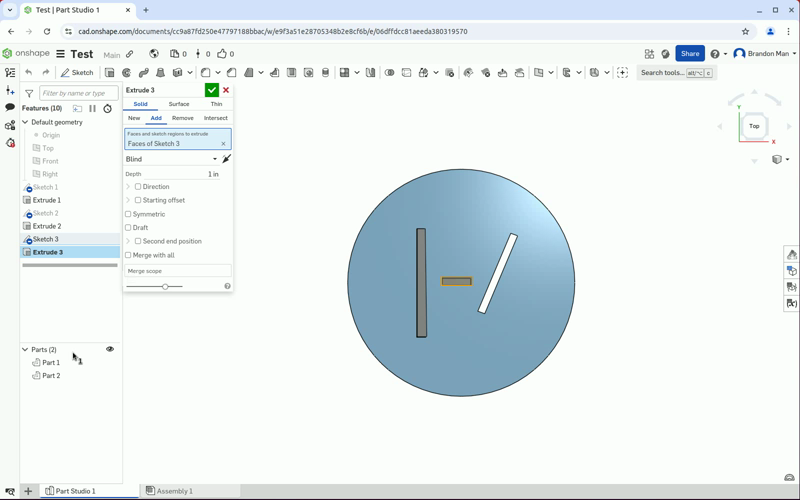
mouse_move(143, 106)
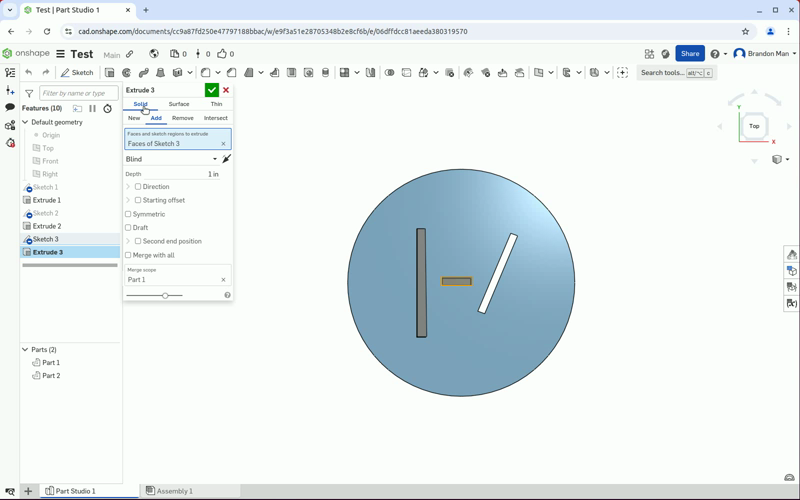
click(143, 106)
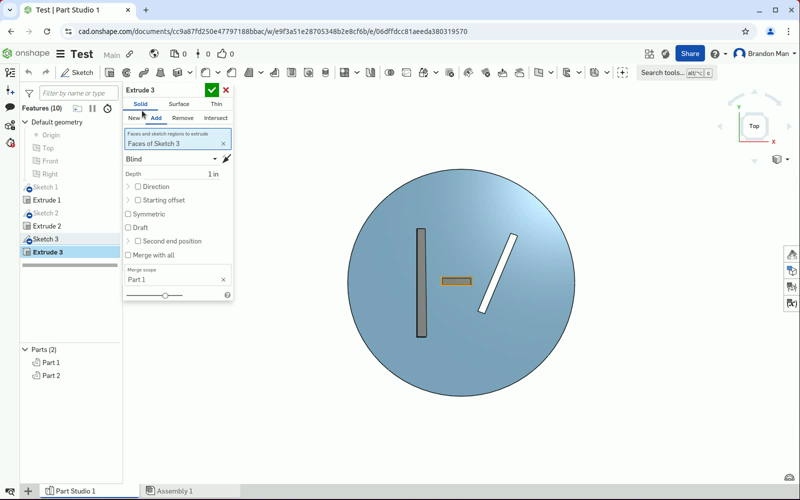
mouse_move(137, 120)
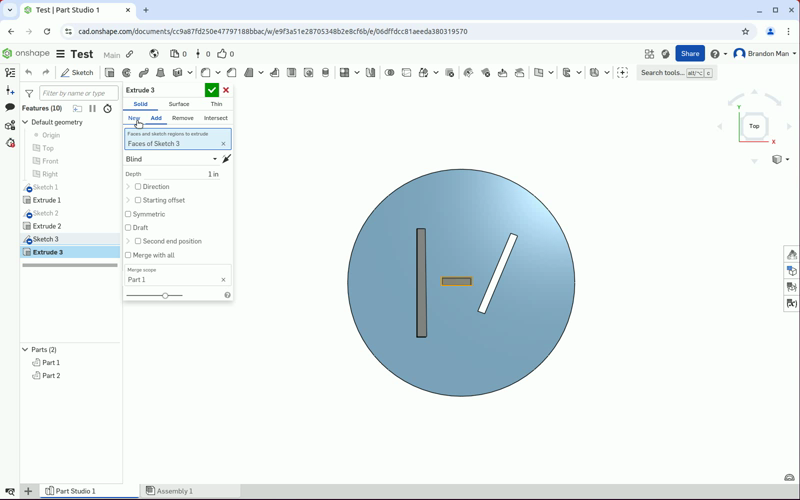
click(137, 120)
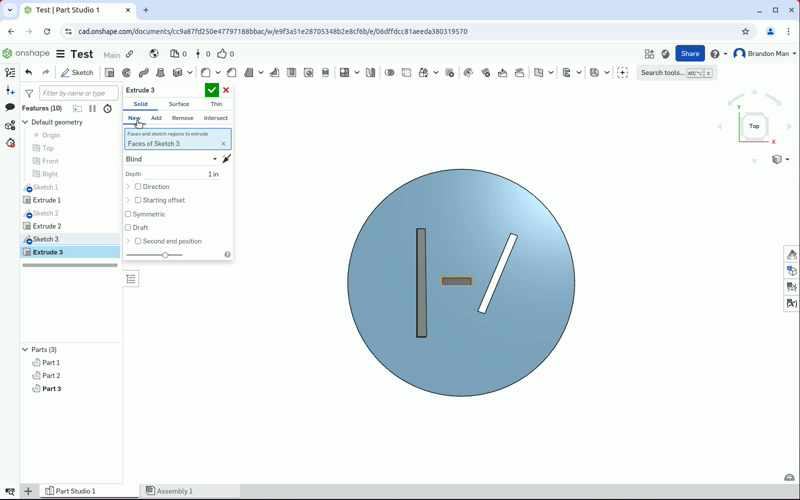
key(tab, 4)
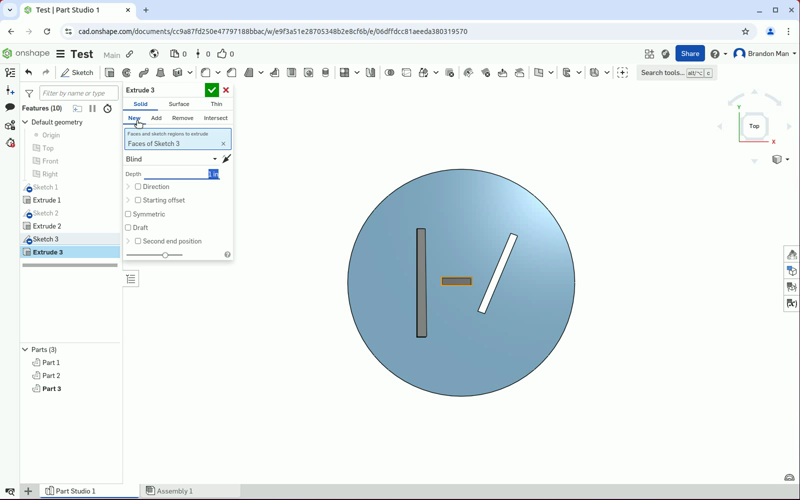
text(3.37)
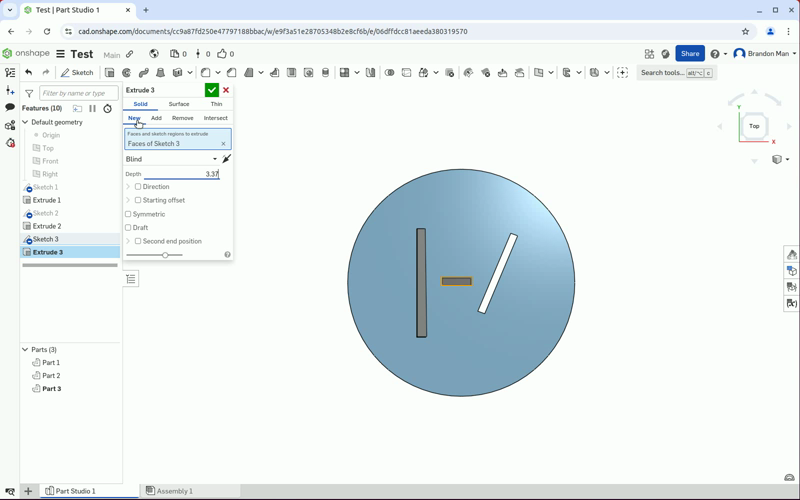
key(enter)
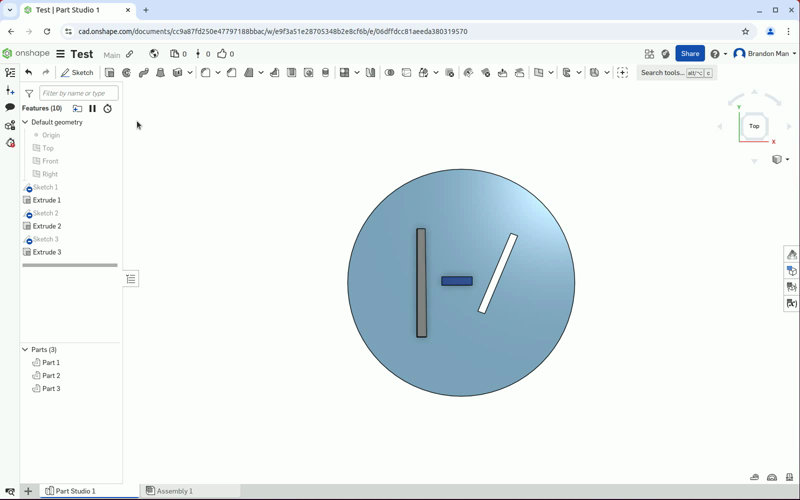
key(shift+h)
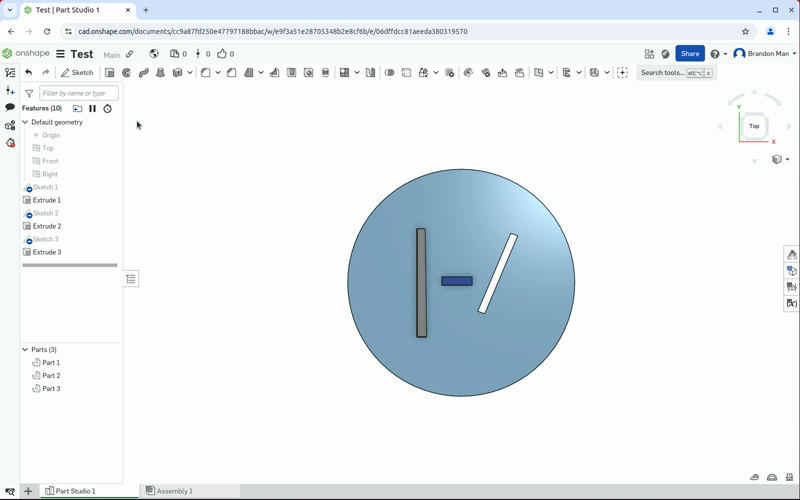
key(shift+h)
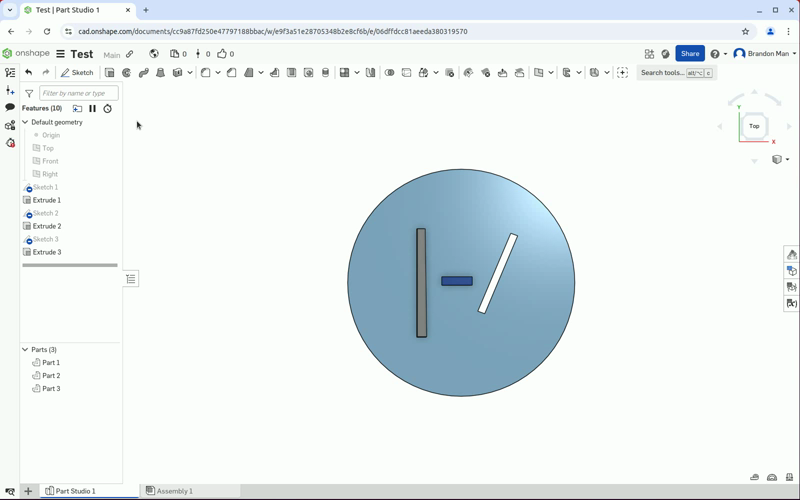
mouse_move(73, 189)
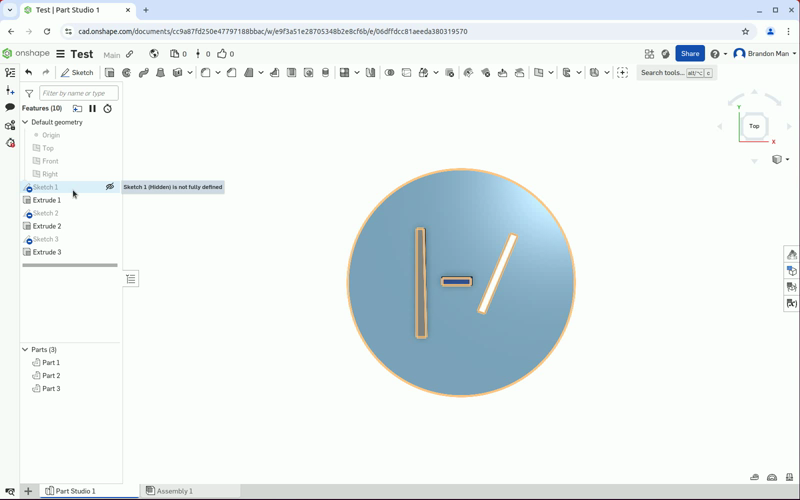
click(73, 189)
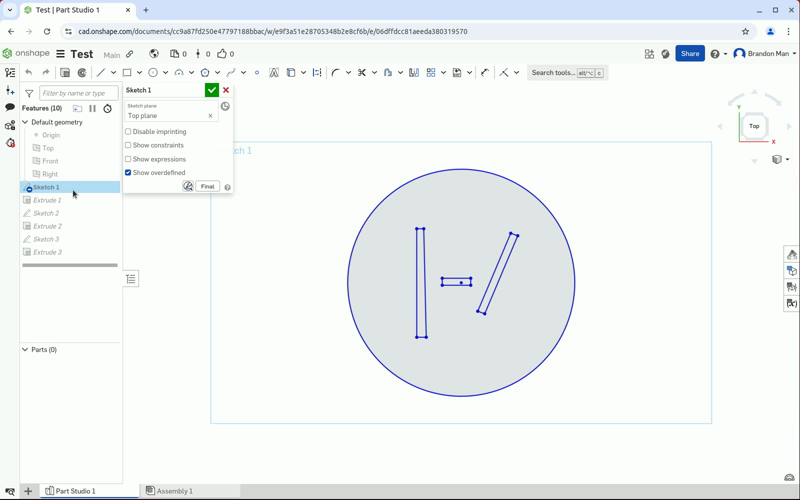
mouse_move(229, 92)
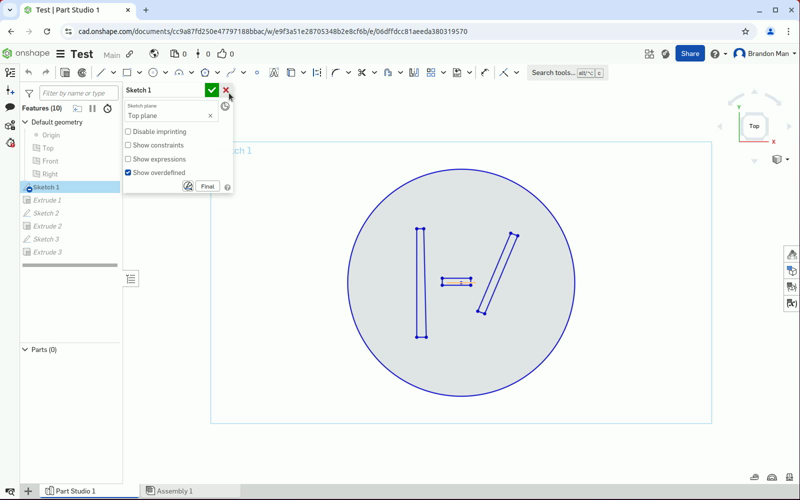
click(229, 92)
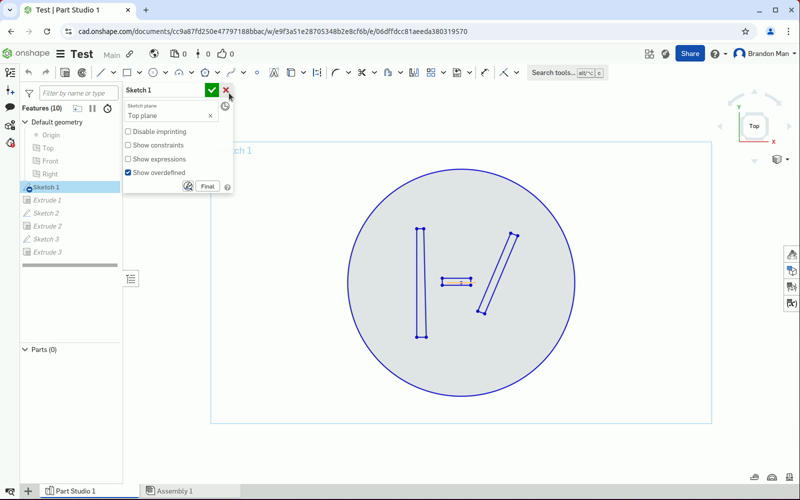
key(shift+s)
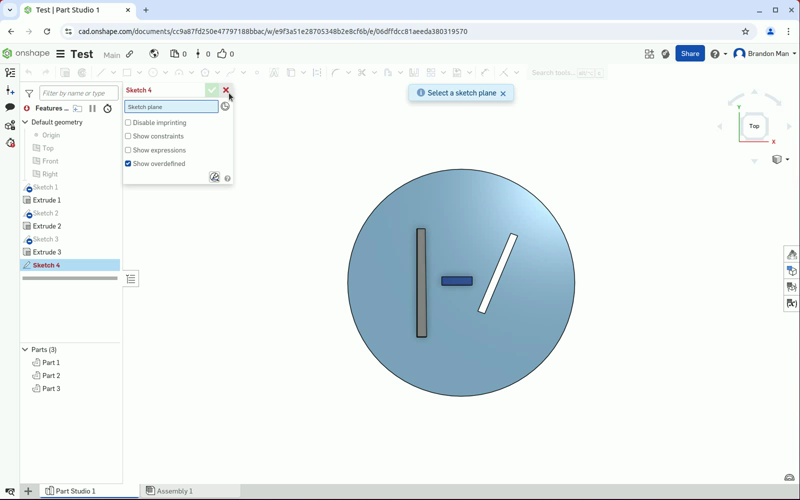
mouse_move(73, 150)
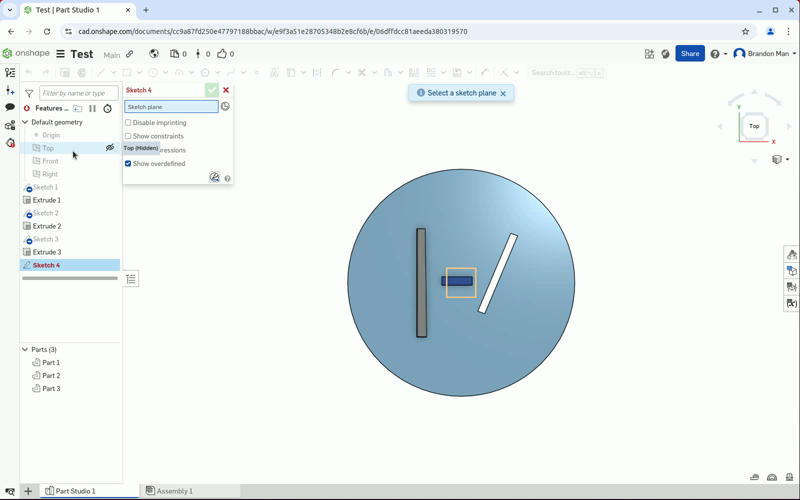
click(73, 150)
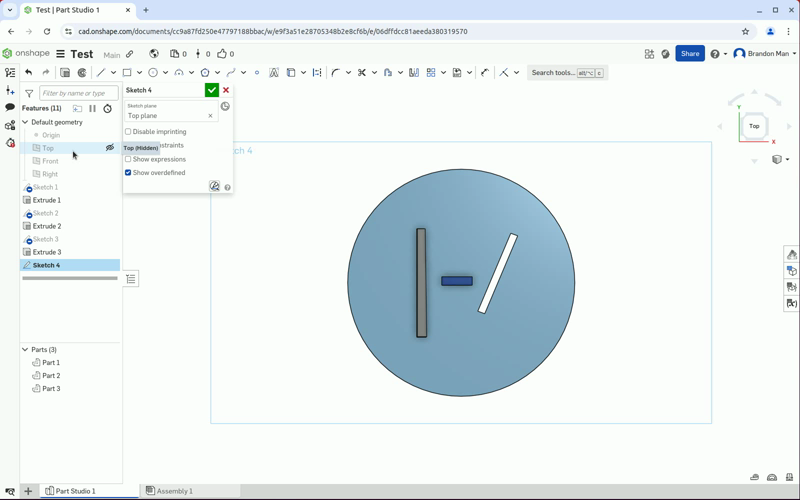
mouse_move(73, 352)
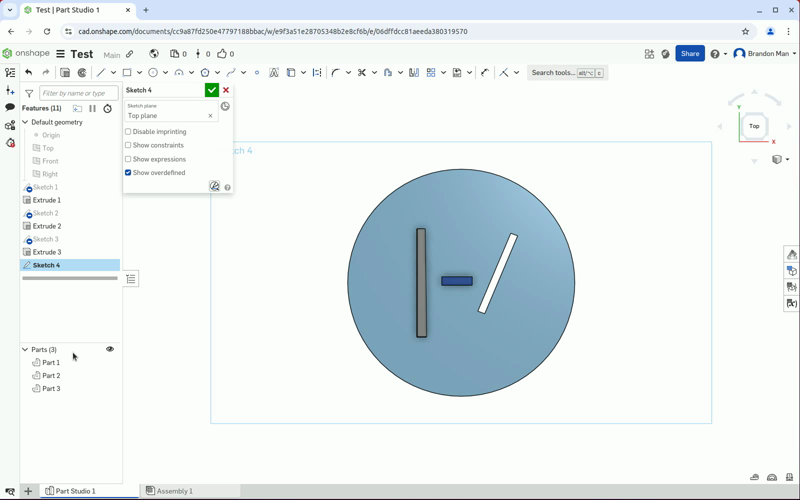
key(y)
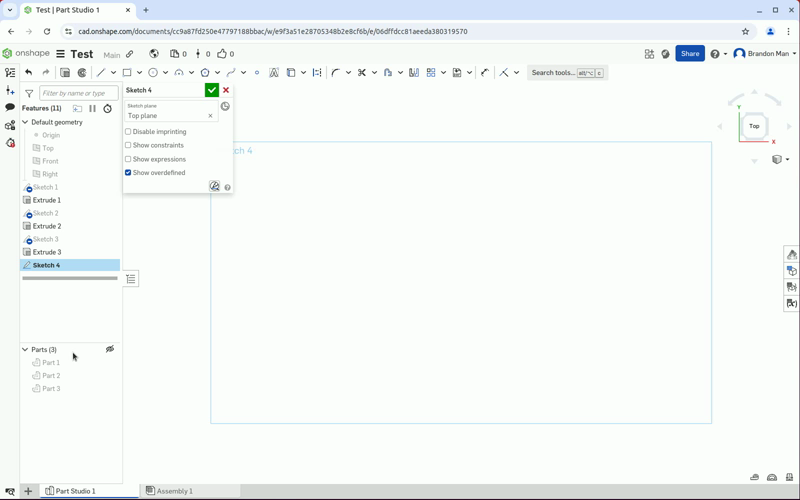
key(l)
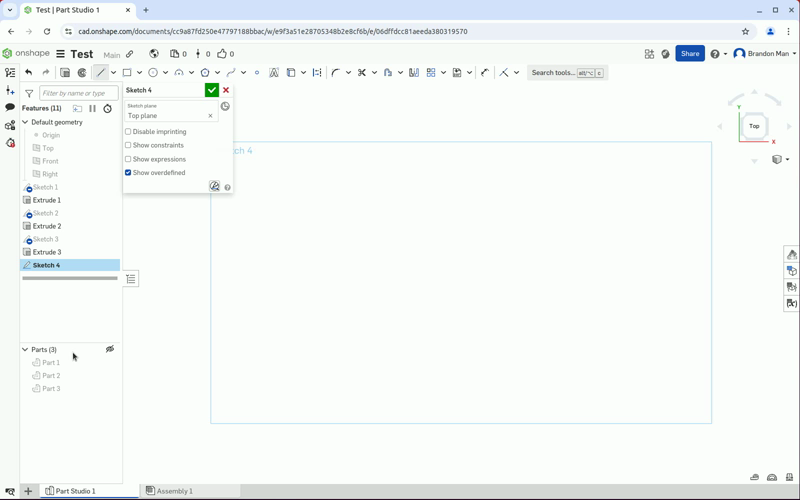
key_down(shift)
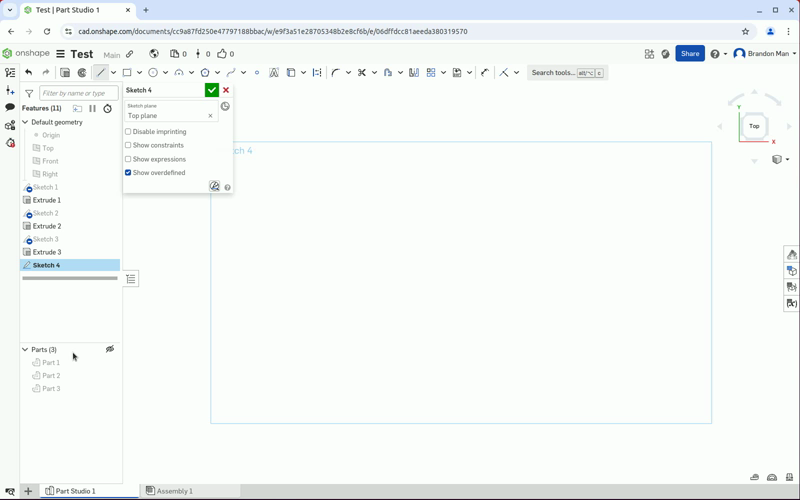
mouse_move(478, 311)
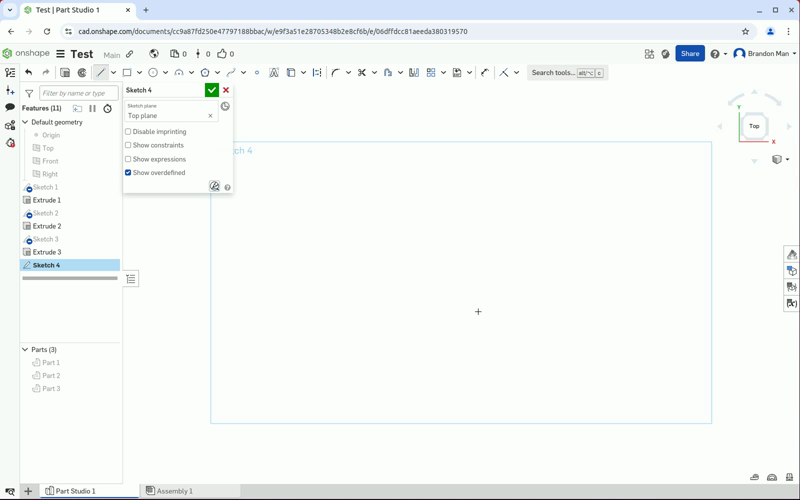
click(478, 311)
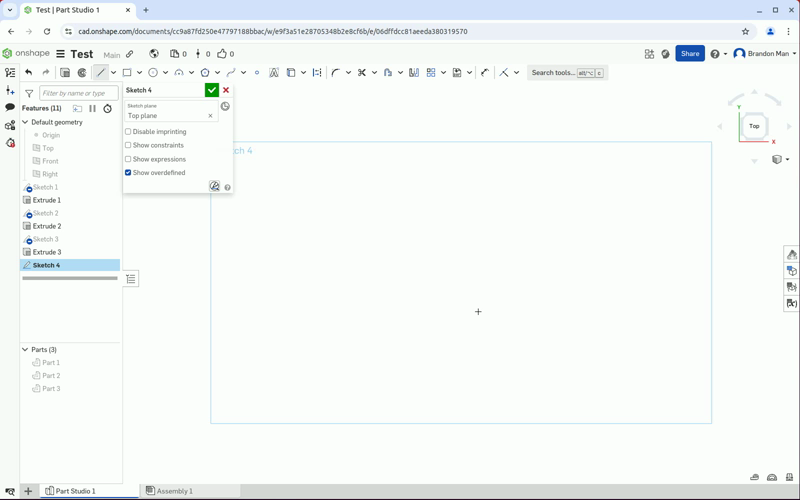
key_up(shift)
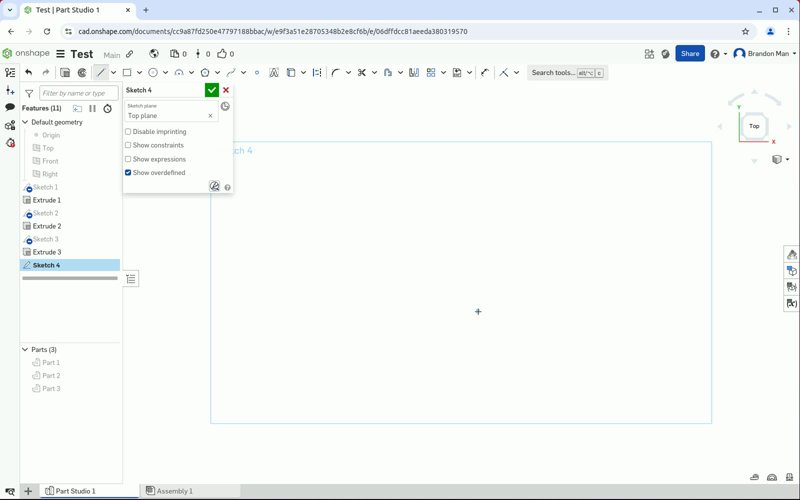
key_down(shift)
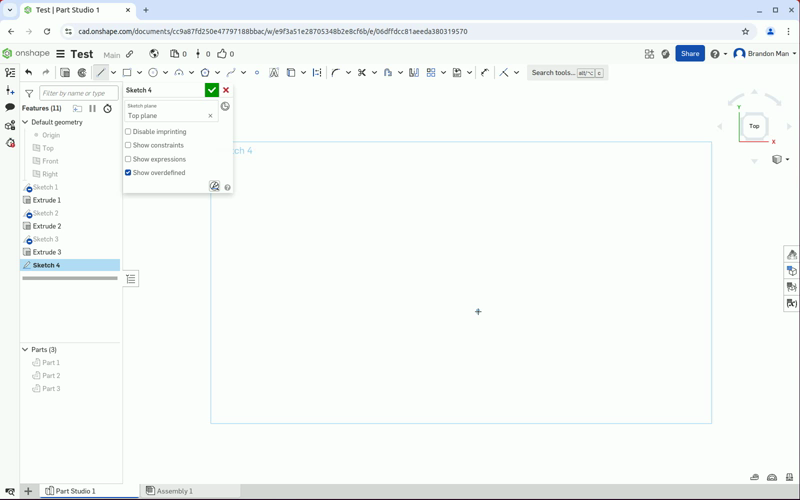
mouse_move(508, 311)
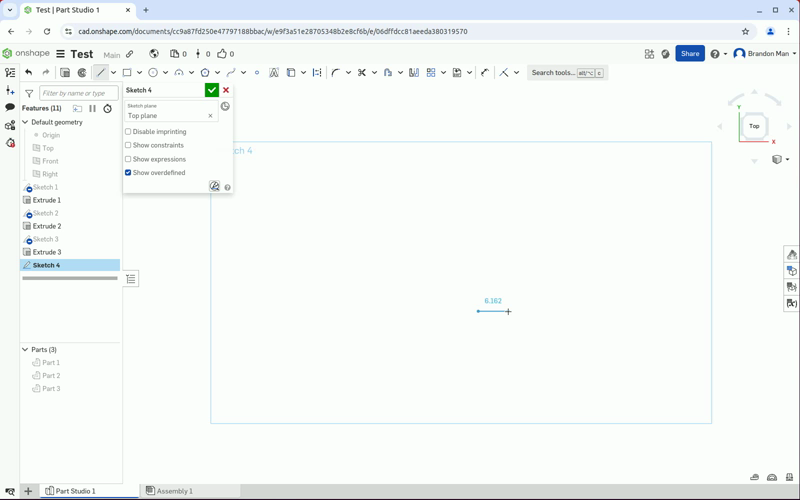
mouse_move(485, 314)
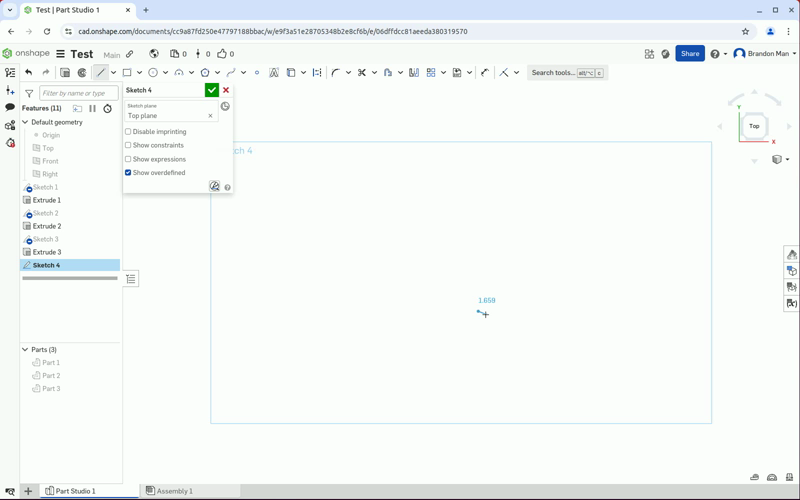
click(485, 314)
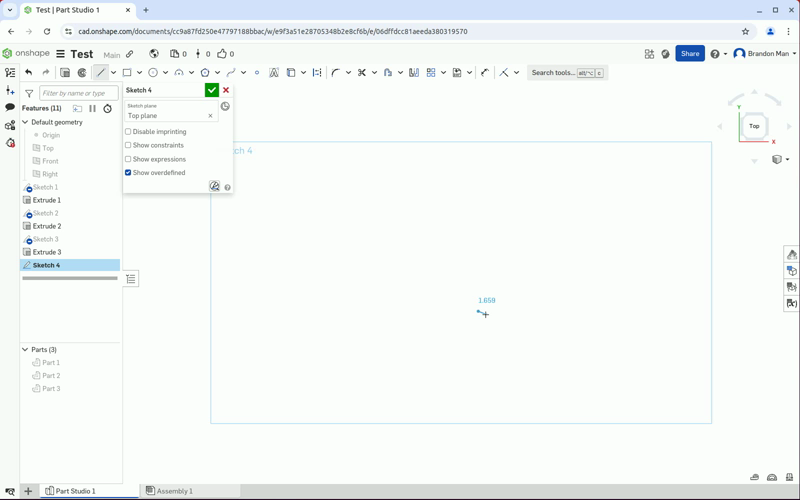
key_up(shift)
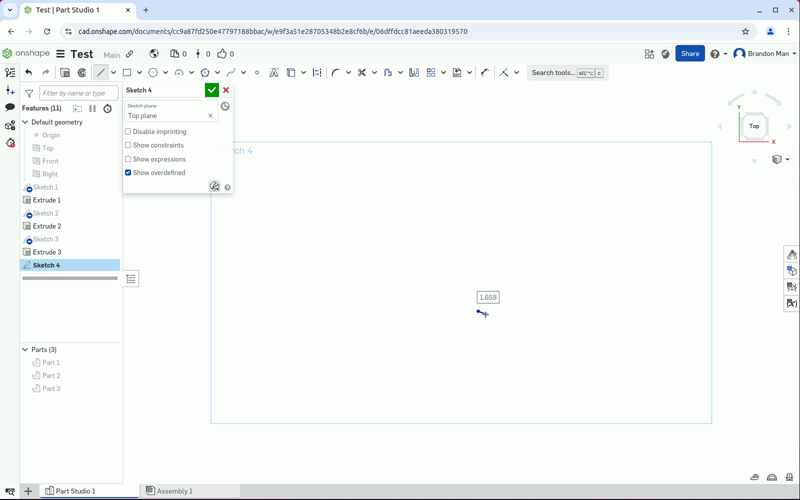
key_down(shift)
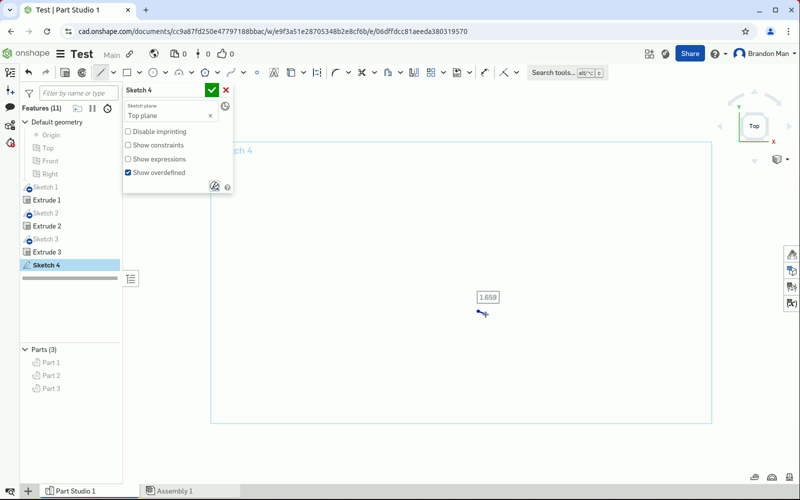
mouse_move(518, 236)
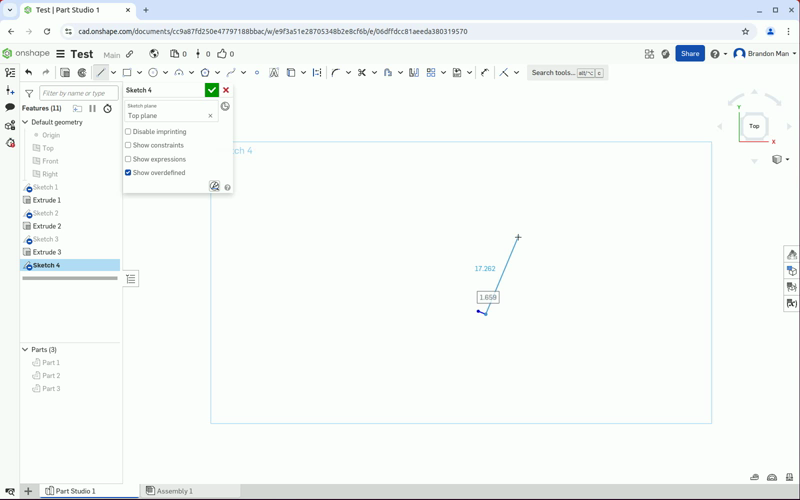
click(518, 236)
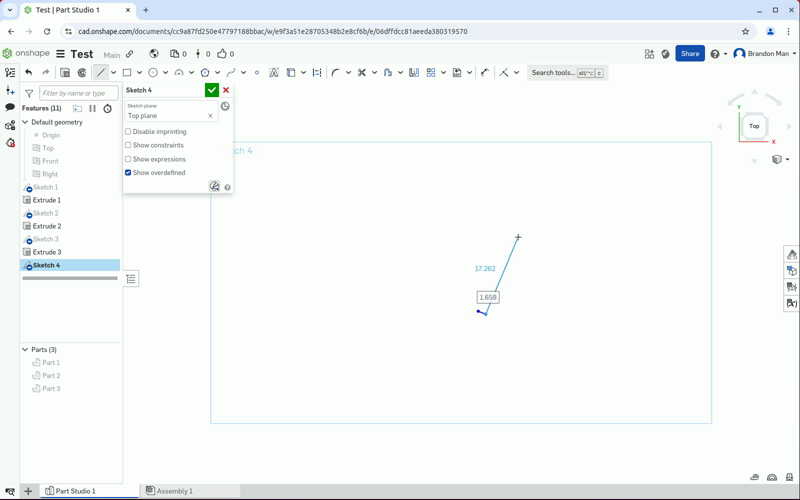
key_up(shift)
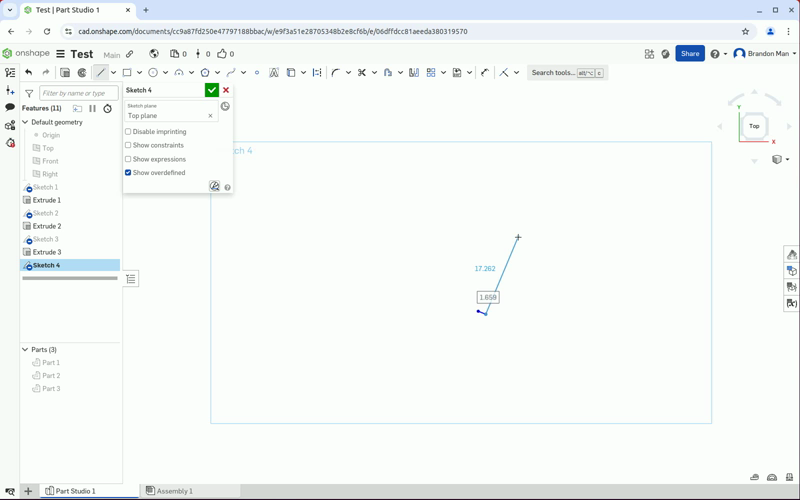
key_down(shift)
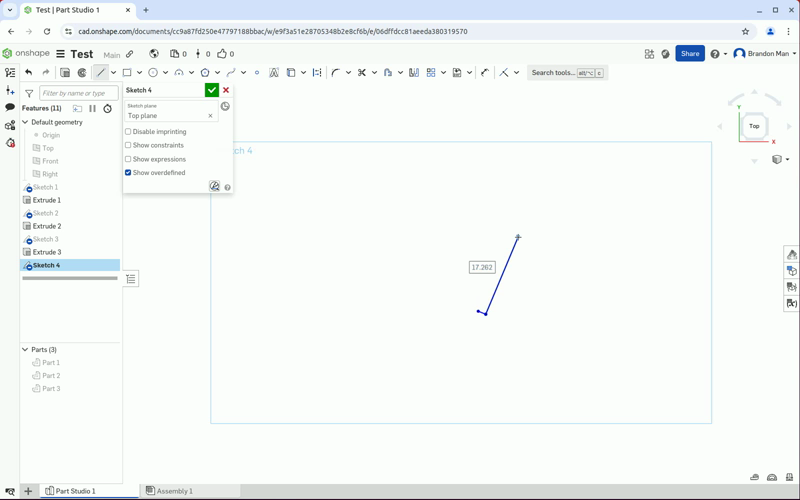
mouse_move(548, 236)
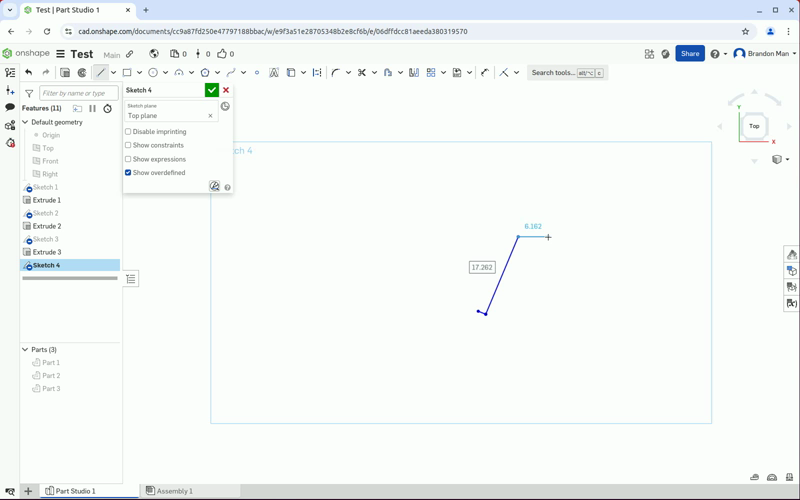
mouse_move(511, 233)
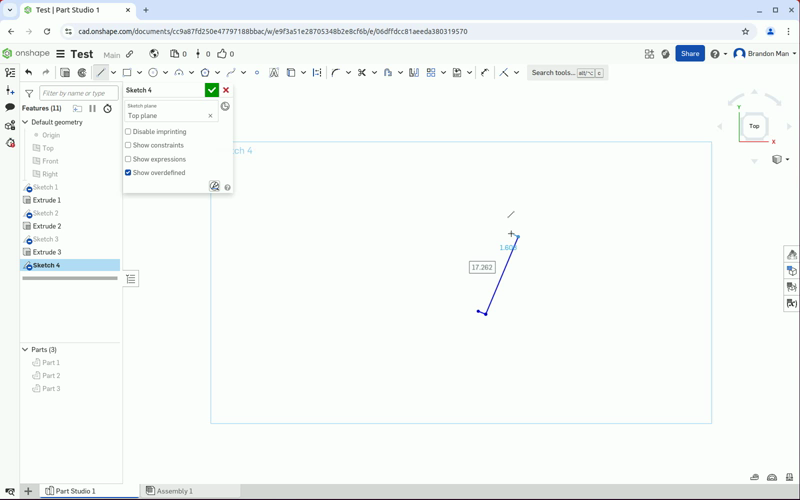
click(511, 233)
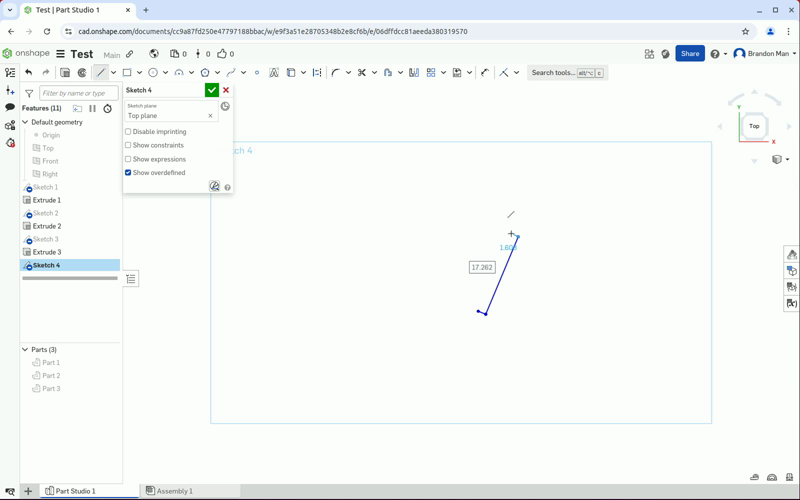
key_up(shift)
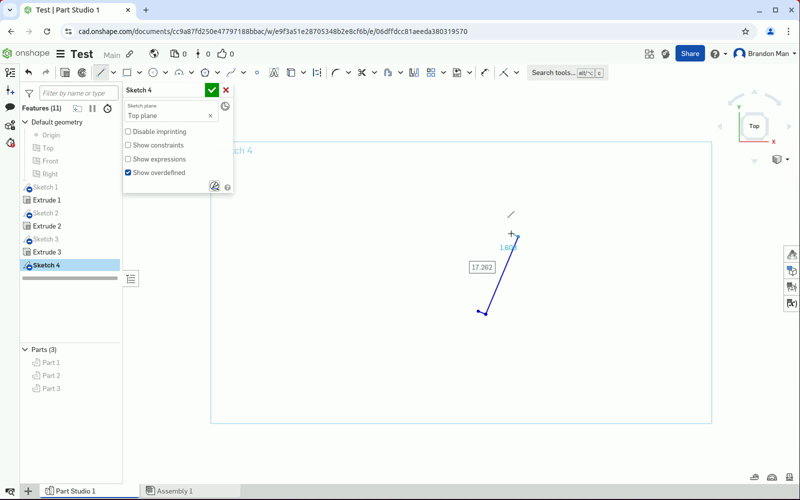
key_down(shift)
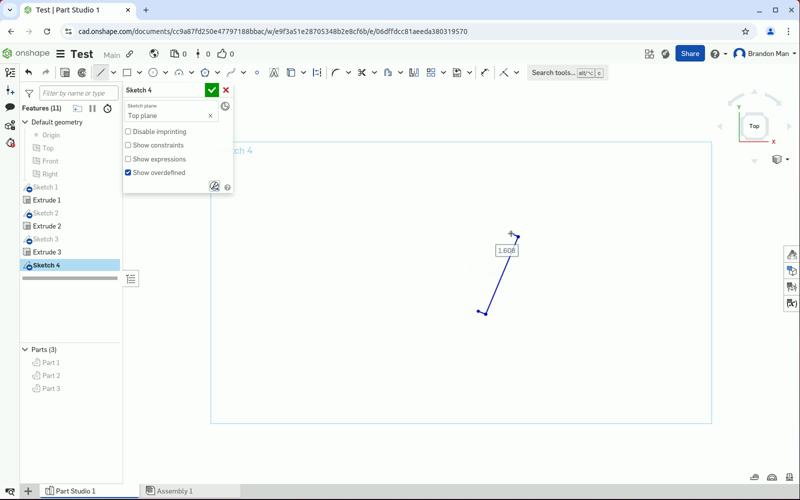
mouse_move(478, 311)
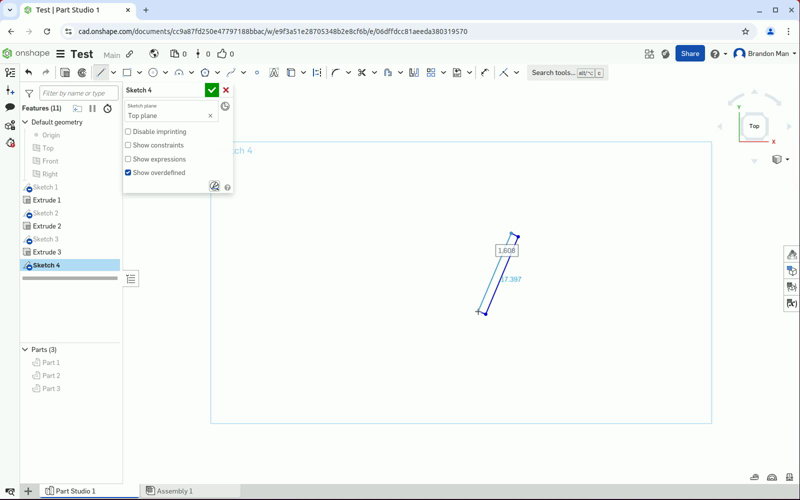
key_up(shift)
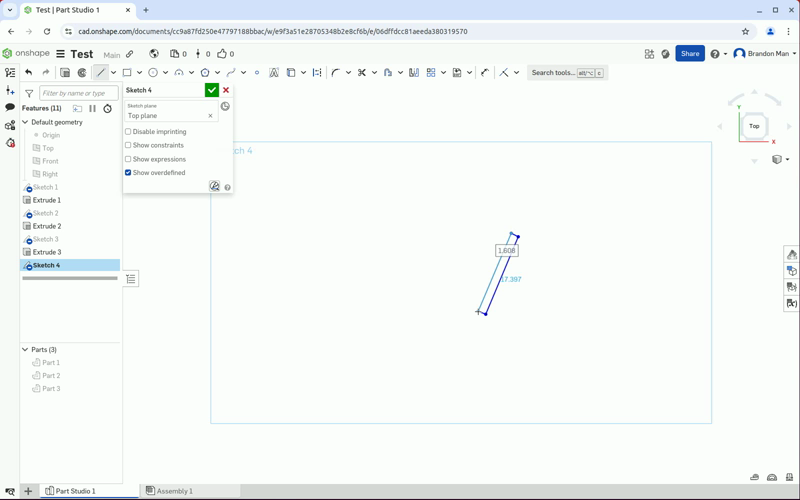
click(478, 311)
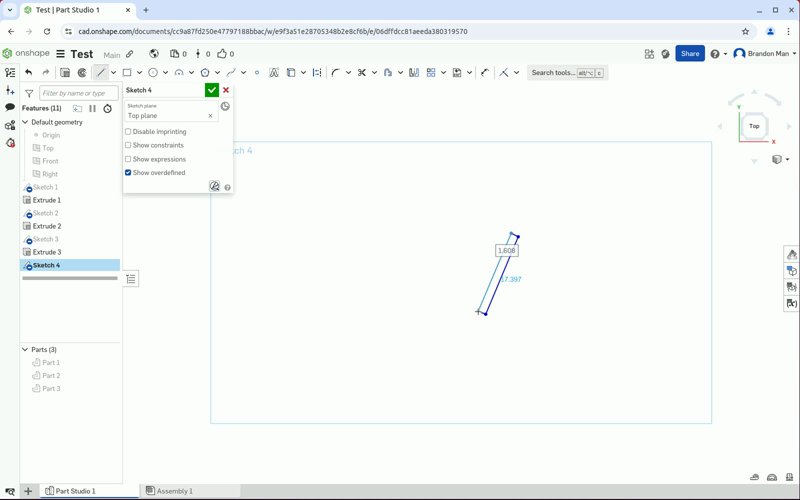
key(esc)
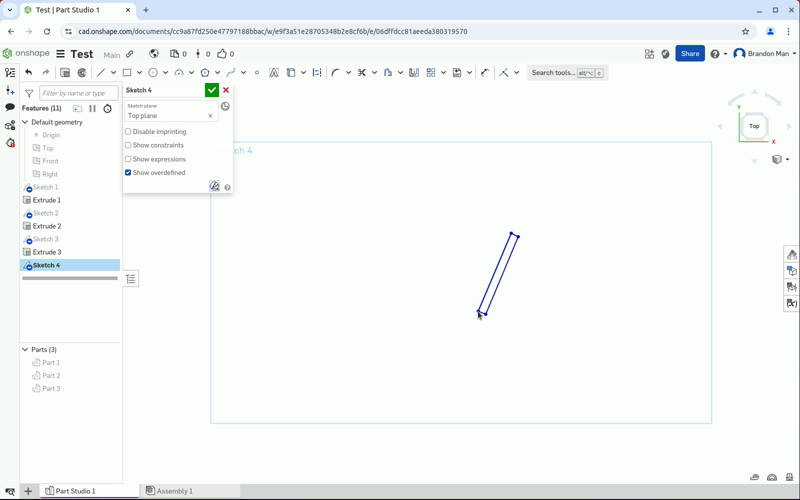
mouse_move(505, 255)
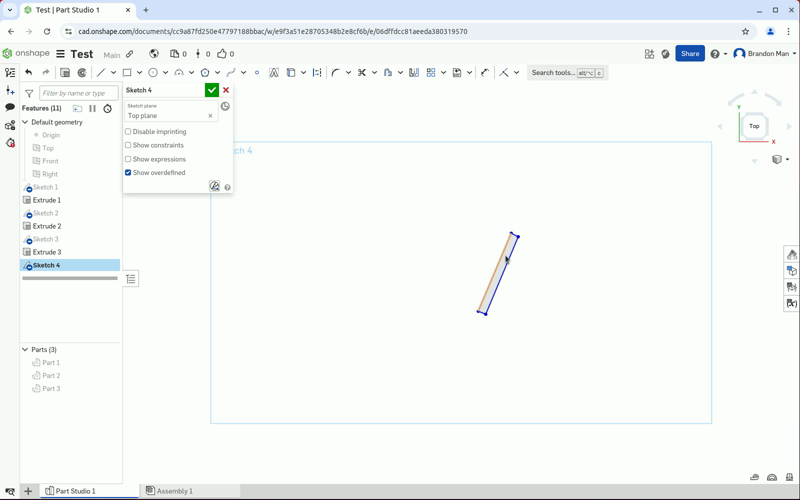
scroll(6)
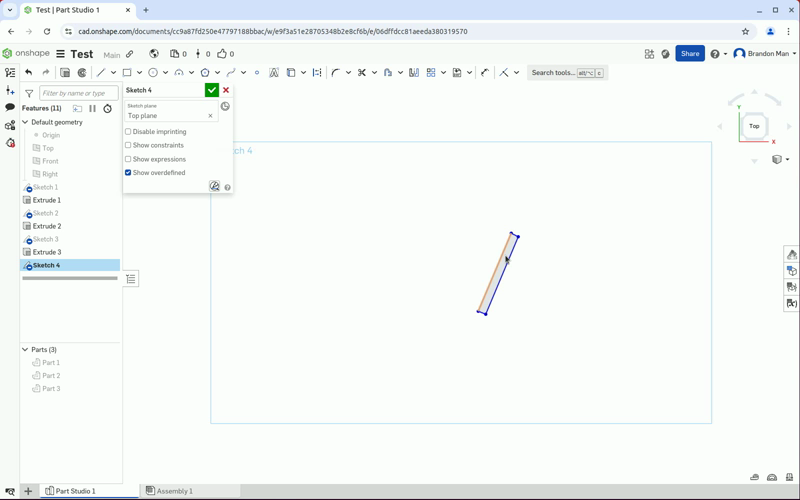
scroll(6)
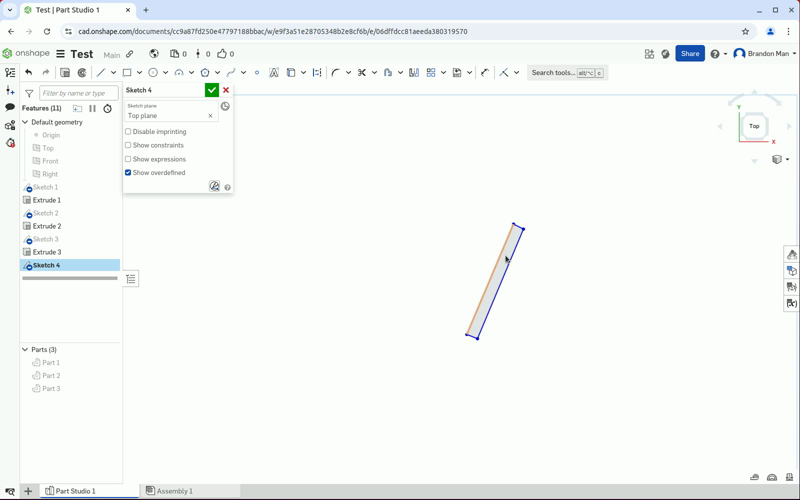
scroll(6)
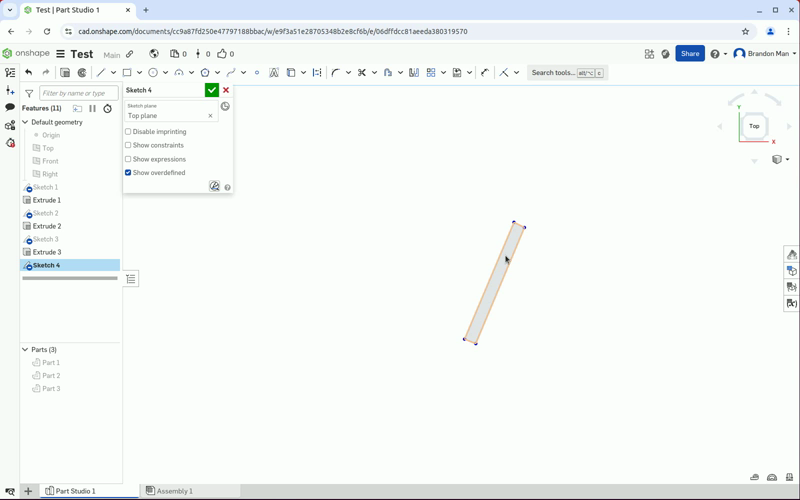
scroll(6)
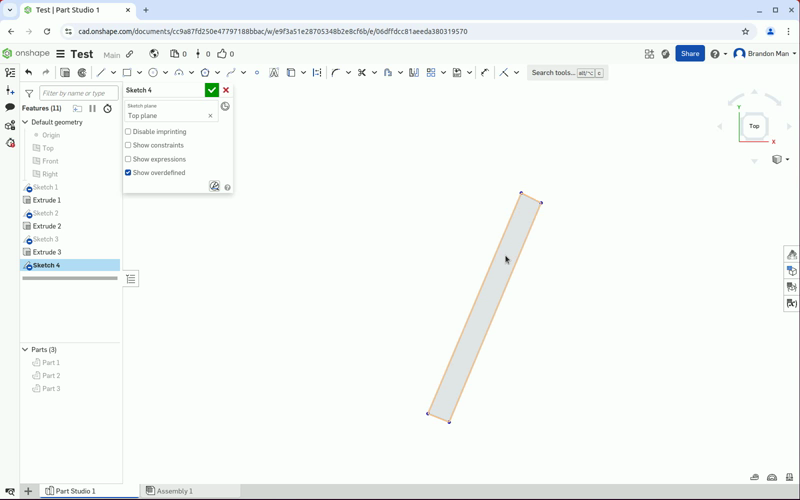
scroll(6)
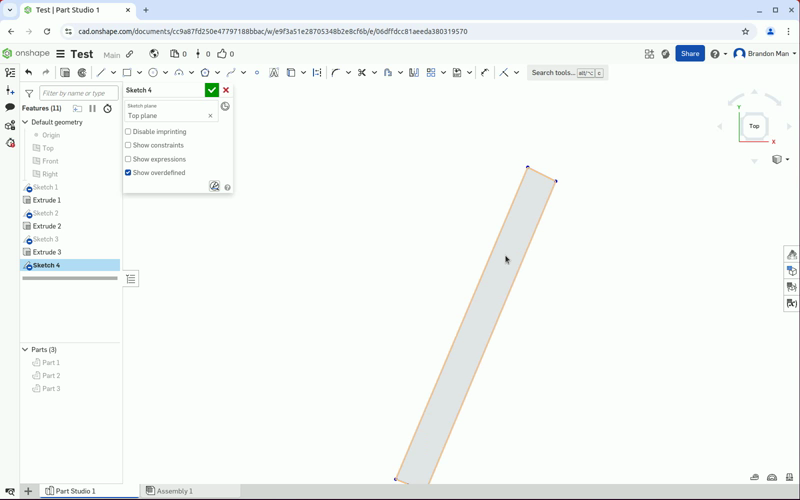
scroll(6)
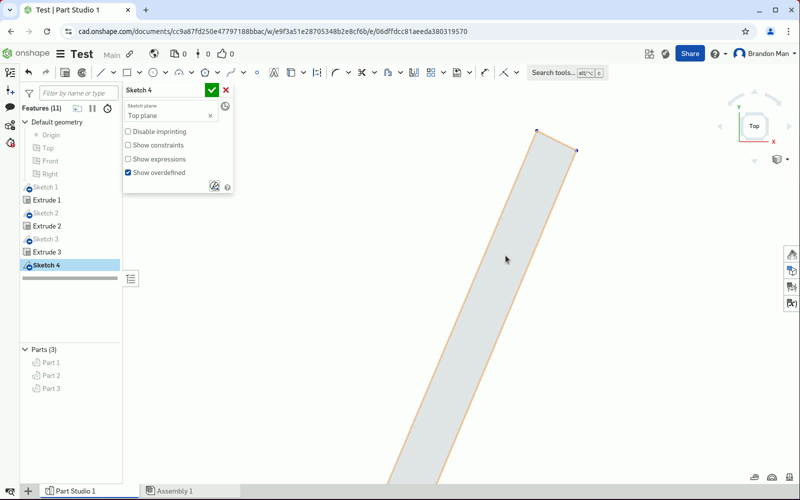
scroll(6)
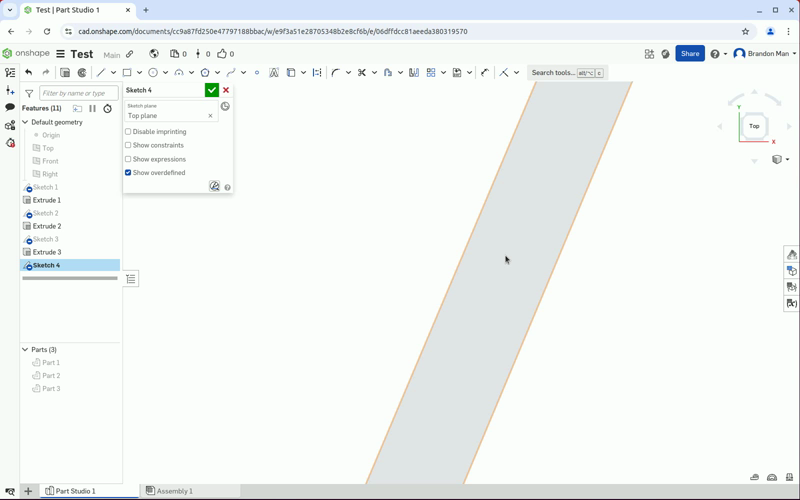
click(505, 255)
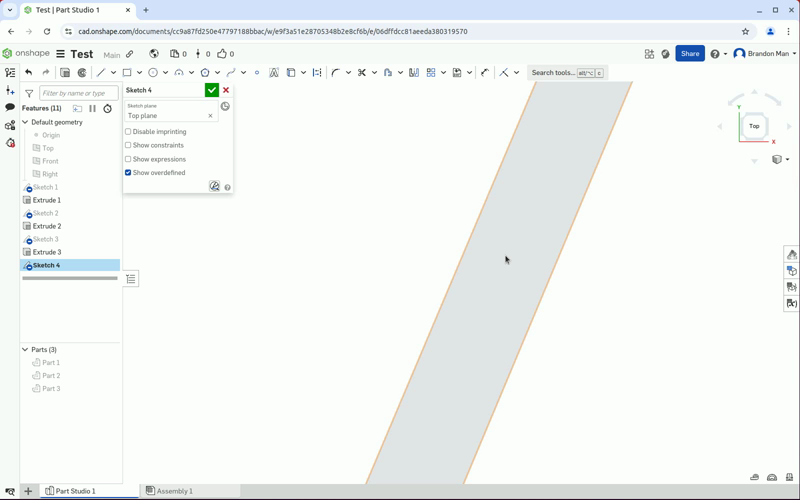
scroll(-6)
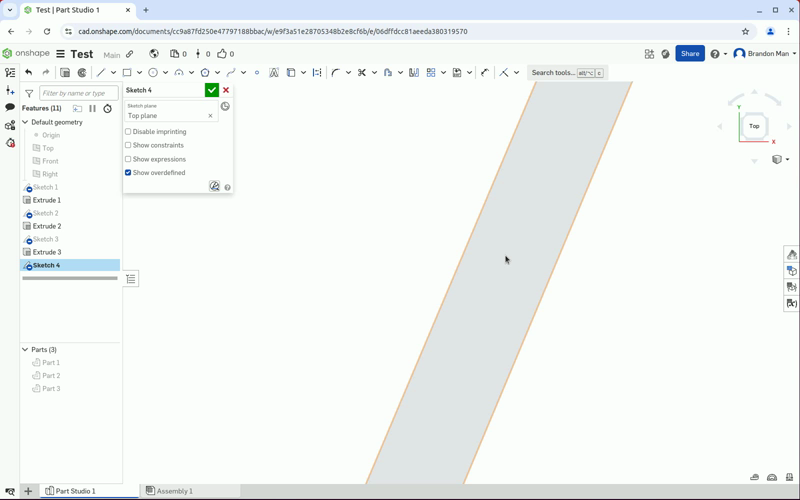
scroll(-6)
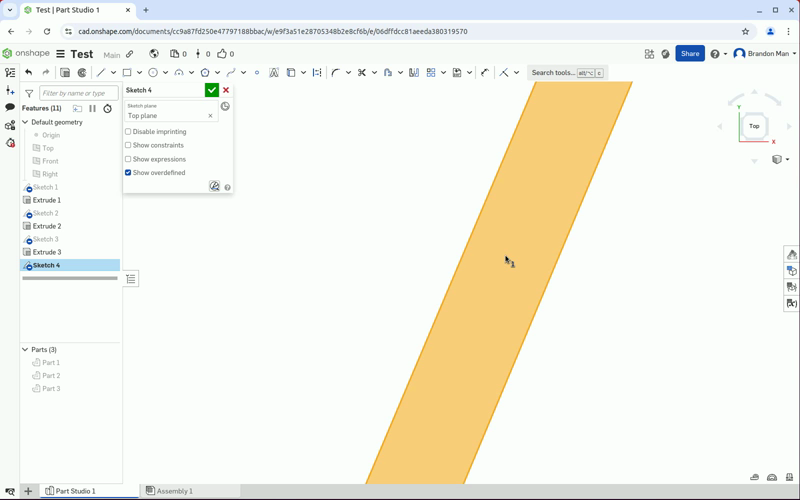
scroll(-6)
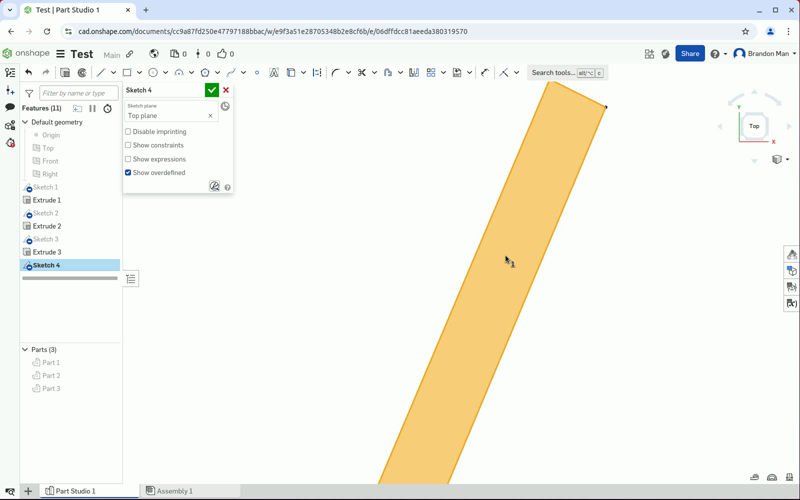
scroll(-6)
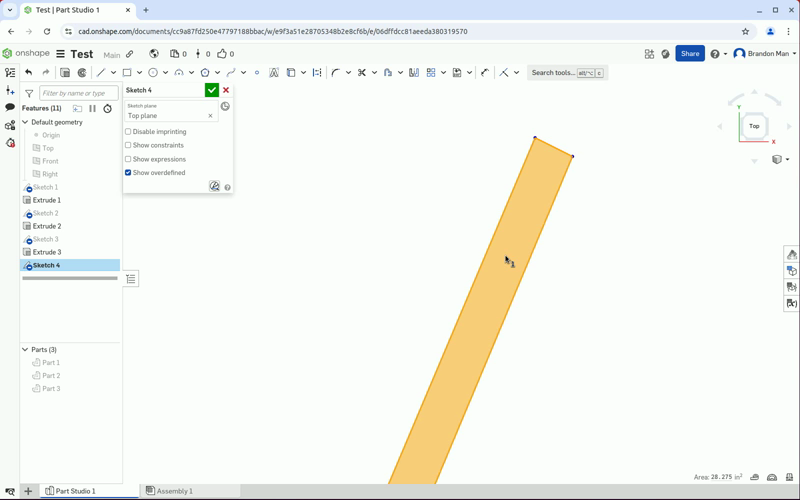
scroll(-6)
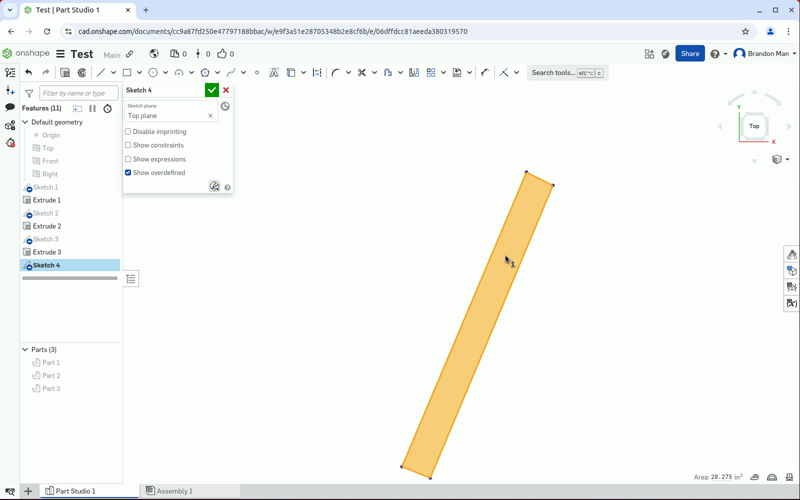
scroll(-6)
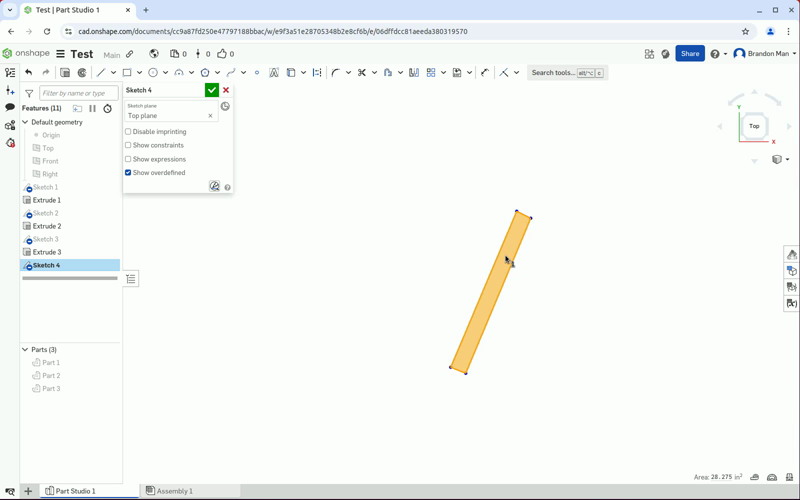
scroll(-6)
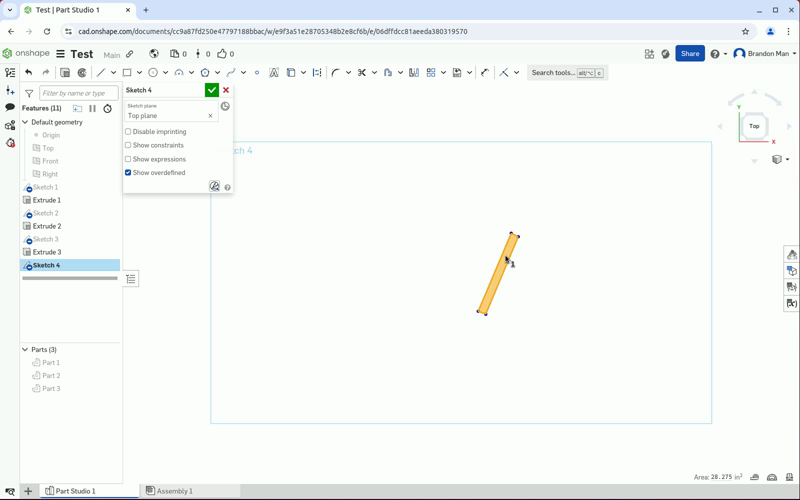
mouse_move(73, 352)
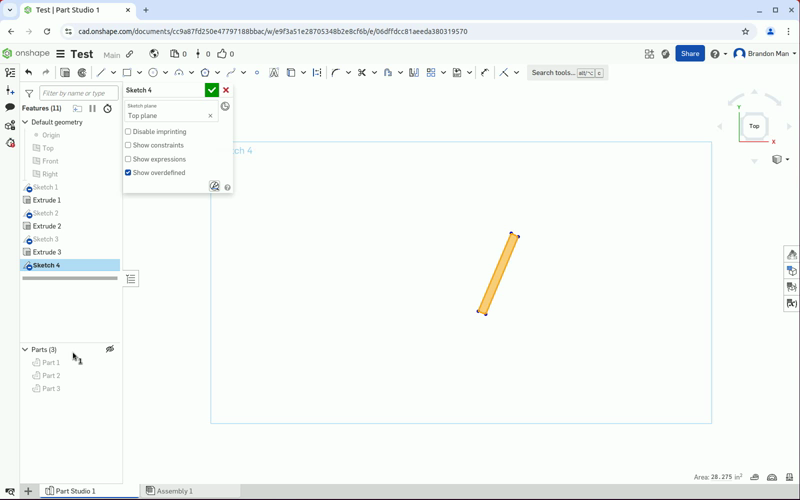
key(shift+y)
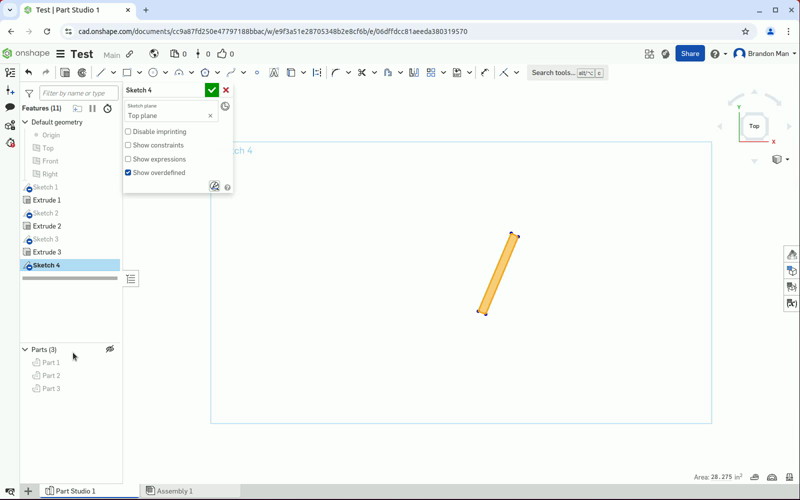
key(shift+e)
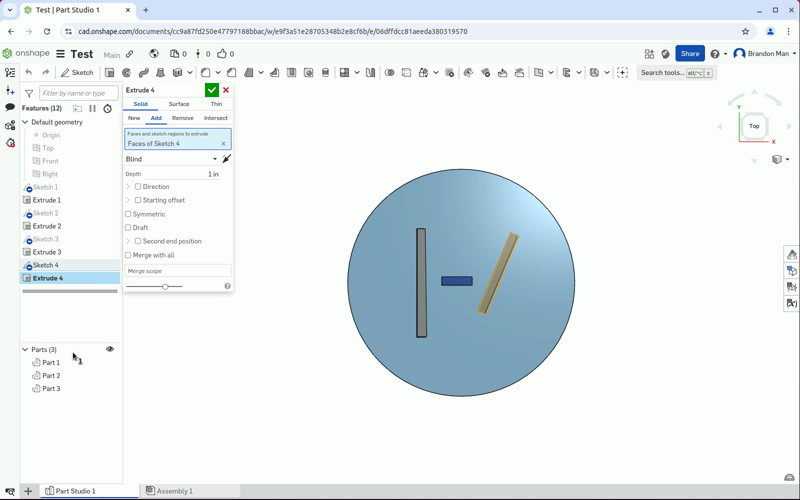
mouse_move(143, 106)
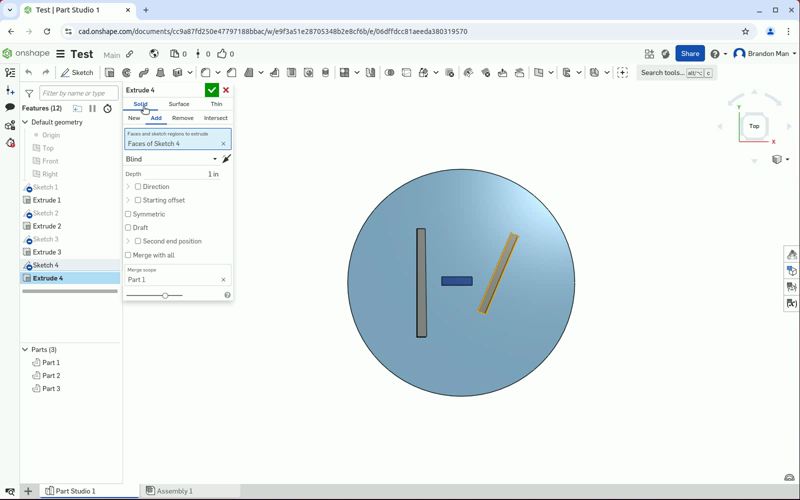
click(143, 106)
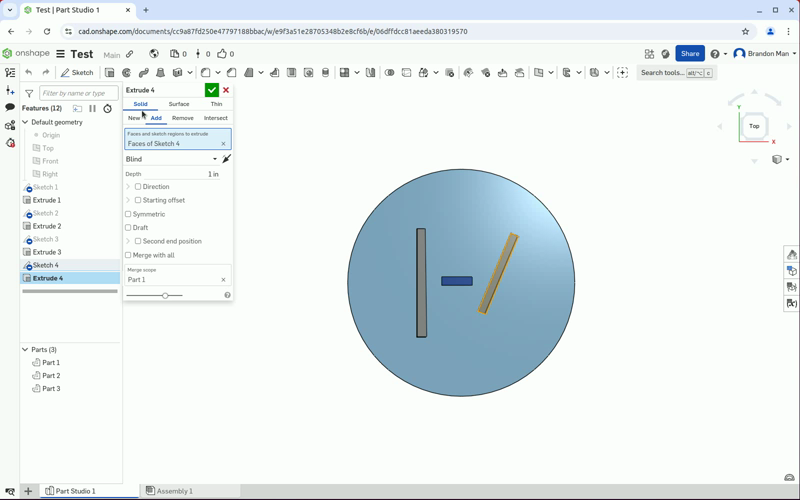
mouse_move(137, 120)
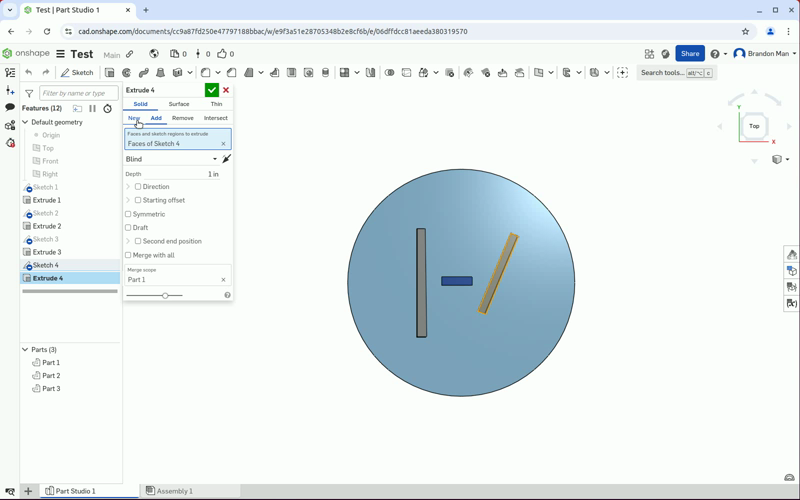
click(137, 120)
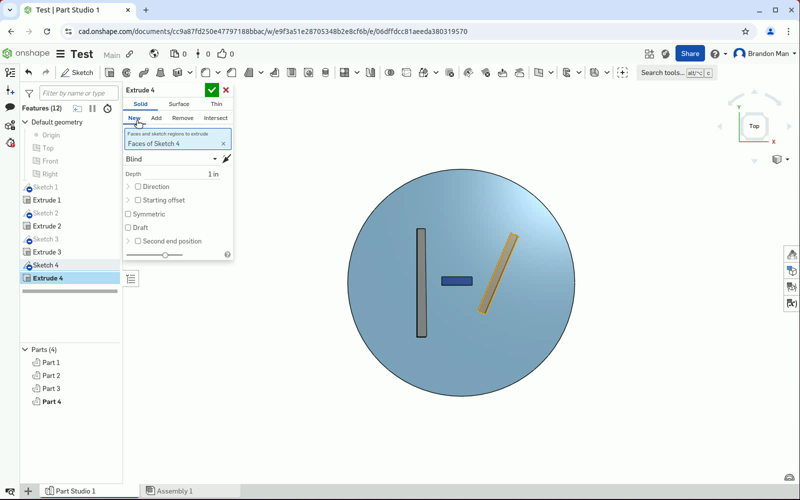
key(tab, 4)
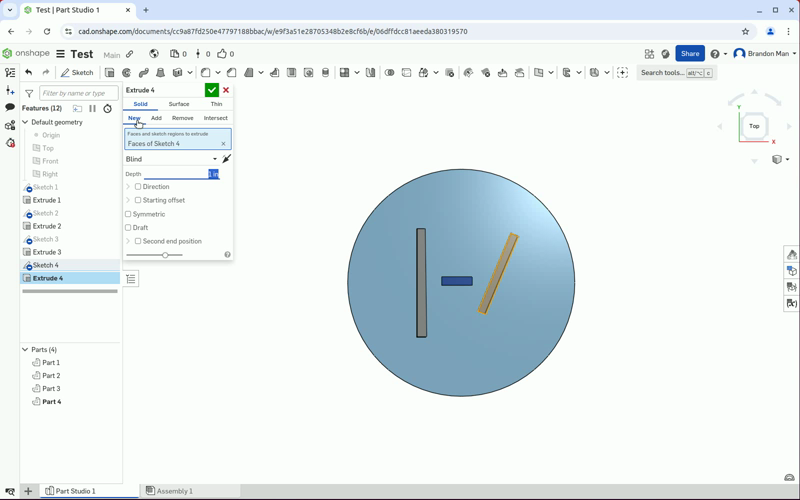
text(4.092)
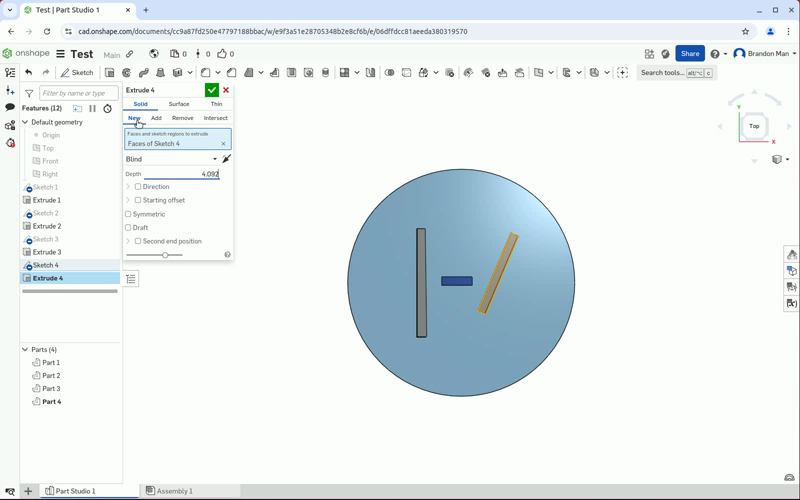
key(enter)
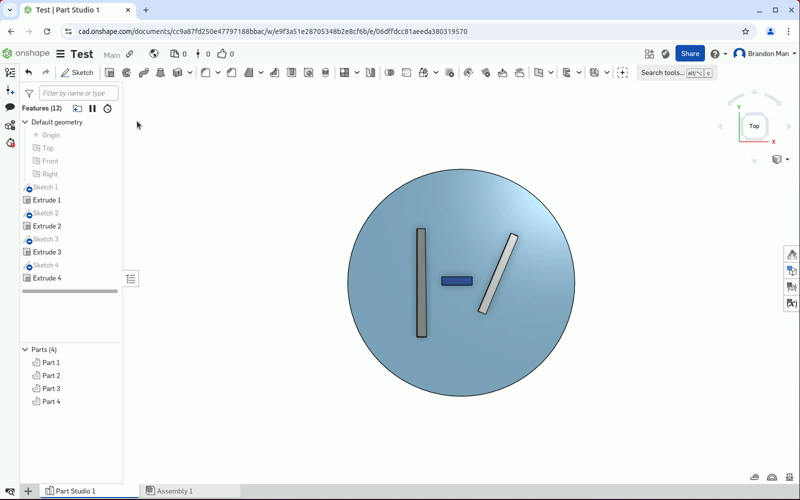
key(shift+h)
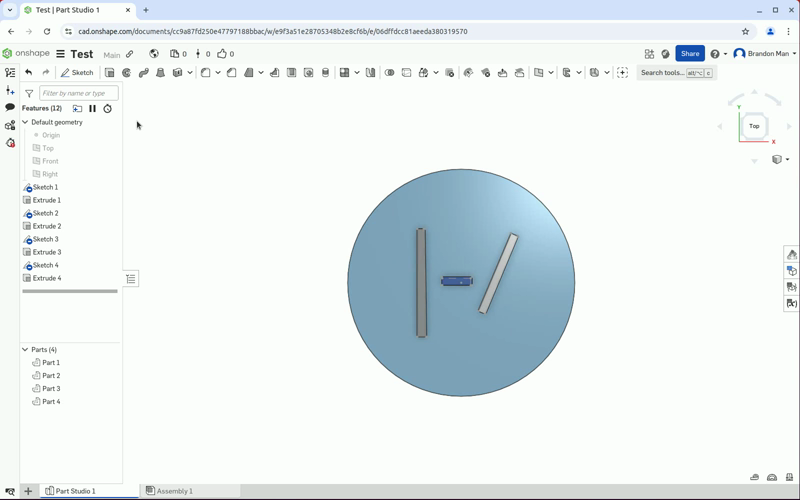
key(shift+h)
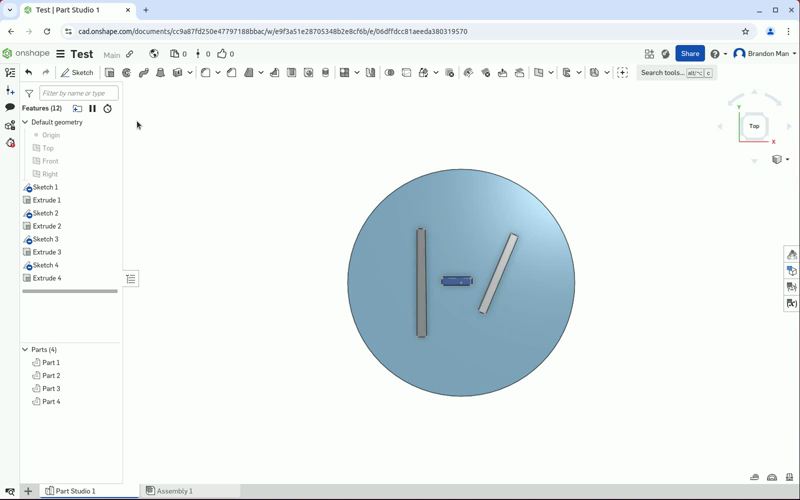
key(shift+7)
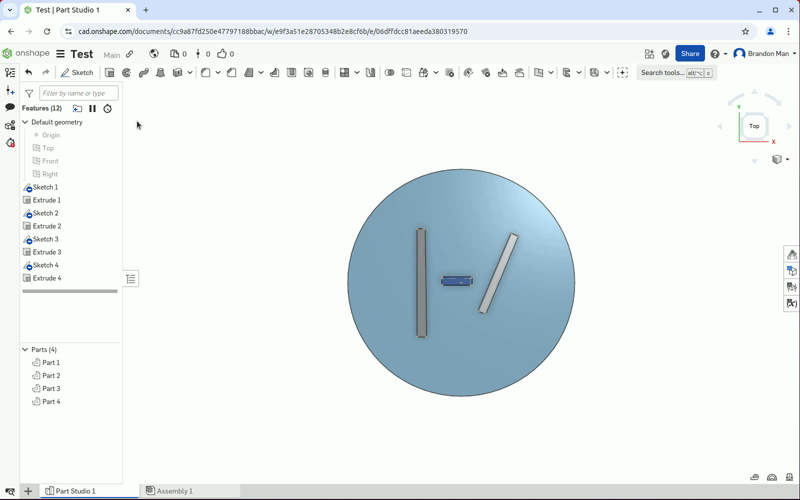
key(up, 3)
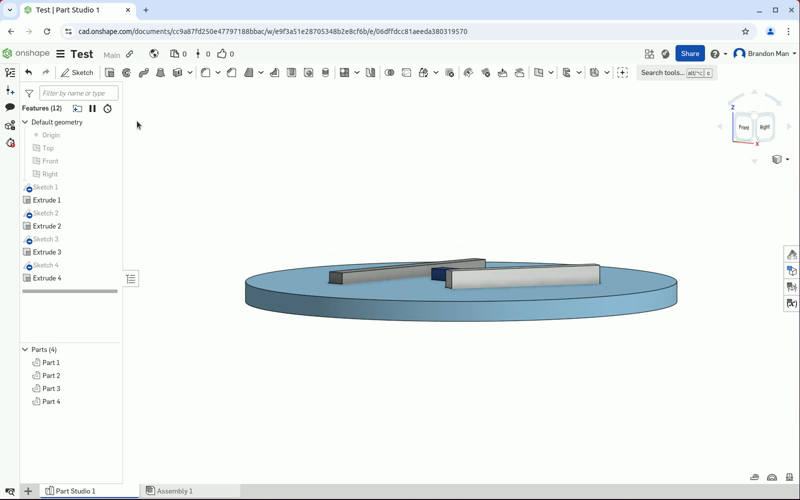
key(left, 3)
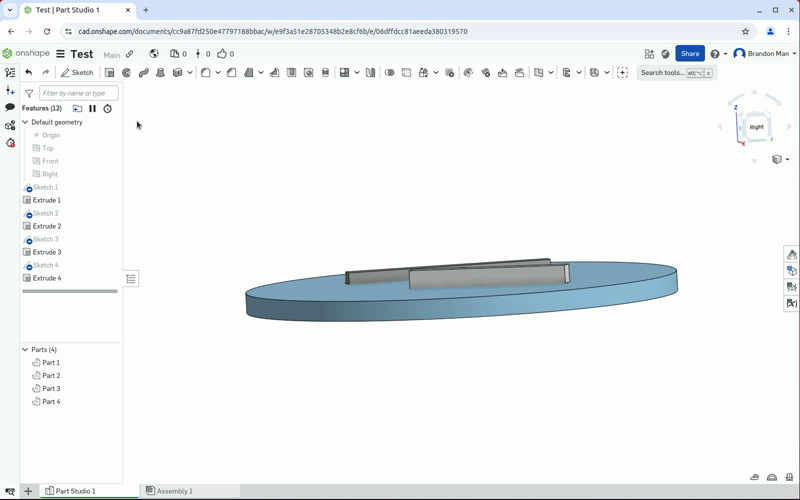
key(right, 3)
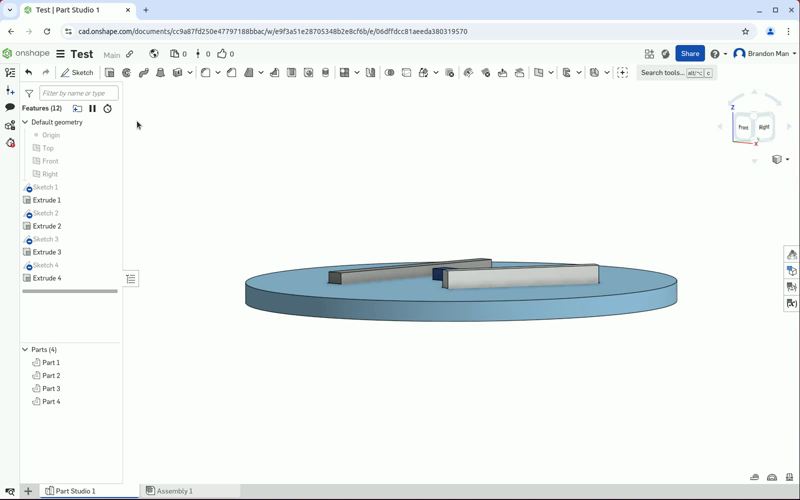
key(down, 3)
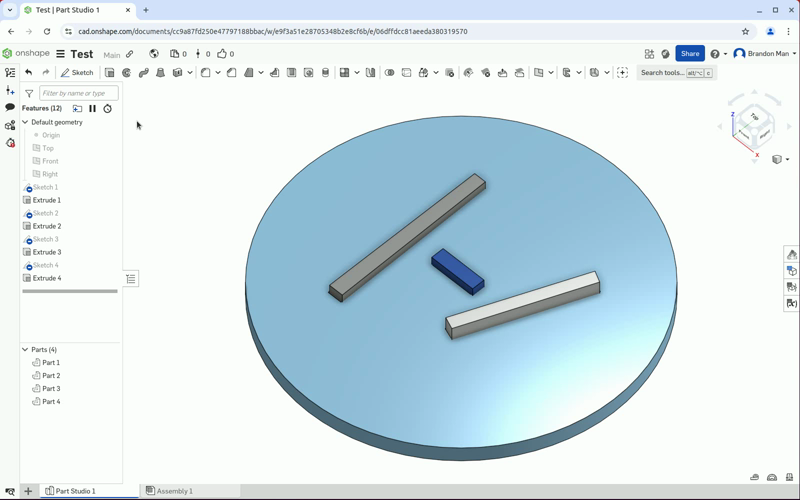
mouse_move(73, 189)
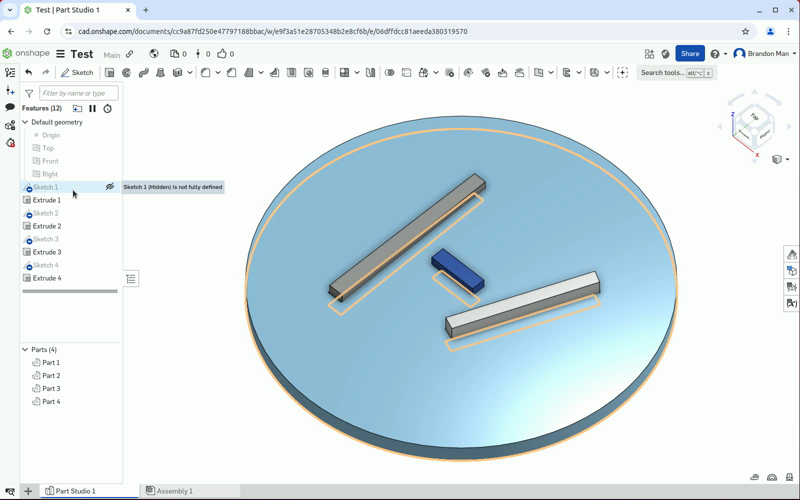
click(73, 189)